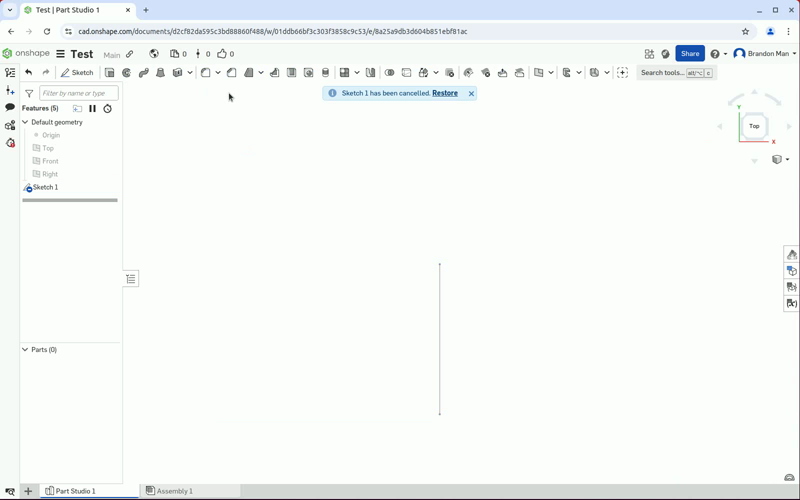
key(shift+h)
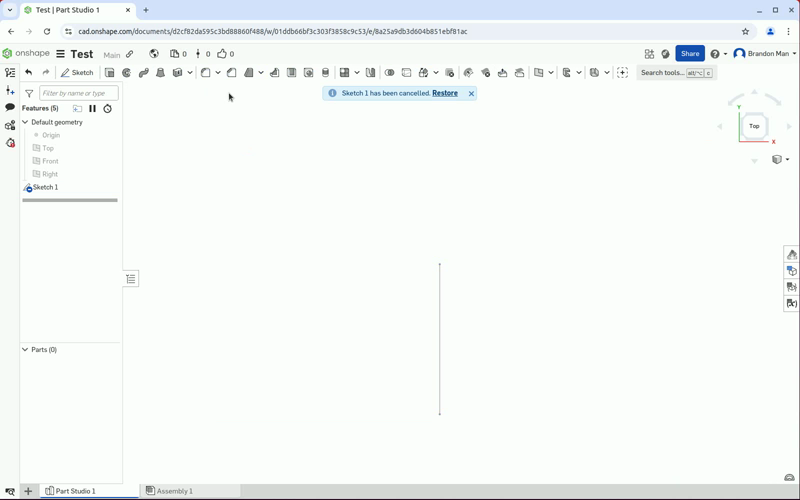
key(shift+s)
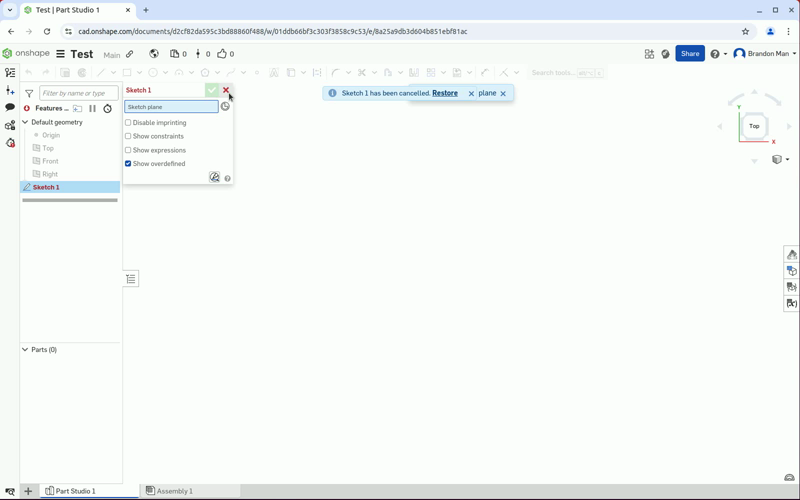
mouse_move(73, 150)
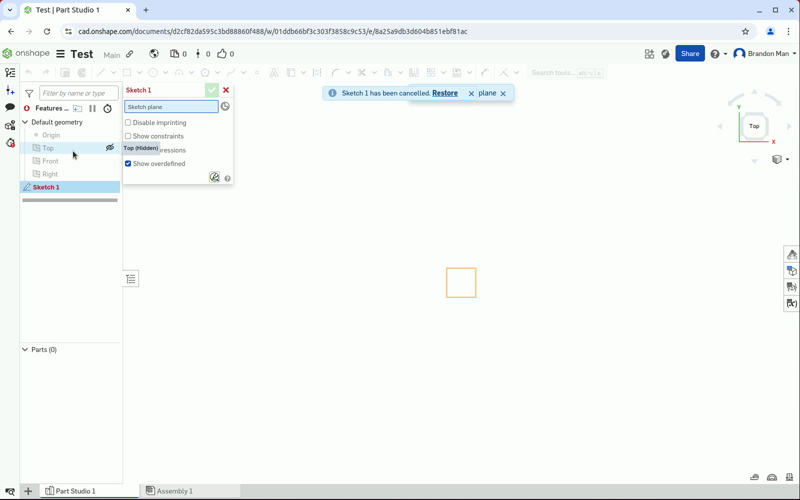
click(73, 150)
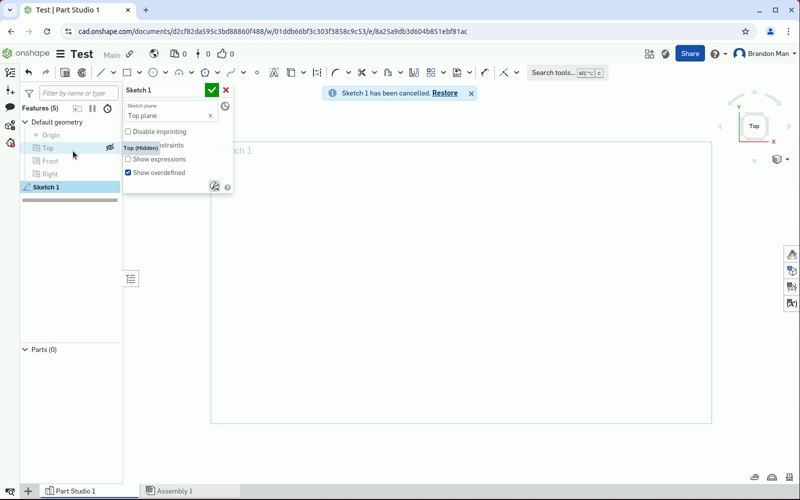
mouse_move(73, 352)
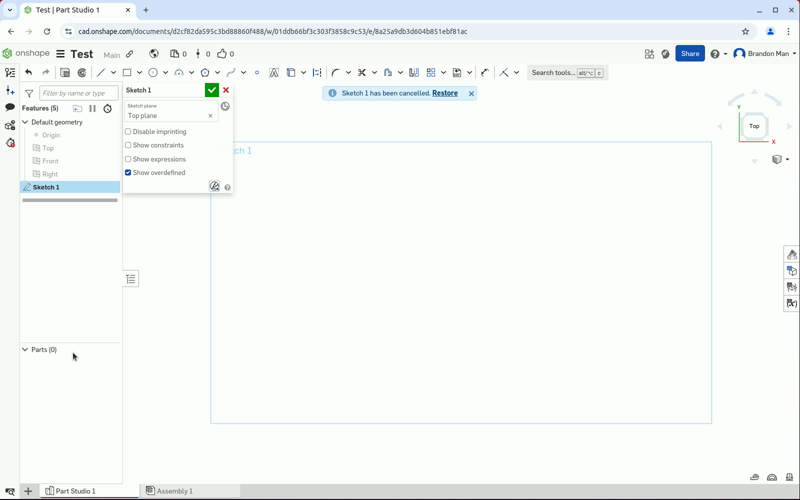
key(y)
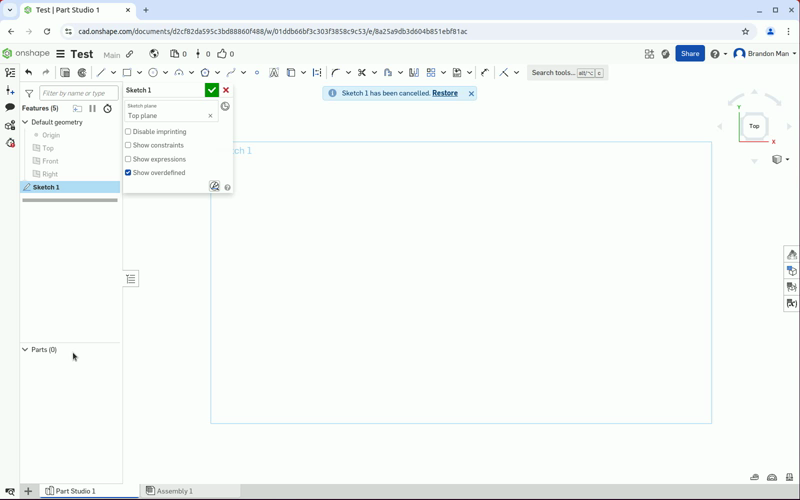
key(l)
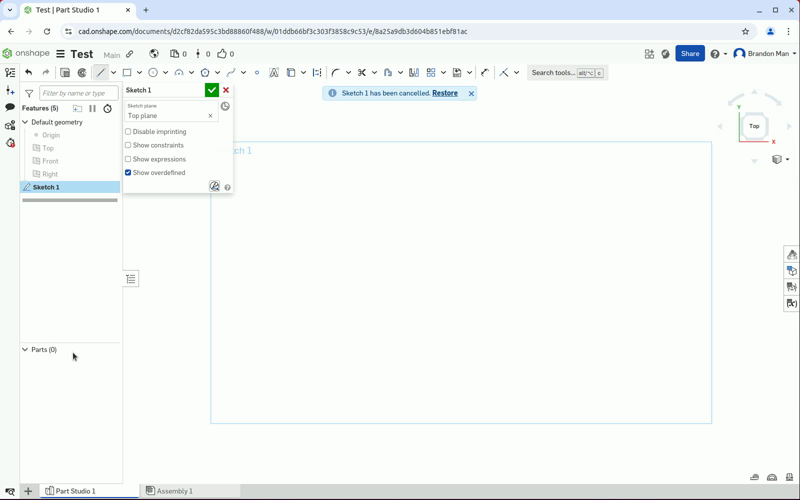
key_down(shift)
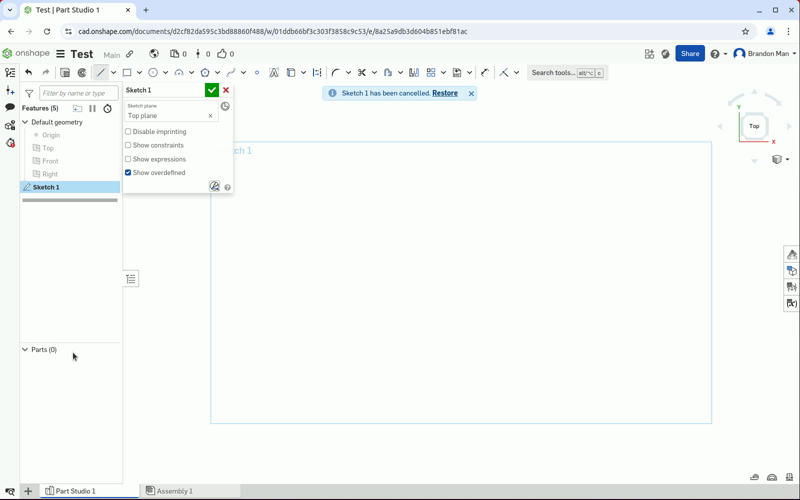
mouse_move(348, 282)
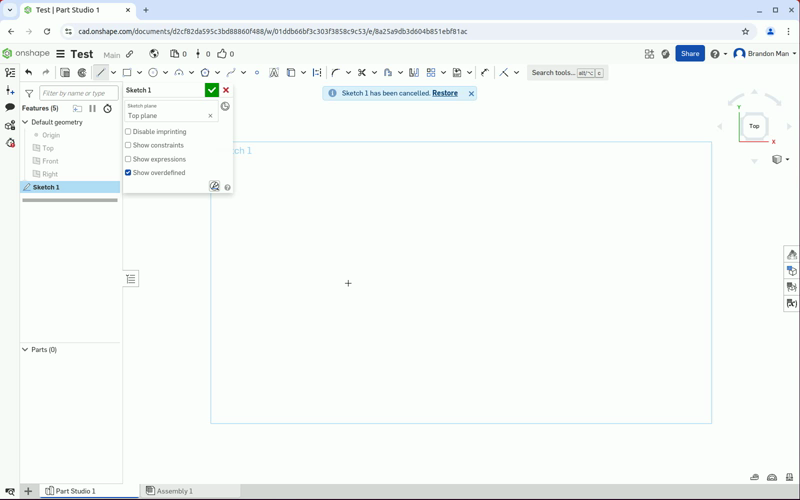
click(348, 282)
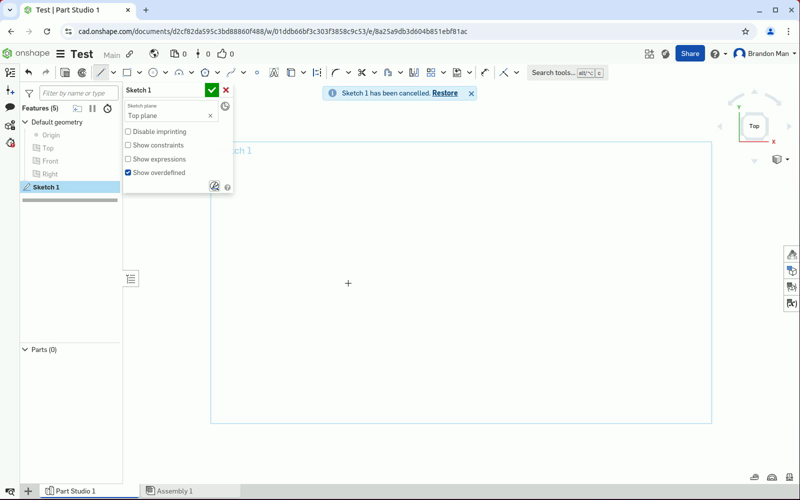
key_up(shift)
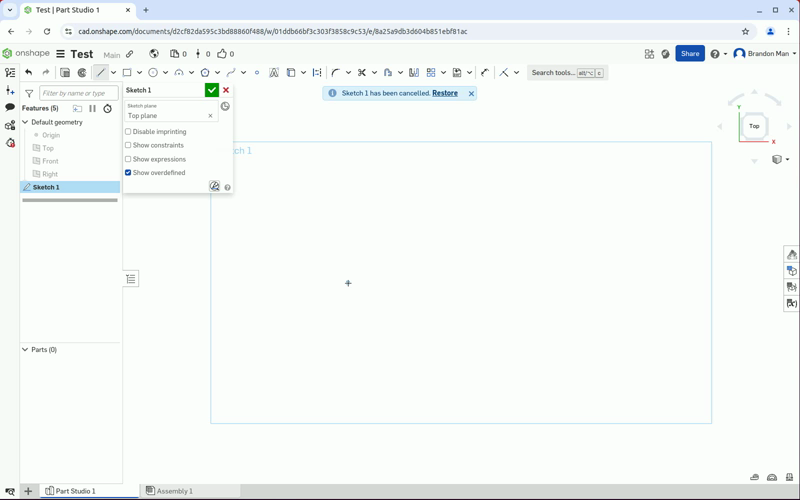
key_down(shift)
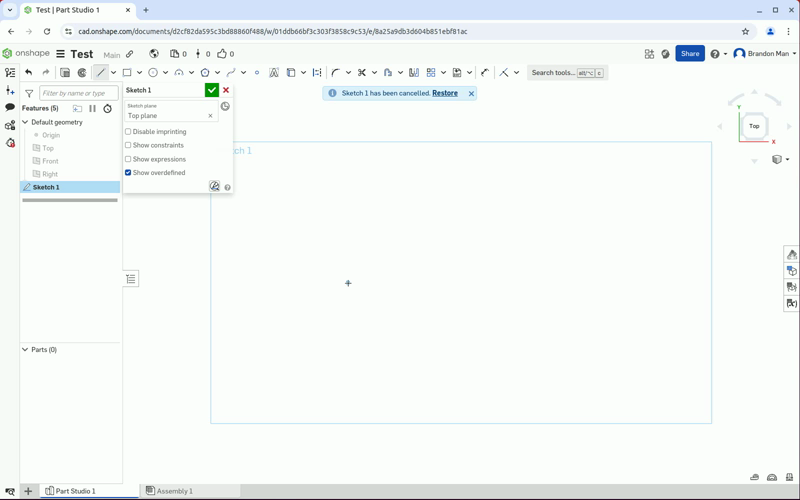
mouse_move(572, 282)
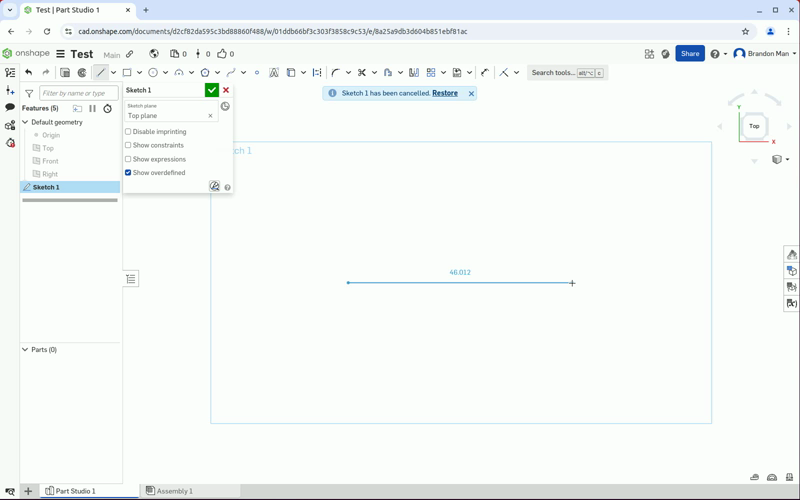
click(572, 282)
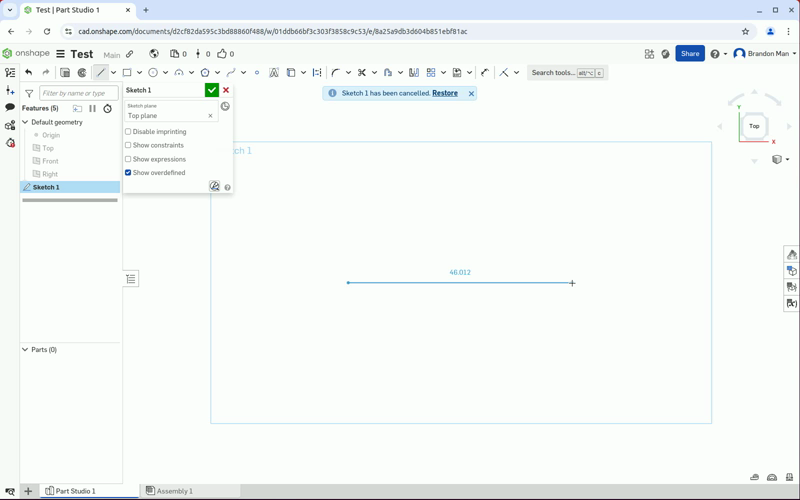
key_up(shift)
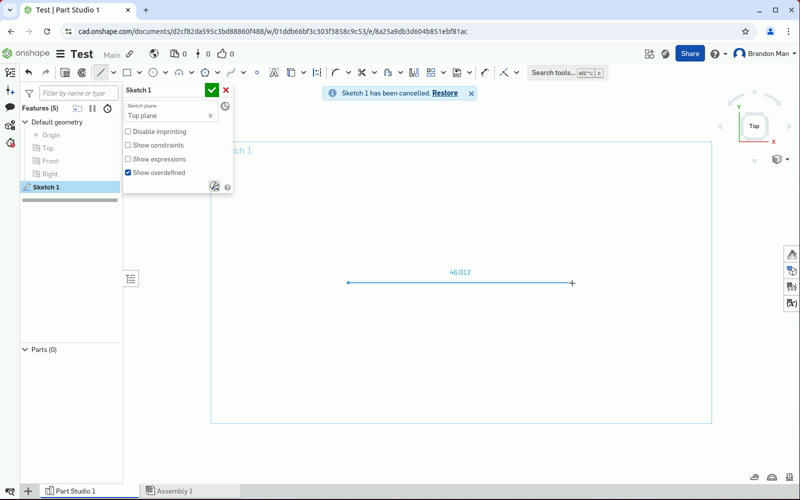
key_down(shift)
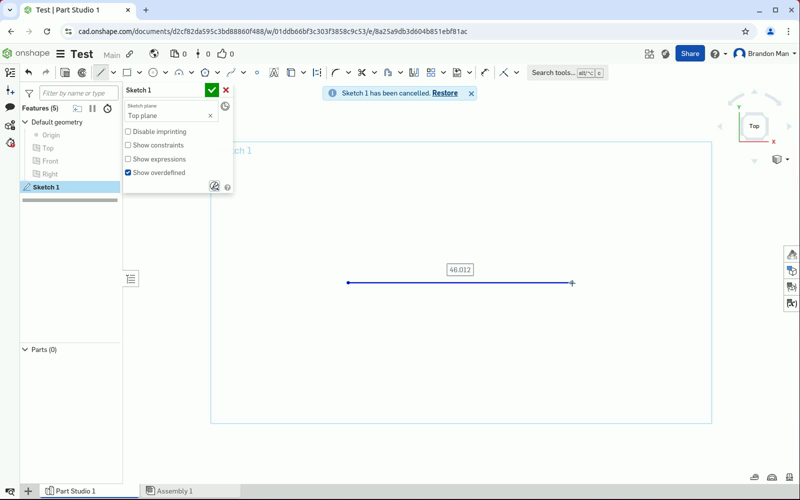
mouse_move(589, 282)
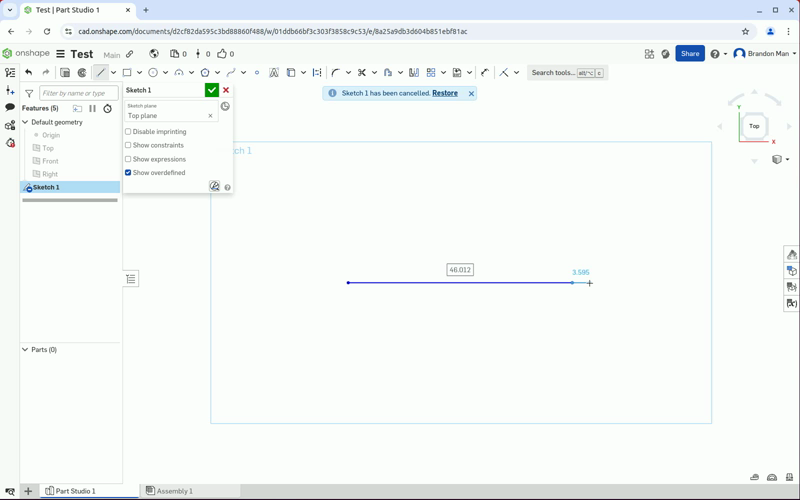
mouse_move(572, 280)
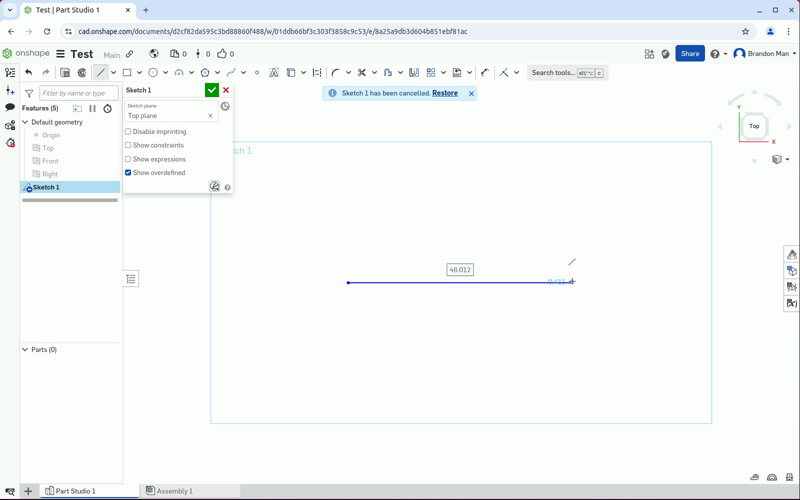
scroll(6)
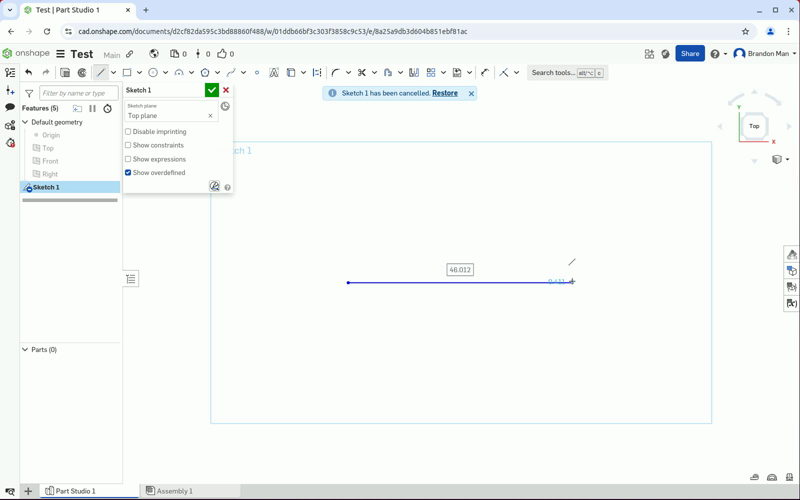
scroll(6)
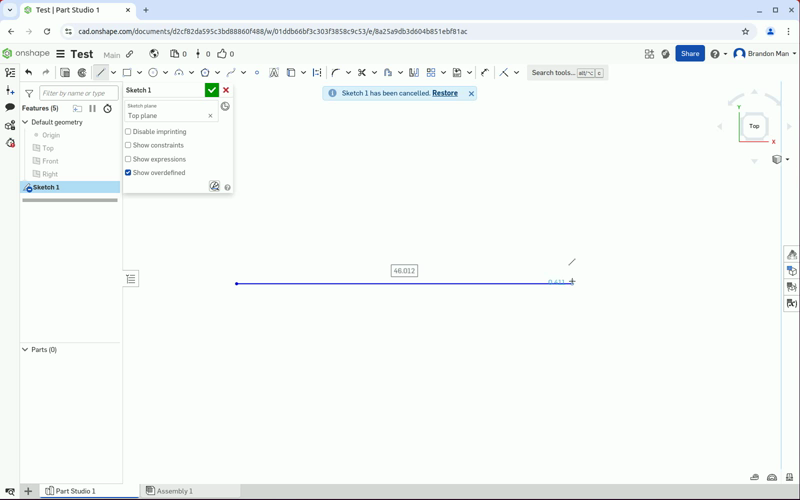
scroll(6)
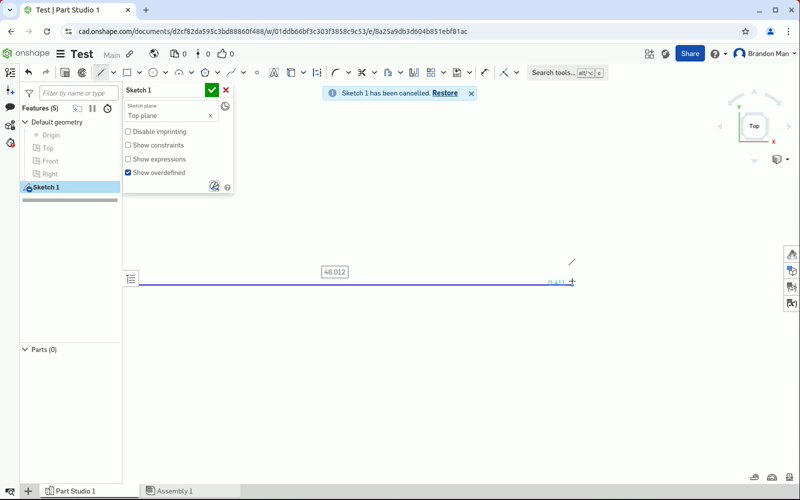
scroll(6)
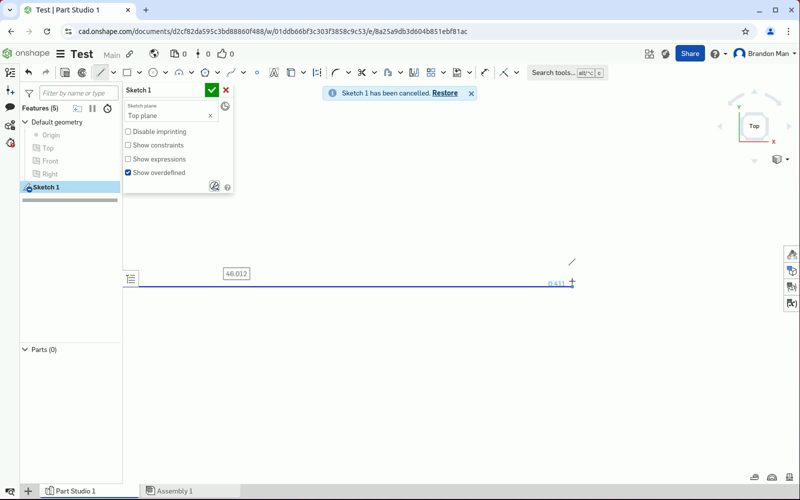
scroll(6)
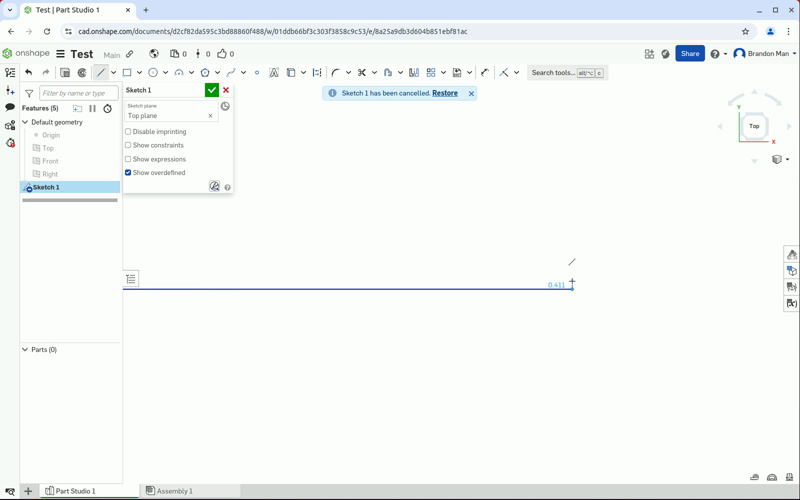
scroll(6)
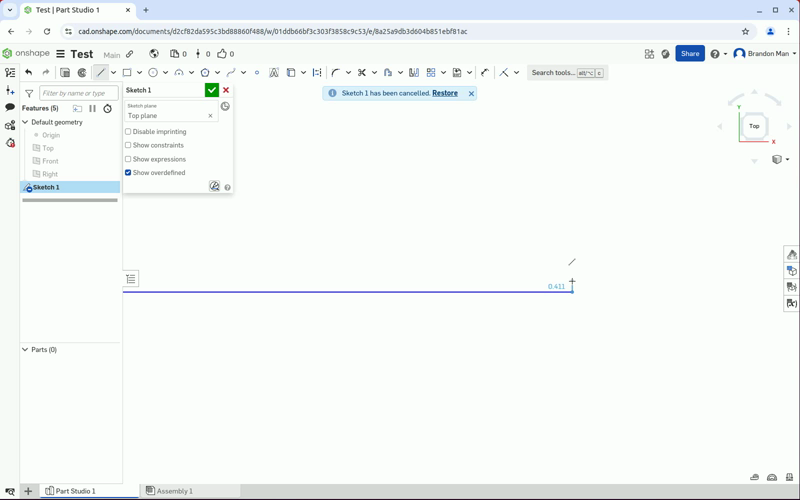
scroll(6)
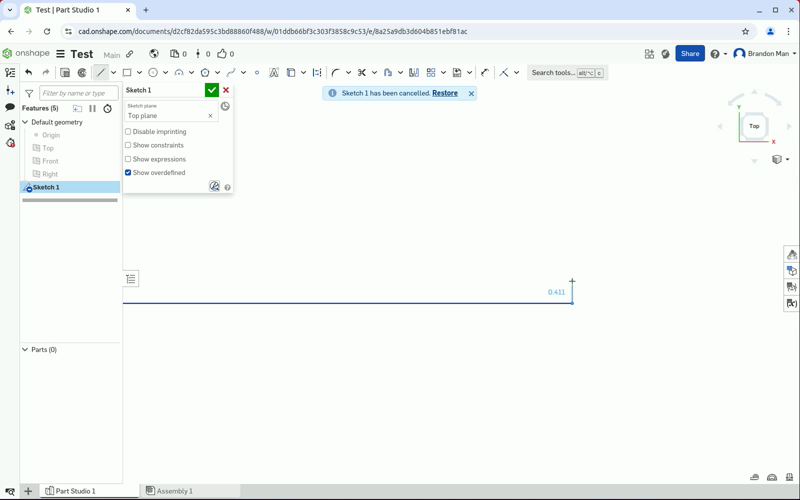
click(572, 280)
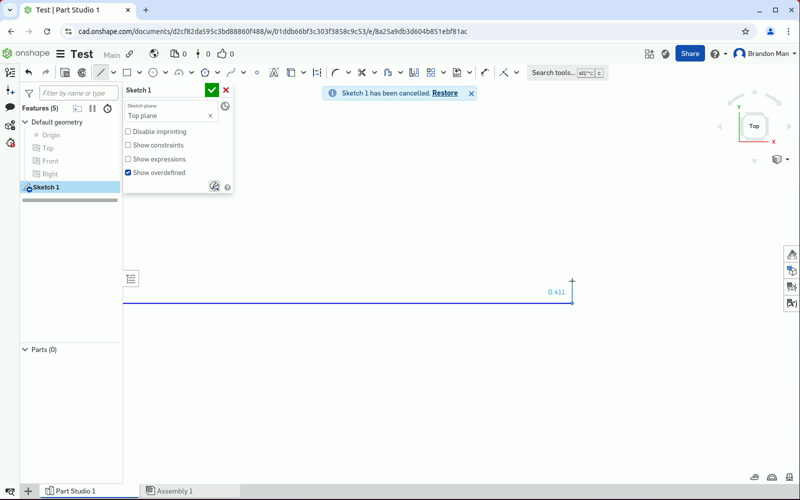
scroll(-6)
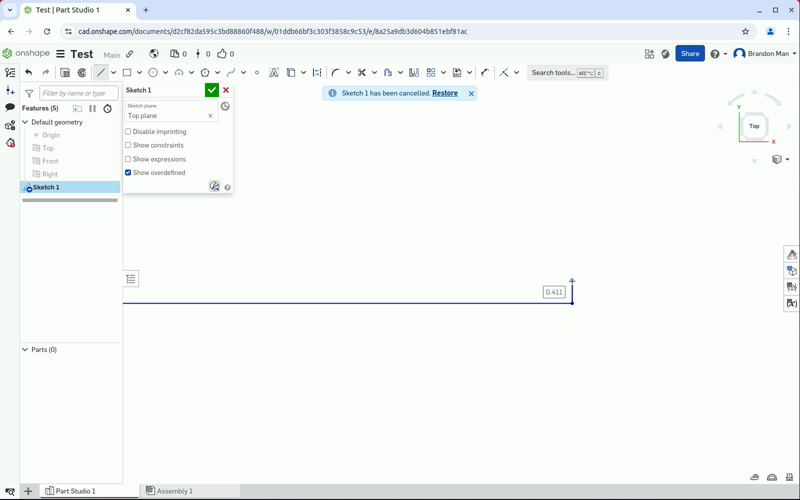
scroll(-6)
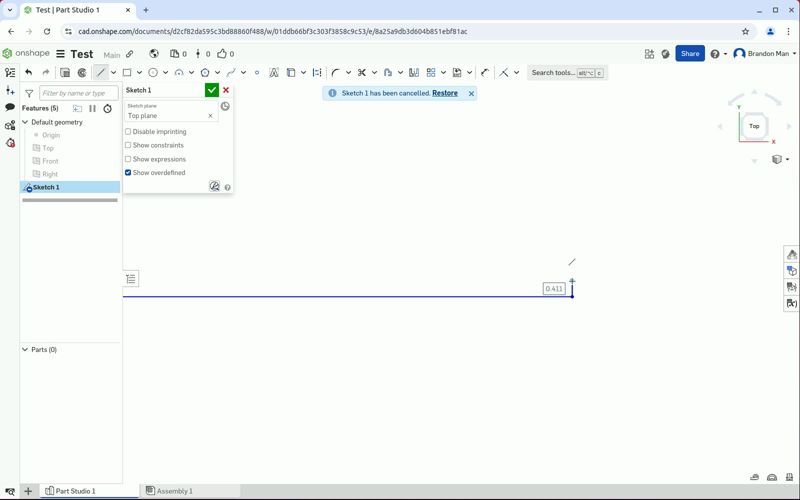
scroll(-6)
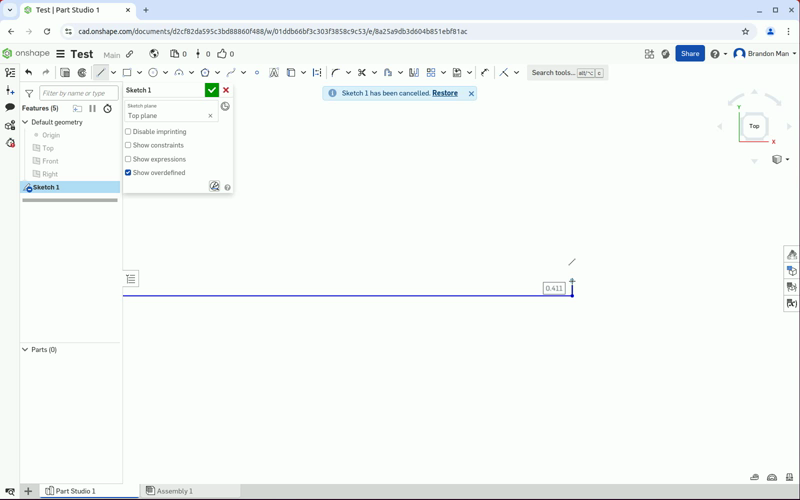
scroll(-6)
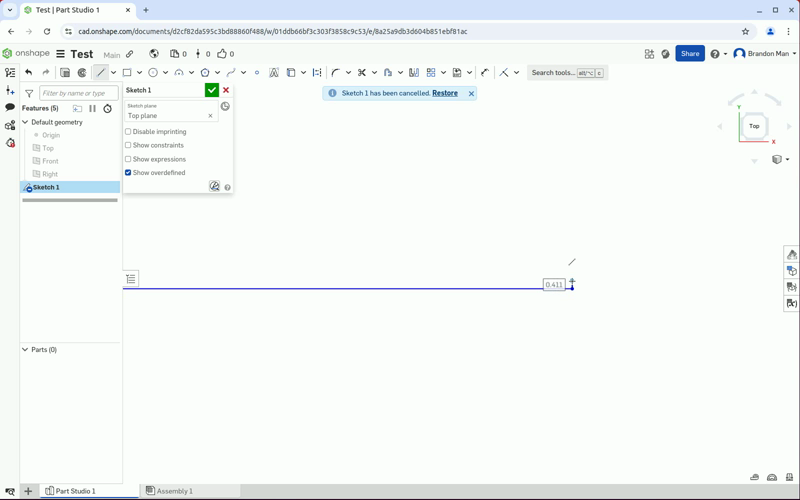
scroll(-6)
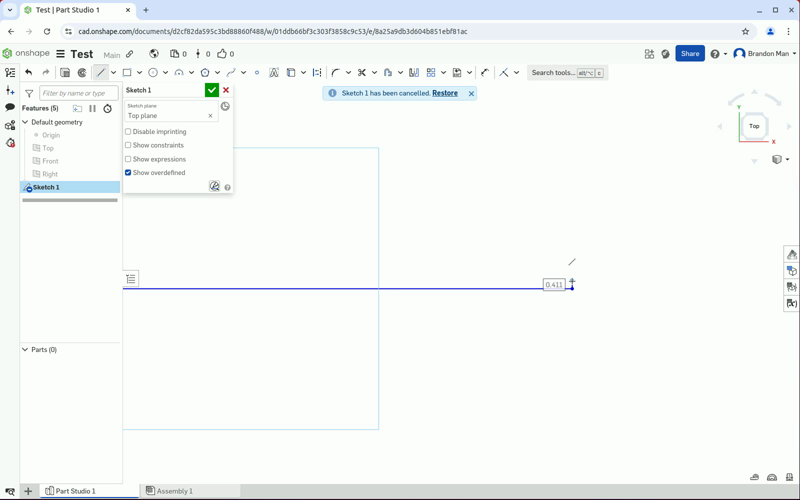
scroll(-6)
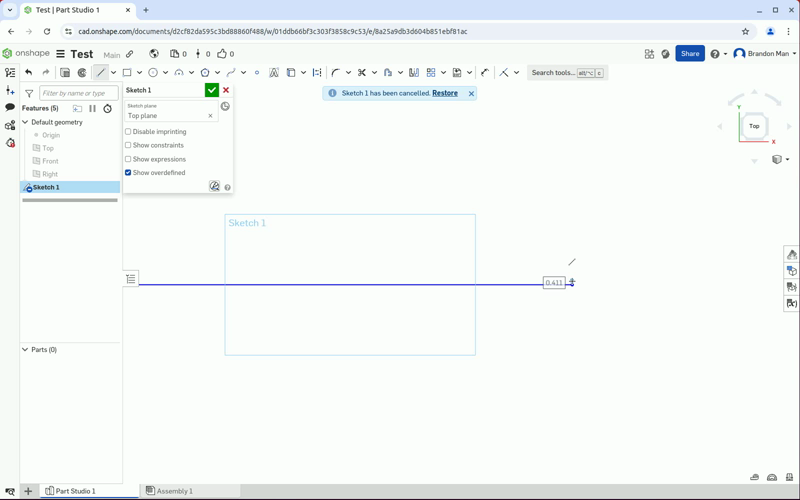
scroll(-6)
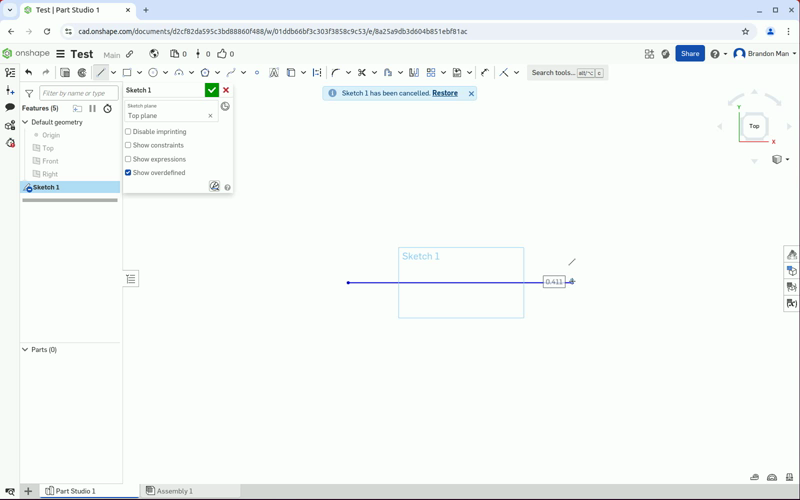
key_up(shift)
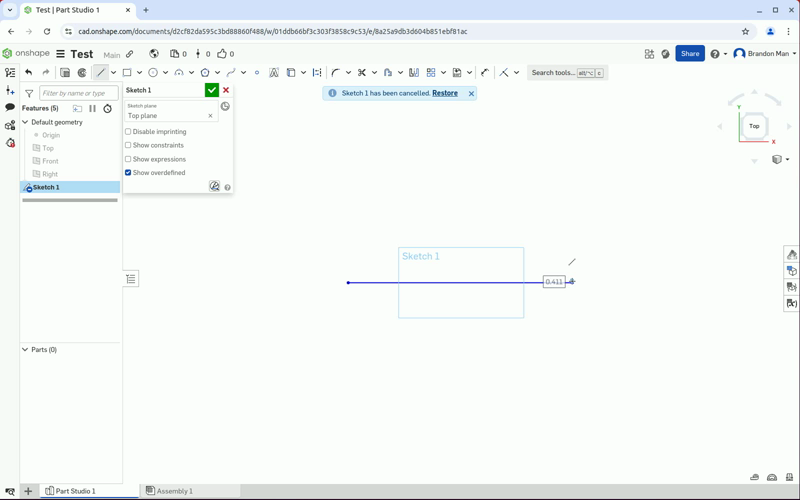
key_down(shift)
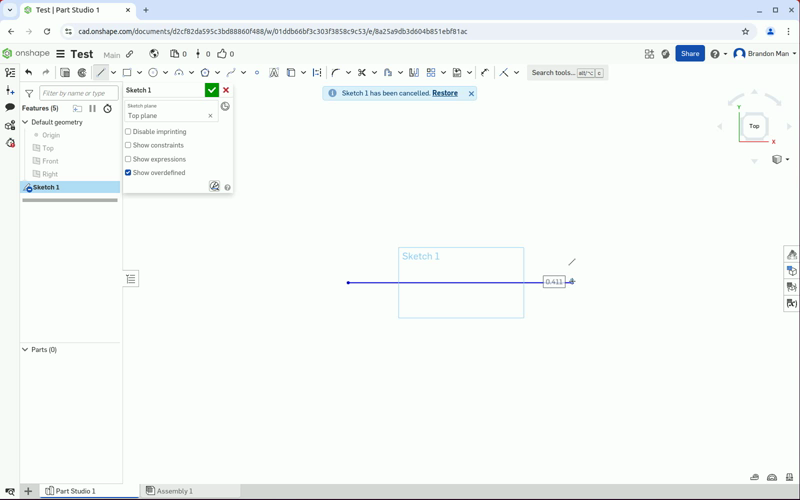
mouse_move(348, 280)
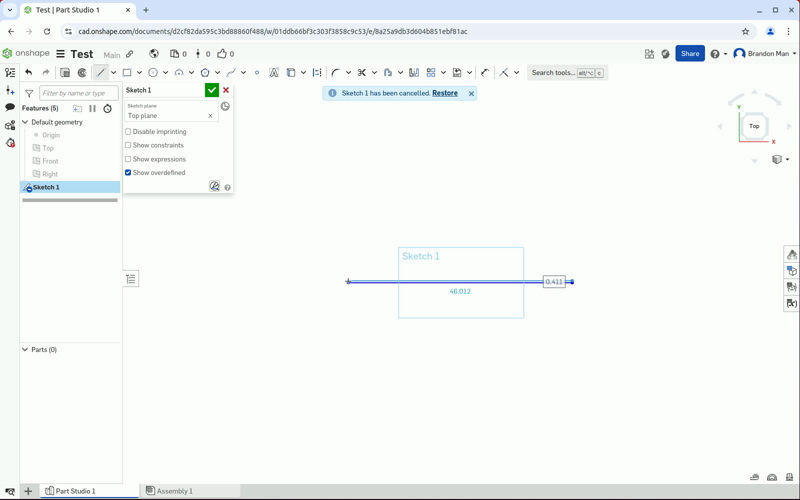
scroll(6)
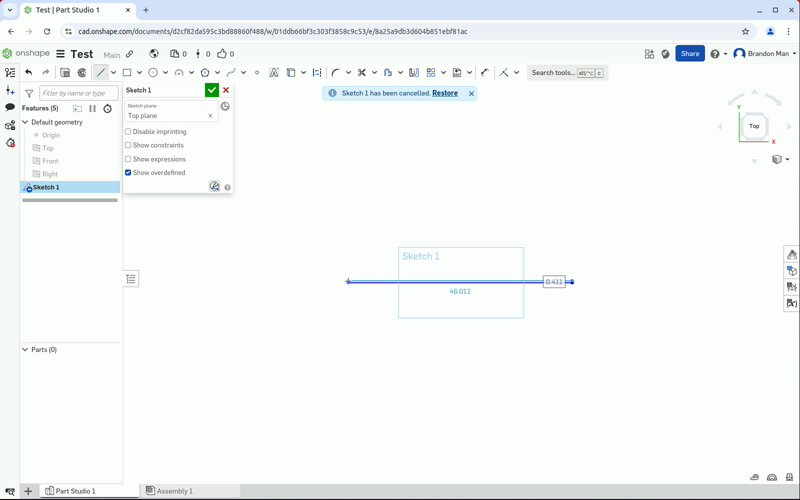
scroll(6)
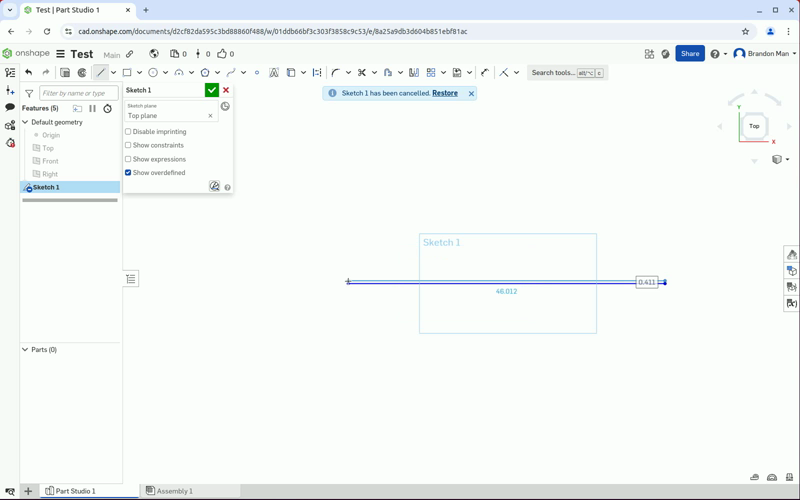
scroll(6)
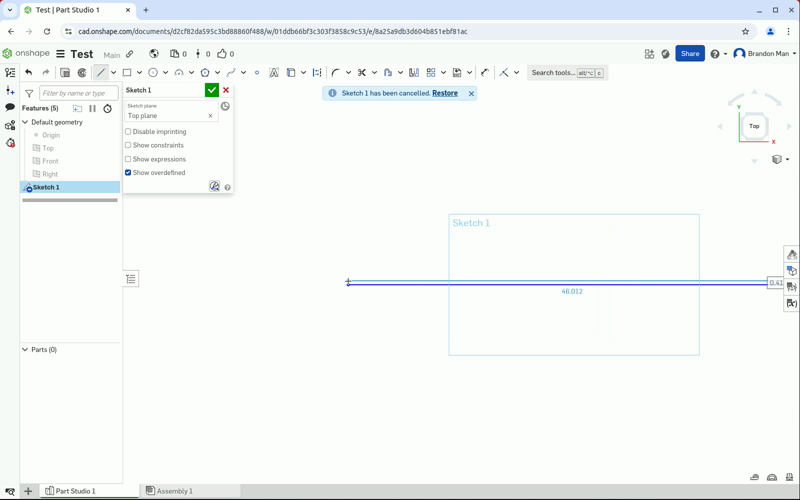
scroll(6)
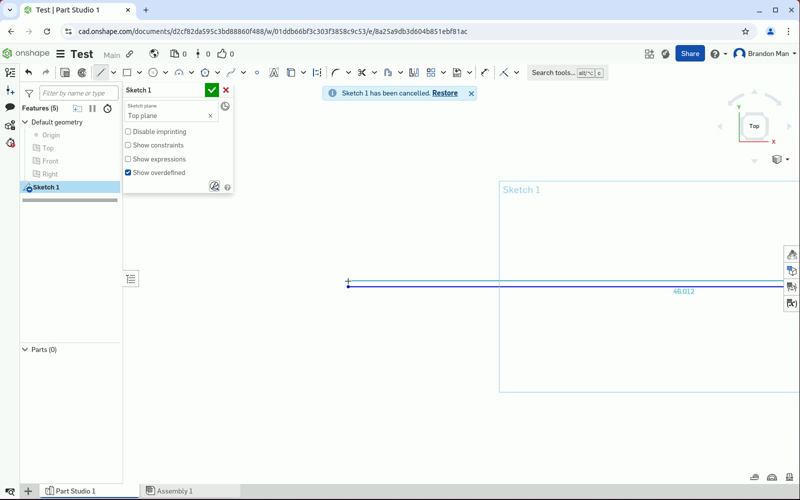
scroll(6)
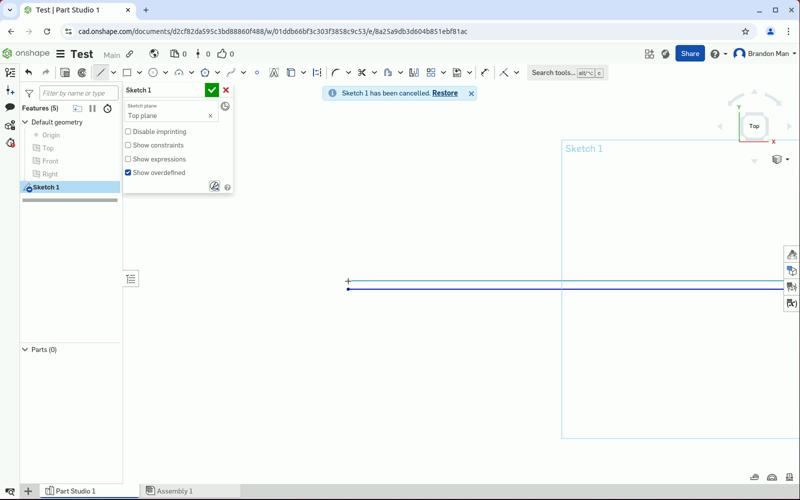
scroll(6)
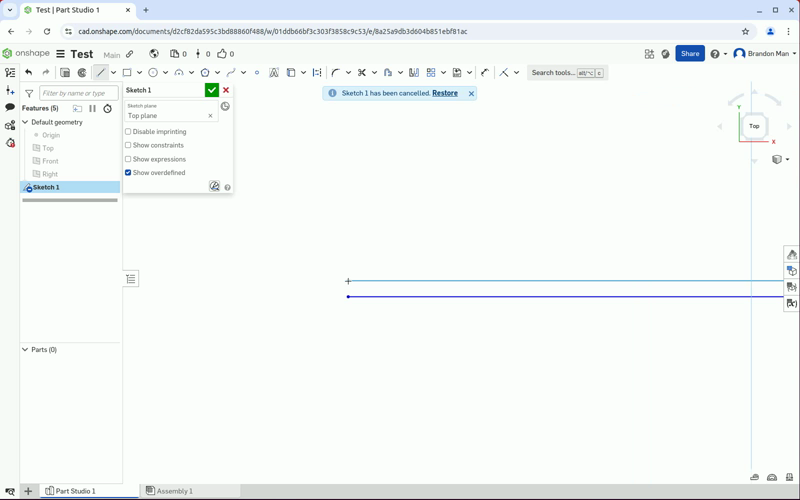
scroll(6)
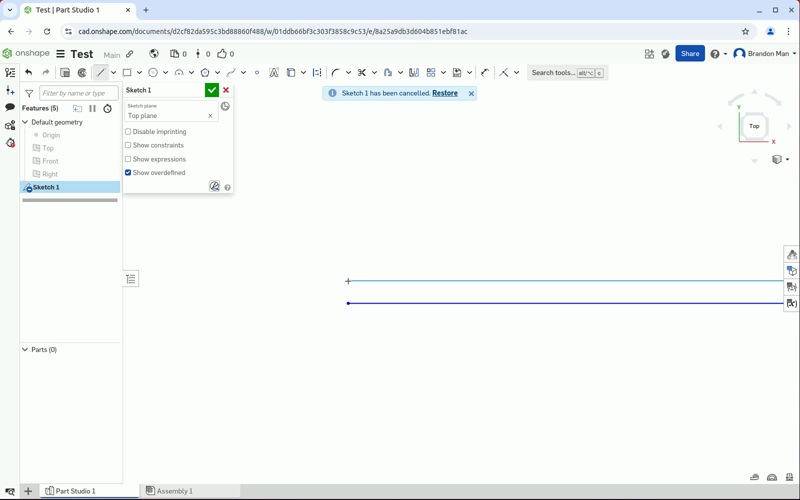
click(348, 280)
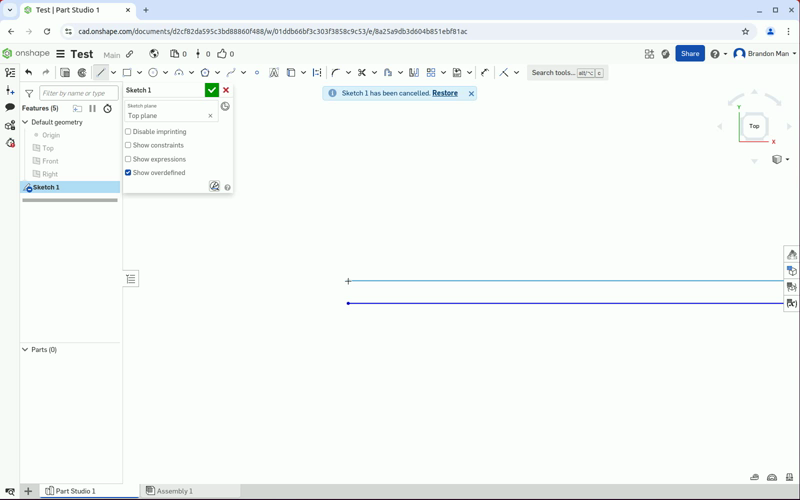
scroll(-6)
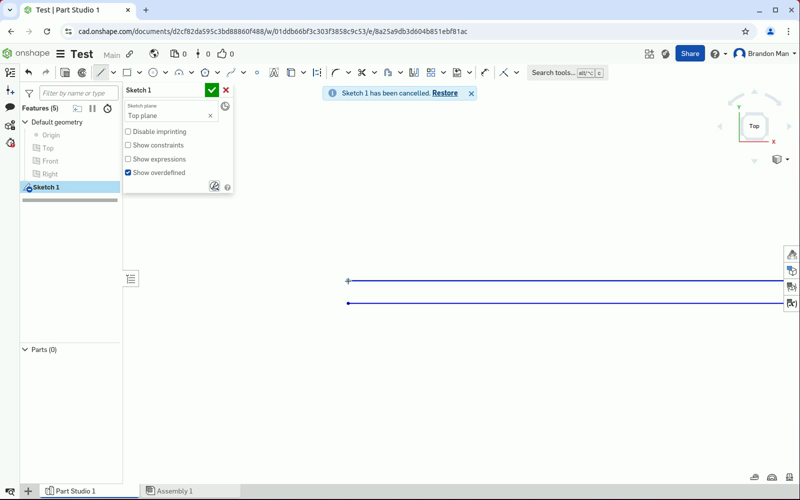
scroll(-6)
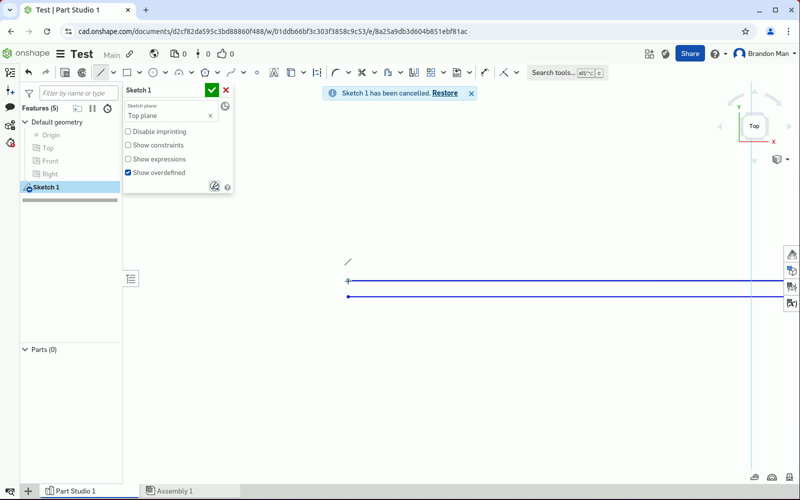
scroll(-6)
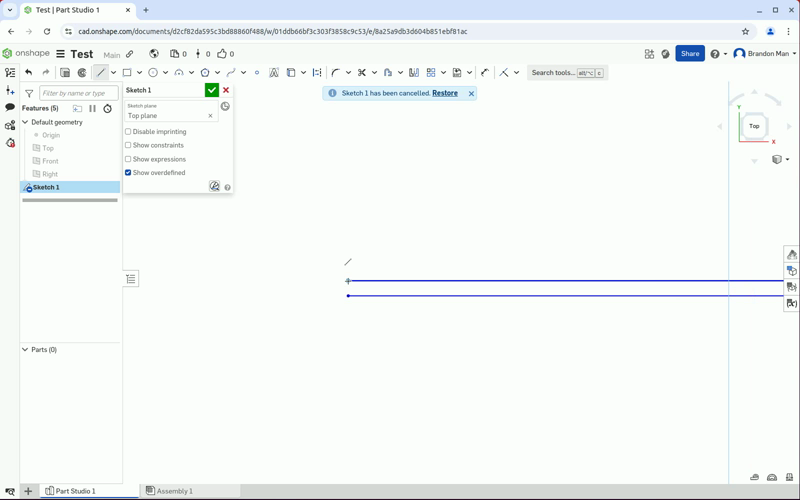
scroll(-6)
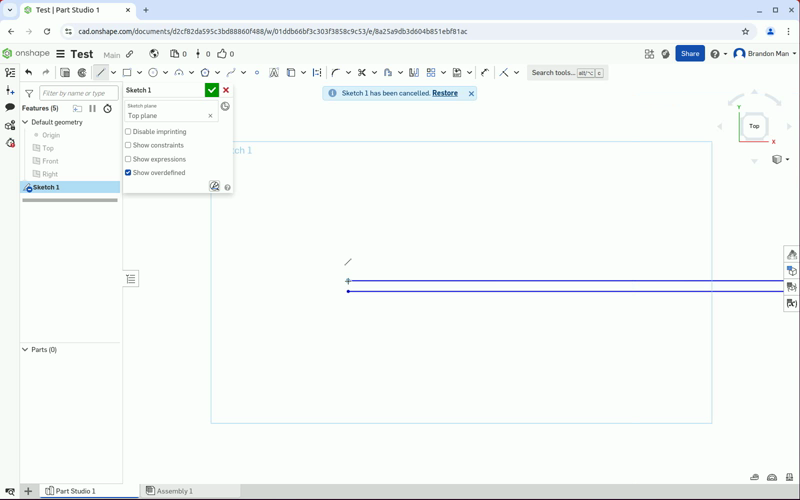
scroll(-6)
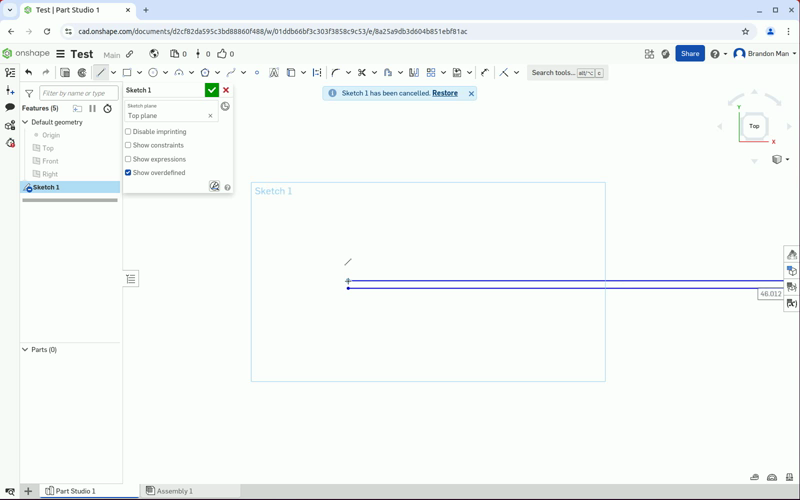
scroll(-6)
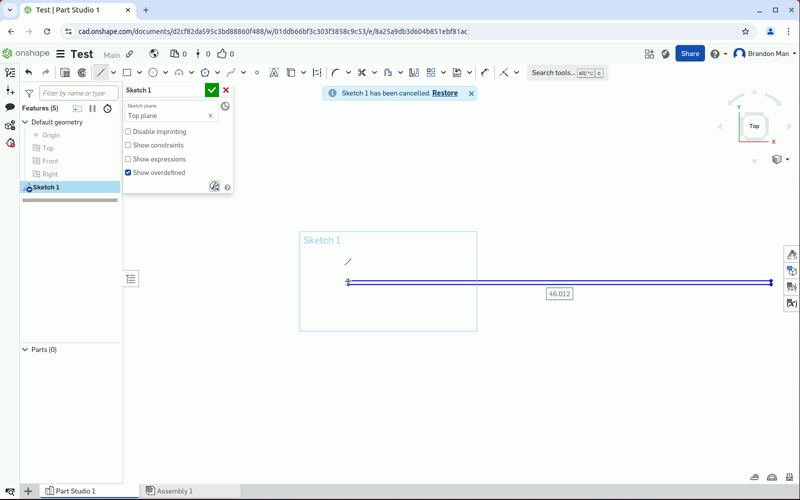
scroll(-6)
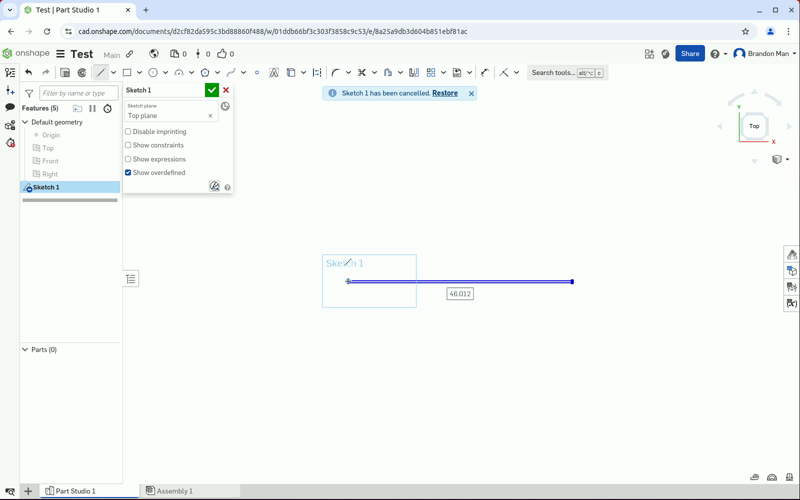
key_up(shift)
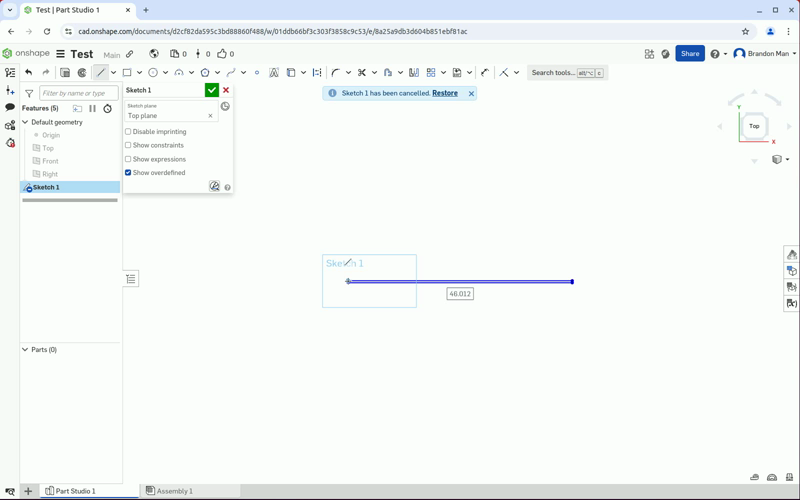
mouse_move(378, 280)
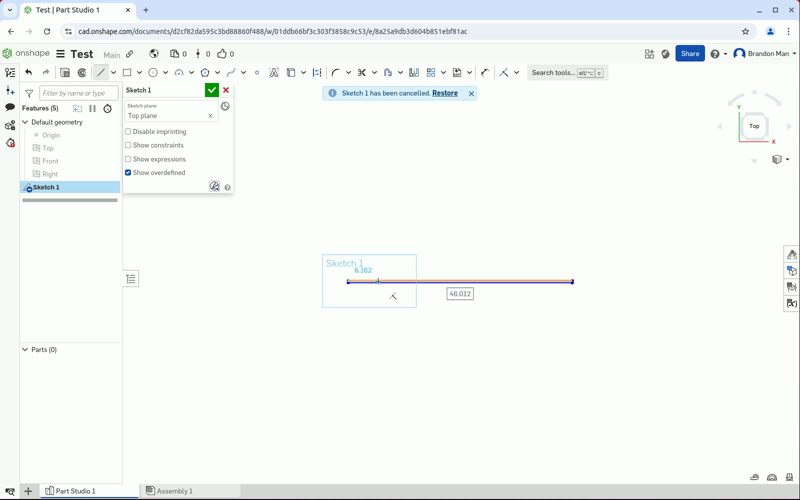
key_down(shift)
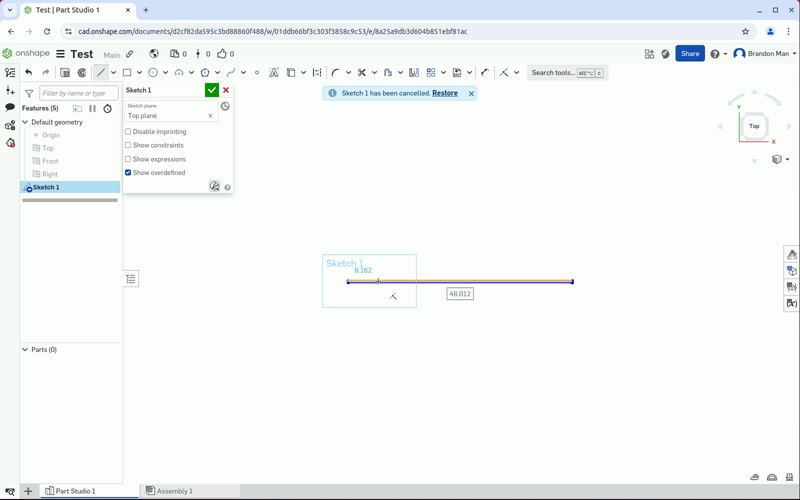
mouse_move(348, 282)
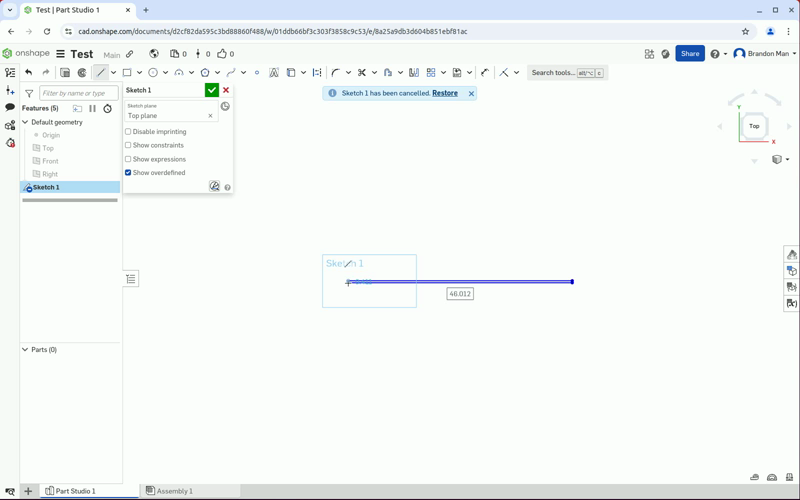
scroll(6)
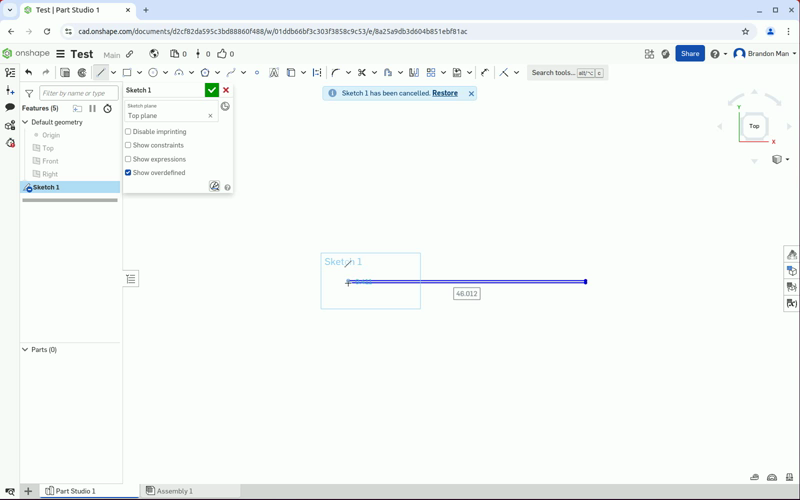
scroll(6)
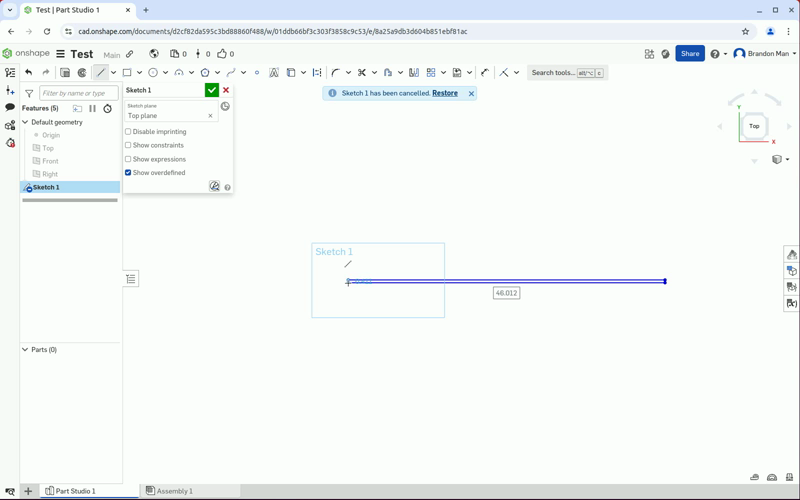
scroll(6)
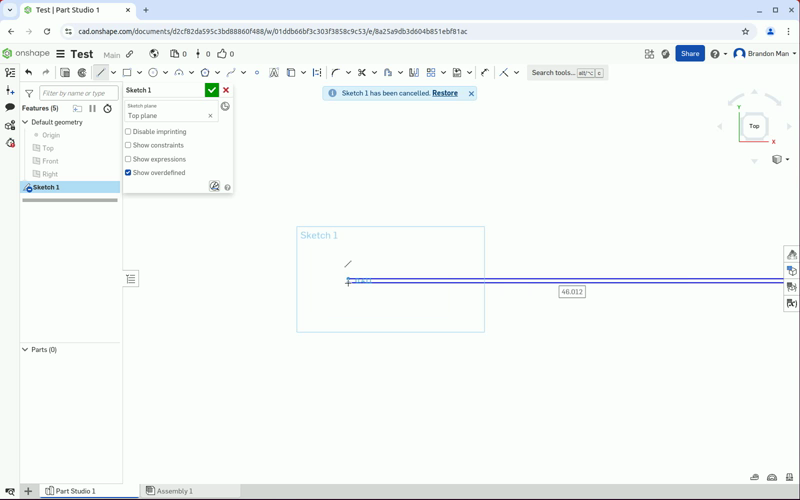
scroll(6)
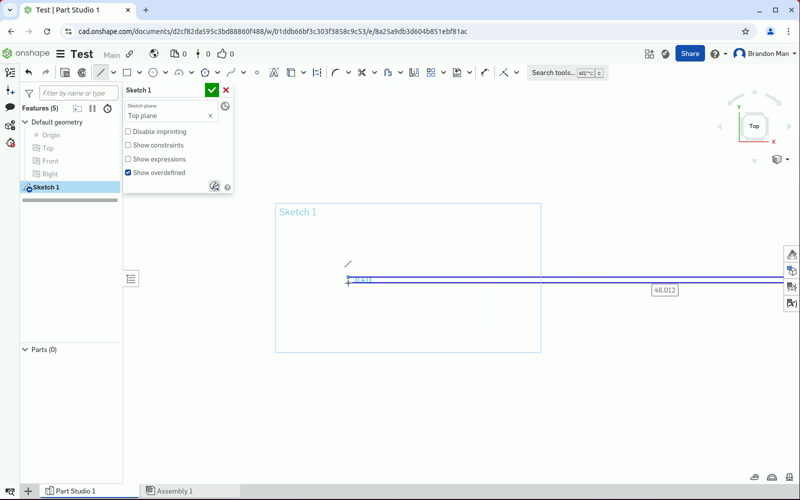
scroll(6)
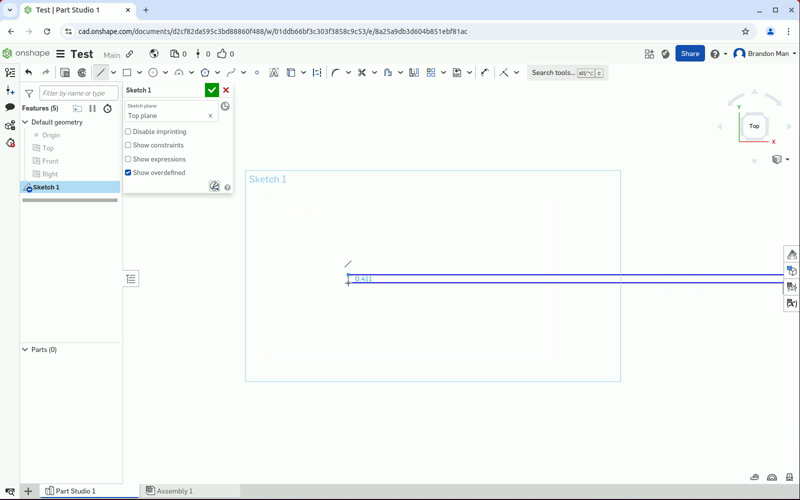
scroll(6)
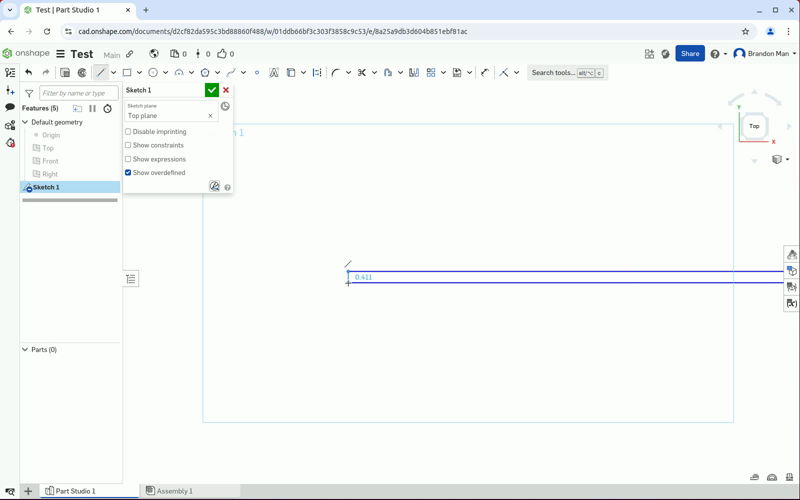
scroll(6)
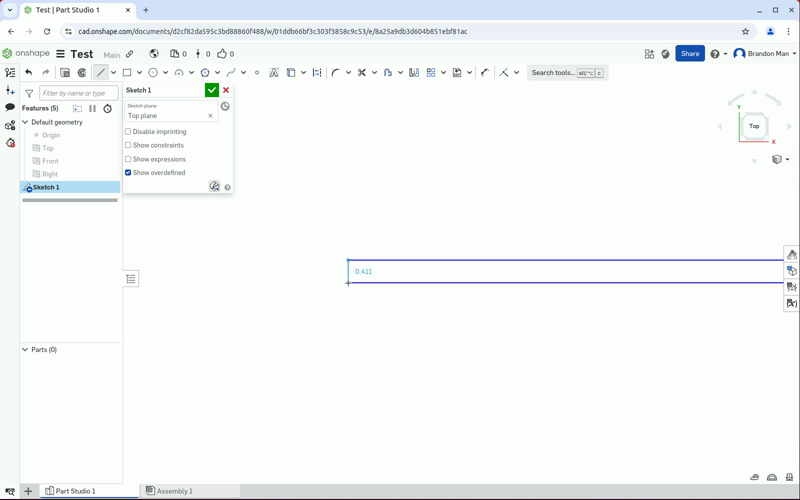
key_up(shift)
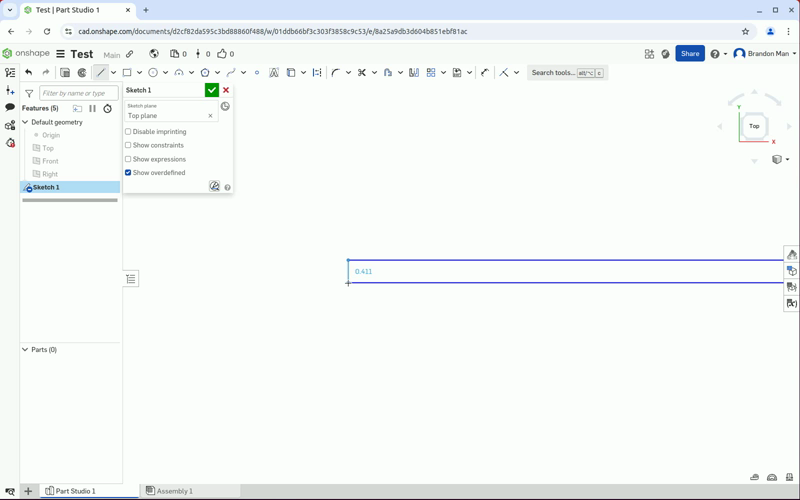
click(348, 282)
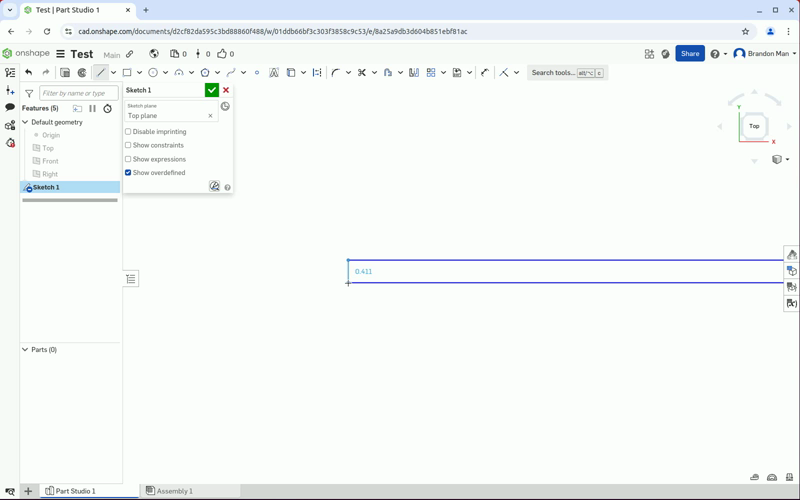
scroll(-6)
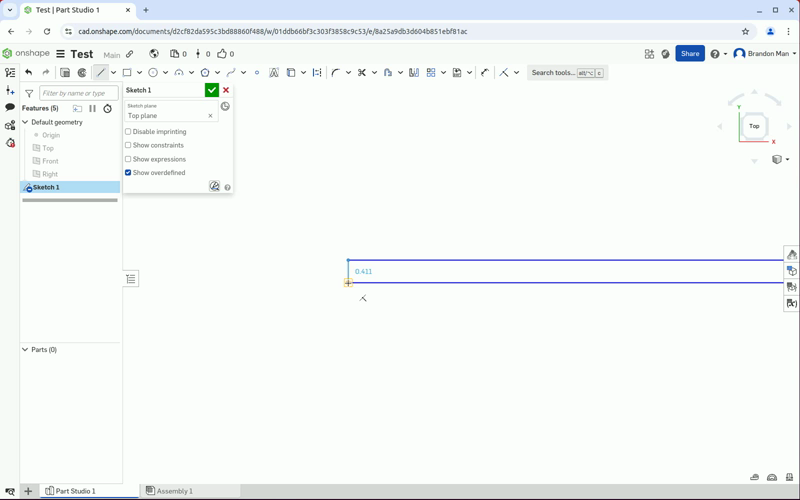
scroll(-6)
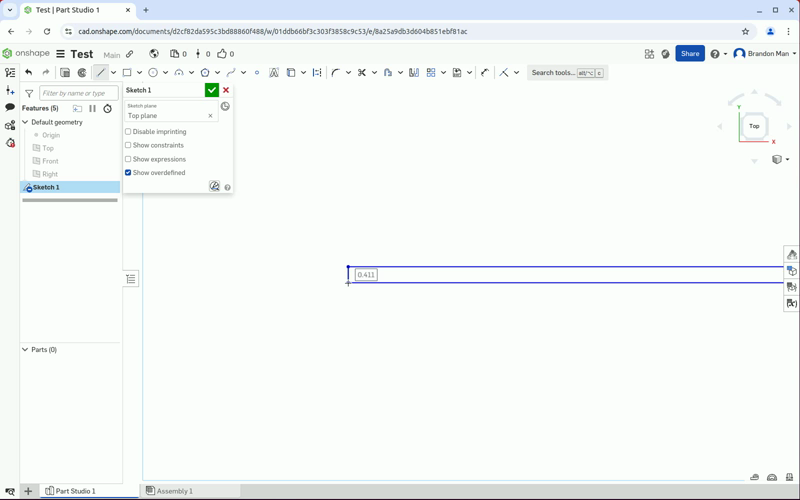
scroll(-6)
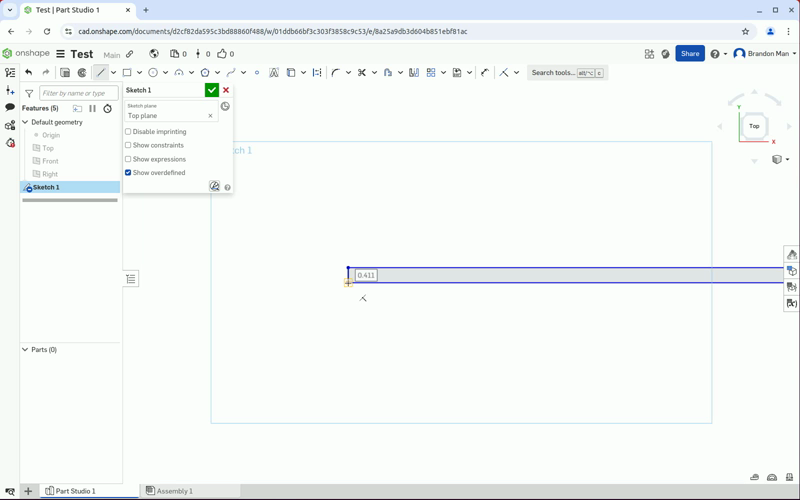
scroll(-6)
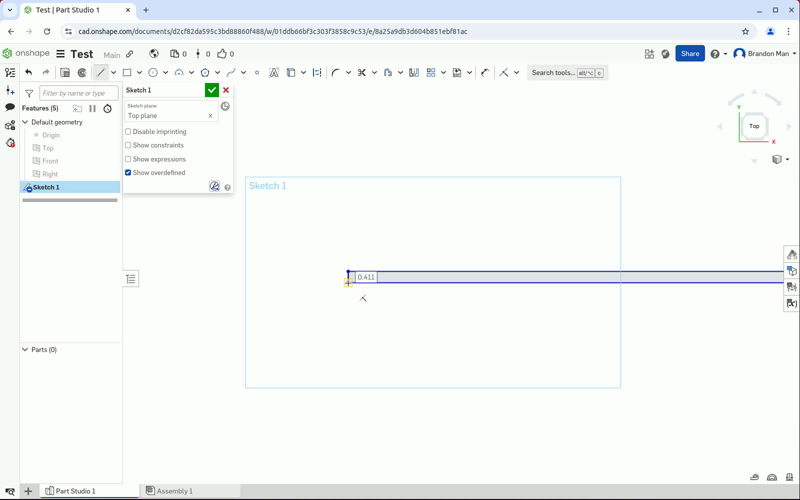
scroll(-6)
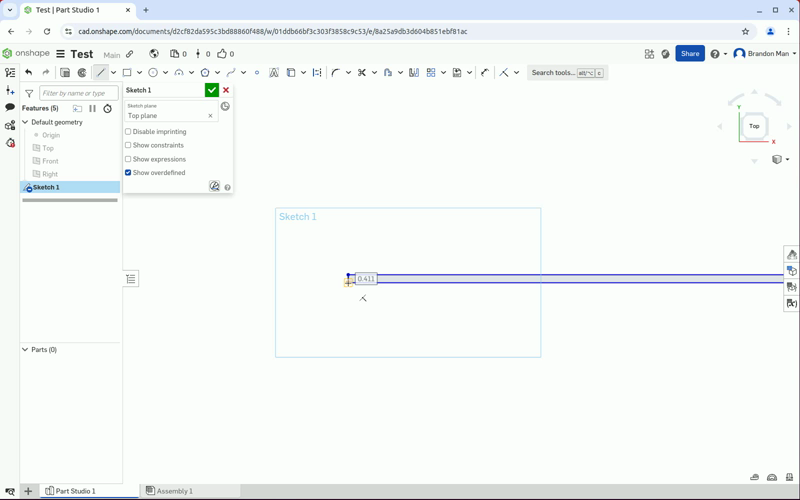
scroll(-6)
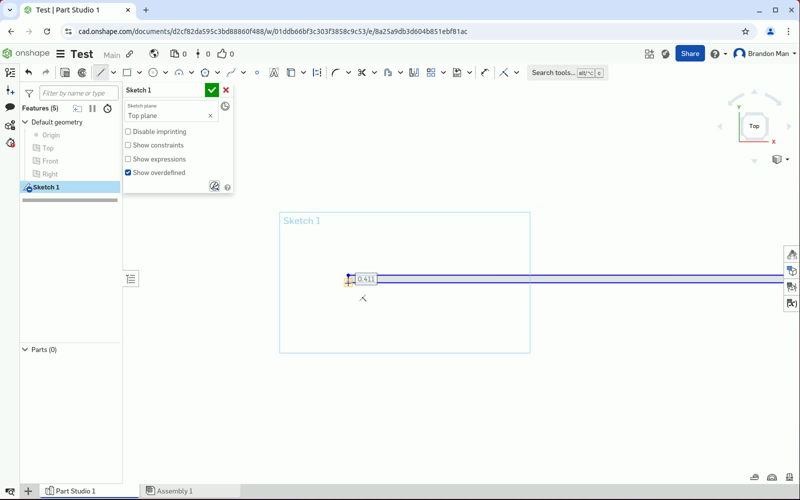
scroll(-6)
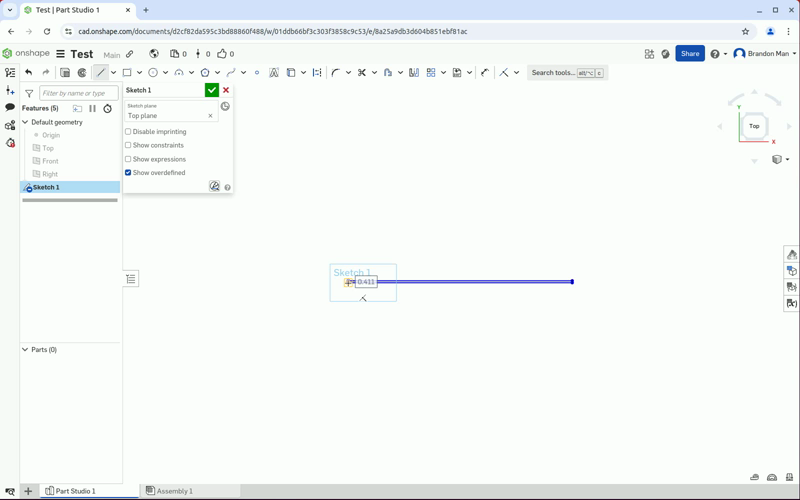
key(esc)
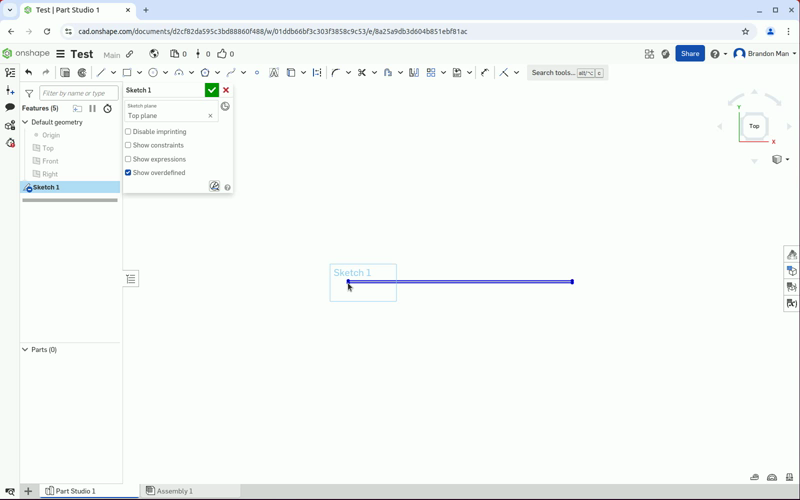
mouse_move(487, 280)
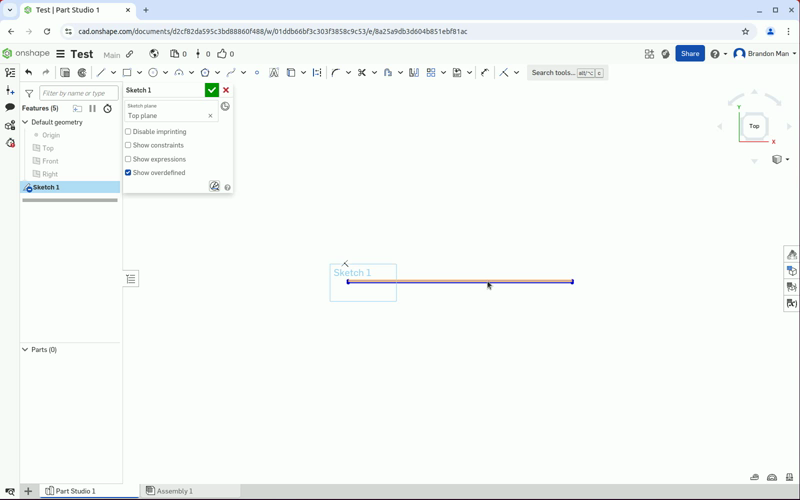
scroll(6)
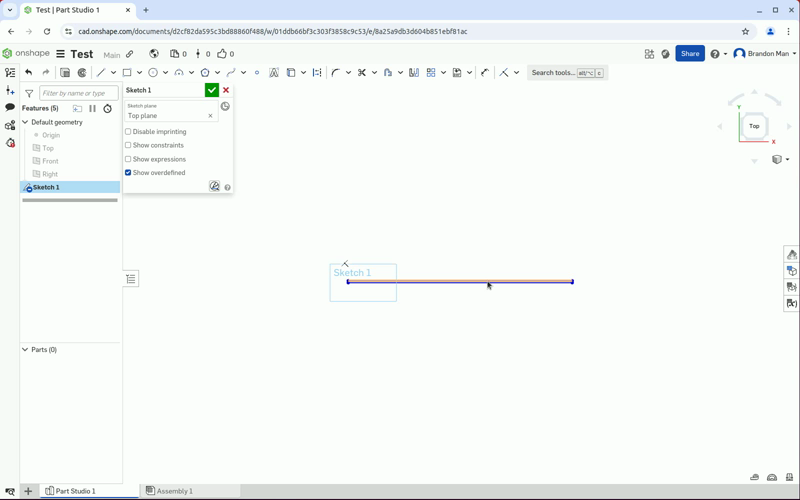
scroll(6)
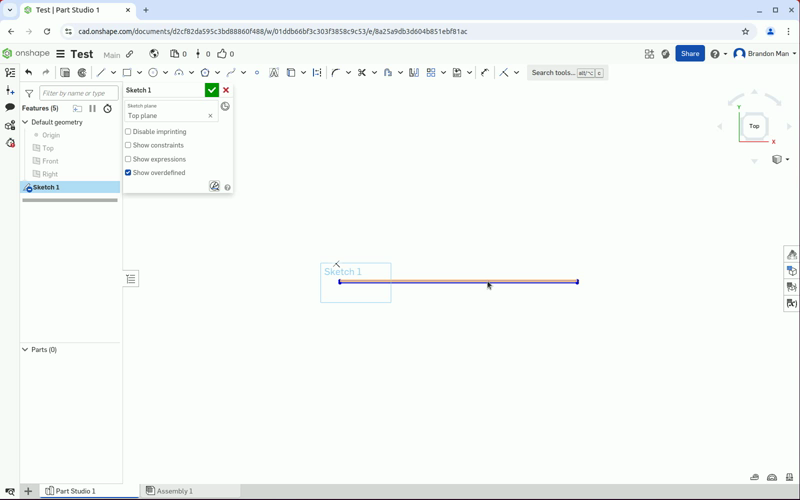
scroll(6)
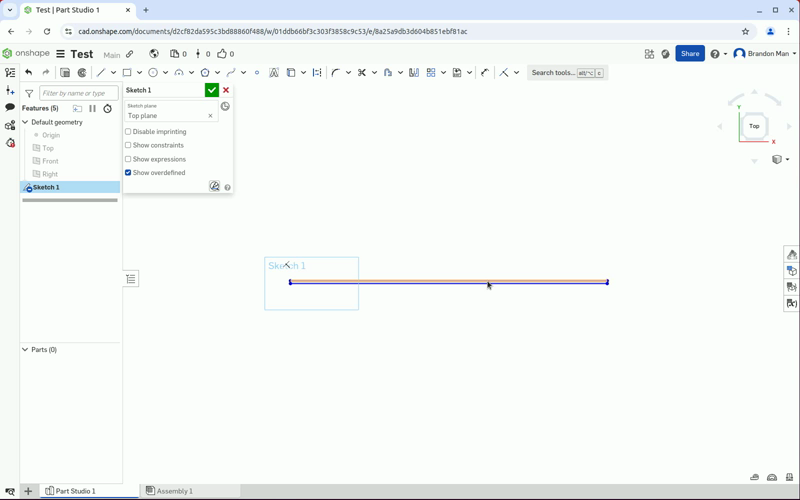
scroll(6)
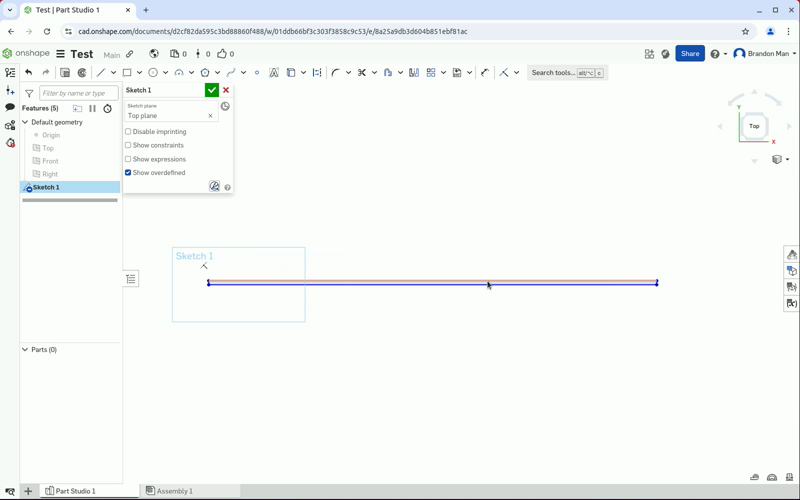
scroll(6)
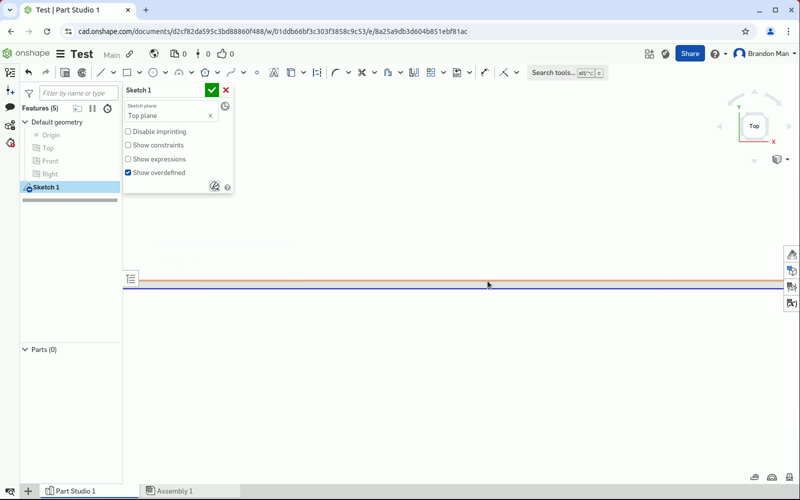
scroll(6)
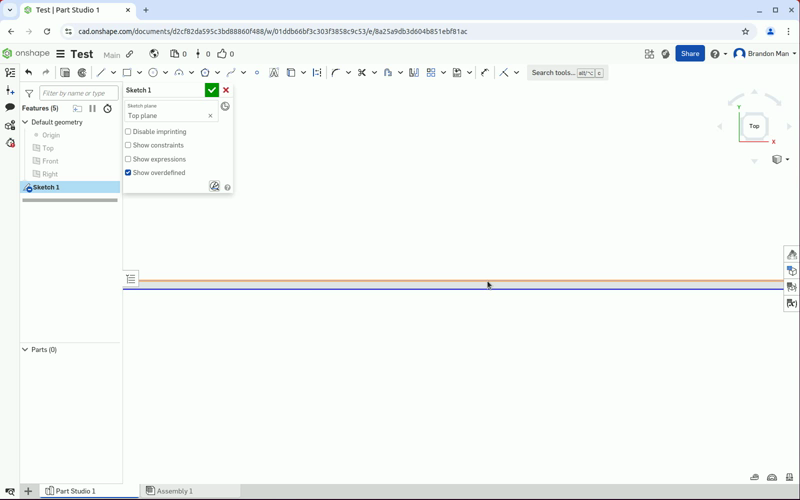
scroll(6)
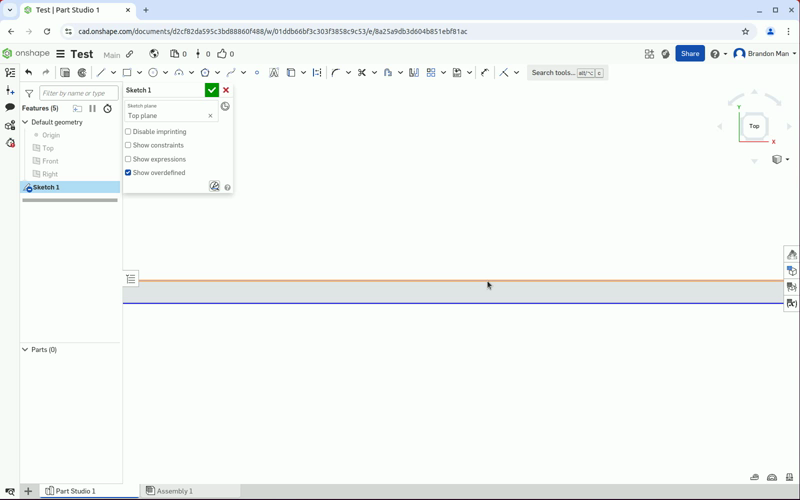
click(487, 280)
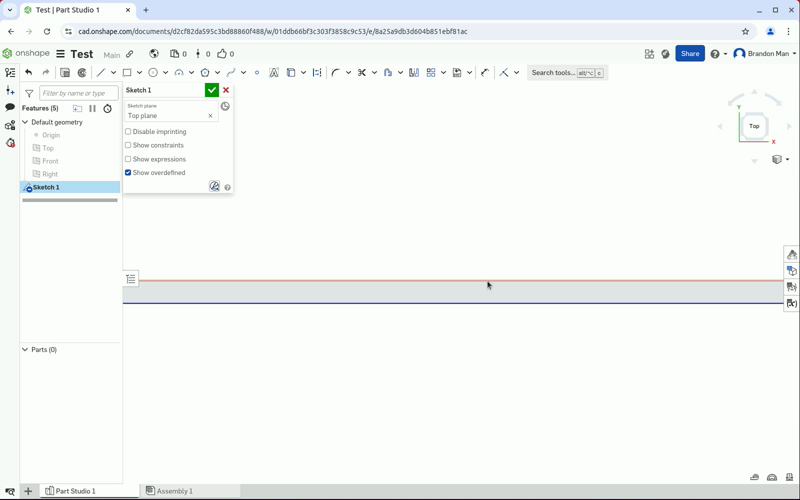
scroll(-6)
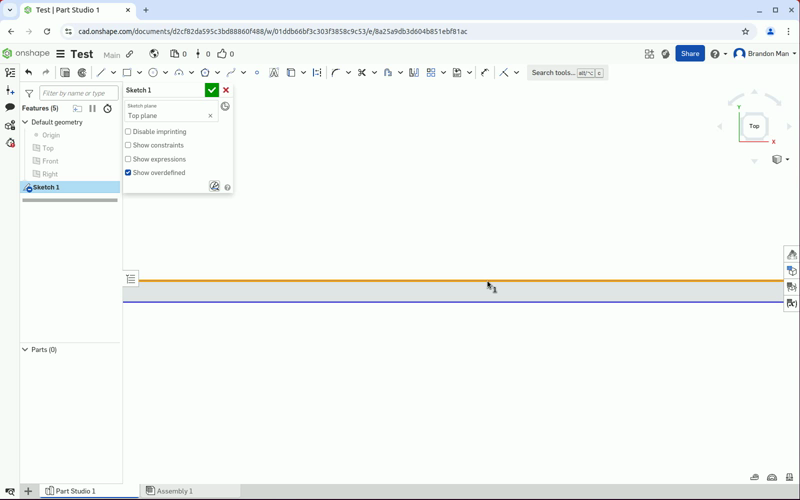
scroll(-6)
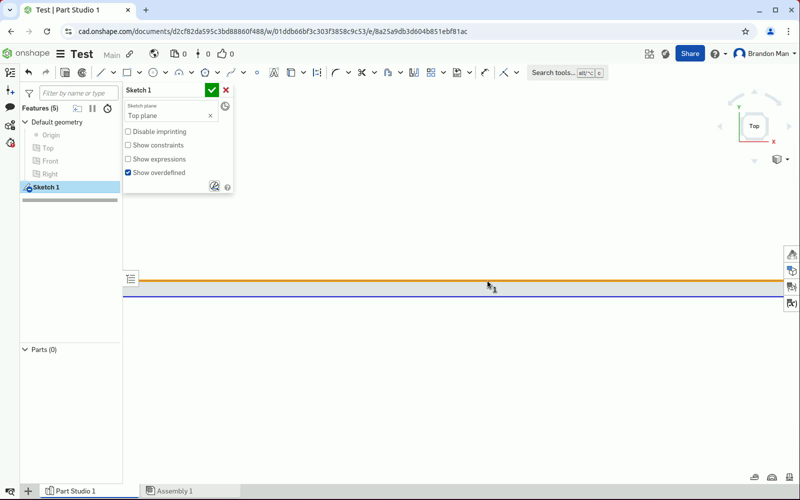
scroll(-6)
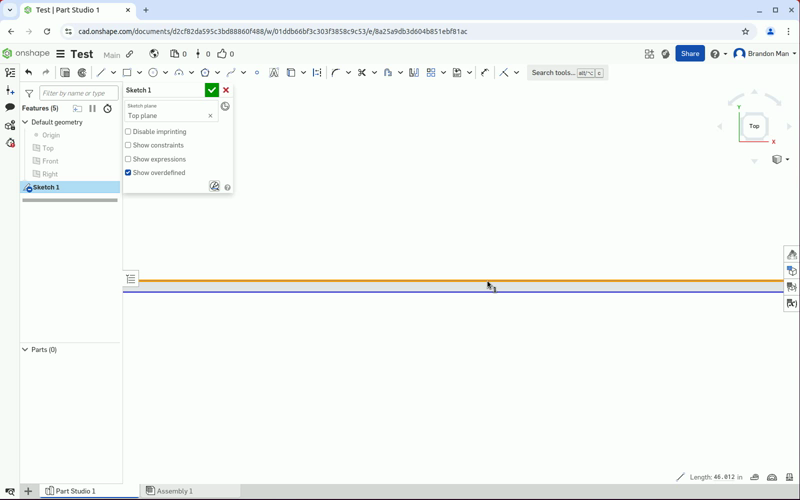
scroll(-6)
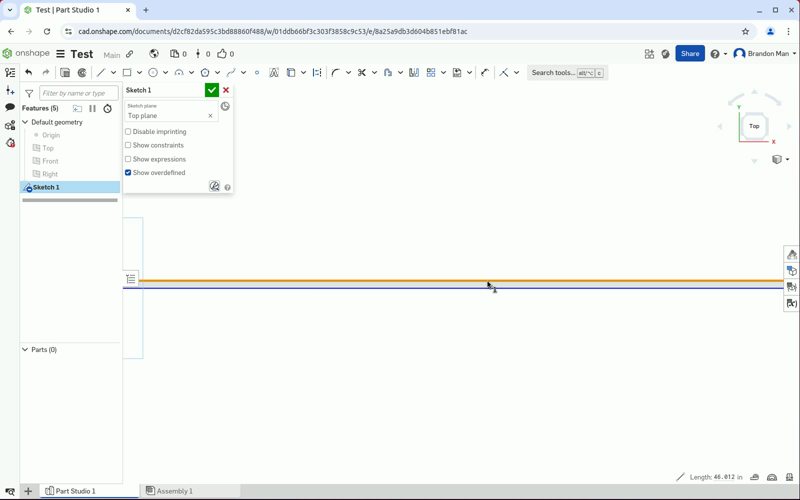
scroll(-6)
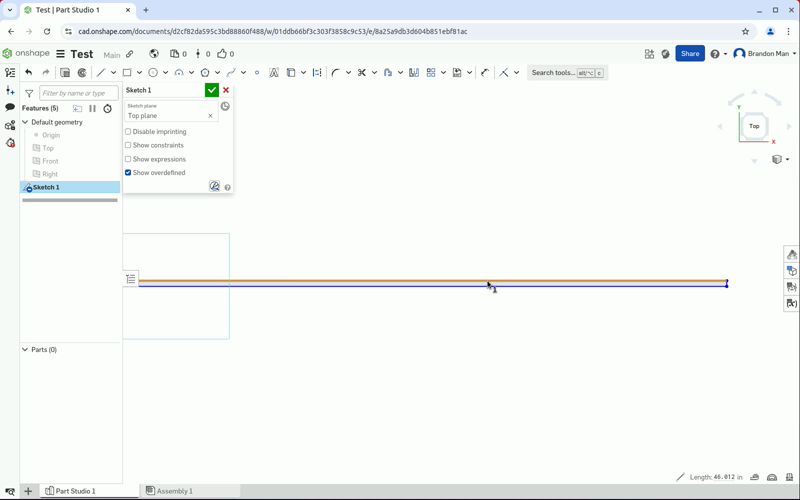
scroll(-6)
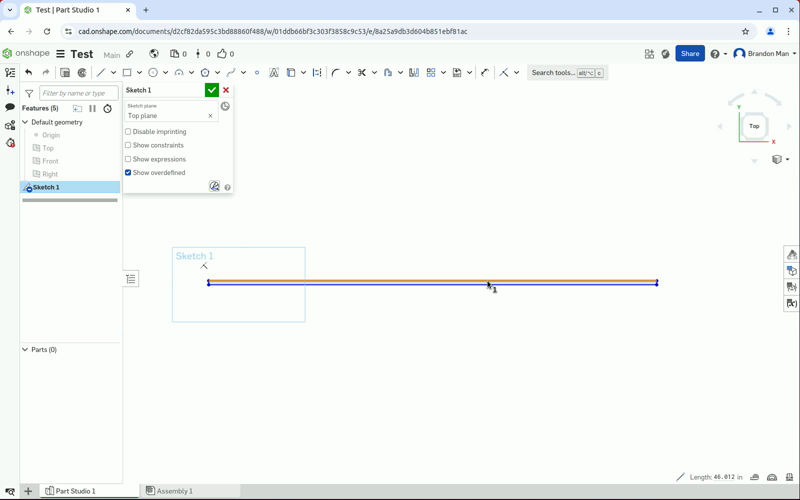
scroll(-6)
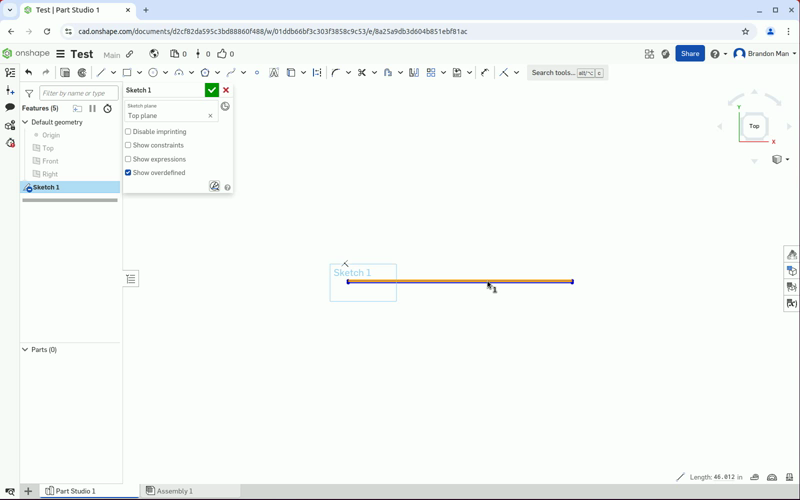
mouse_move(73, 352)
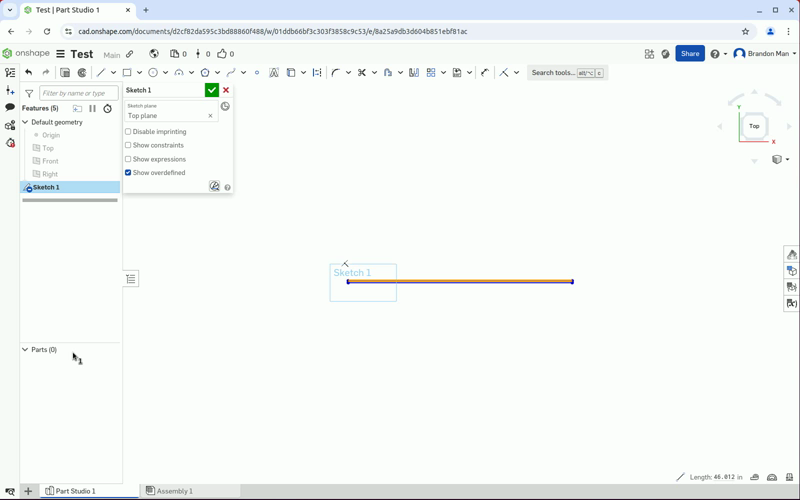
key(shift+y)
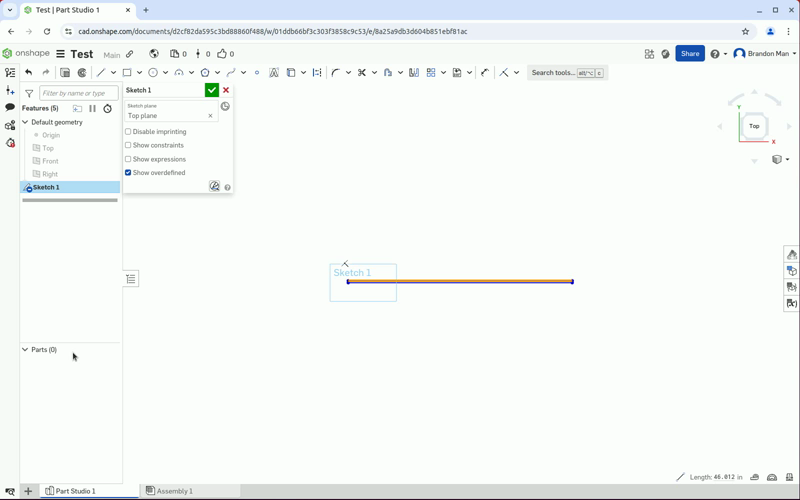
key(shift+e)
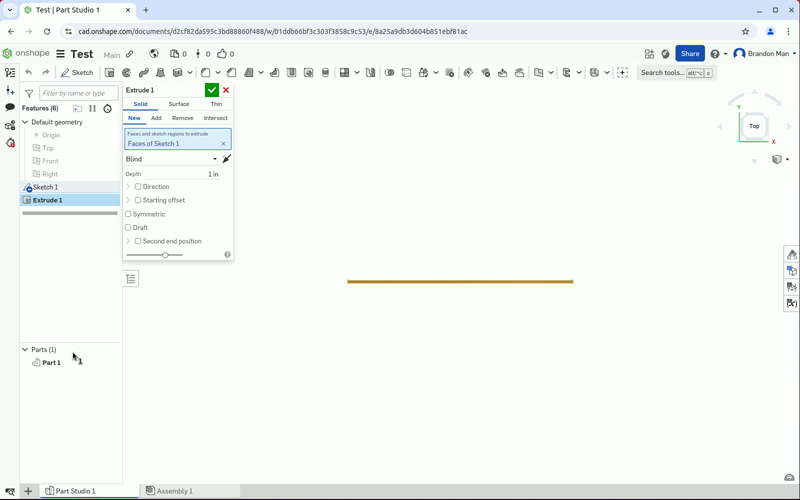
mouse_move(143, 106)
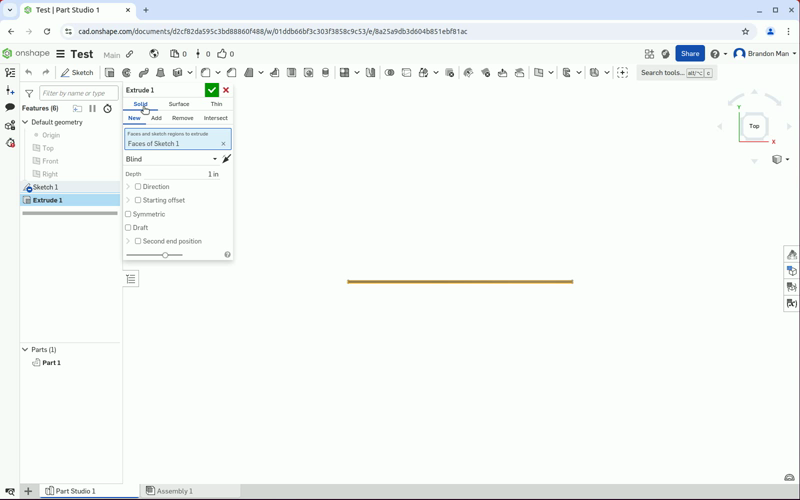
click(143, 106)
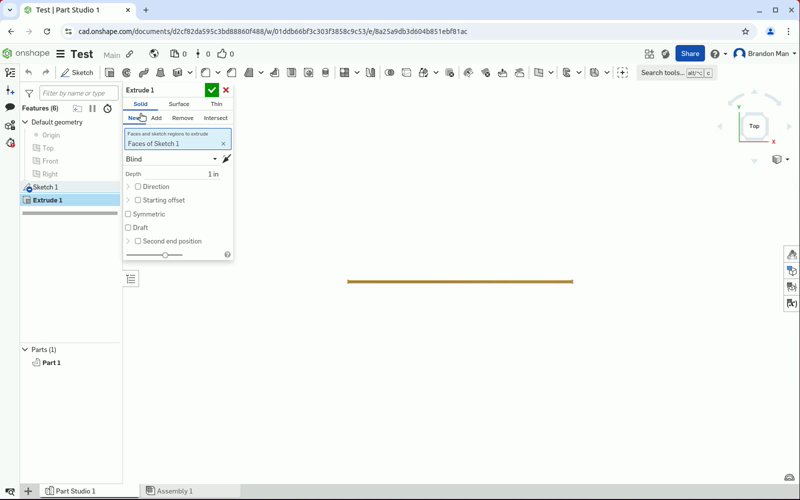
mouse_move(137, 120)
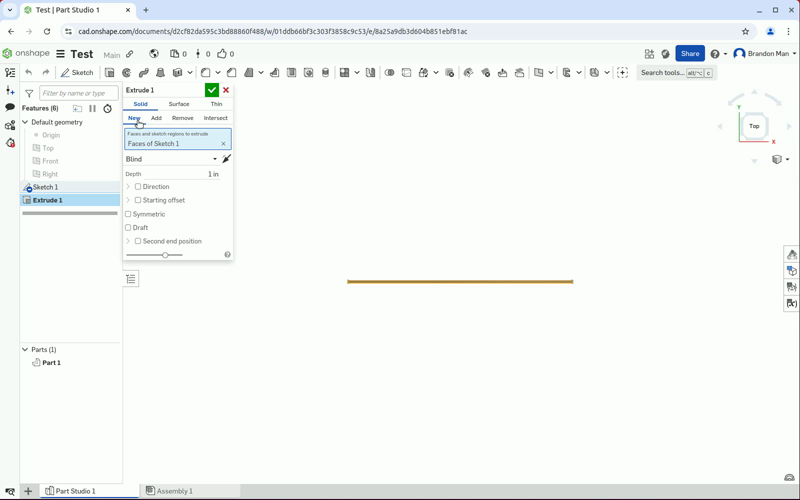
click(137, 120)
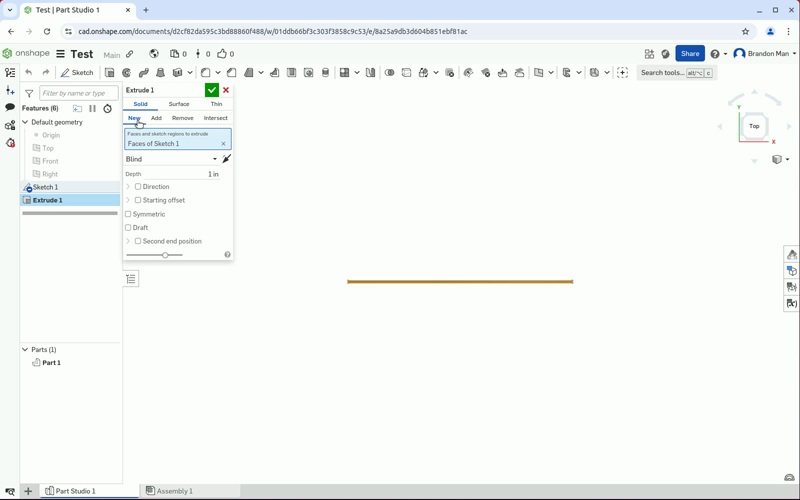
key(tab, 4)
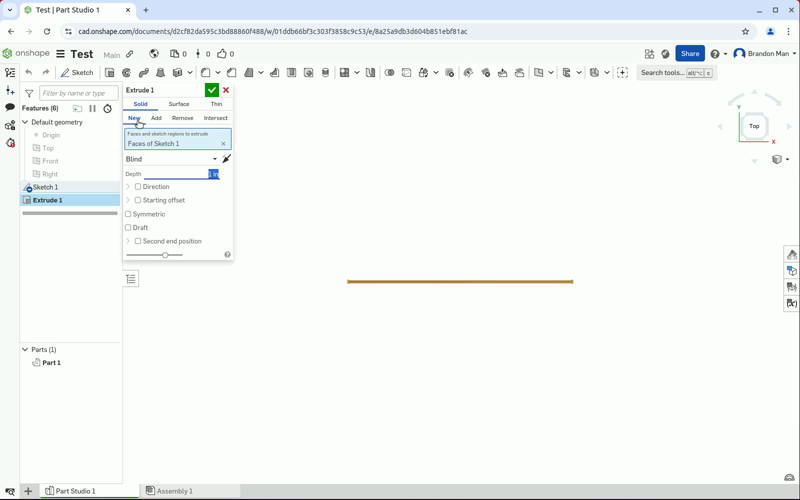
text(-0.241)
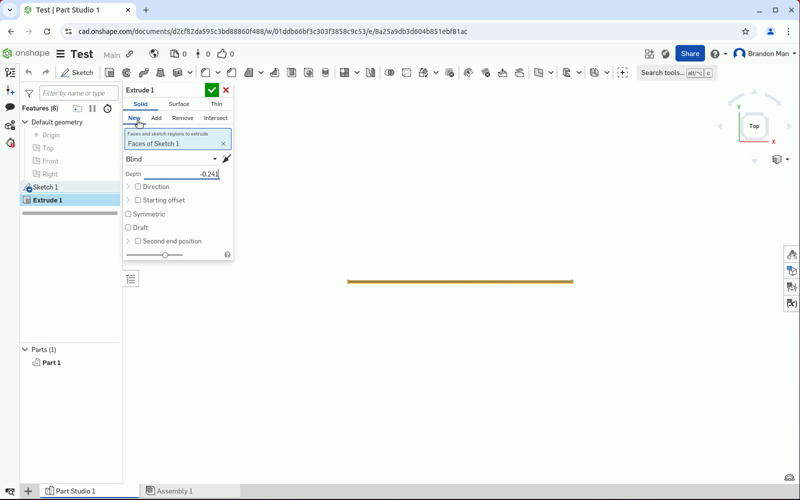
key(enter)
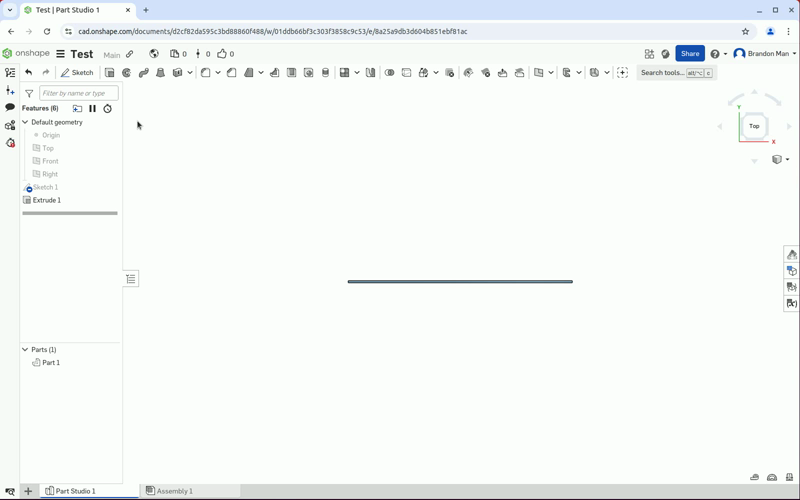
key(shift+h)
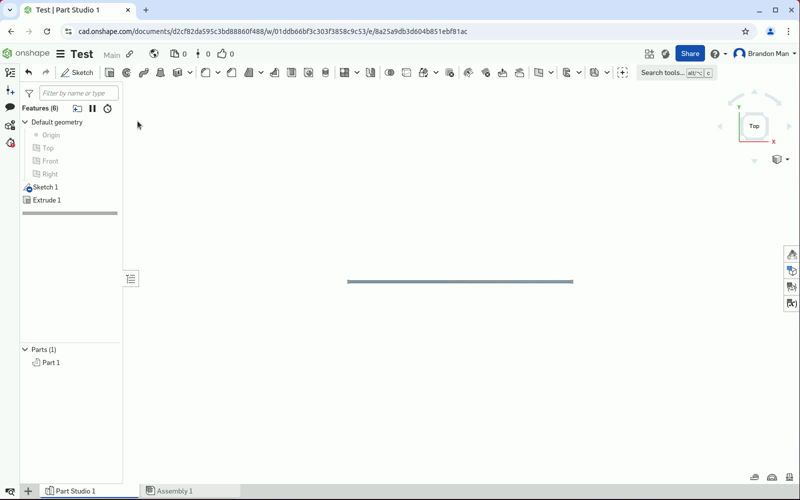
key(shift+h)
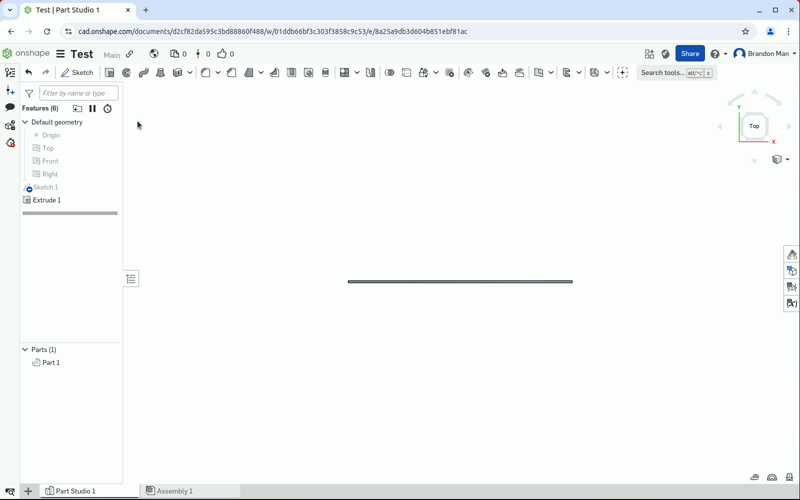
mouse_move(73, 189)
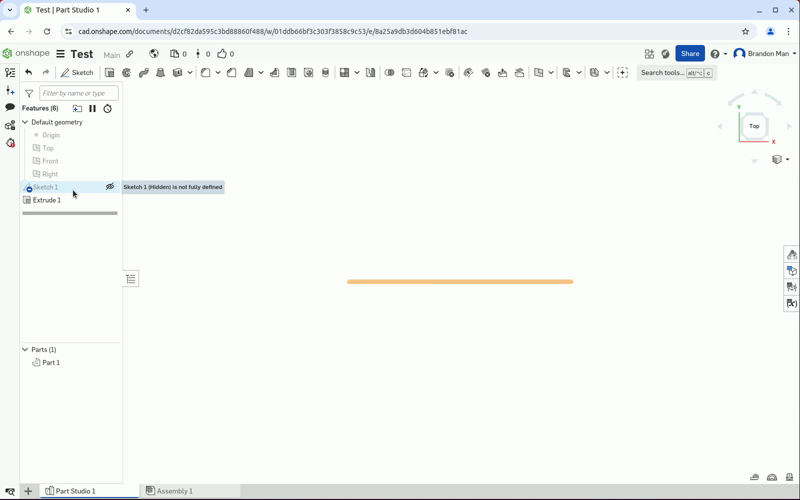
click(73, 189)
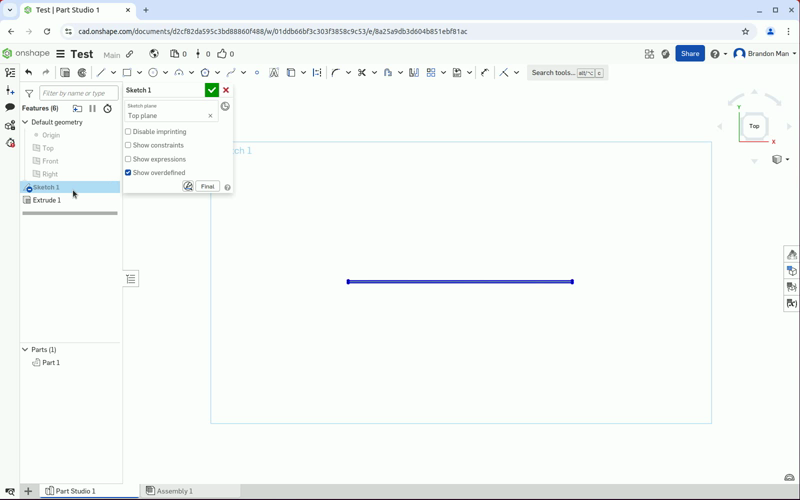
mouse_move(229, 92)
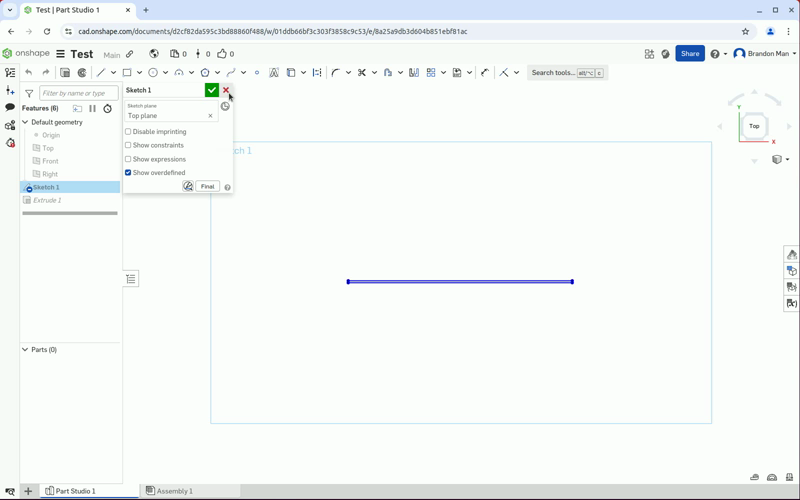
click(229, 92)
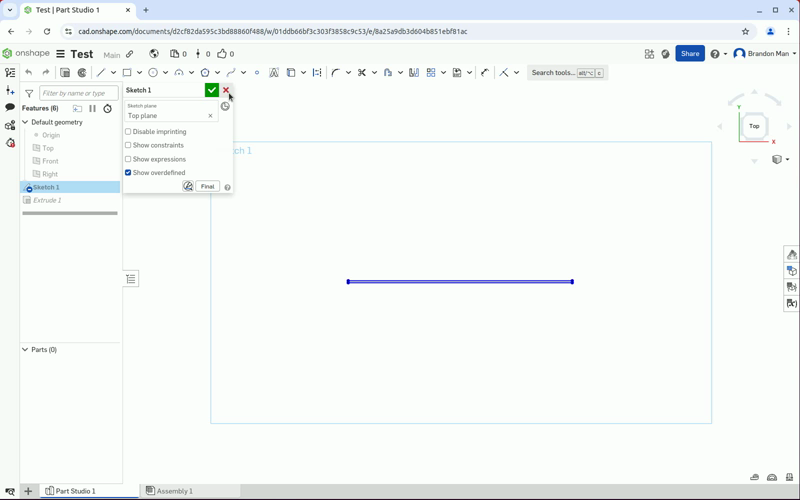
key(shift+s)
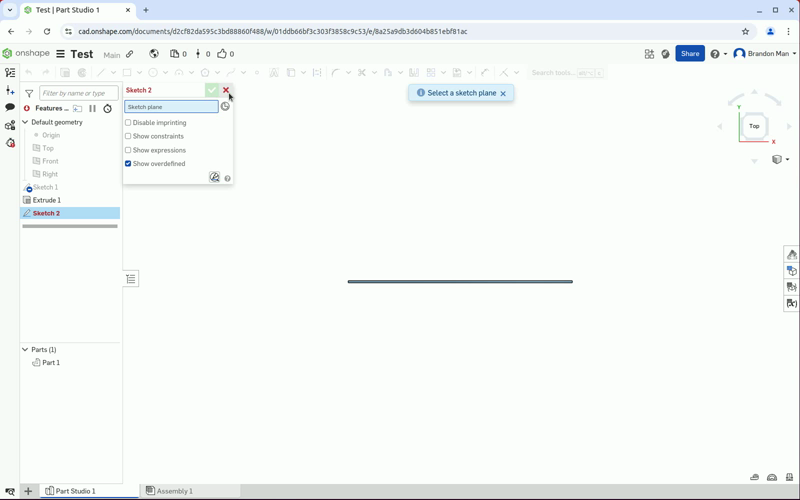
mouse_move(73, 150)
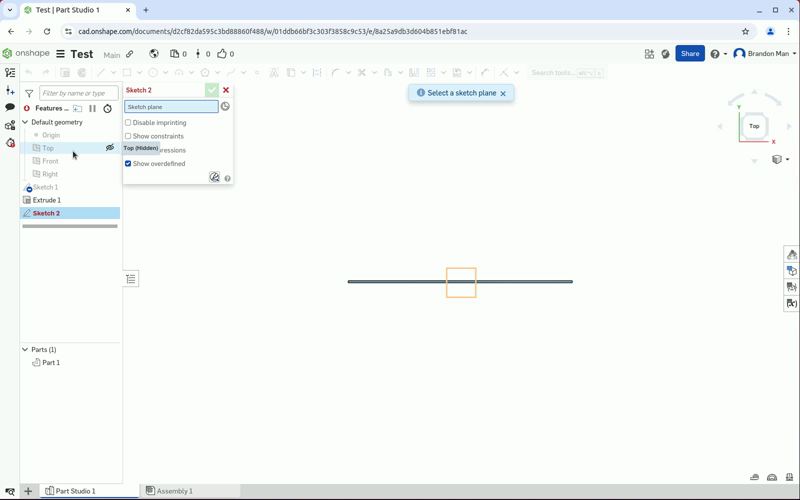
click(73, 150)
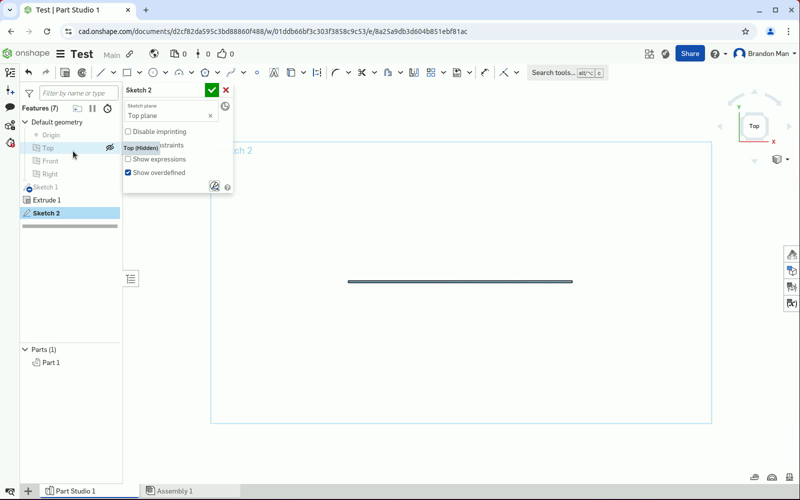
mouse_move(73, 352)
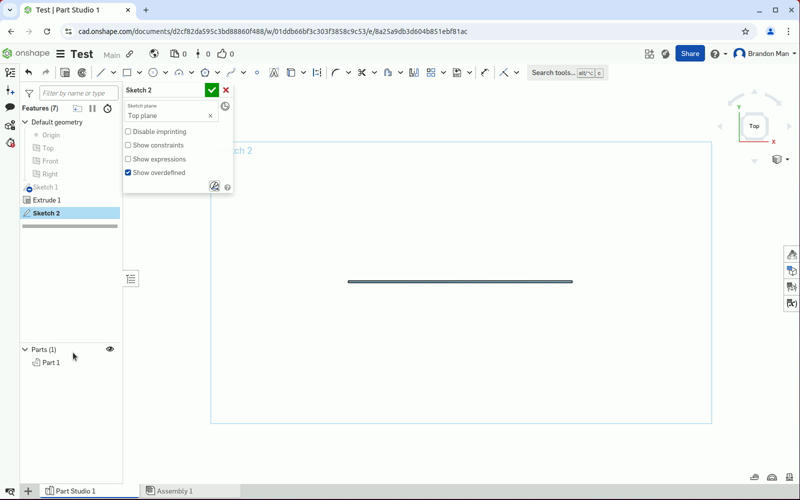
key(y)
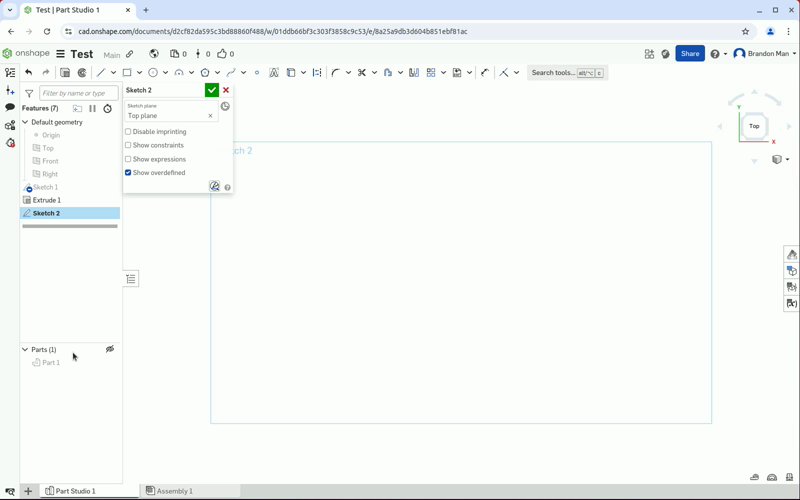
key(l)
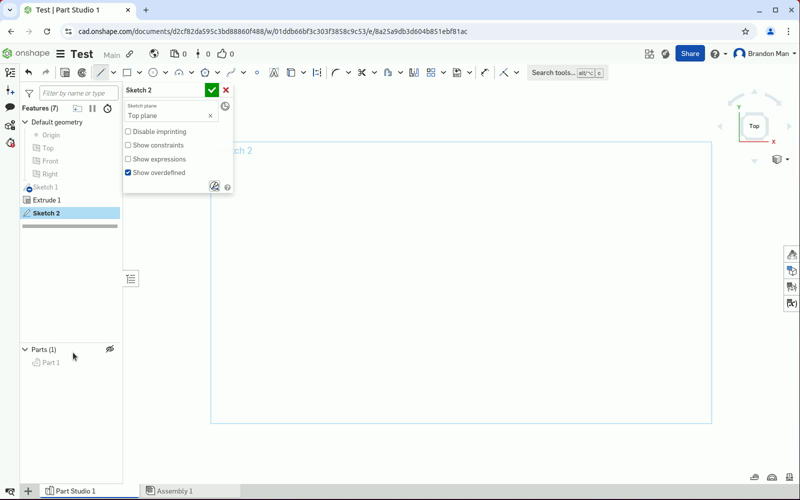
key_down(shift)
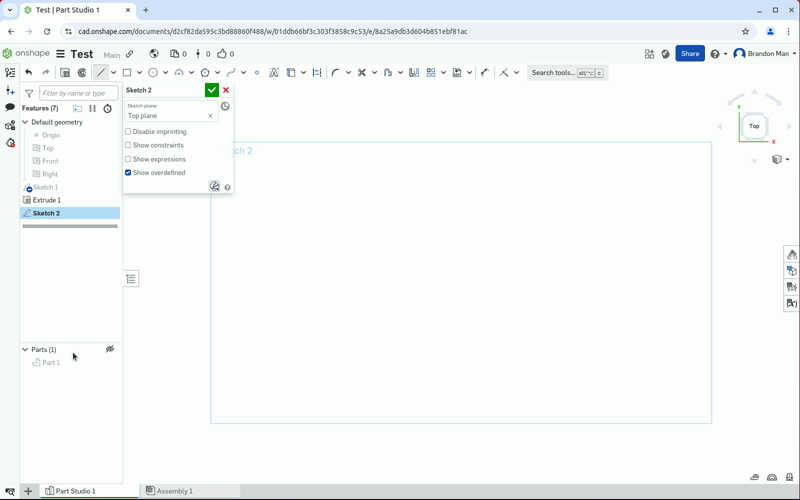
mouse_move(458, 301)
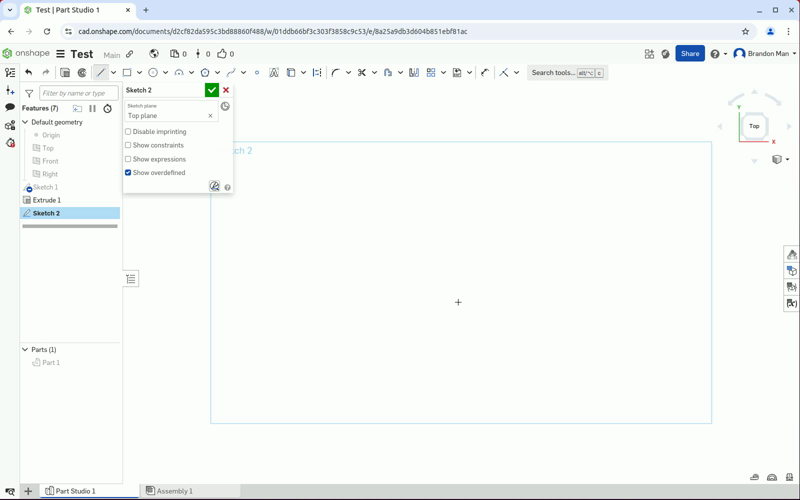
click(458, 301)
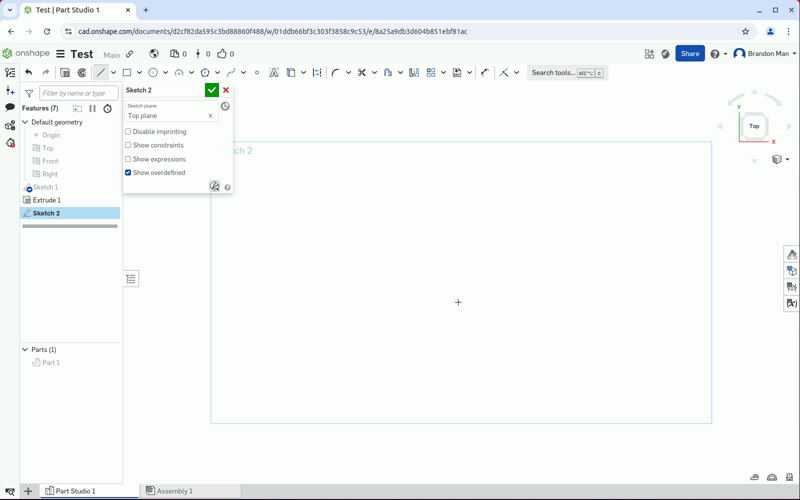
key_up(shift)
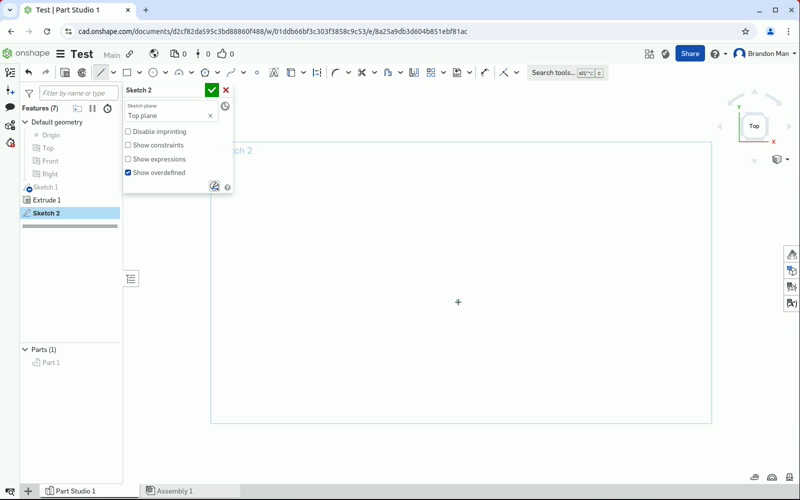
key_down(shift)
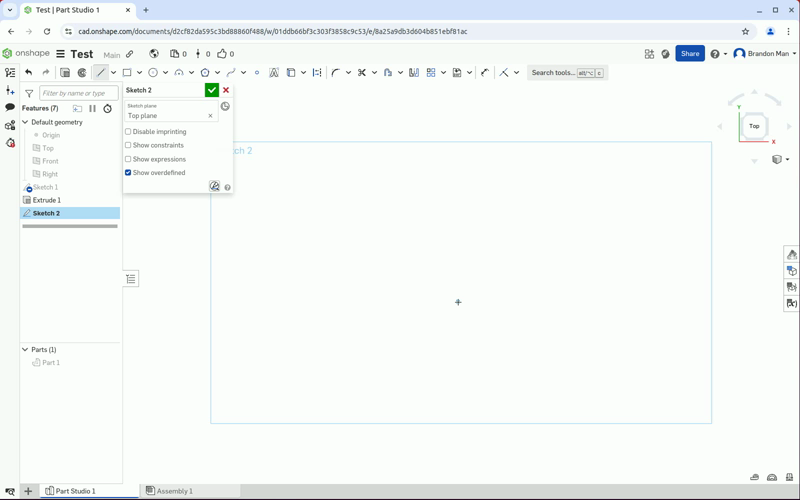
mouse_move(488, 301)
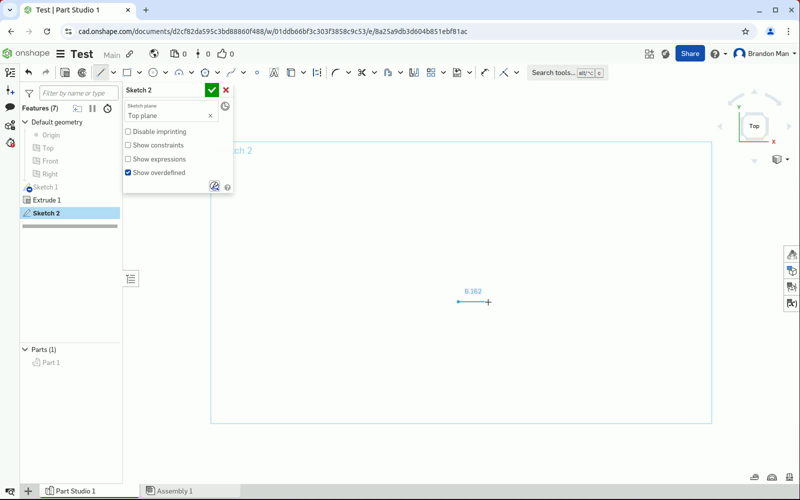
mouse_move(461, 301)
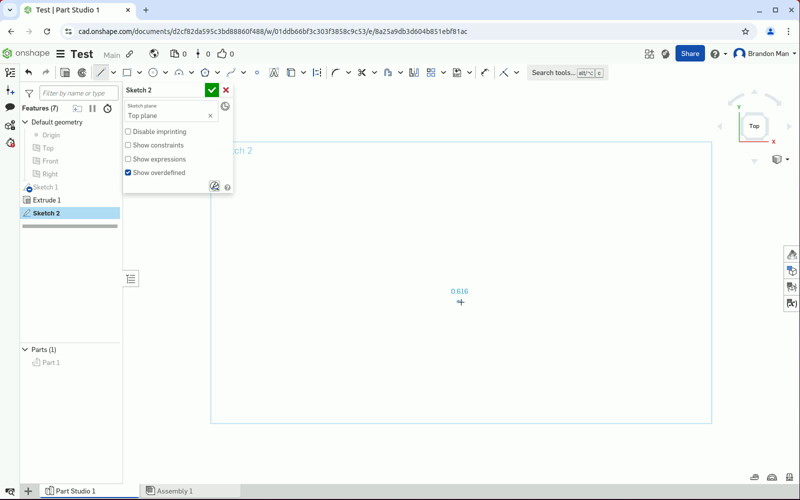
scroll(6)
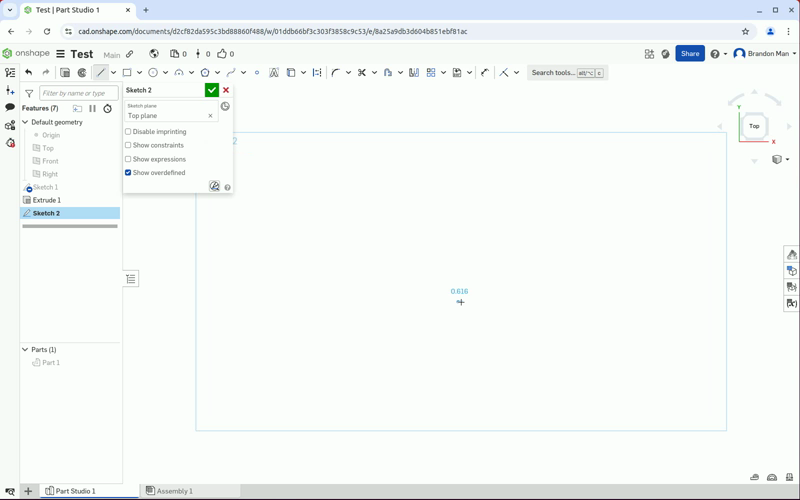
scroll(6)
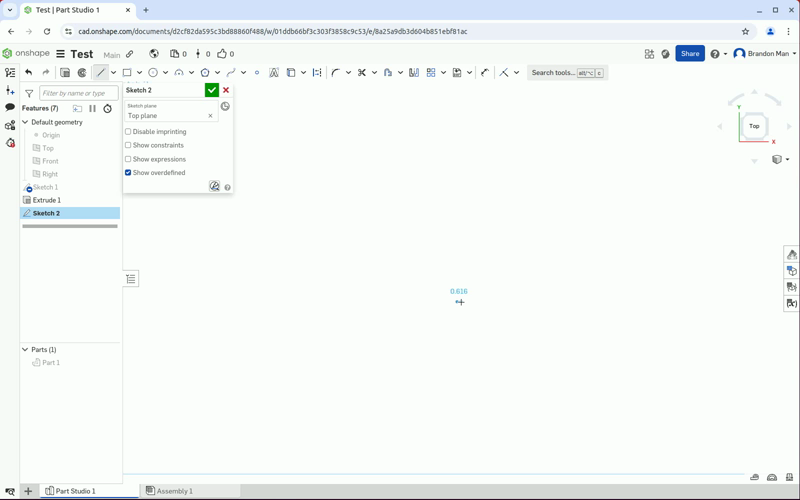
scroll(6)
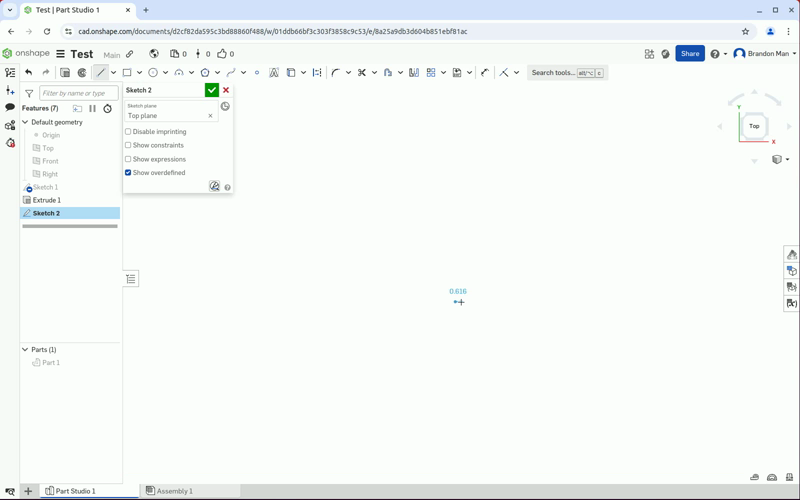
scroll(6)
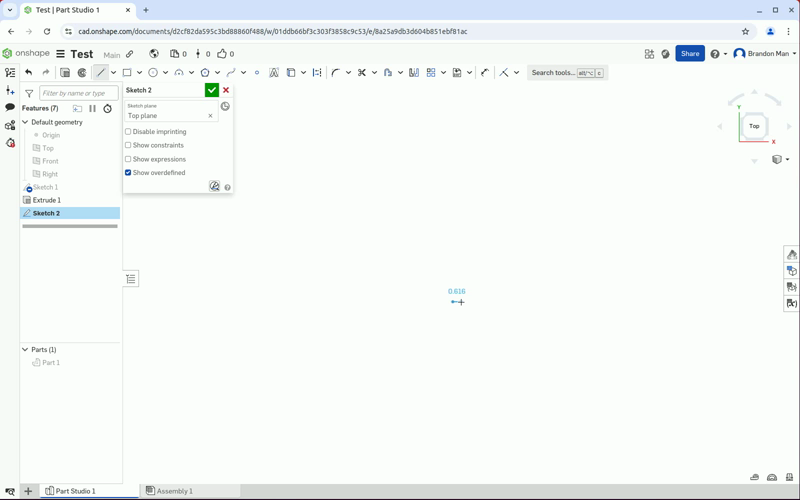
scroll(6)
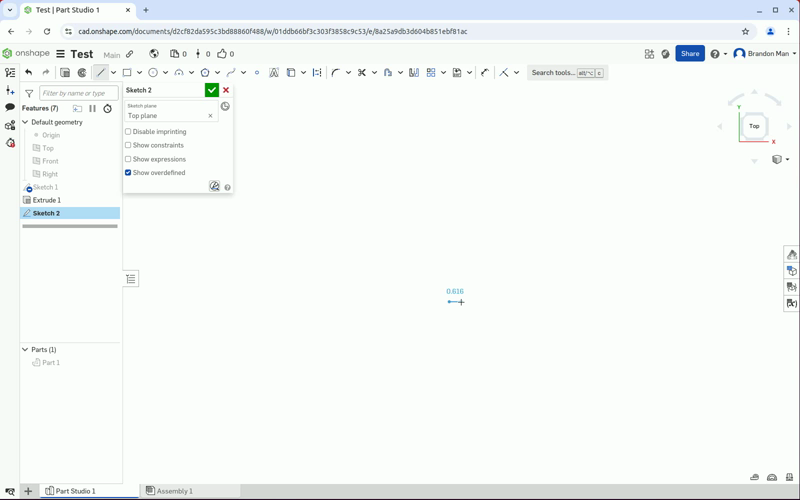
scroll(6)
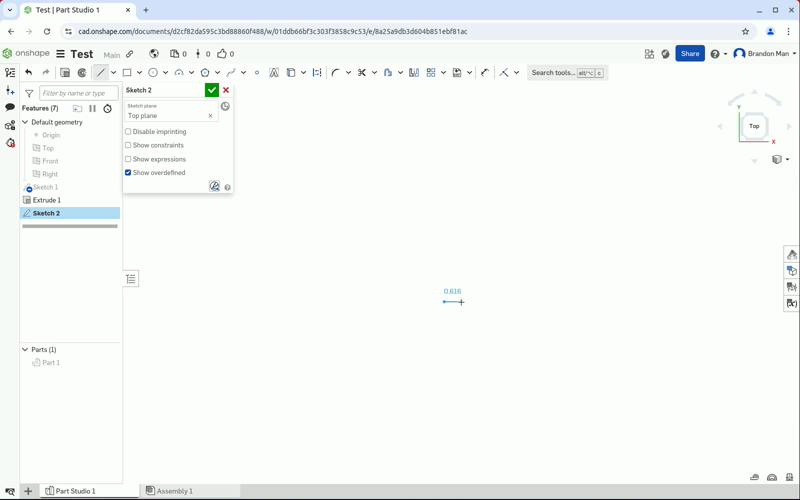
scroll(6)
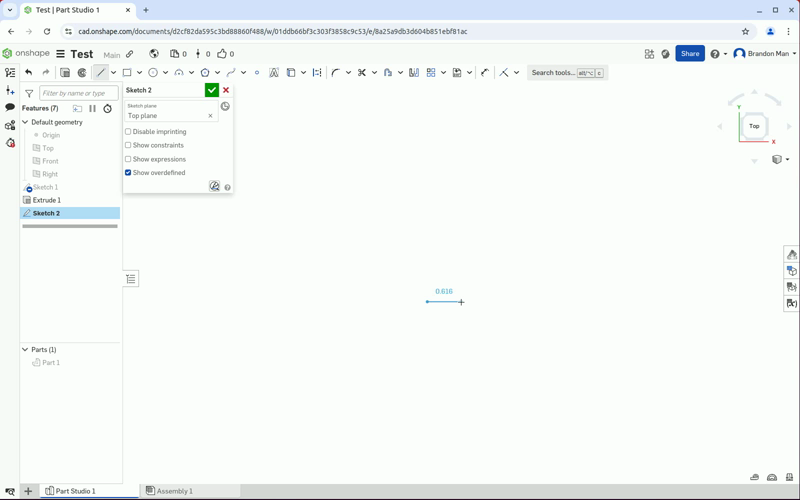
click(461, 301)
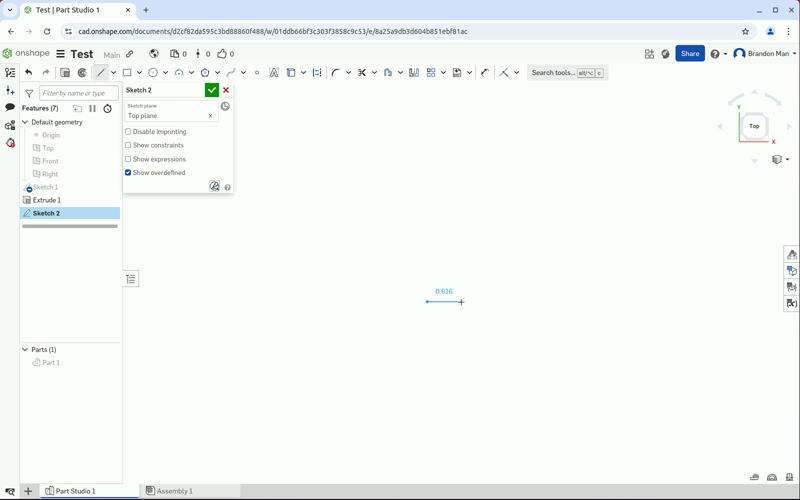
scroll(-6)
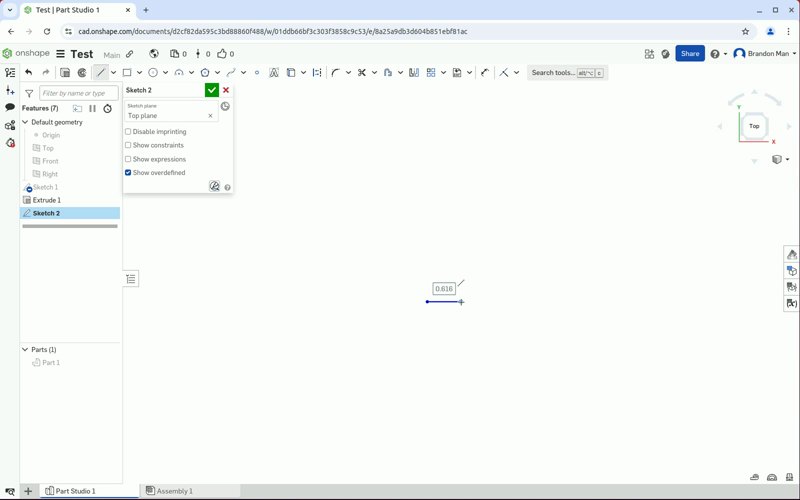
scroll(-6)
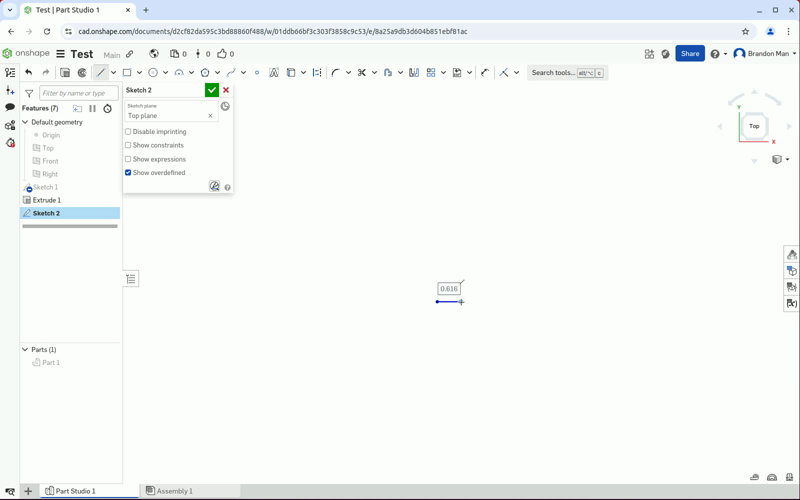
scroll(-6)
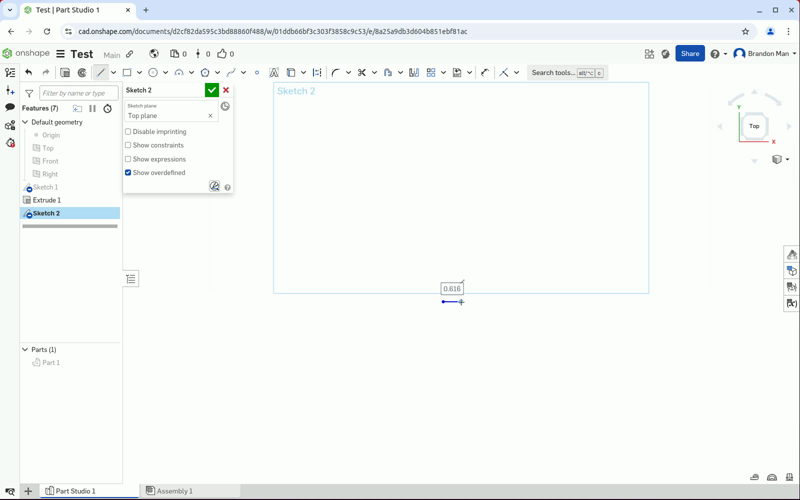
scroll(-6)
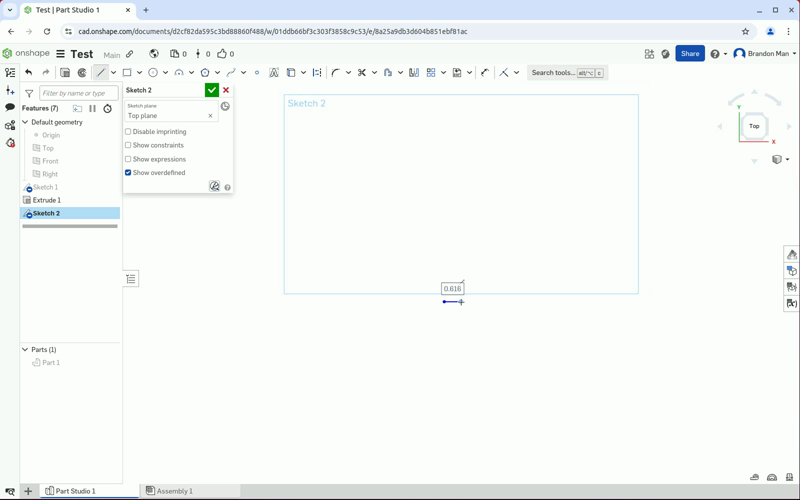
scroll(-6)
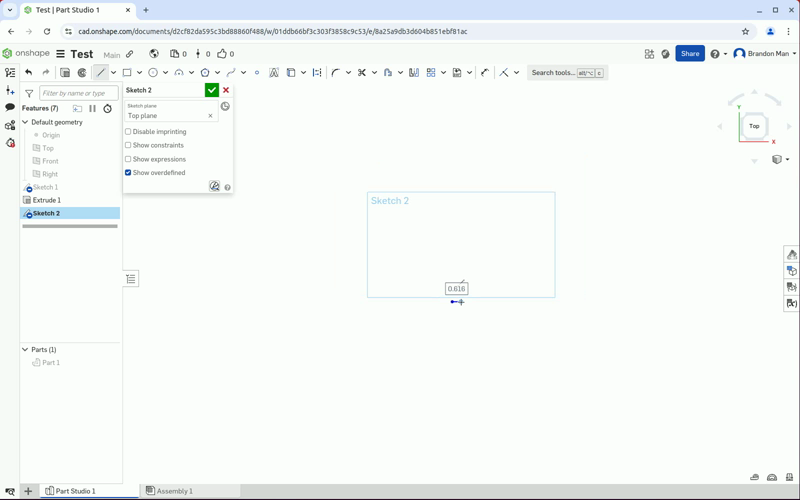
scroll(-6)
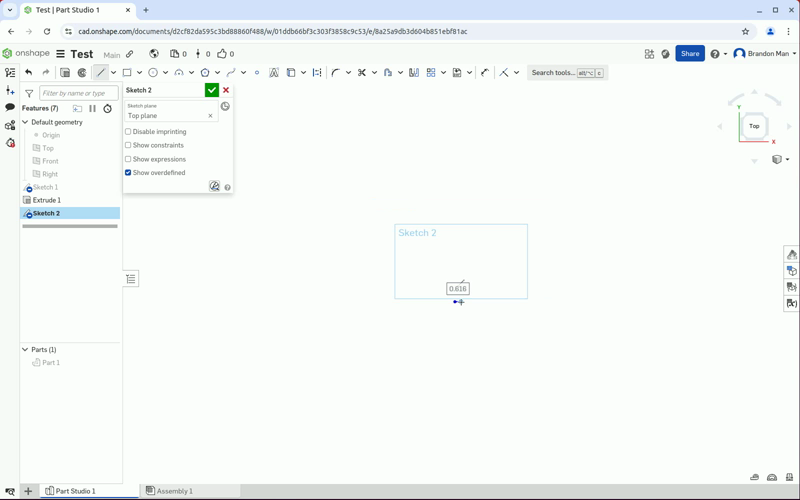
scroll(-6)
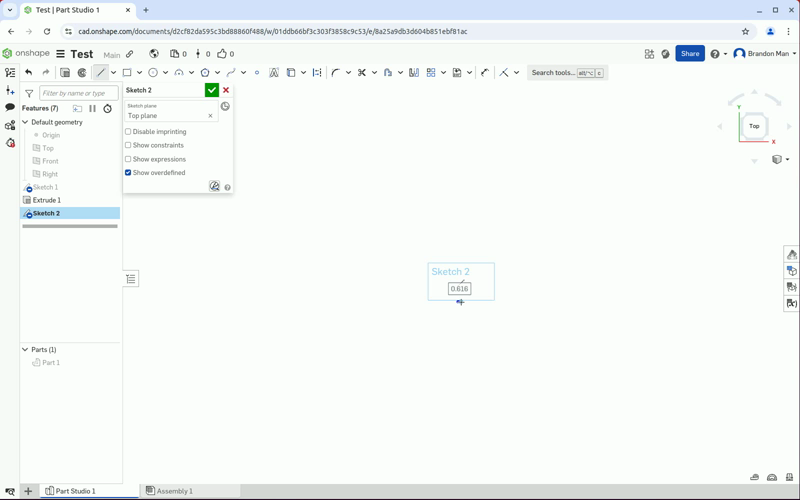
key_up(shift)
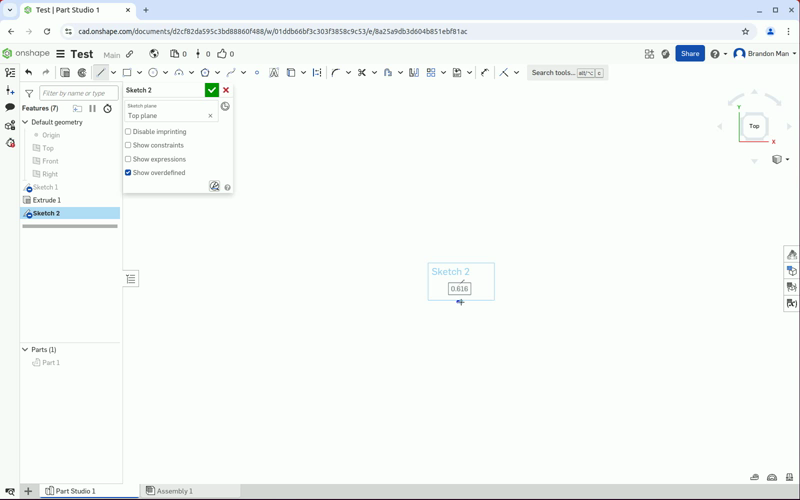
key_down(shift)
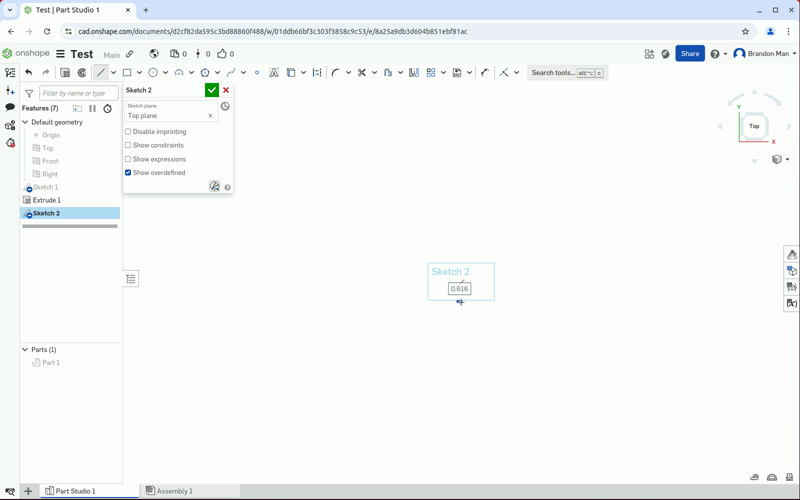
mouse_move(491, 301)
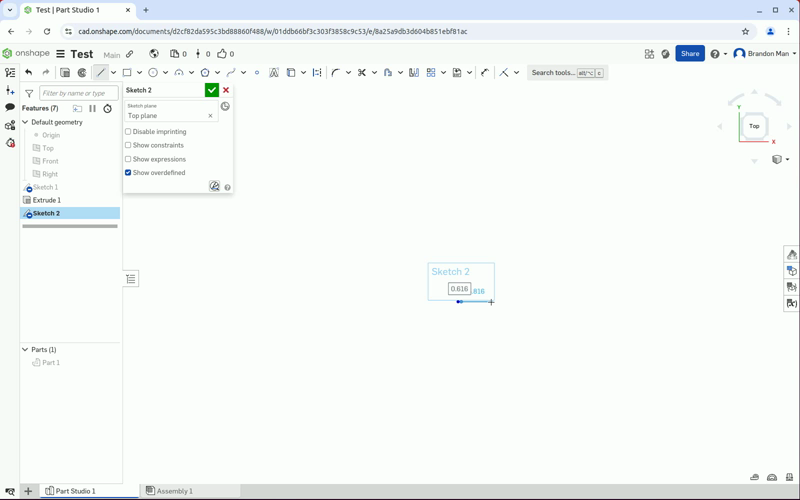
mouse_move(464, 301)
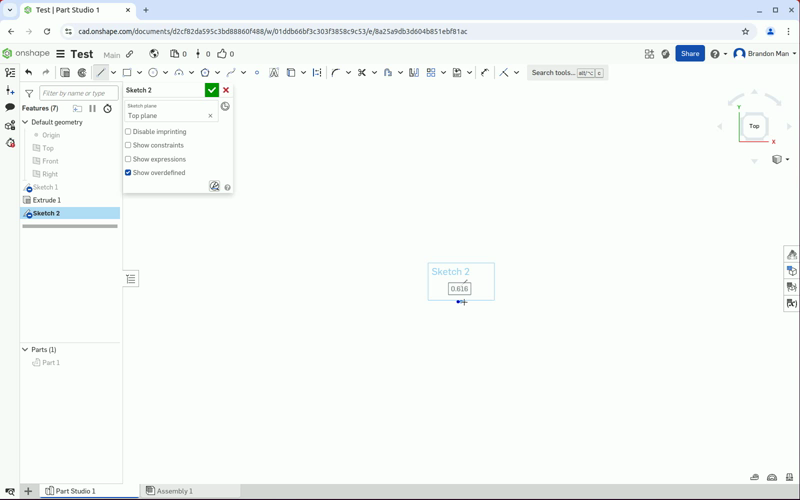
scroll(6)
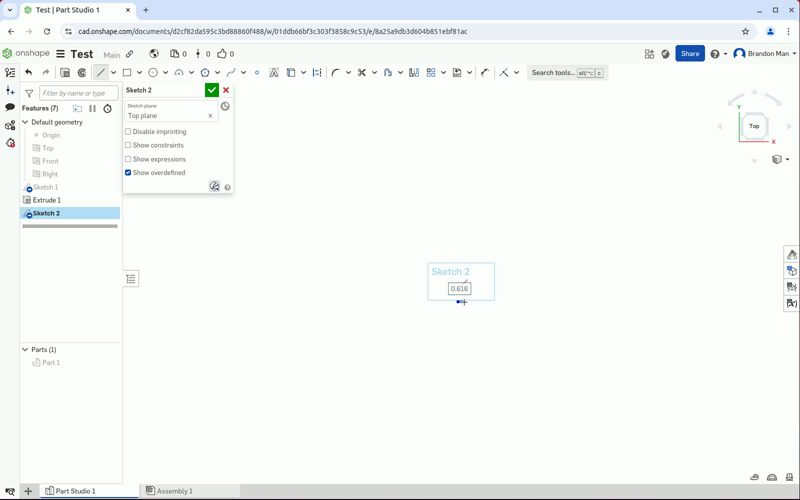
scroll(6)
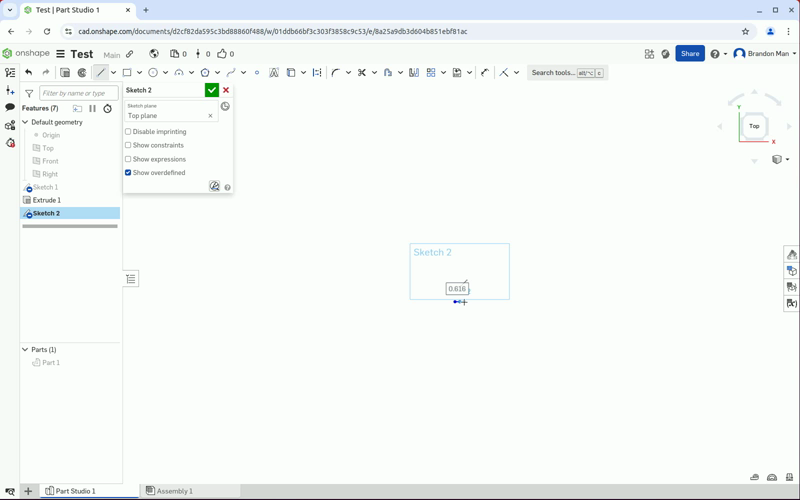
scroll(6)
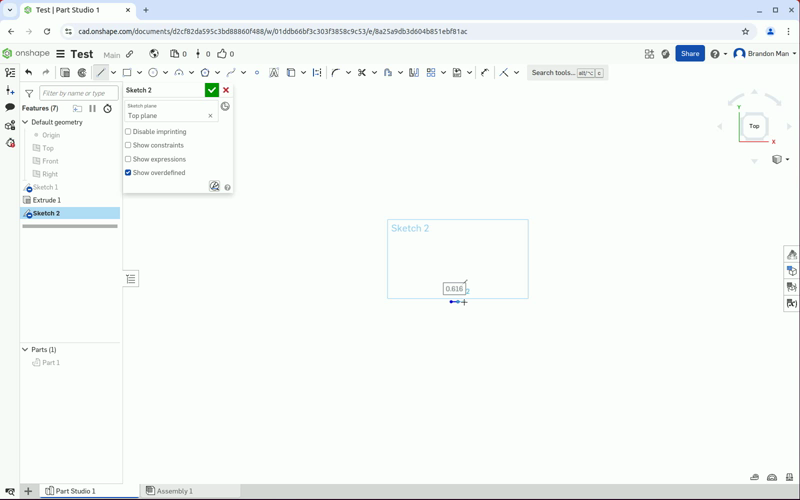
scroll(6)
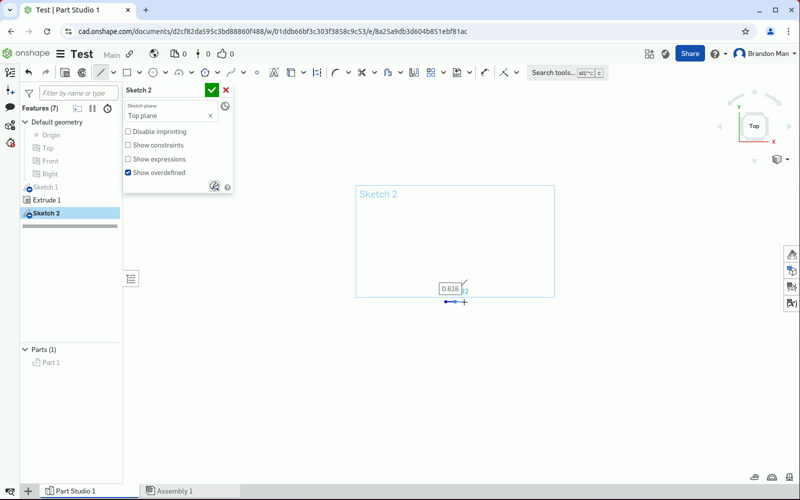
scroll(6)
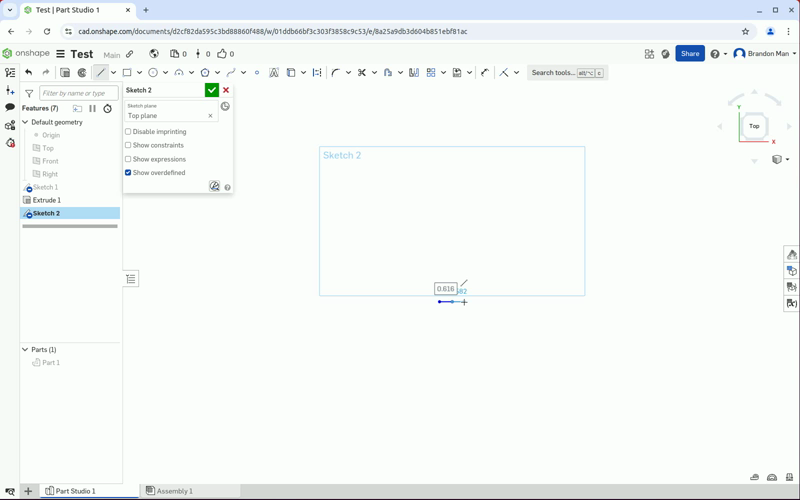
scroll(6)
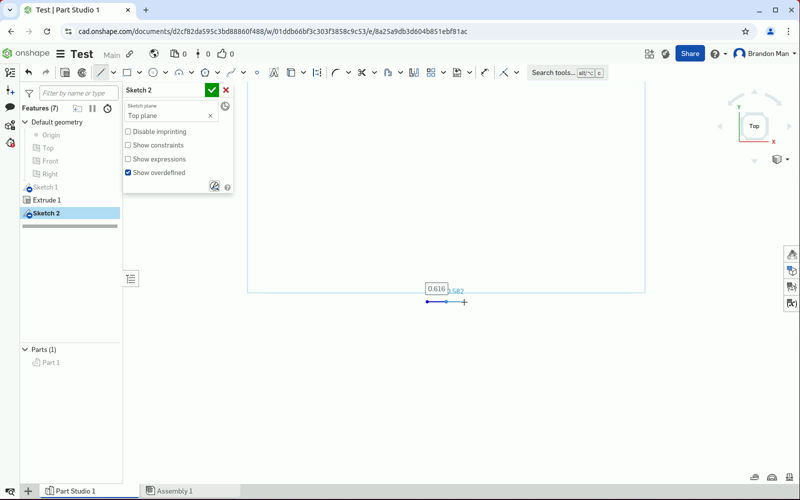
scroll(6)
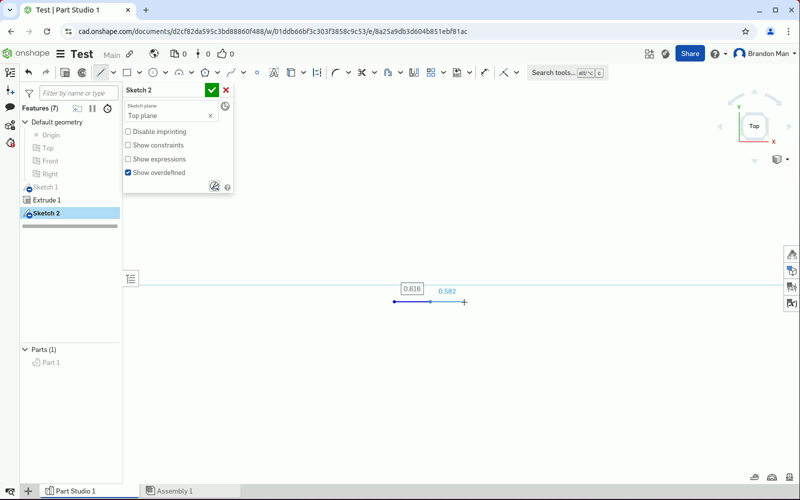
click(464, 301)
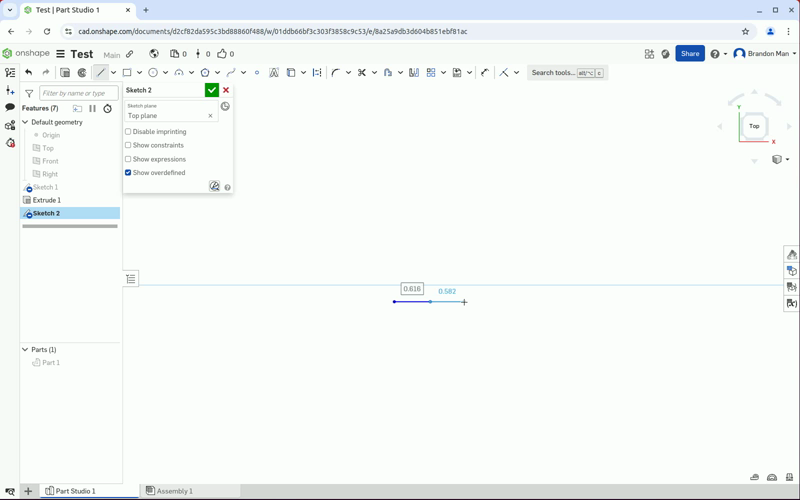
scroll(-6)
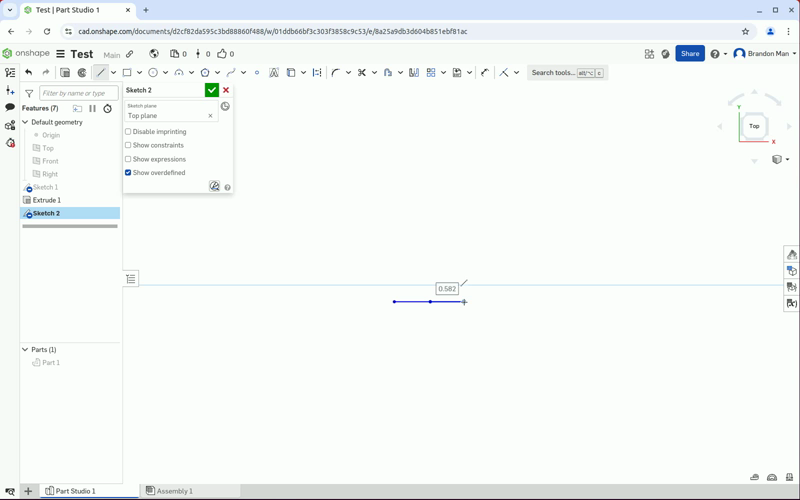
scroll(-6)
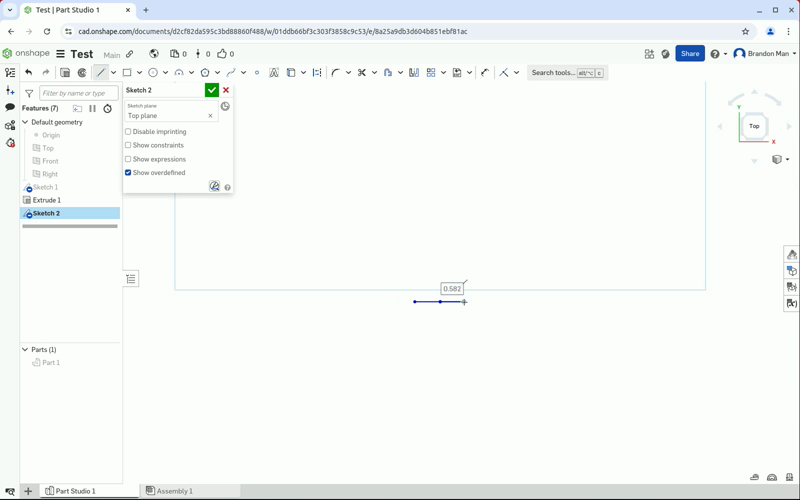
scroll(-6)
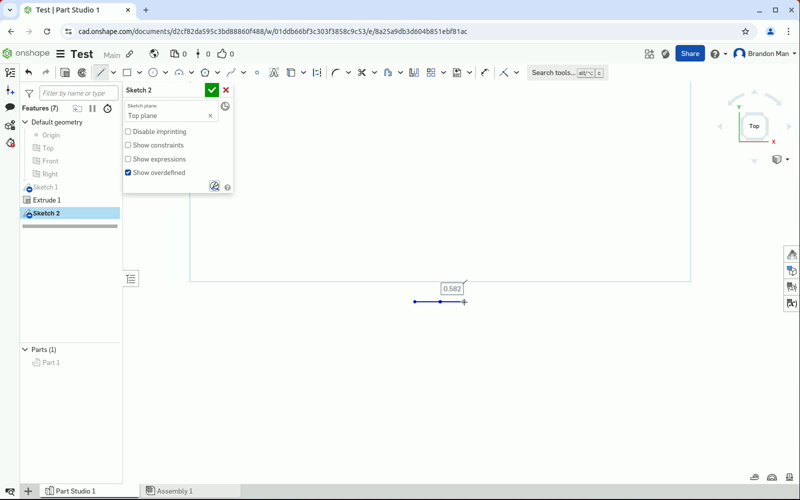
scroll(-6)
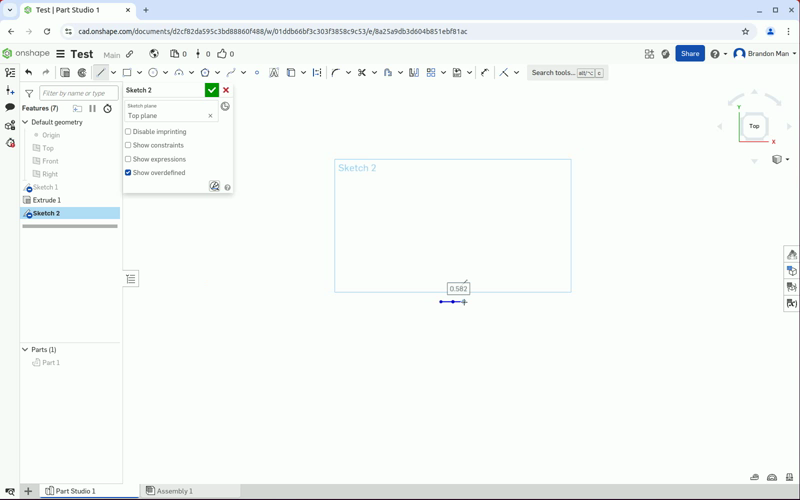
scroll(-6)
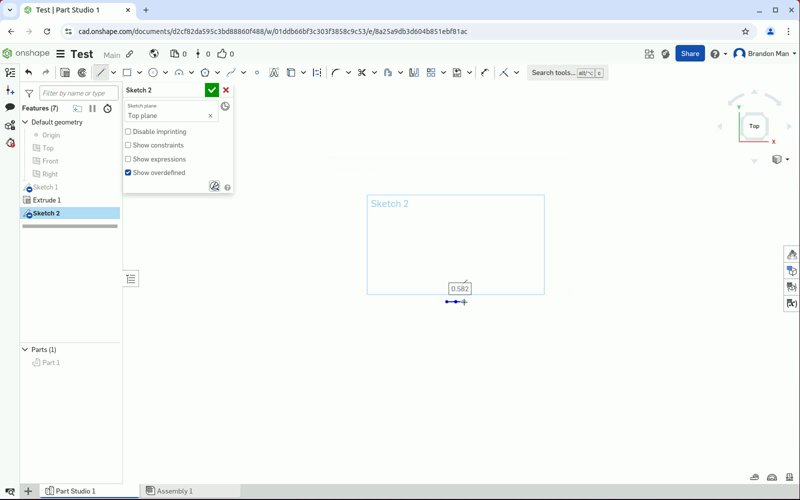
scroll(-6)
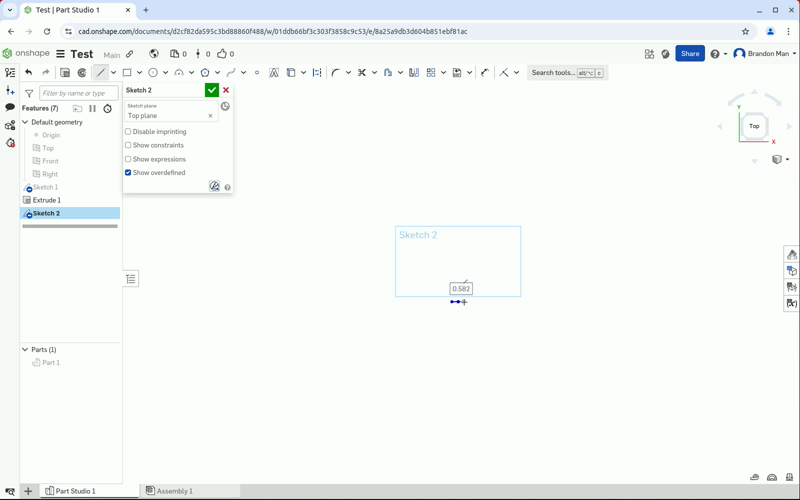
scroll(-6)
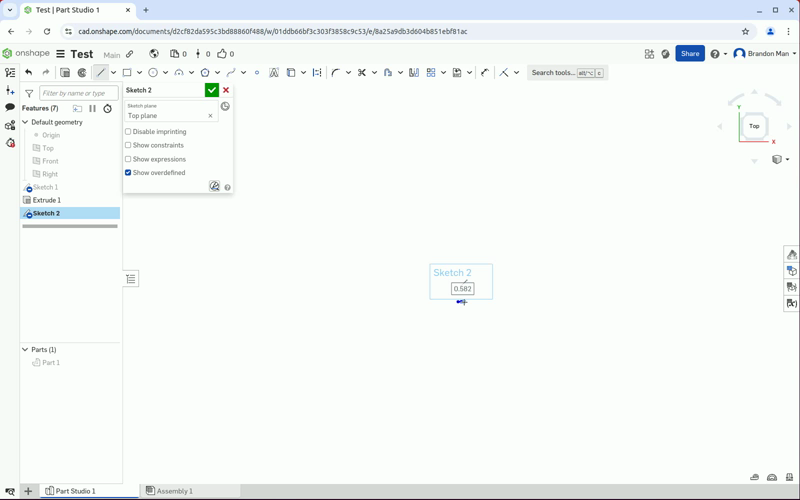
key_up(shift)
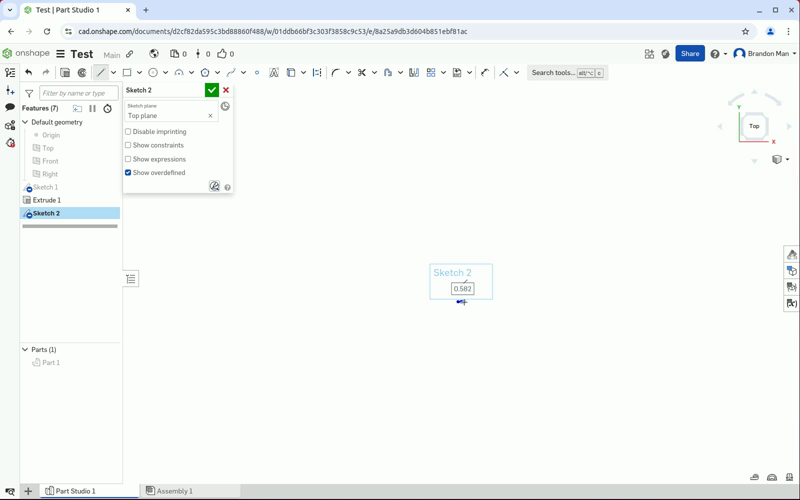
key_down(shift)
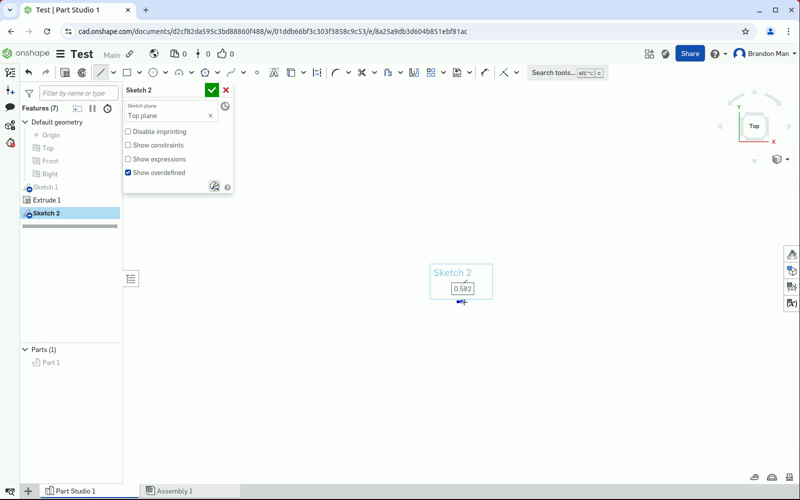
mouse_move(494, 301)
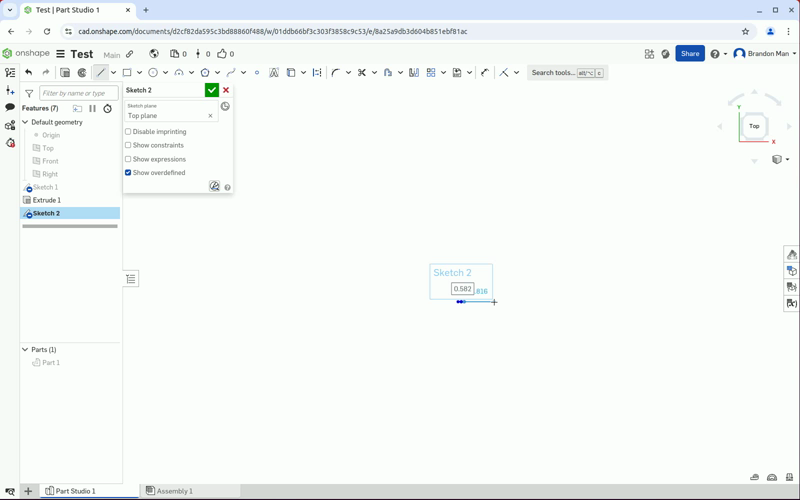
mouse_move(464, 298)
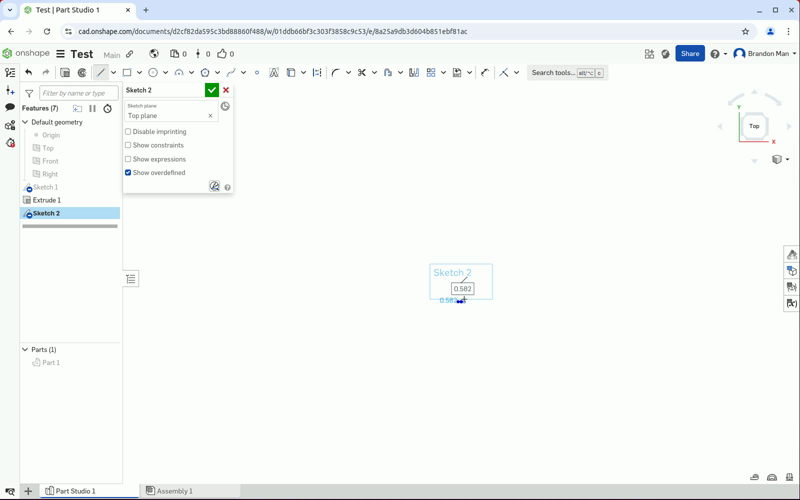
scroll(6)
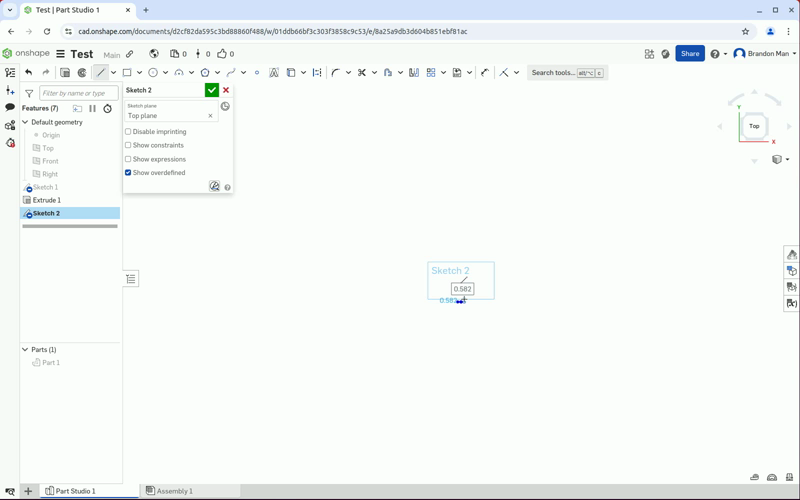
scroll(6)
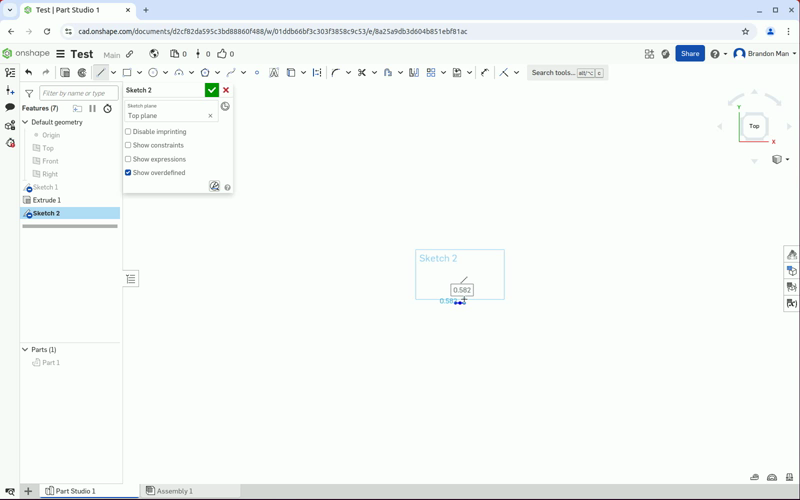
scroll(6)
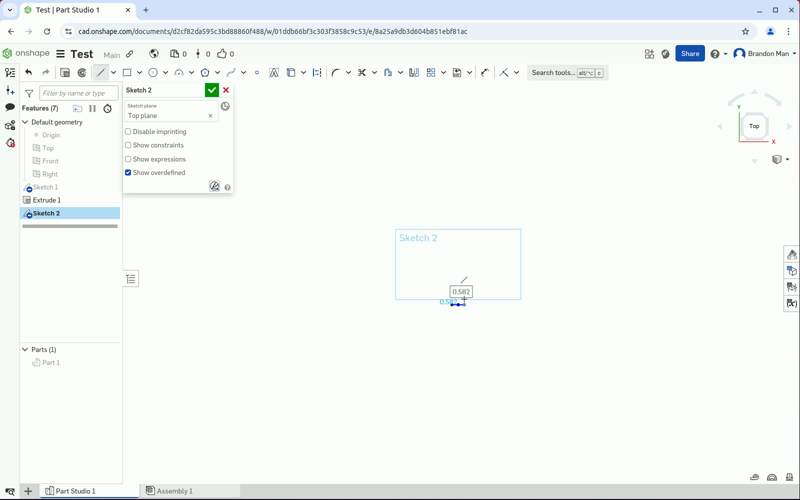
scroll(6)
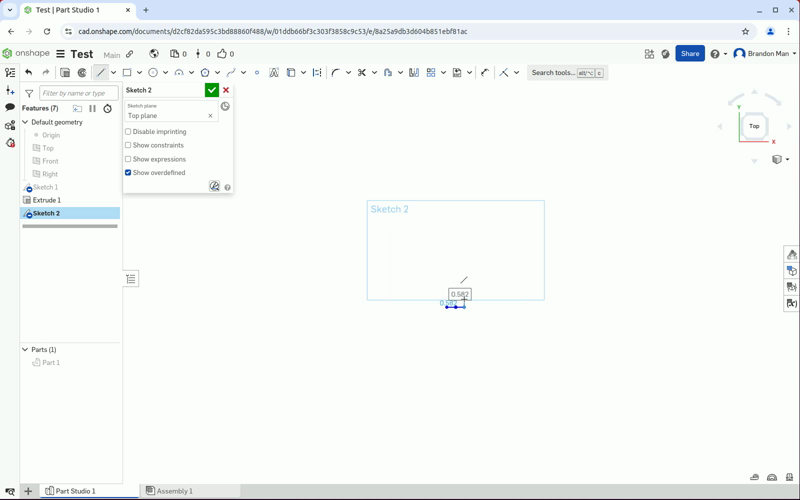
scroll(6)
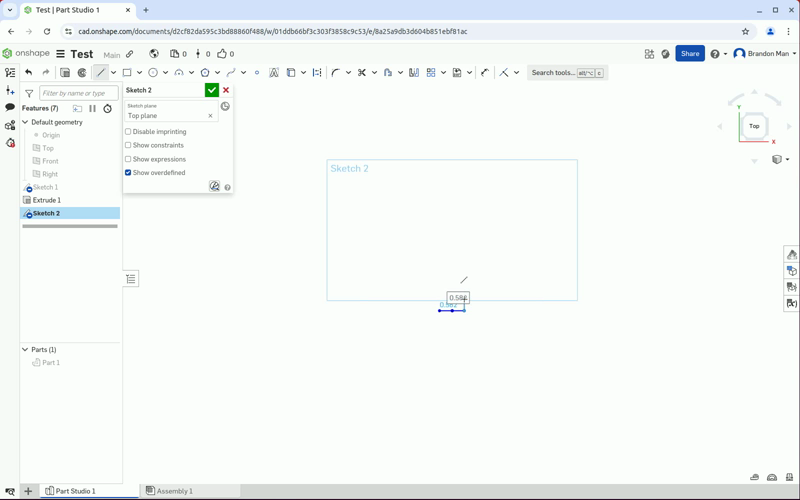
scroll(6)
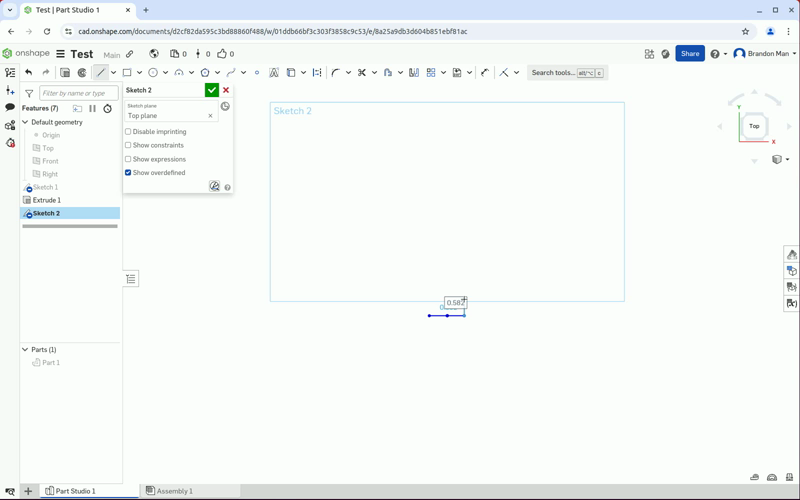
scroll(6)
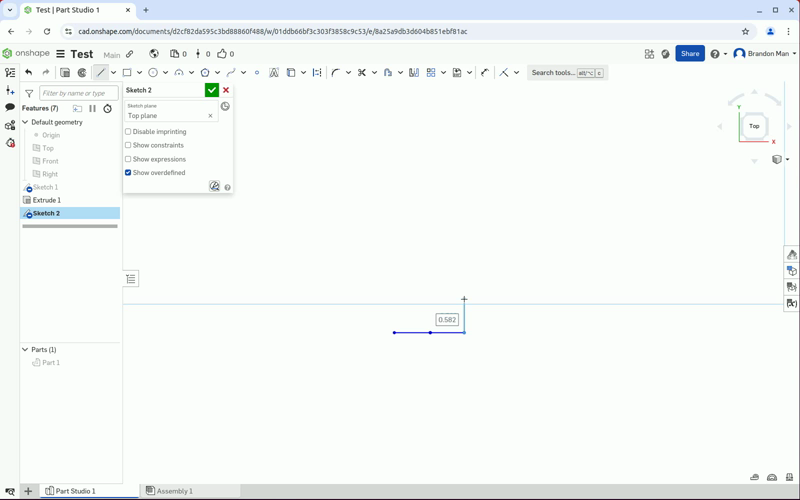
click(464, 298)
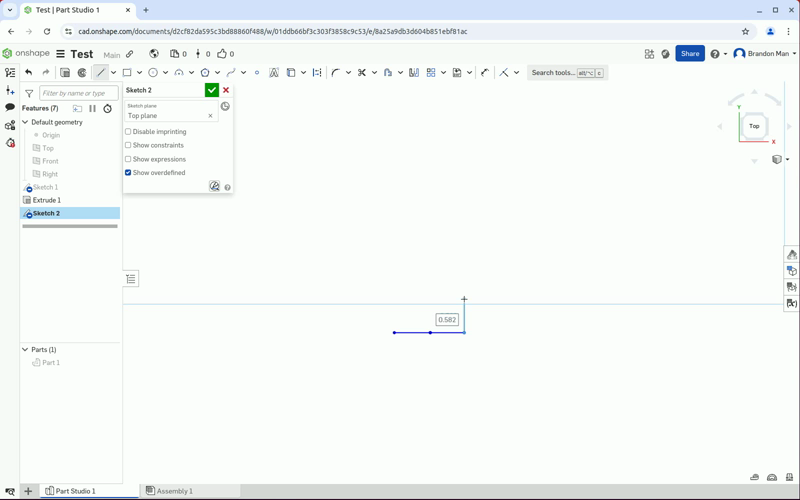
scroll(-6)
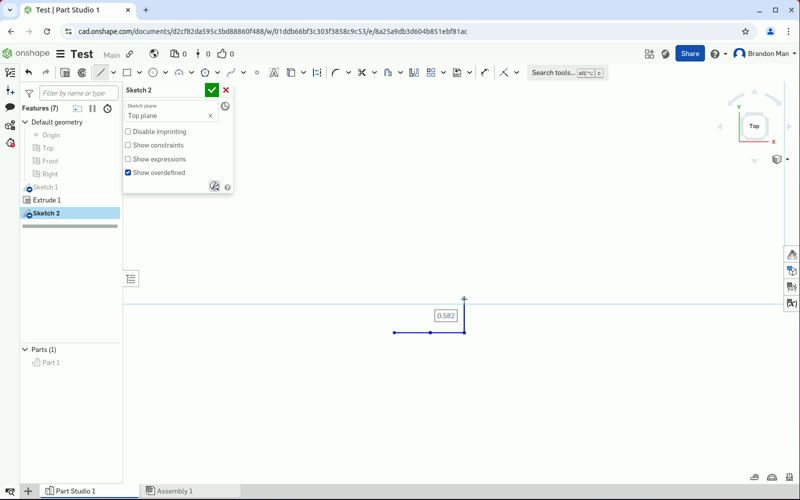
scroll(-6)
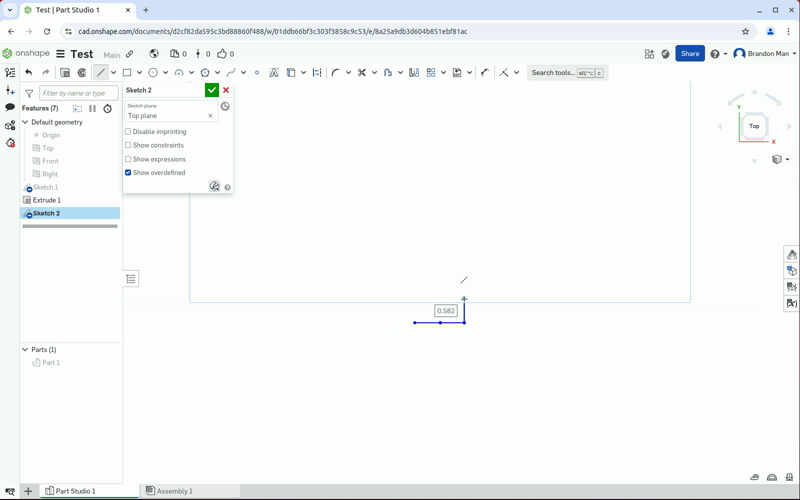
scroll(-6)
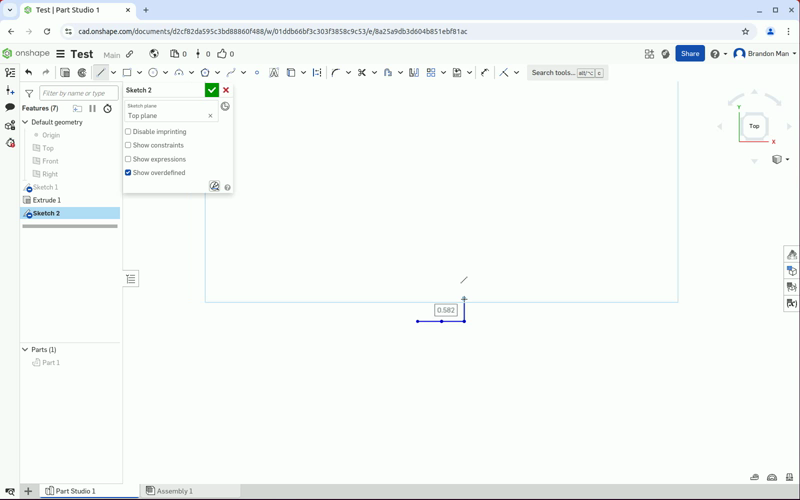
scroll(-6)
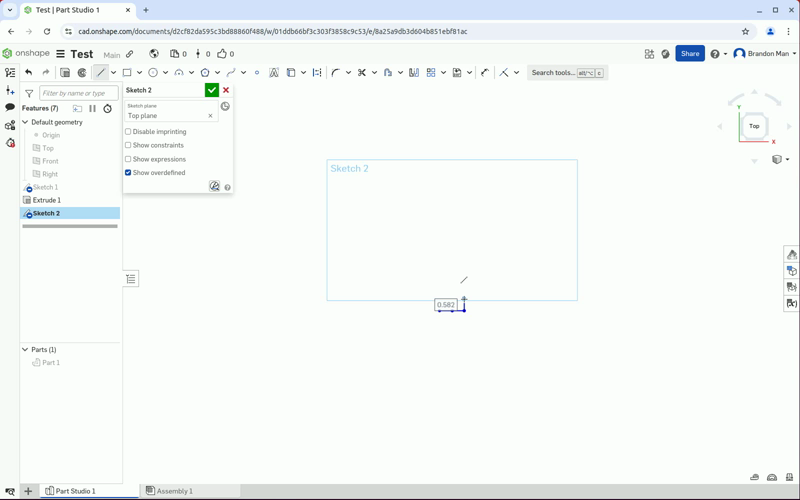
scroll(-6)
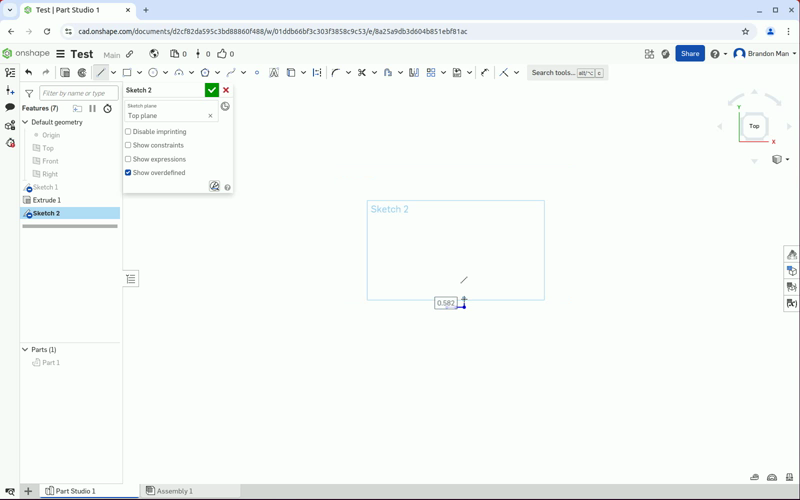
scroll(-6)
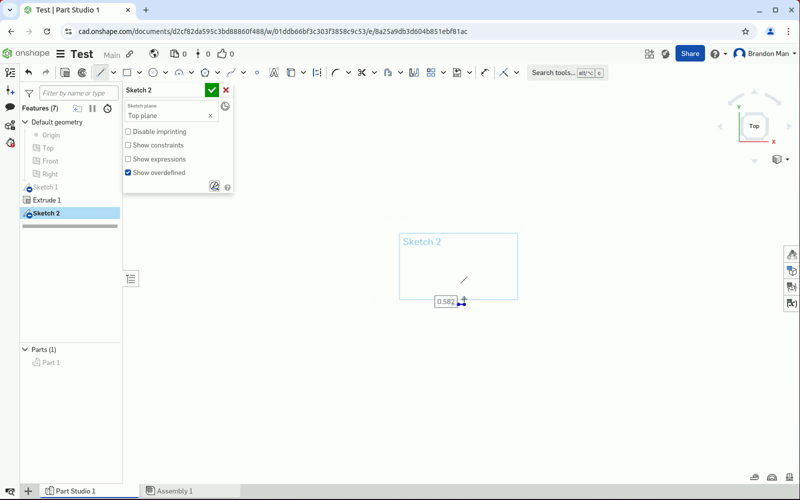
scroll(-6)
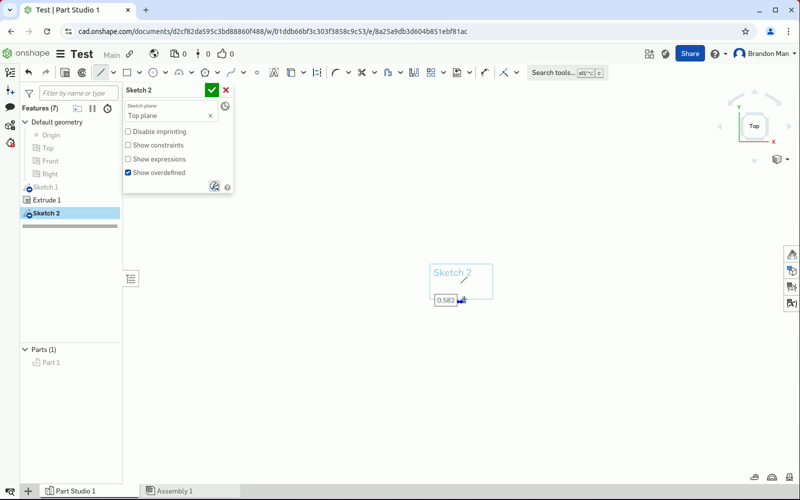
key_up(shift)
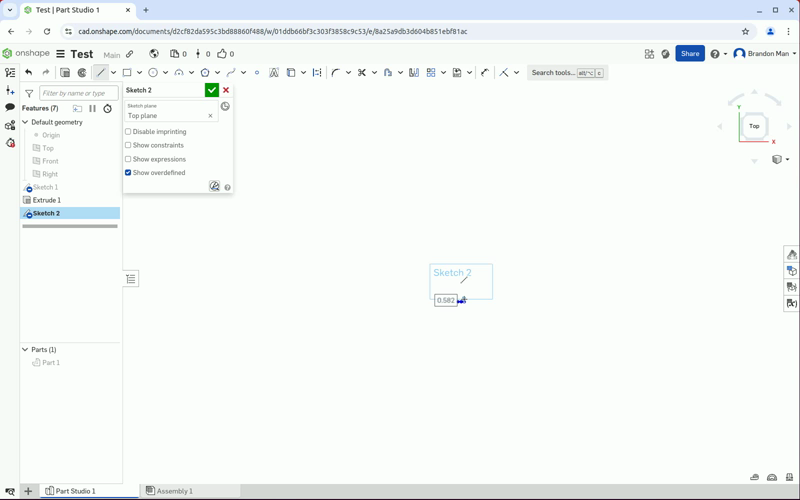
key_down(shift)
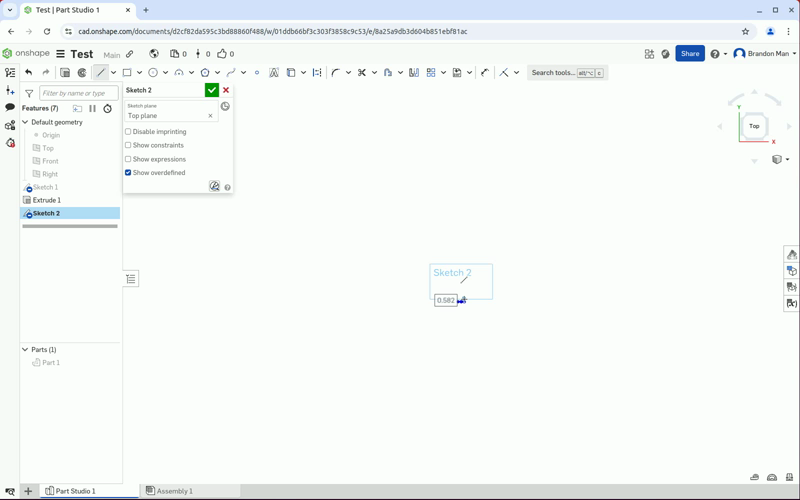
mouse_move(494, 298)
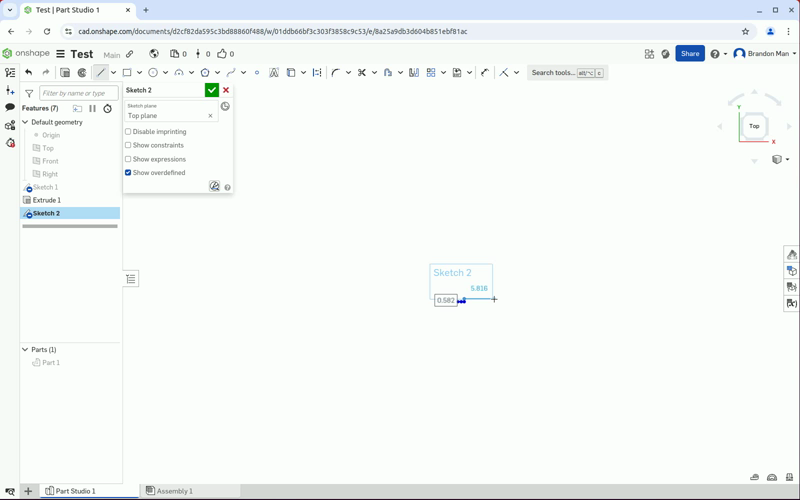
mouse_move(461, 298)
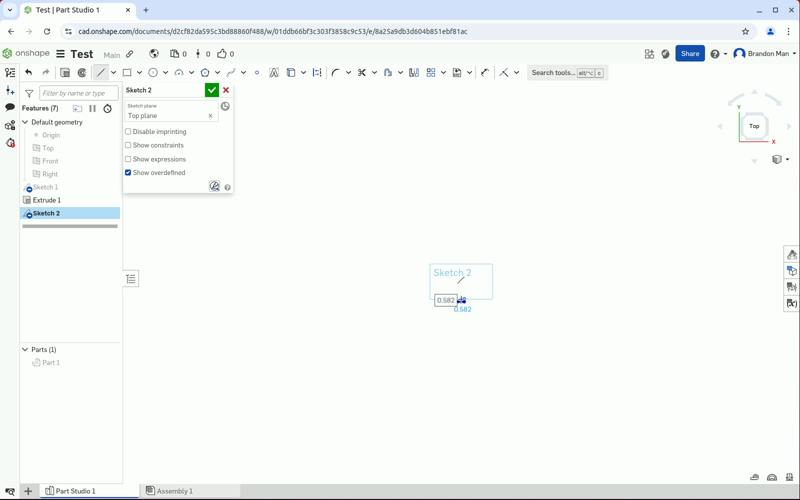
scroll(6)
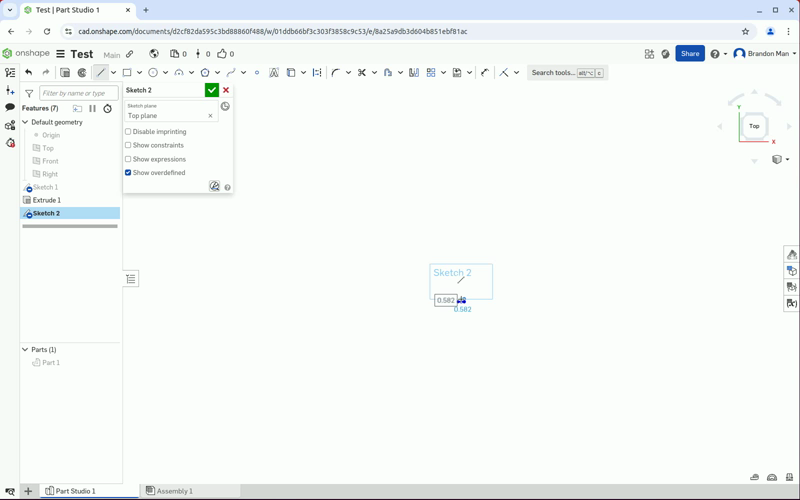
scroll(6)
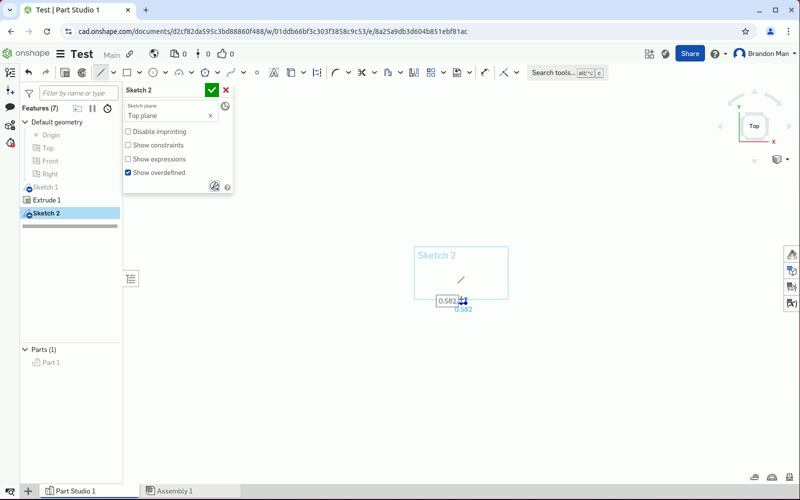
scroll(6)
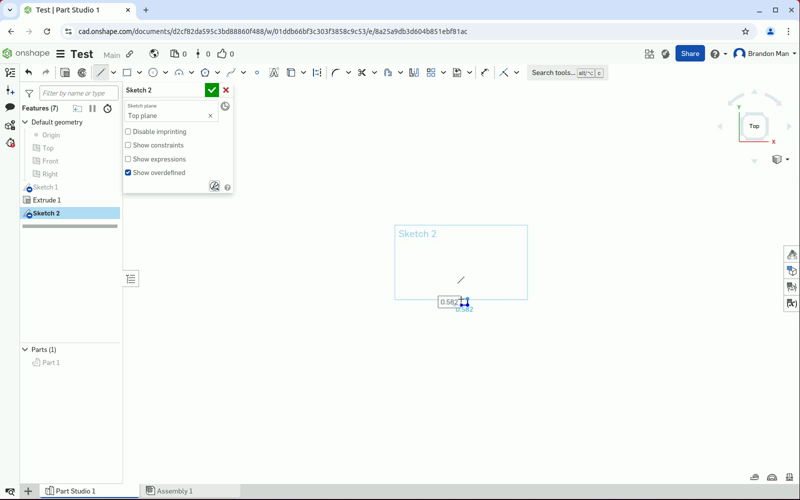
scroll(6)
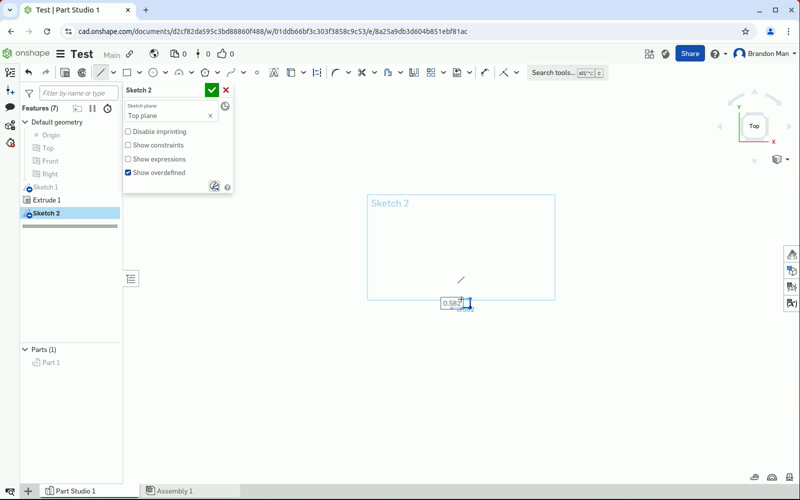
scroll(6)
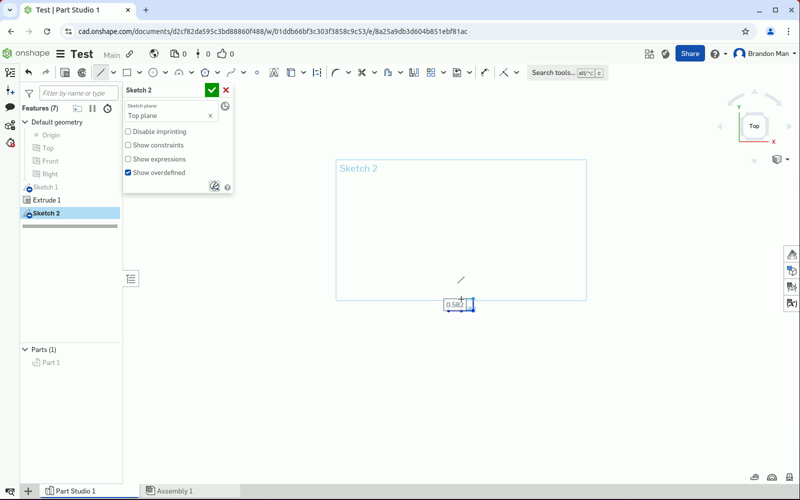
scroll(6)
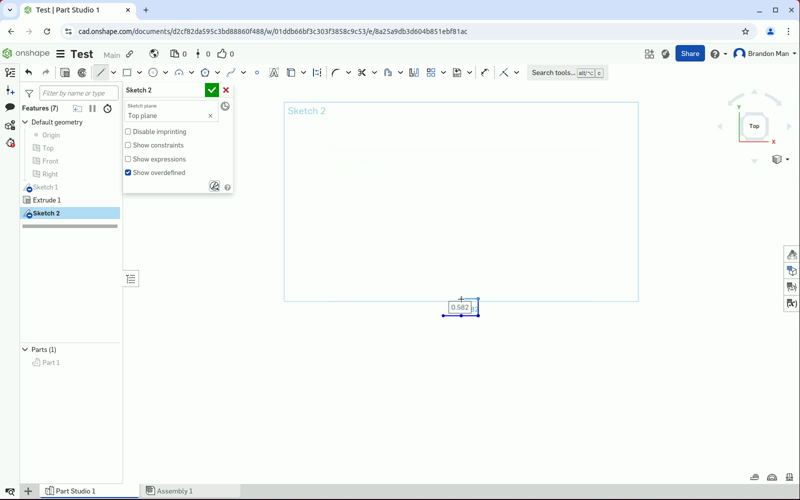
scroll(6)
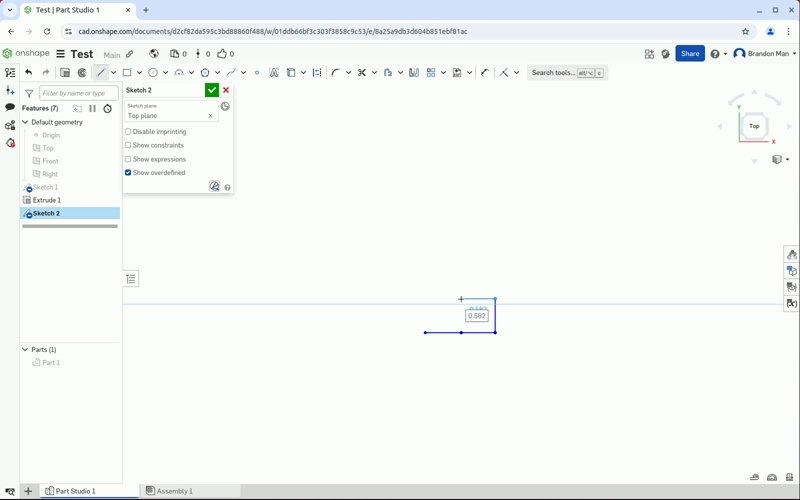
click(461, 298)
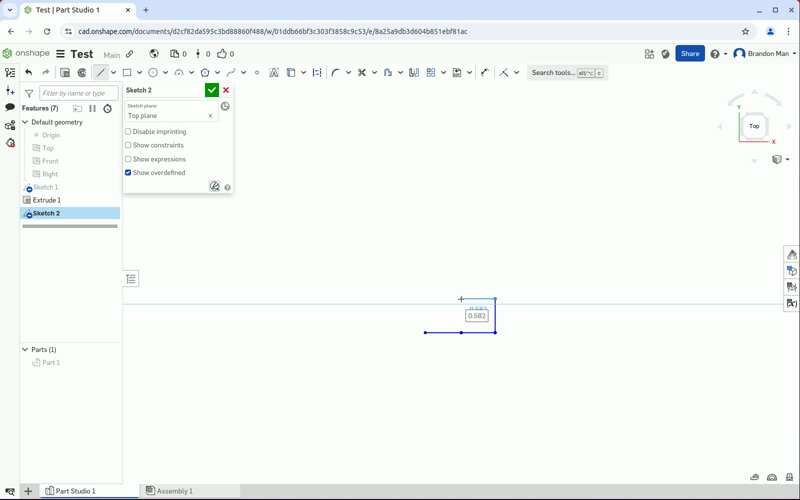
scroll(-6)
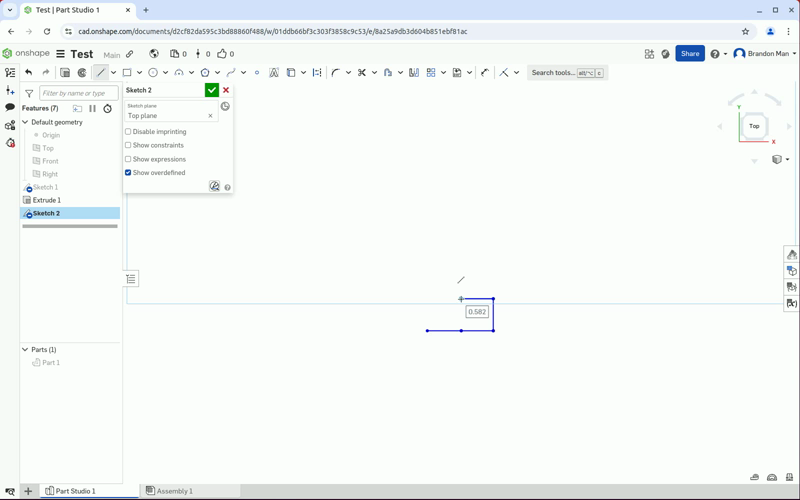
scroll(-6)
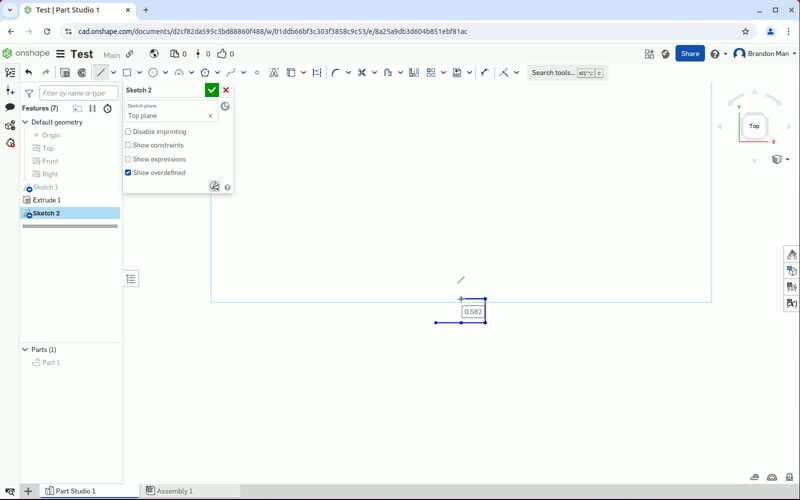
scroll(-6)
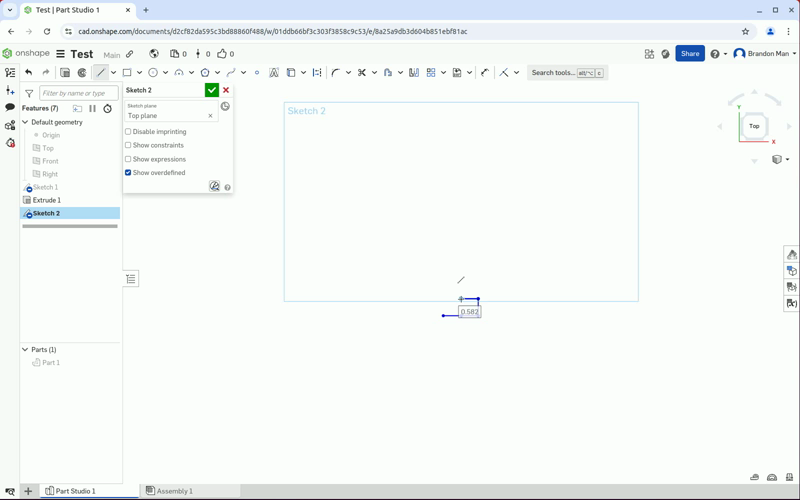
scroll(-6)
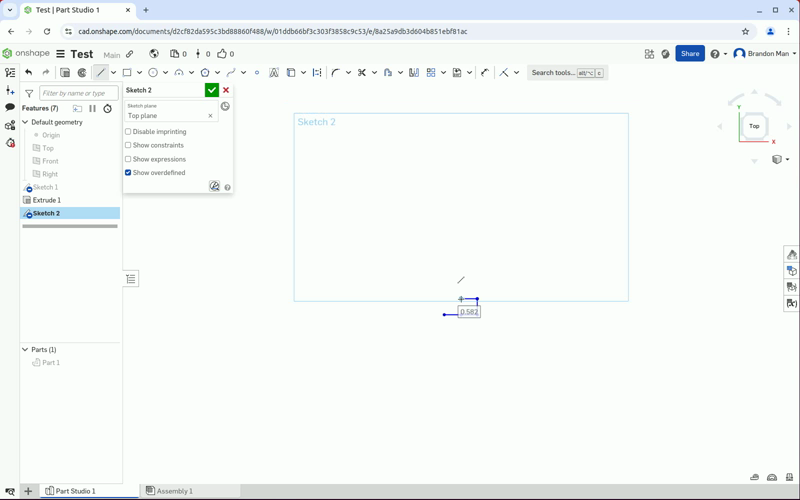
scroll(-6)
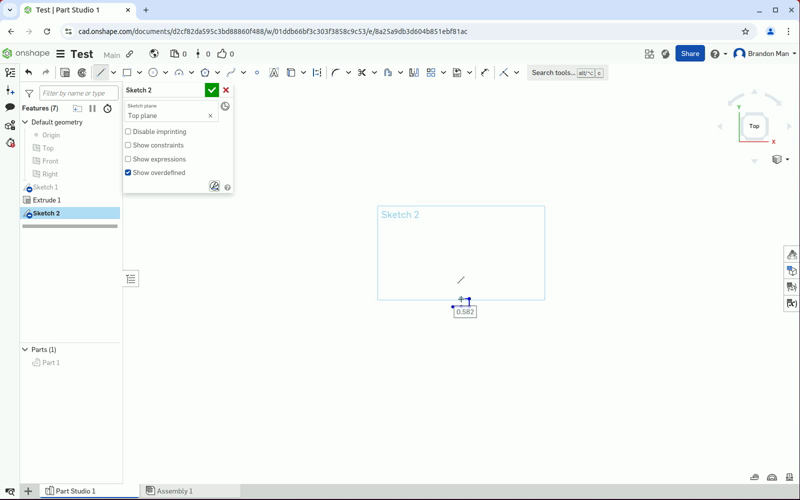
scroll(-6)
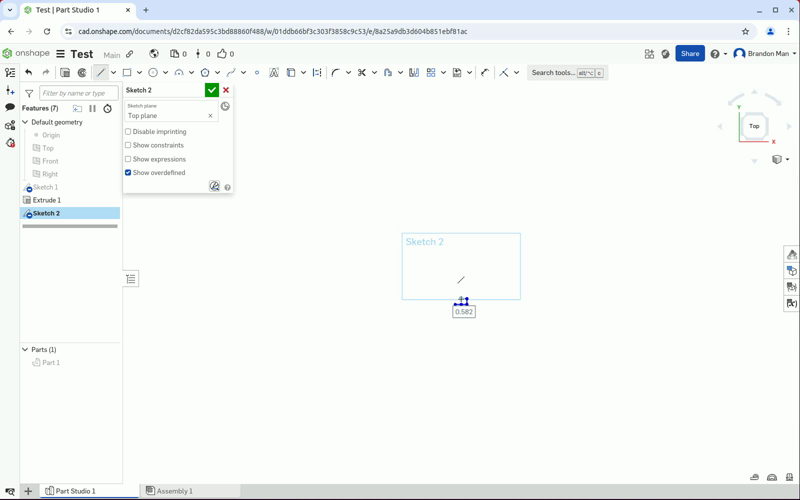
scroll(-6)
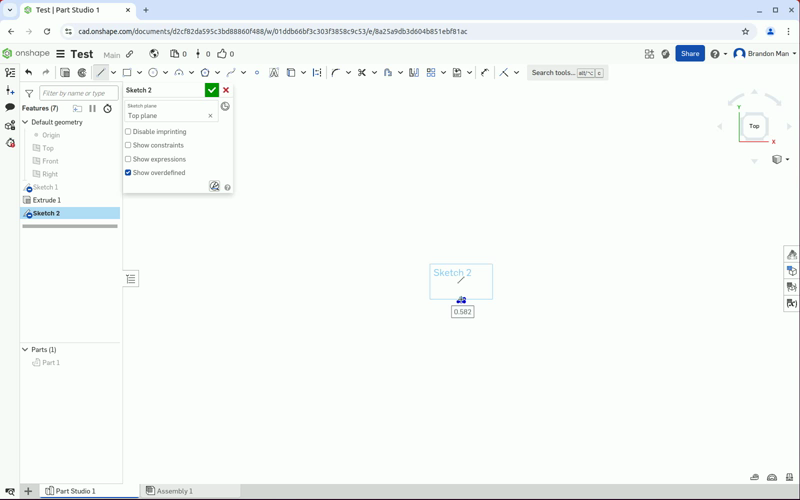
key_up(shift)
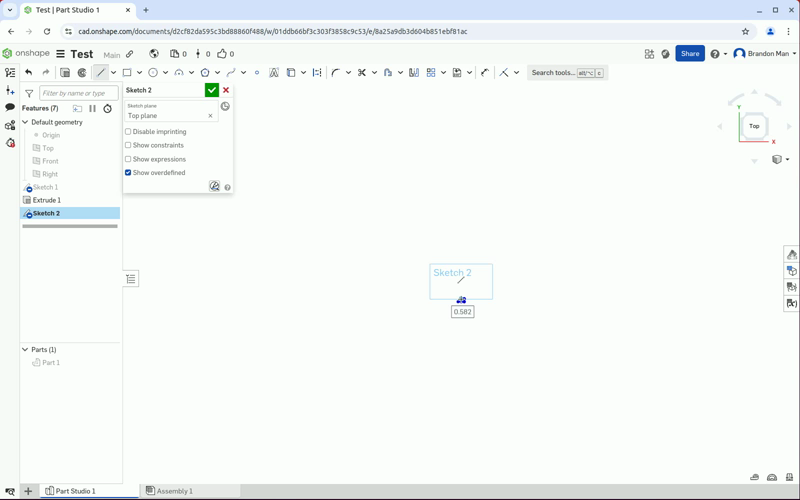
key_down(shift)
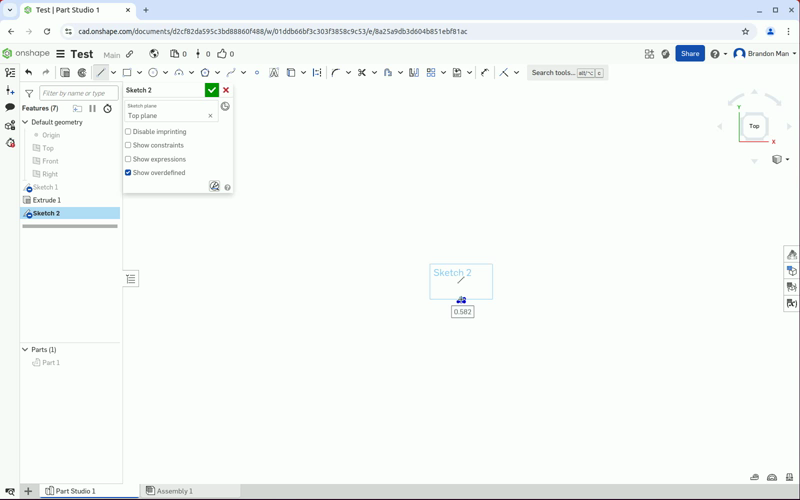
mouse_move(491, 298)
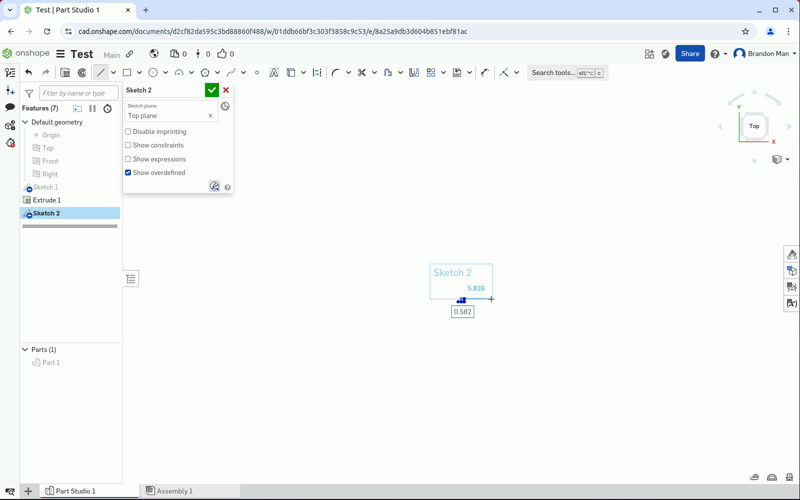
mouse_move(458, 298)
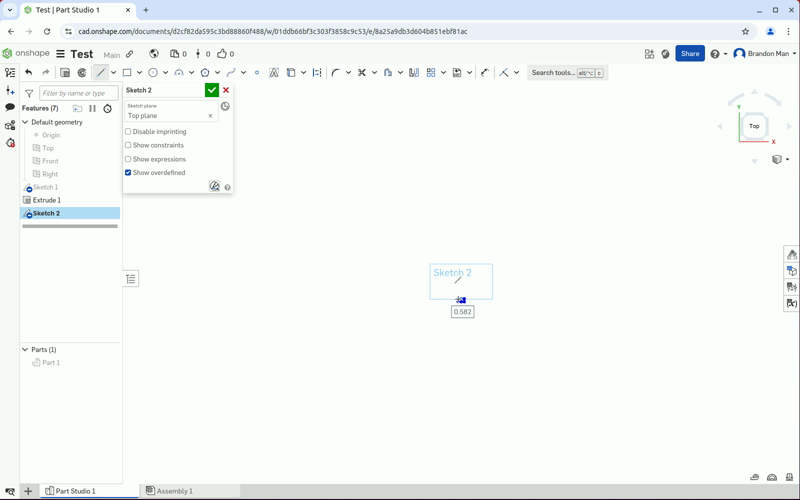
scroll(6)
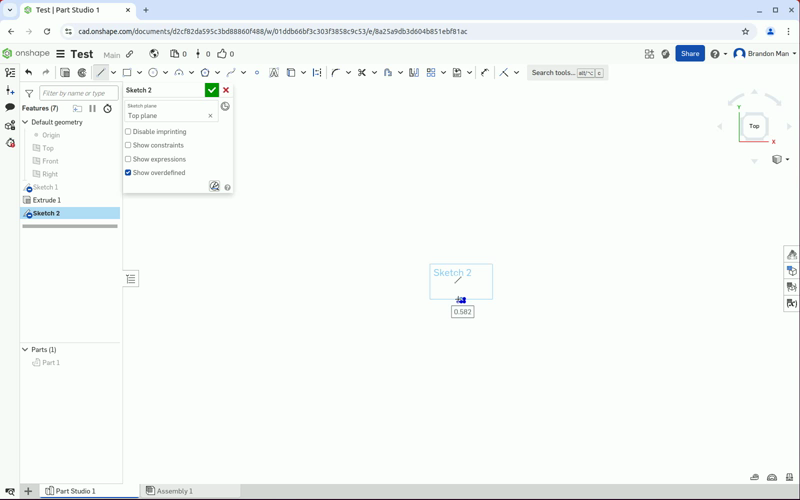
scroll(6)
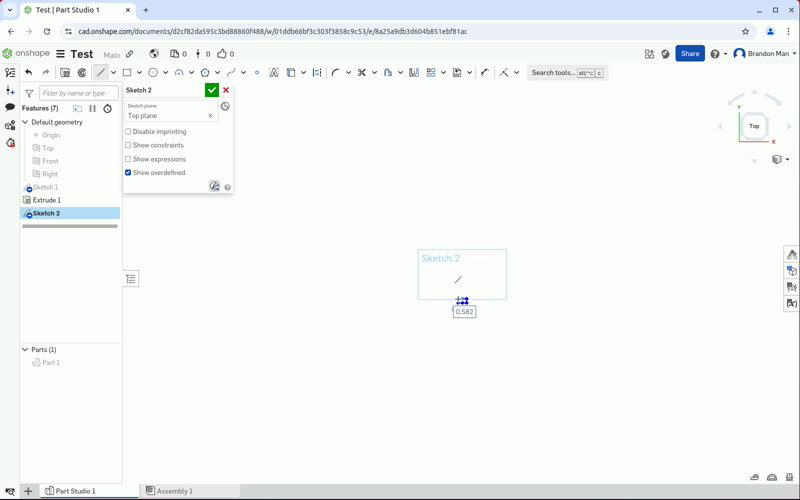
scroll(6)
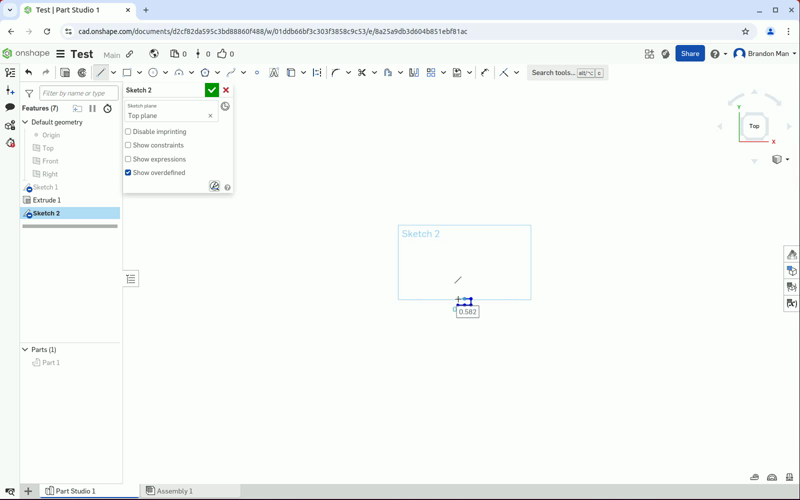
scroll(6)
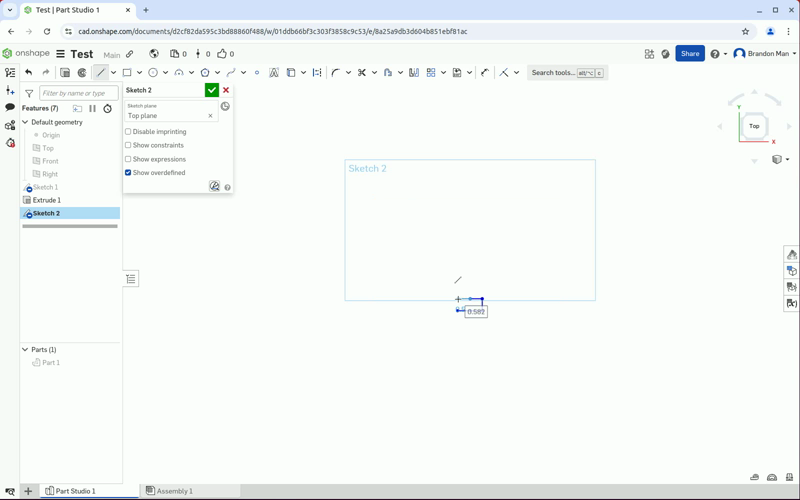
scroll(6)
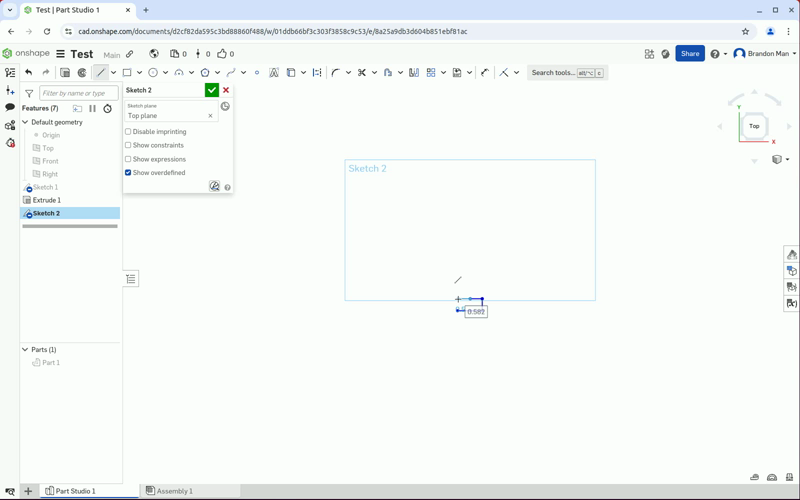
scroll(6)
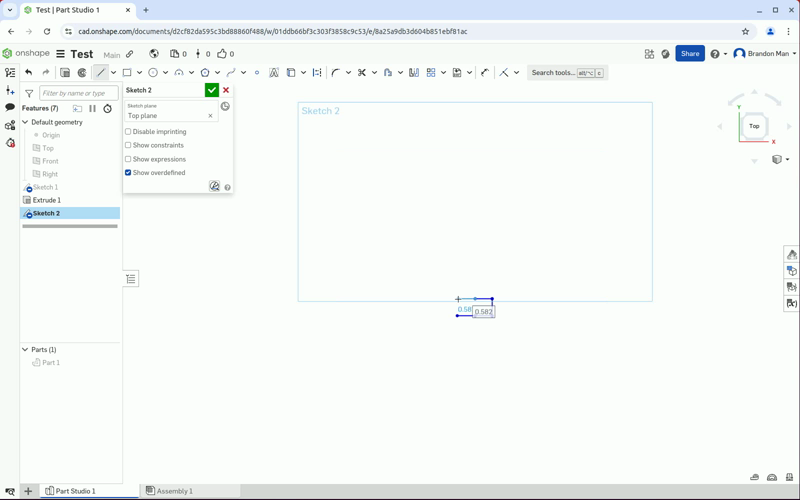
scroll(6)
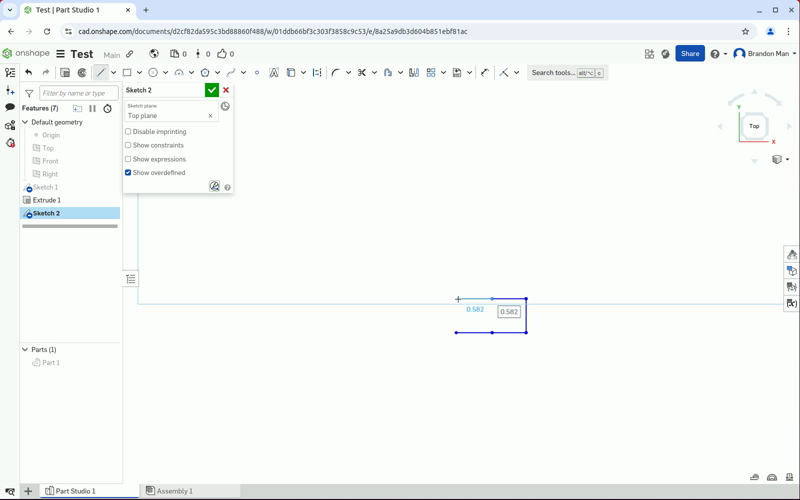
click(458, 298)
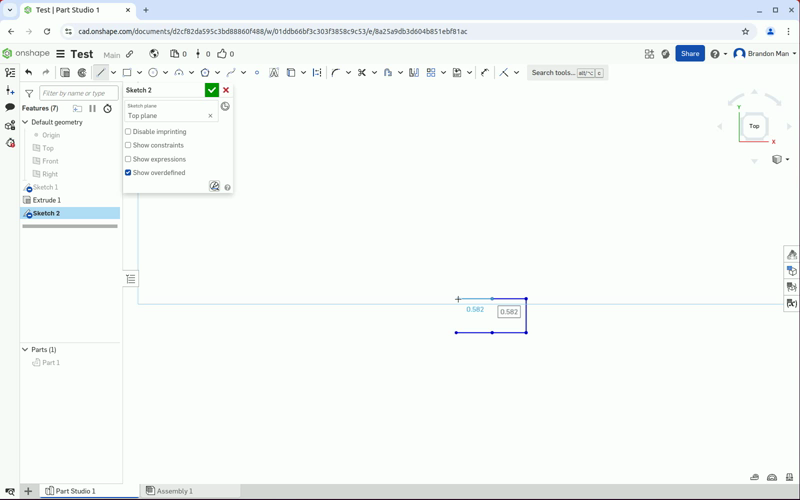
scroll(-6)
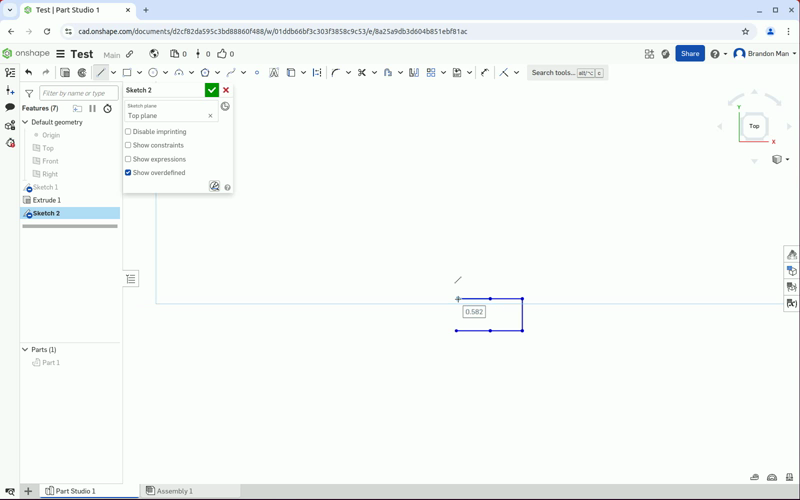
scroll(-6)
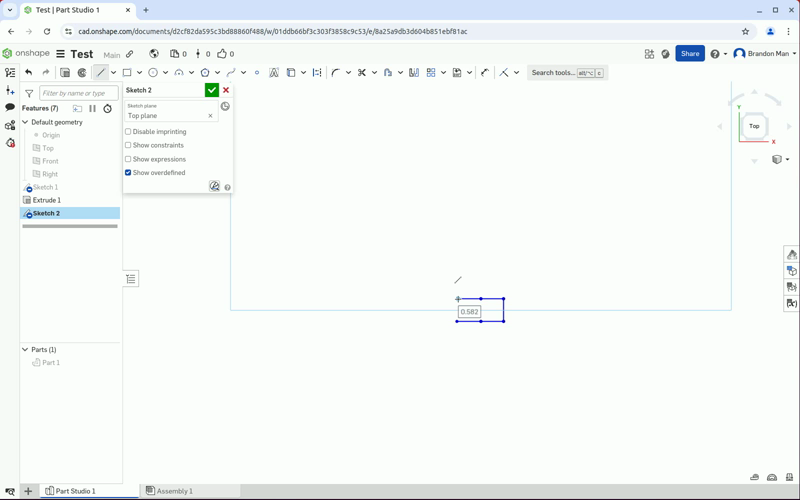
scroll(-6)
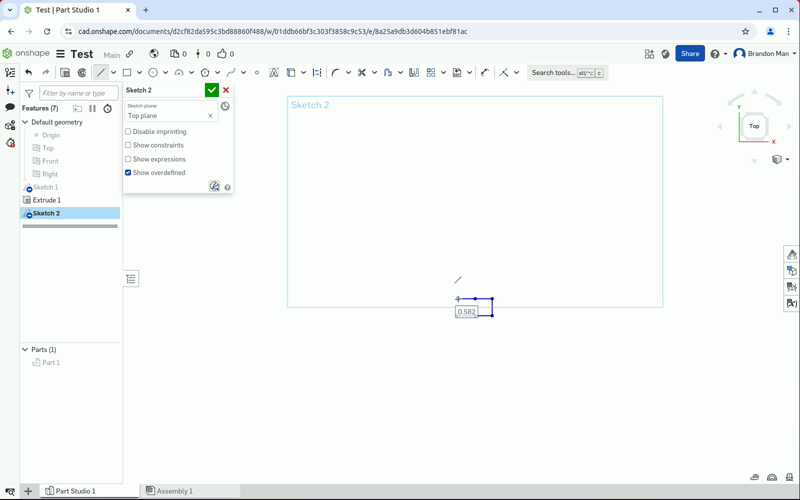
scroll(-6)
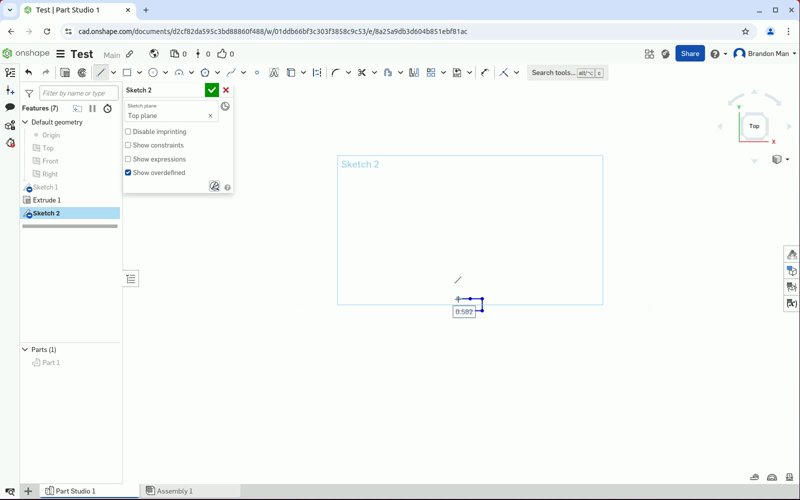
scroll(-6)
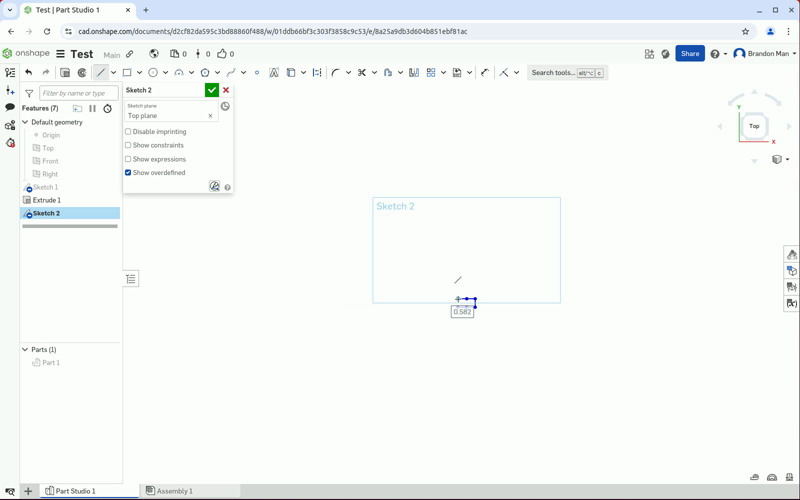
scroll(-6)
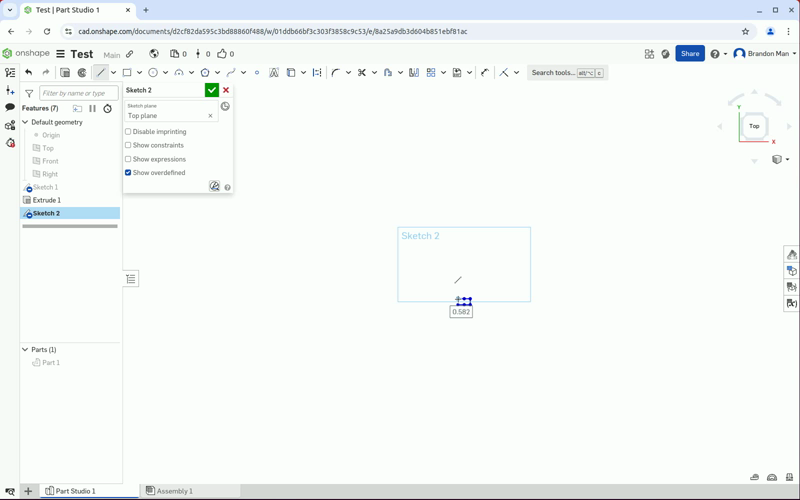
scroll(-6)
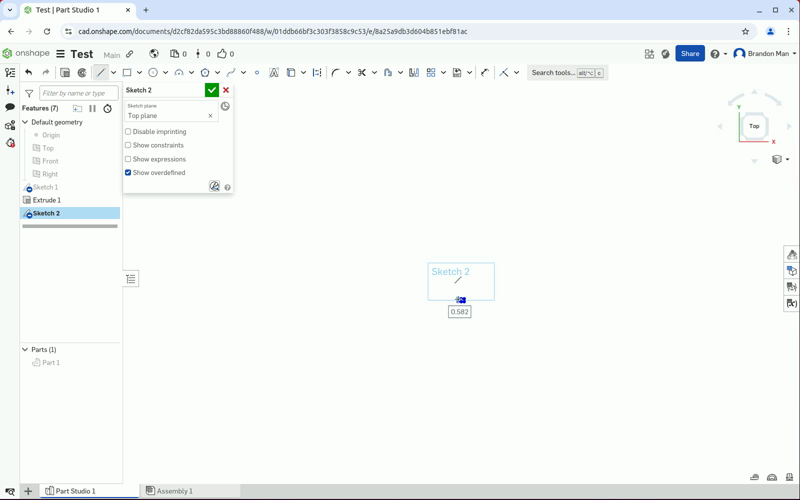
key_up(shift)
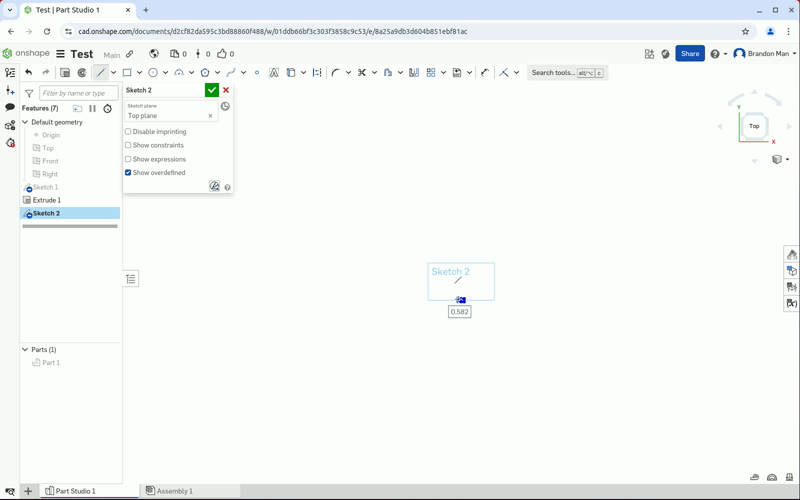
mouse_move(488, 298)
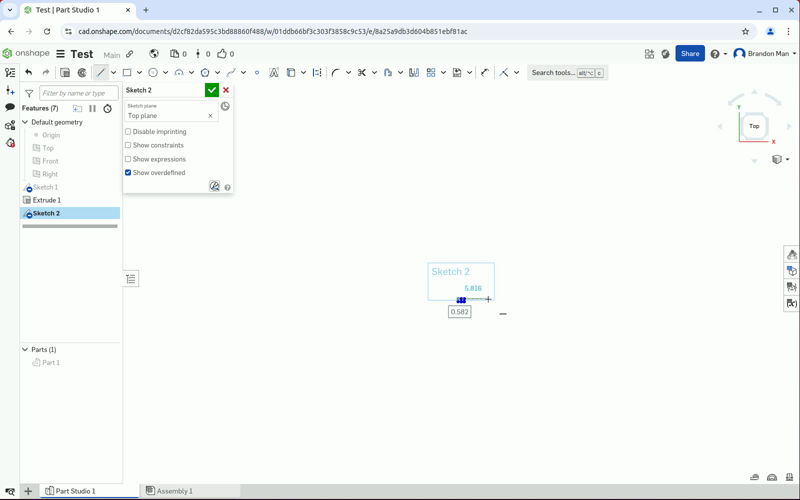
key_down(shift)
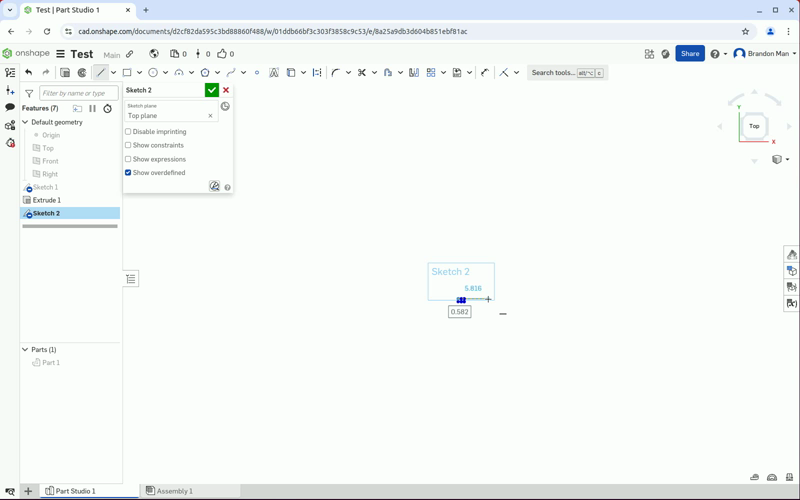
mouse_move(458, 301)
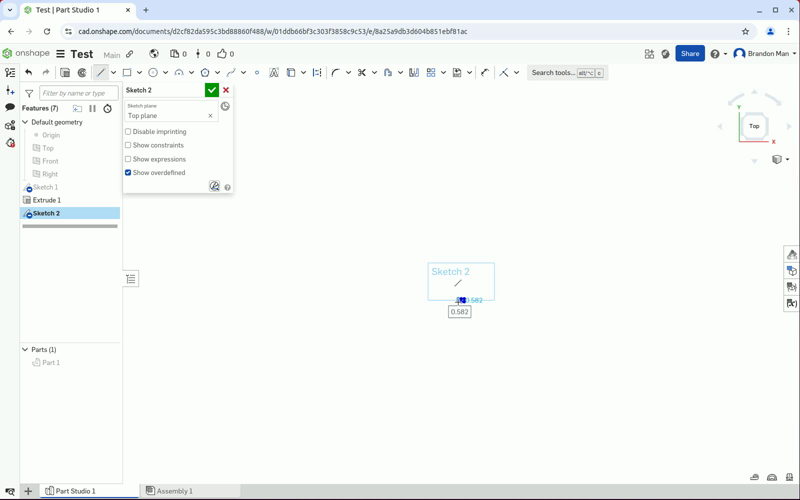
scroll(6)
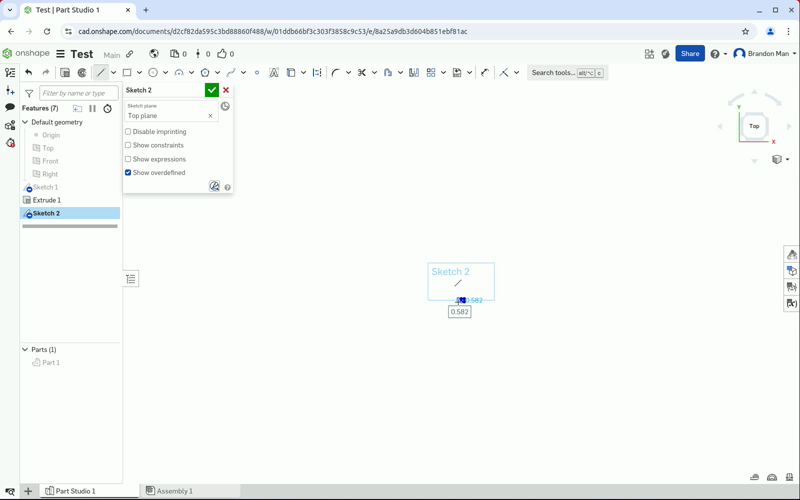
scroll(6)
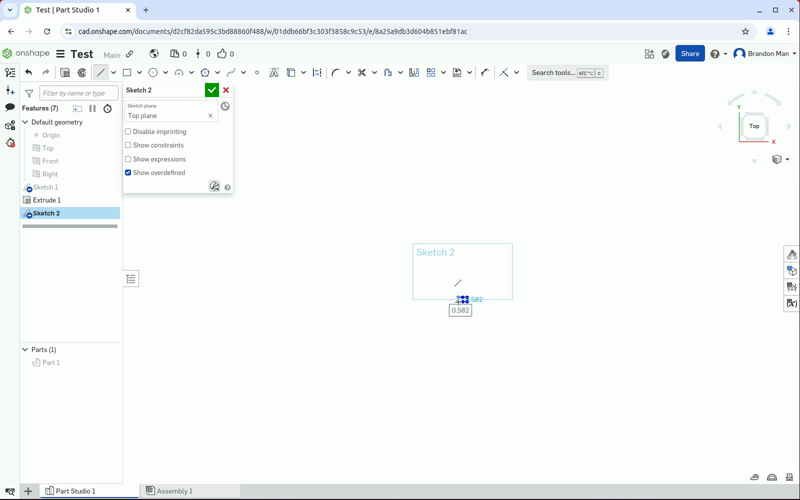
scroll(6)
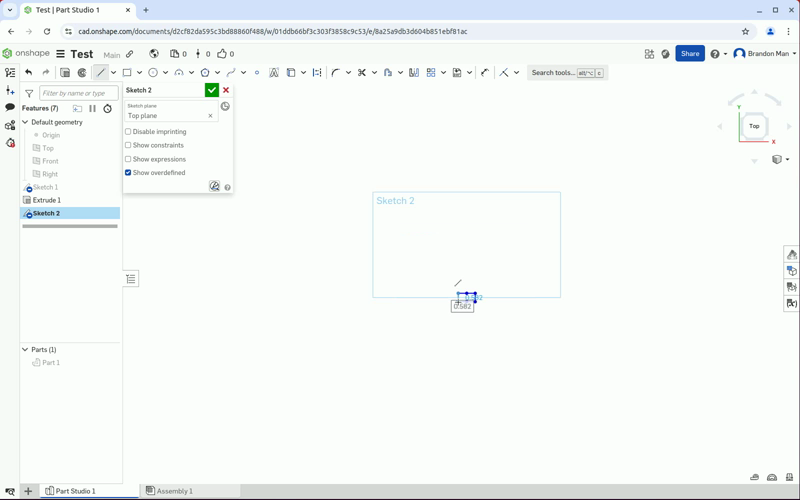
scroll(6)
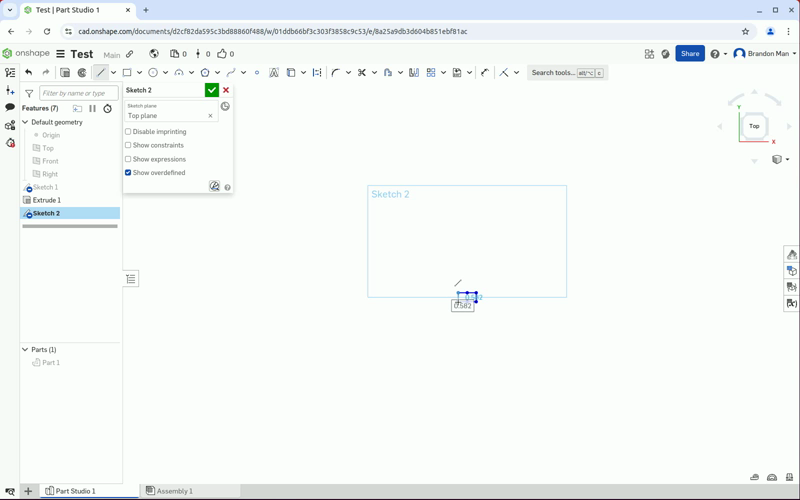
scroll(6)
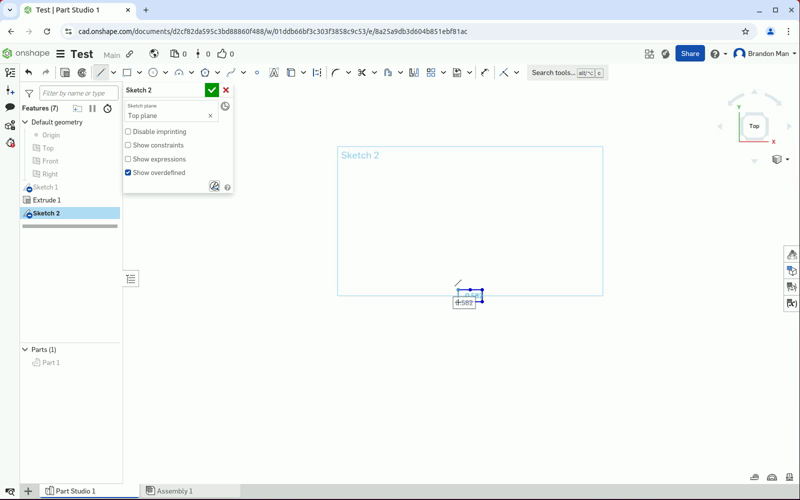
scroll(6)
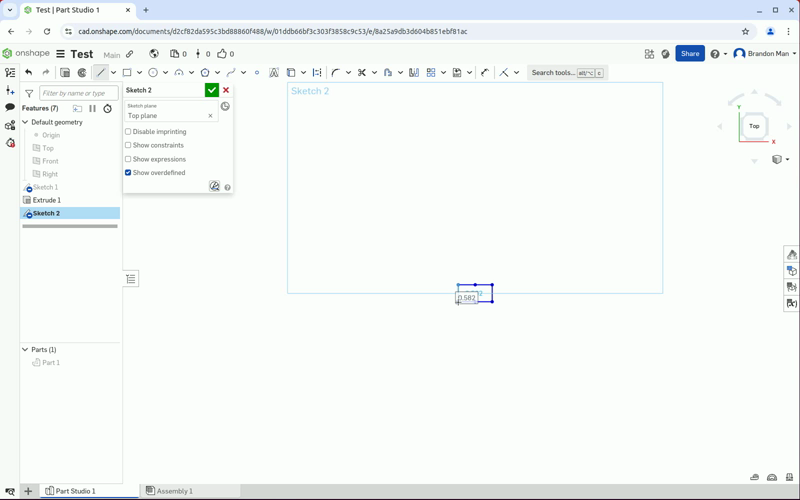
scroll(6)
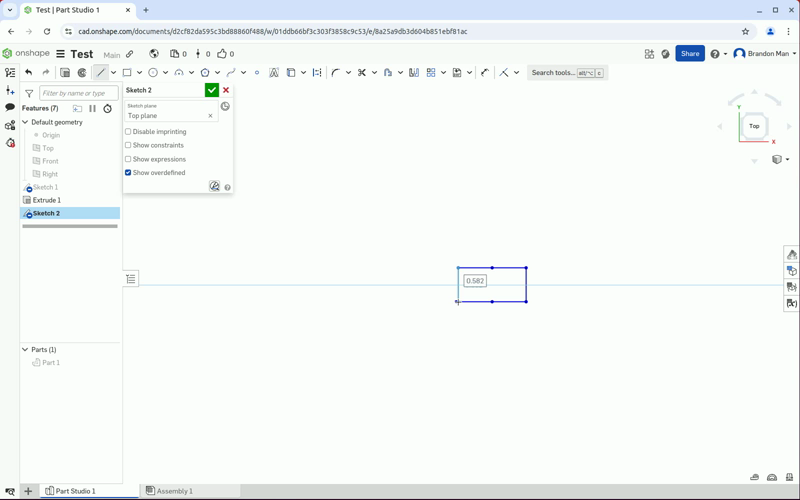
key_up(shift)
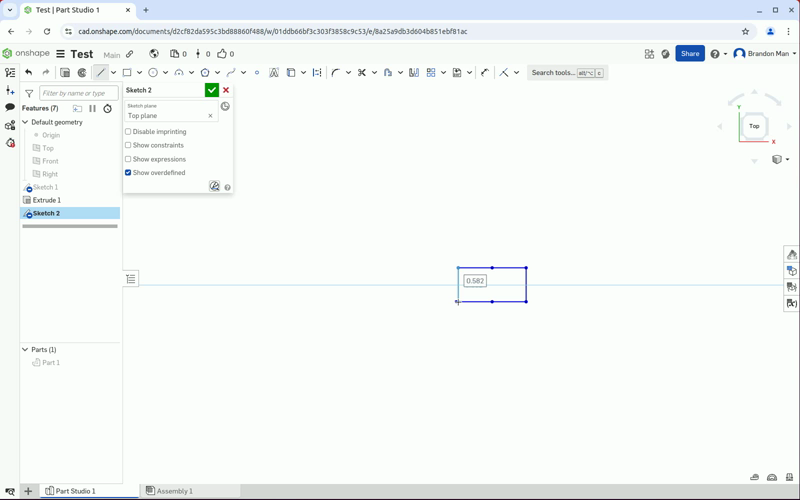
click(458, 301)
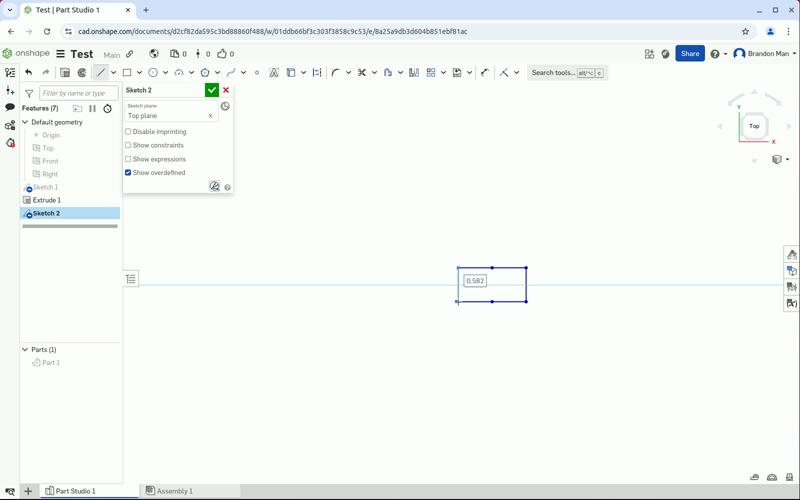
scroll(-6)
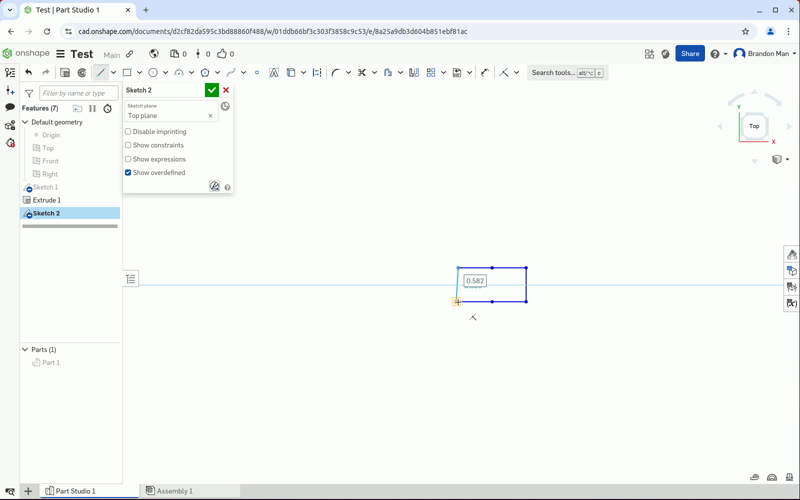
scroll(-6)
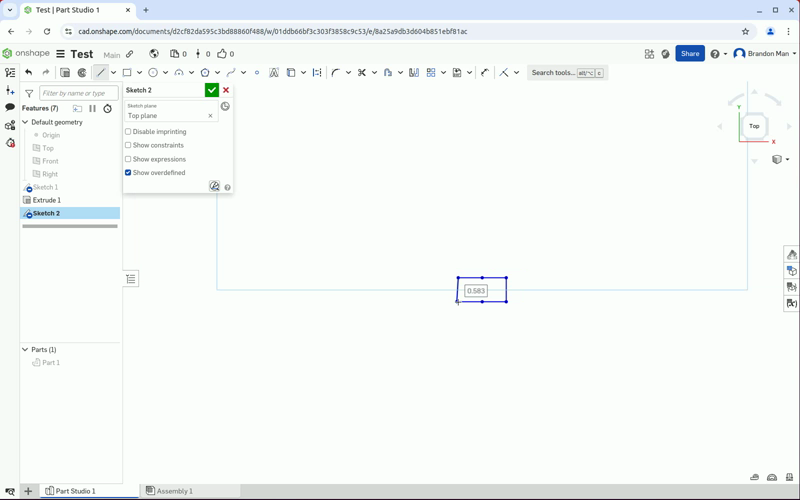
scroll(-6)
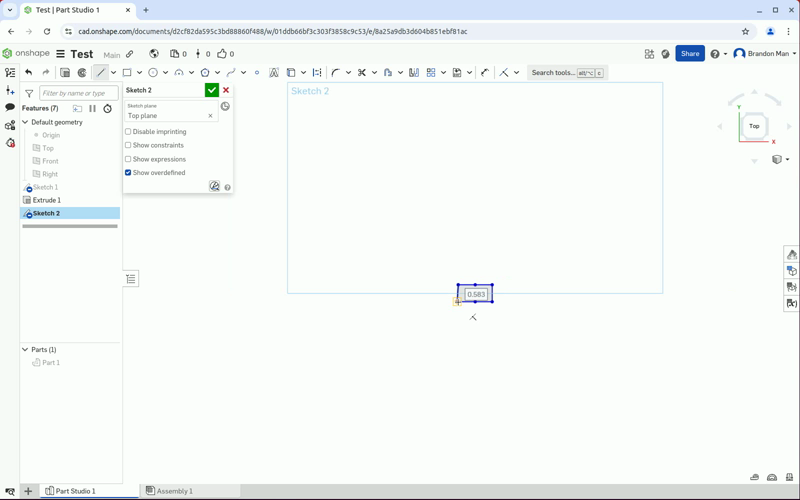
scroll(-6)
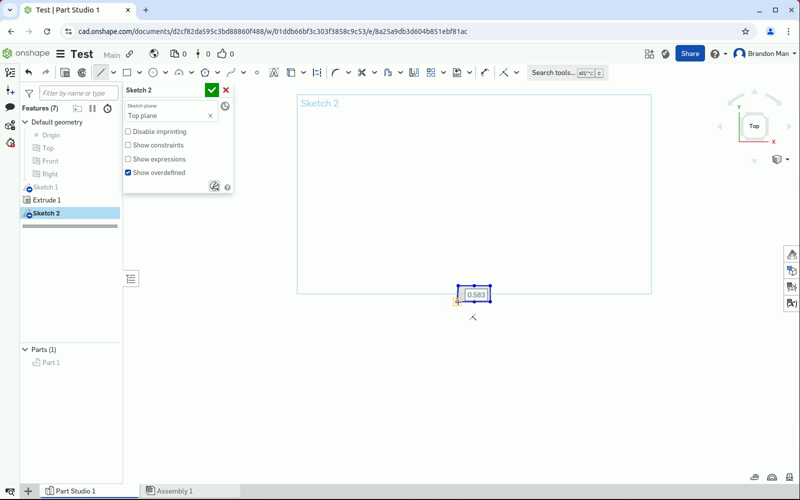
scroll(-6)
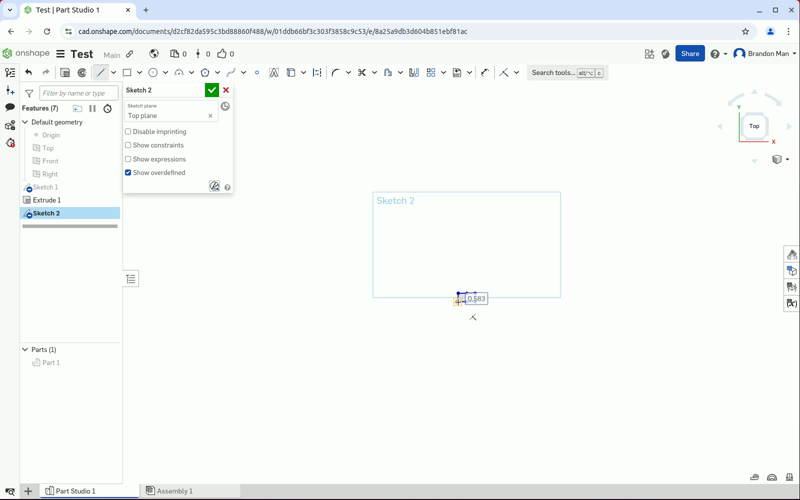
scroll(-6)
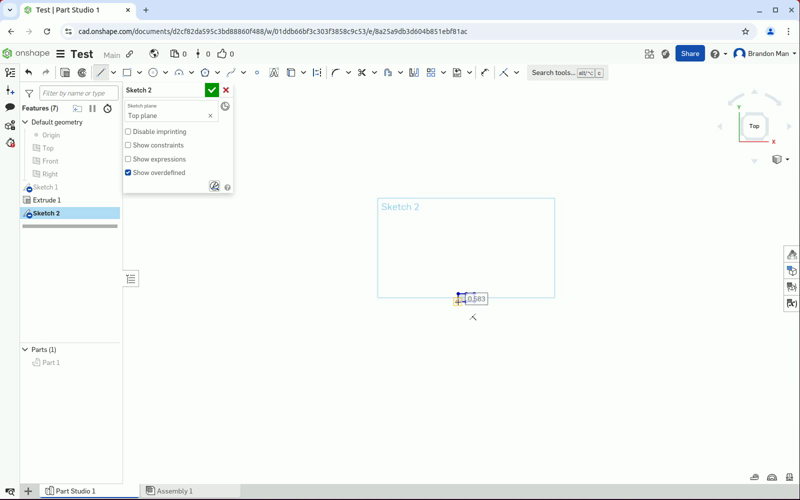
scroll(-6)
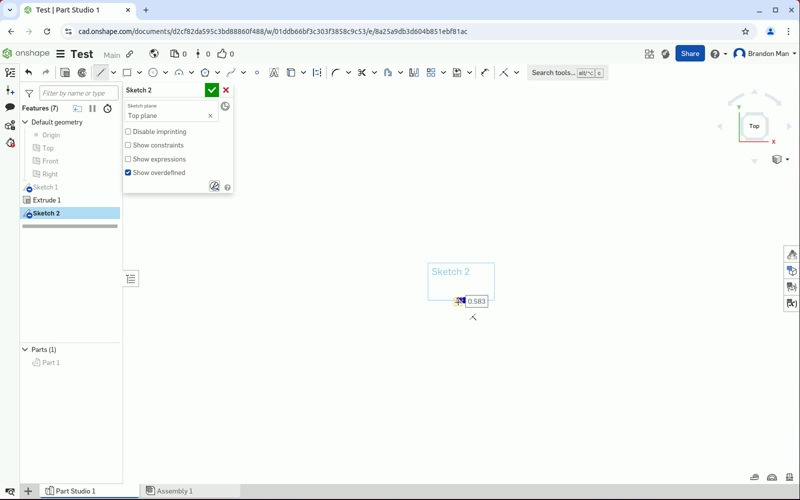
key(esc)
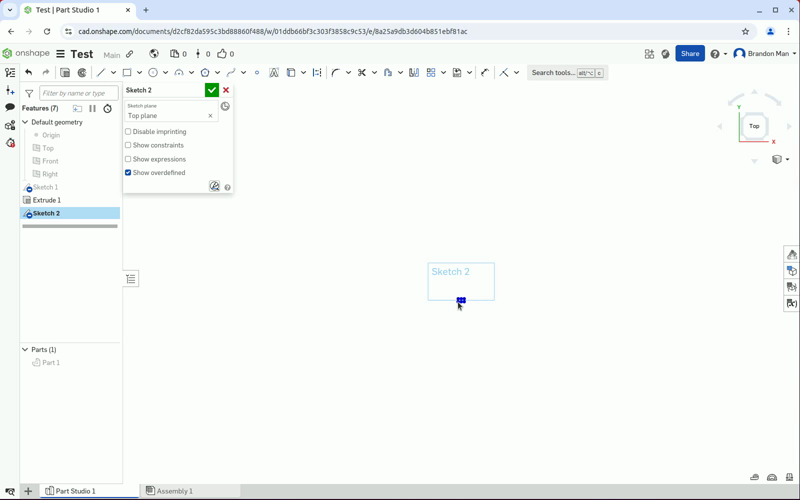
mouse_move(461, 300)
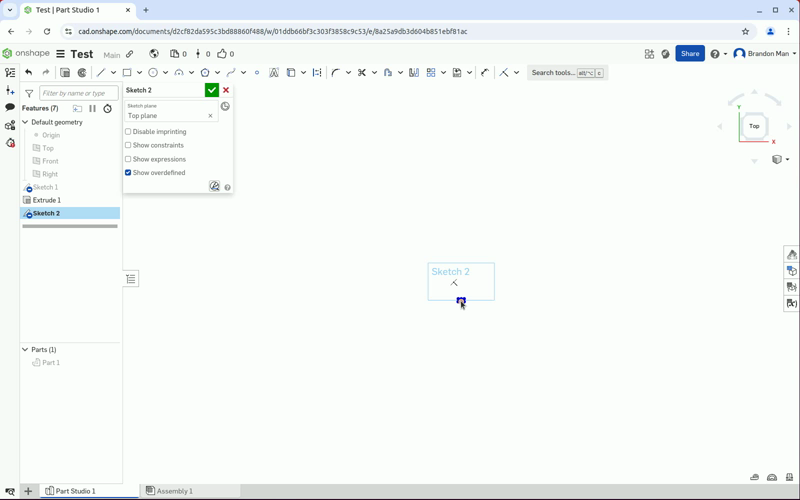
scroll(6)
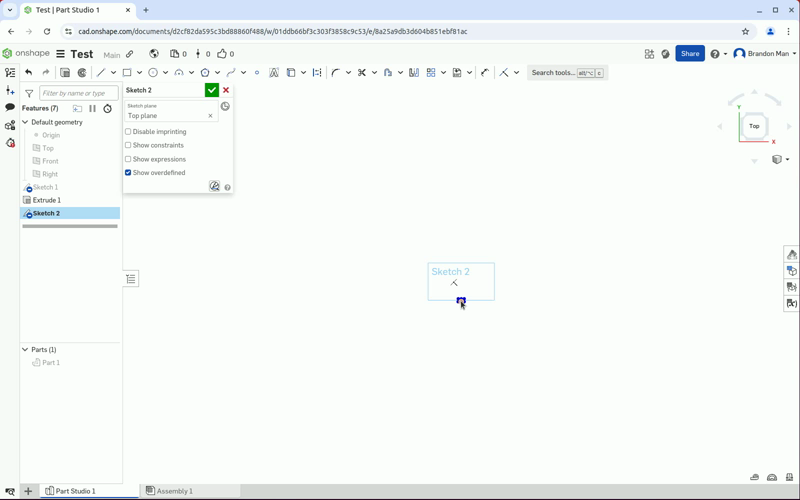
scroll(6)
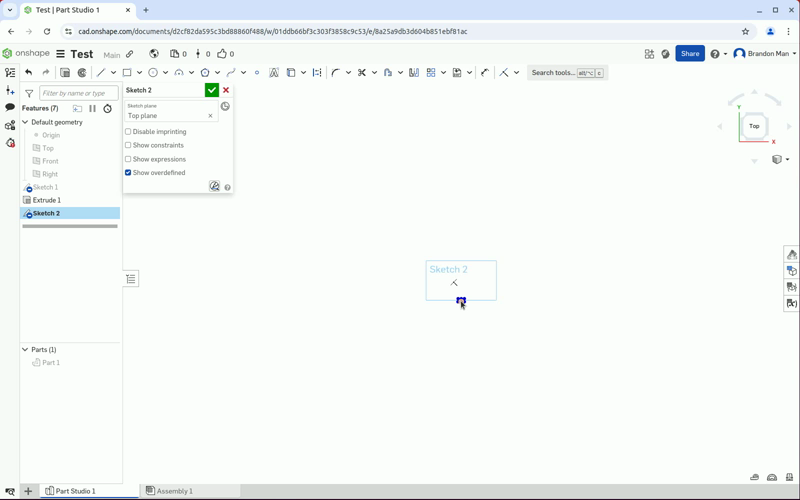
scroll(6)
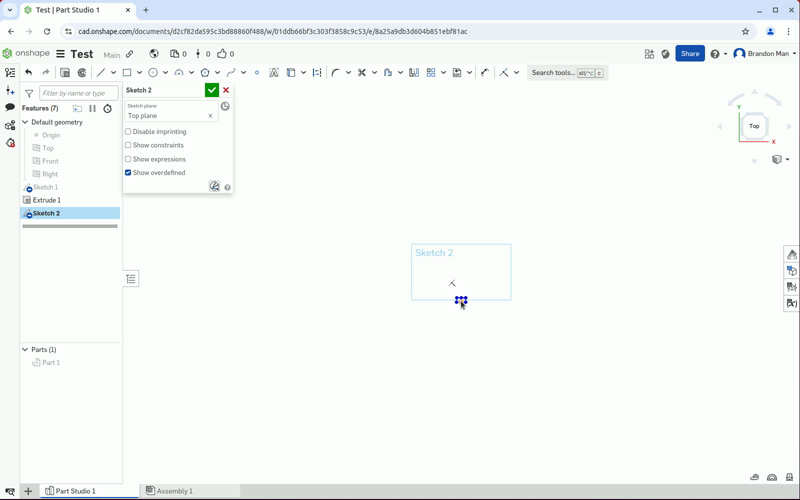
scroll(6)
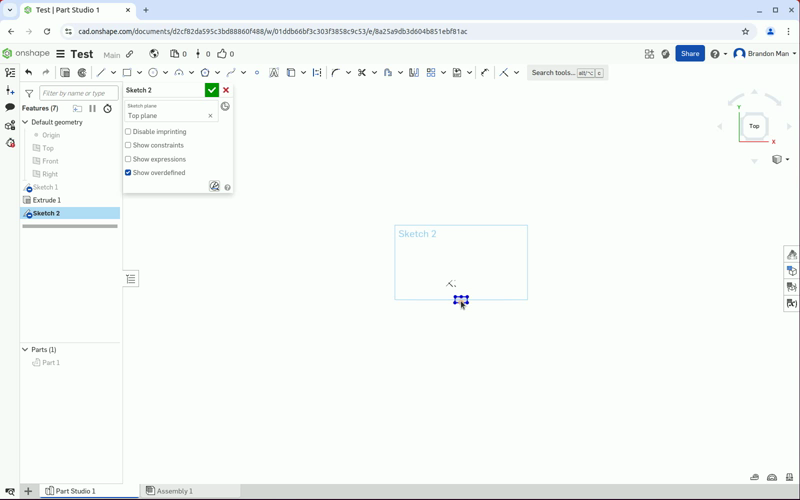
scroll(6)
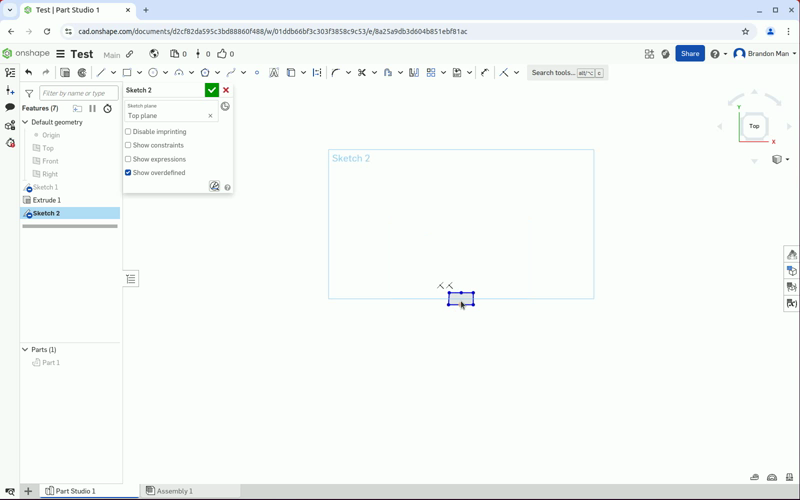
scroll(6)
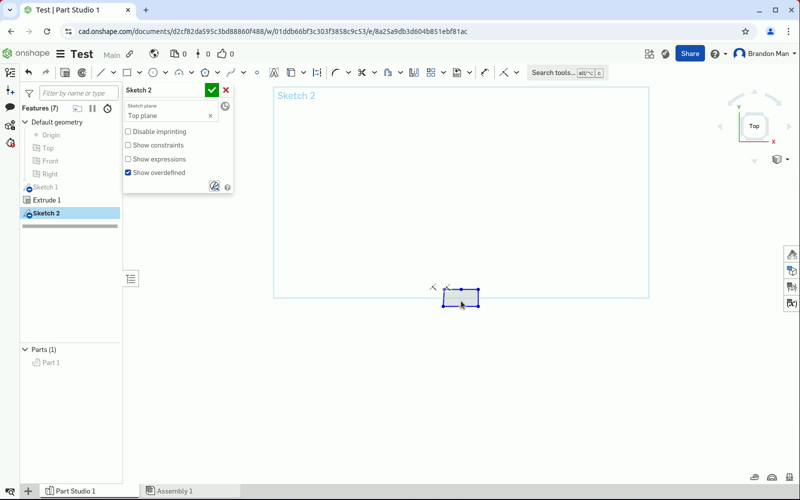
scroll(6)
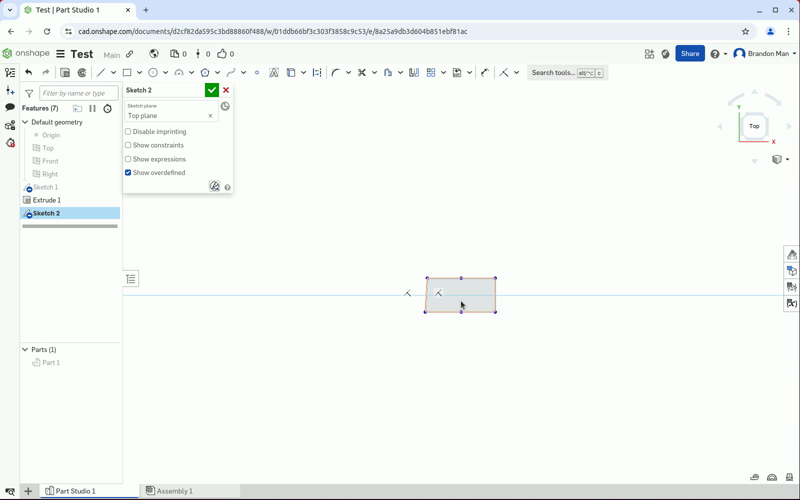
click(461, 300)
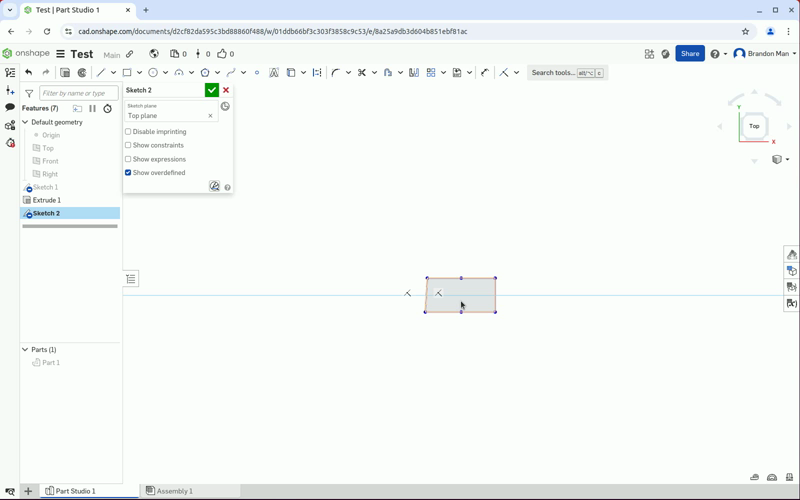
scroll(-6)
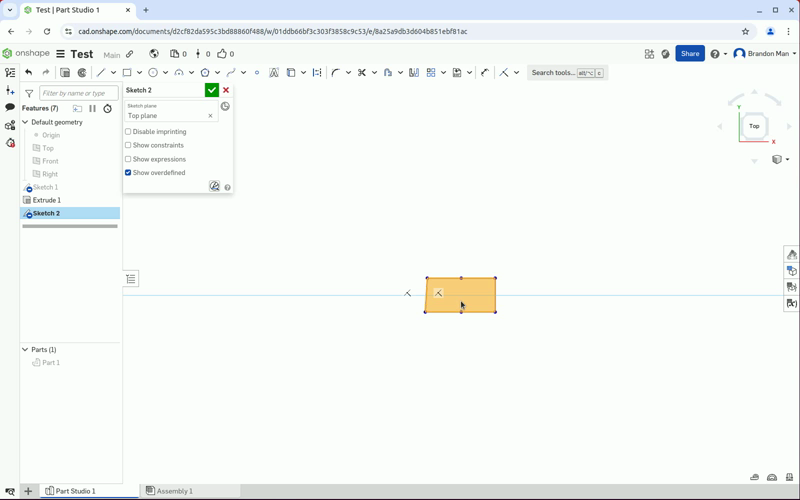
scroll(-6)
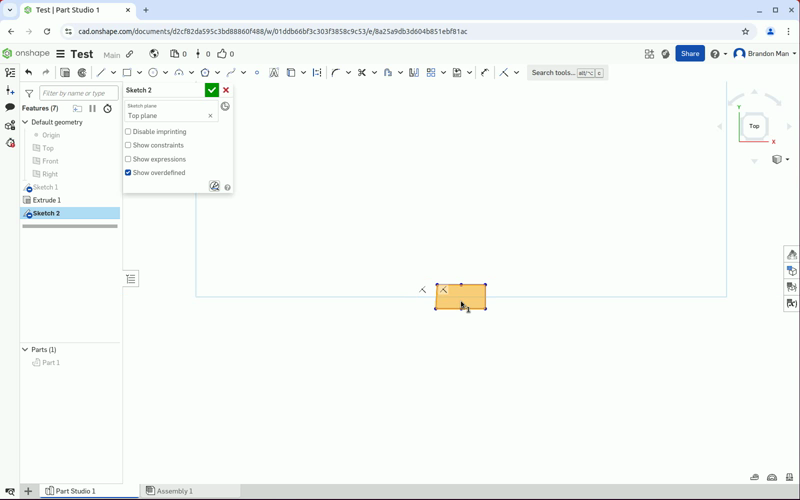
scroll(-6)
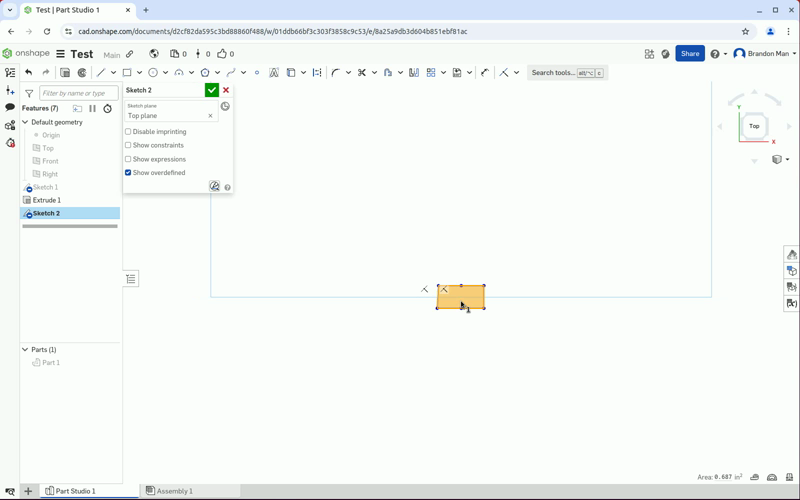
scroll(-6)
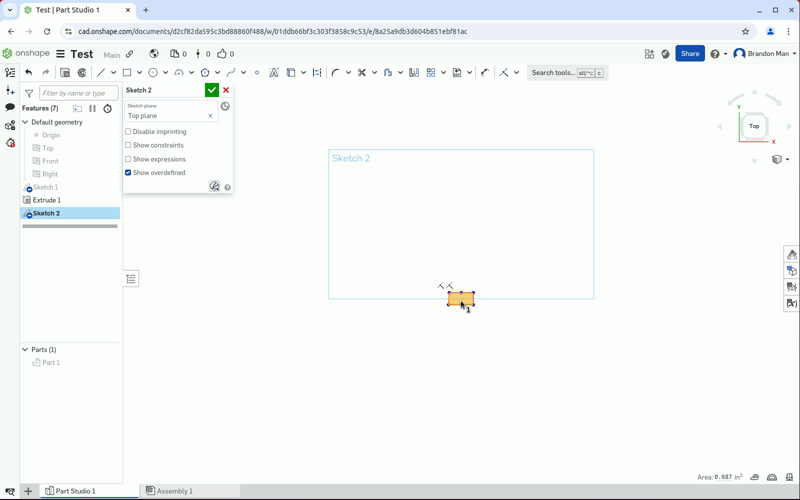
scroll(-6)
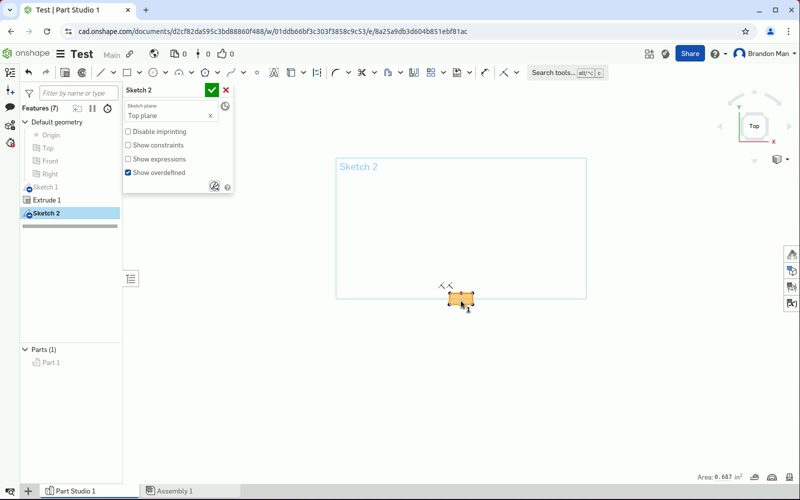
scroll(-6)
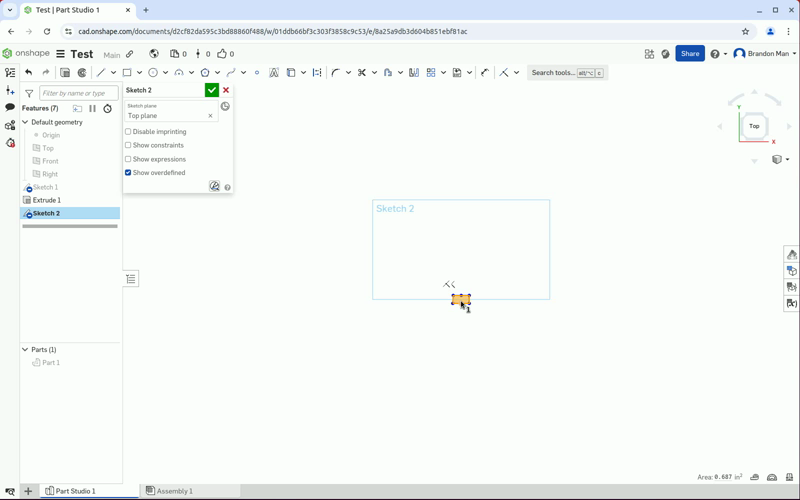
scroll(-6)
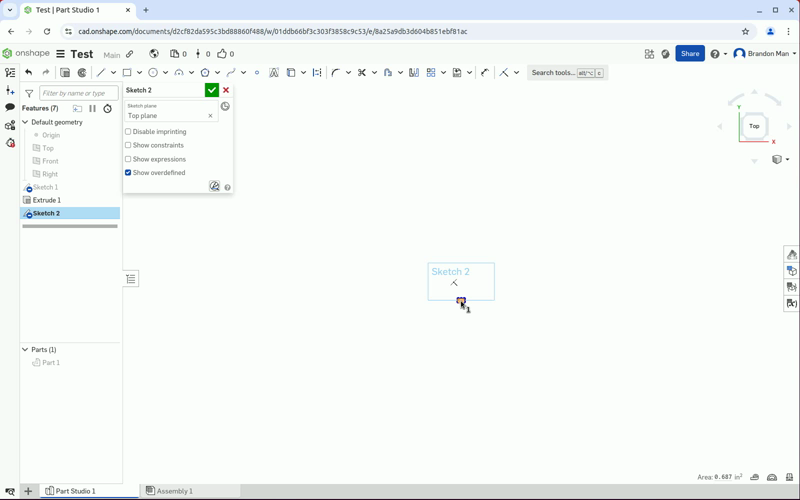
mouse_move(73, 352)
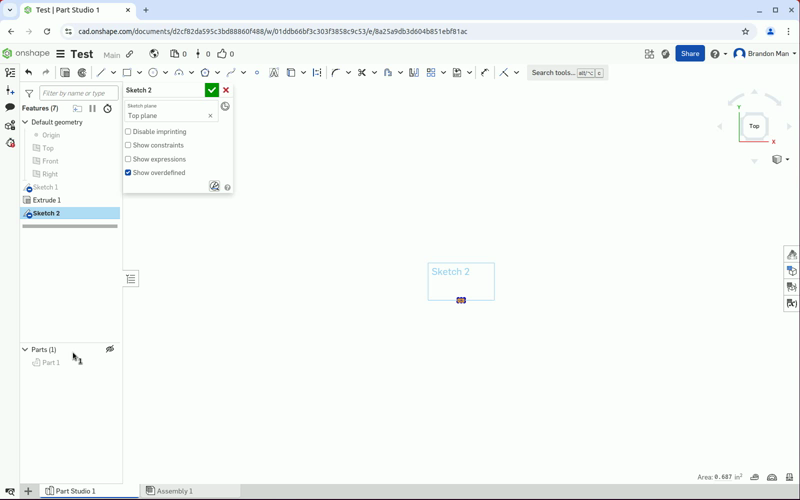
key(shift+y)
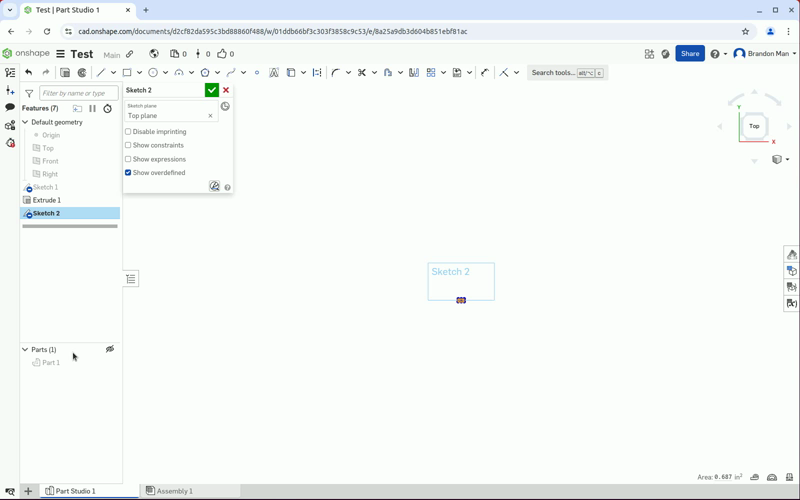
key(shift+e)
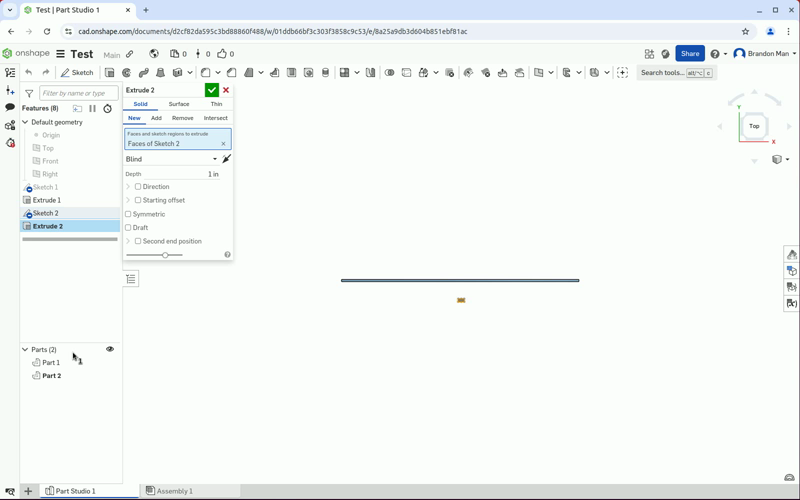
mouse_move(143, 106)
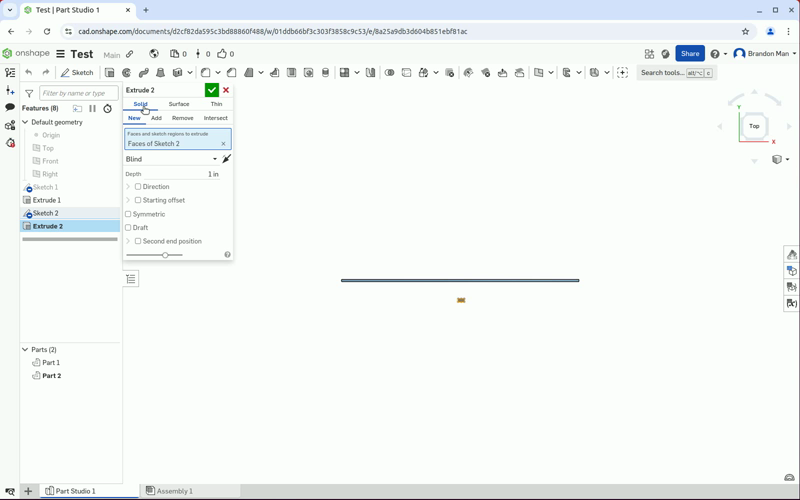
click(143, 106)
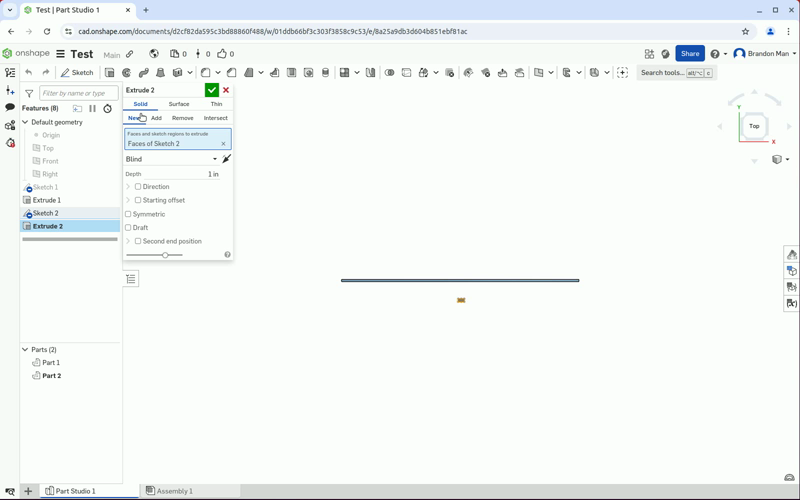
mouse_move(137, 120)
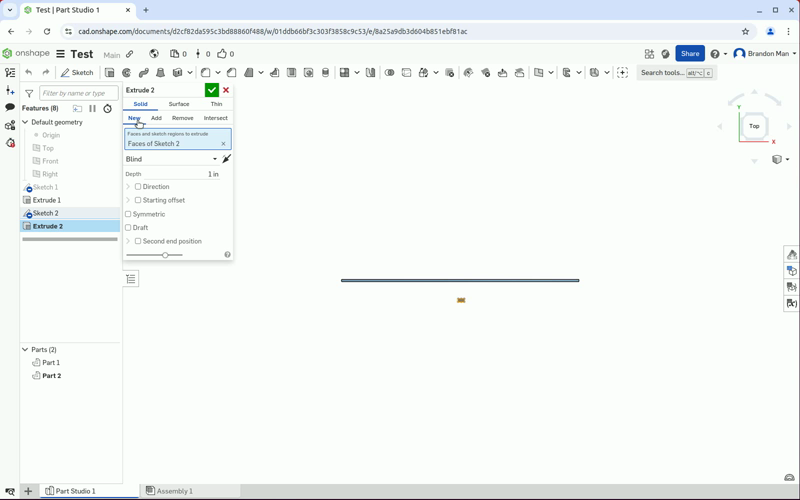
click(137, 120)
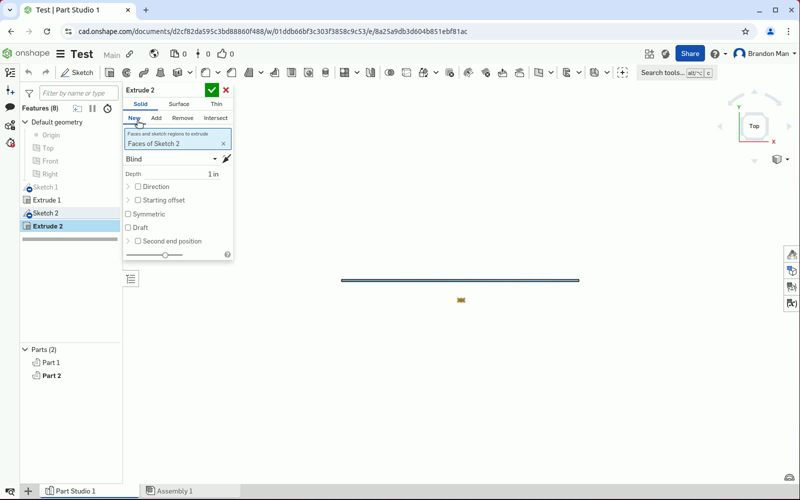
key(tab, 4)
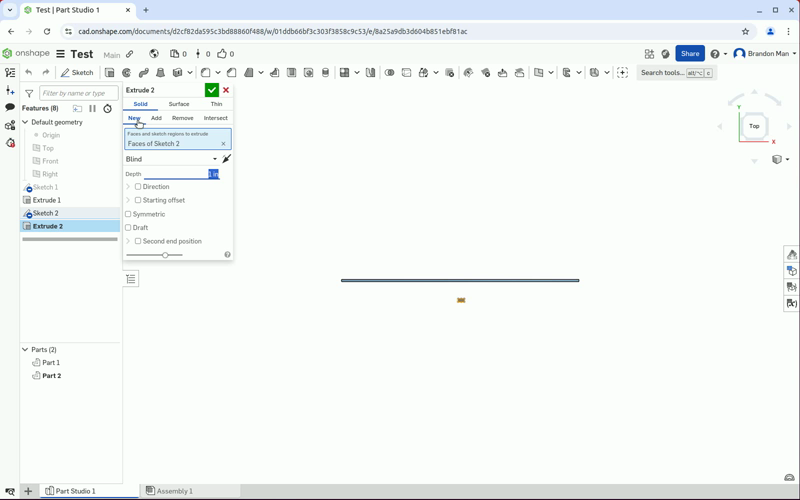
text(-0.241)
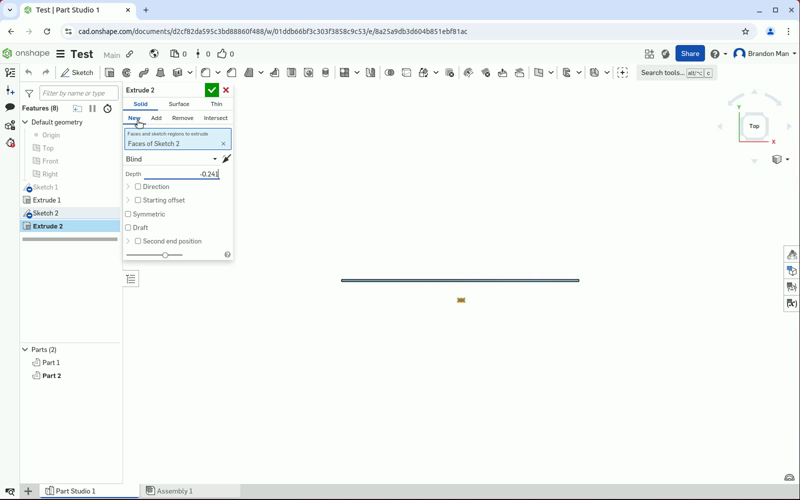
key(enter)
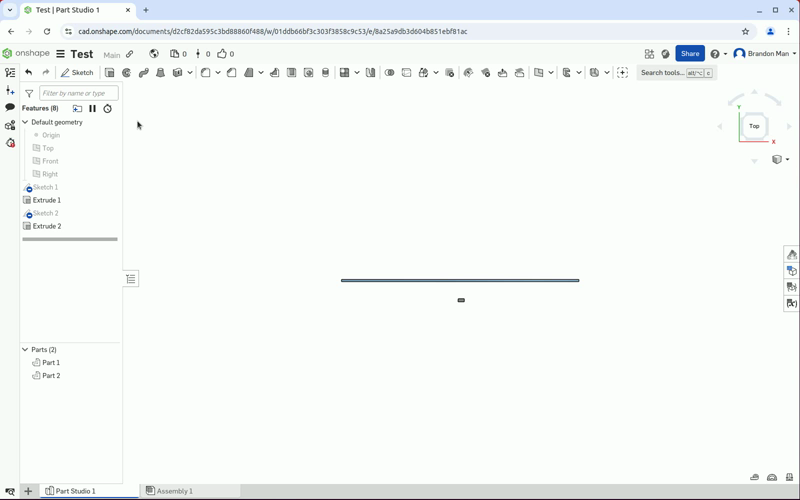
key(shift+h)
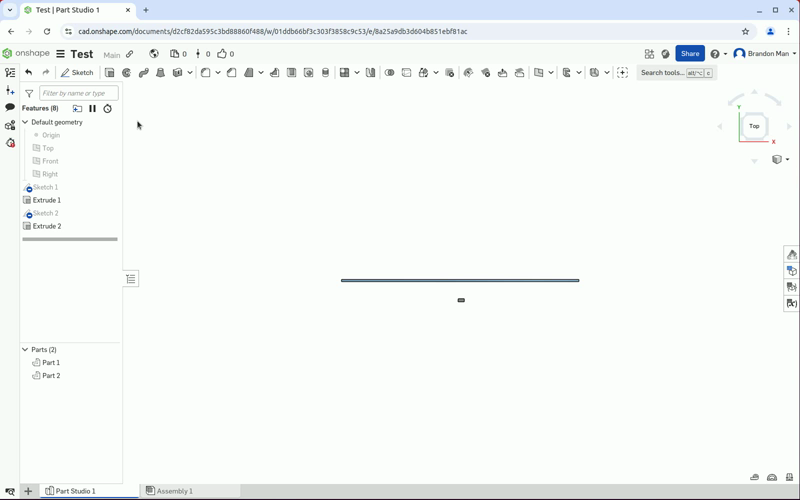
key(shift+h)
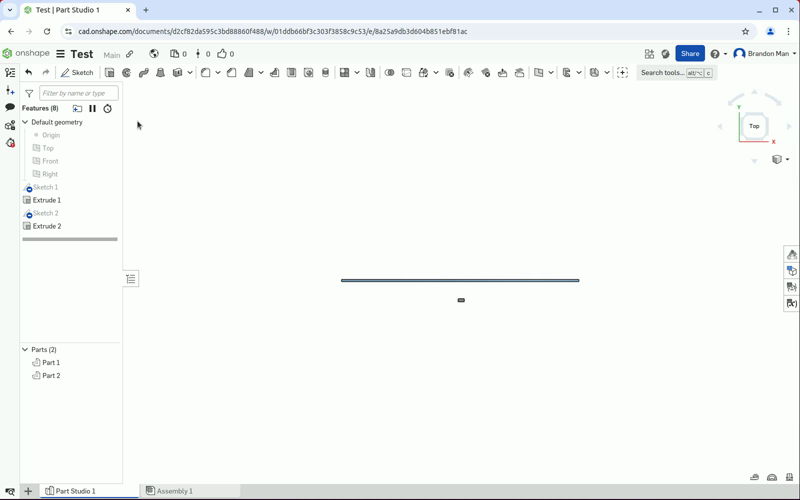
mouse_move(73, 189)
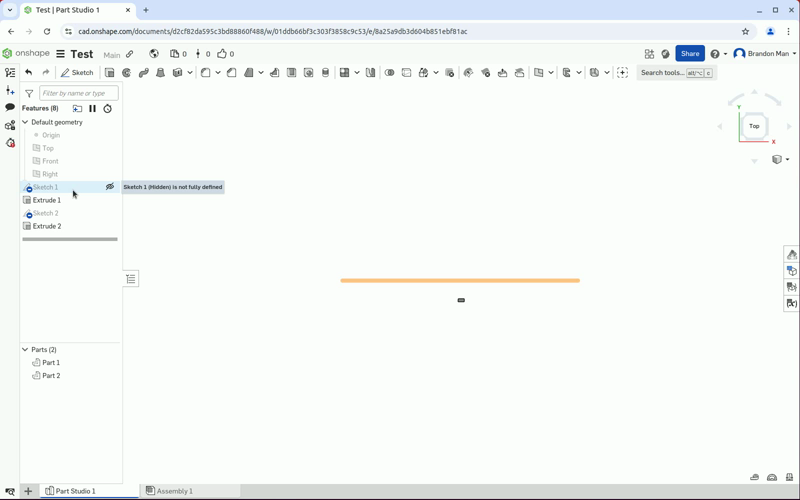
click(73, 189)
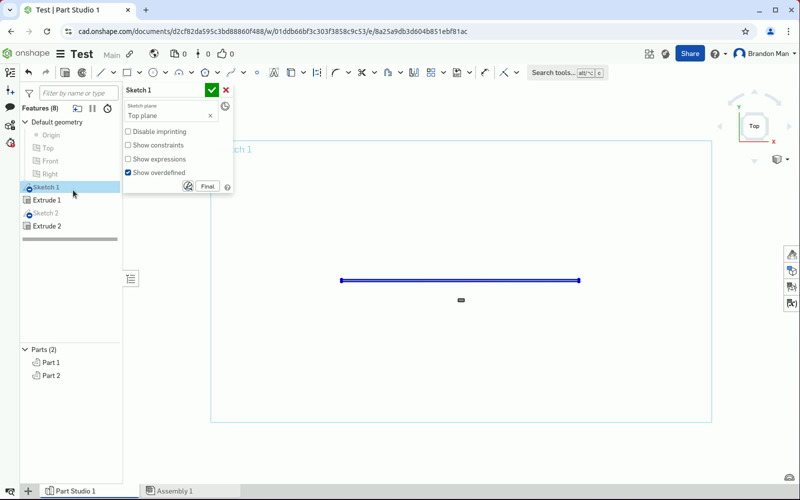
mouse_move(229, 92)
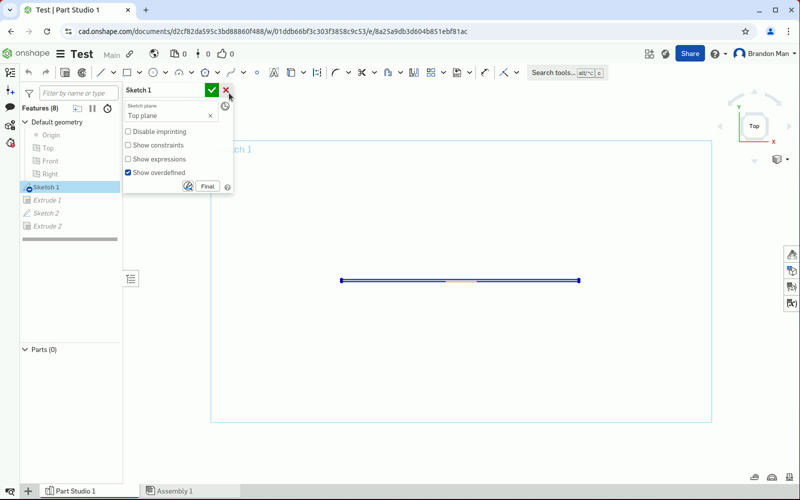
click(229, 92)
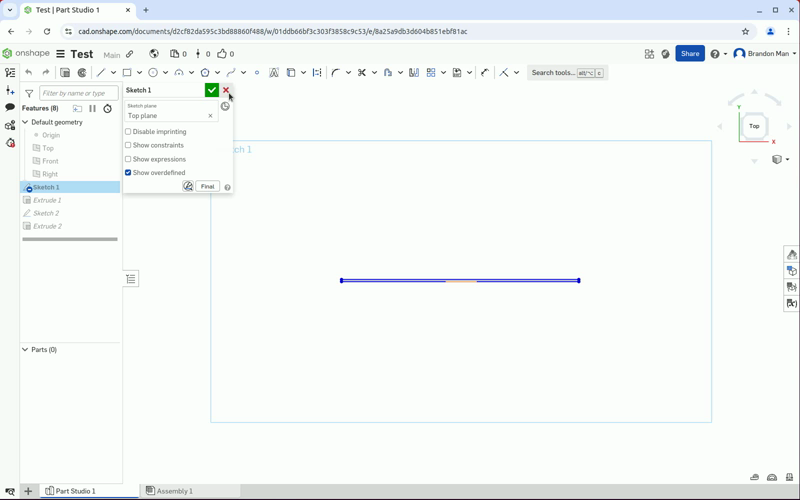
key(shift+s)
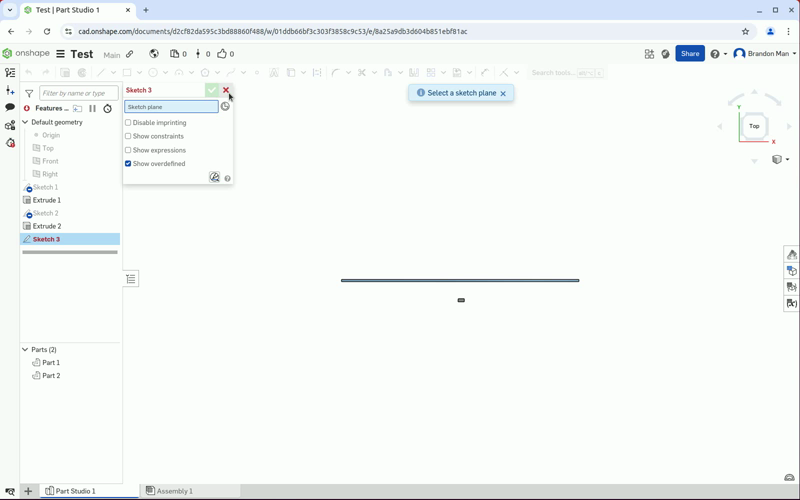
mouse_move(73, 150)
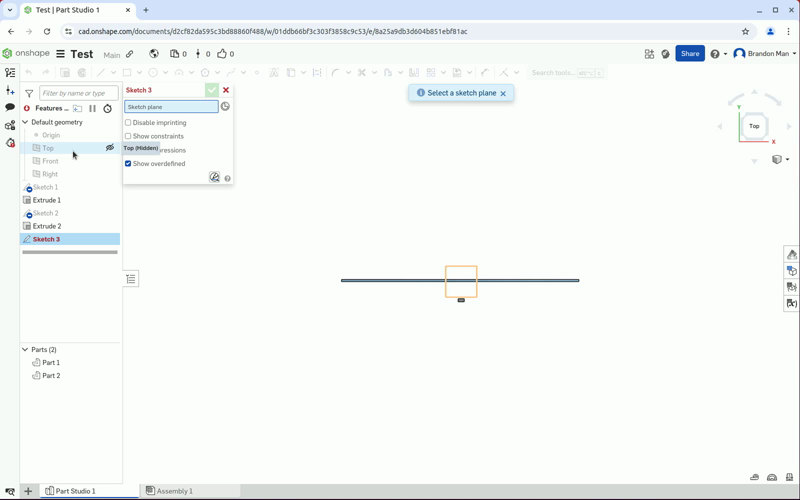
click(73, 150)
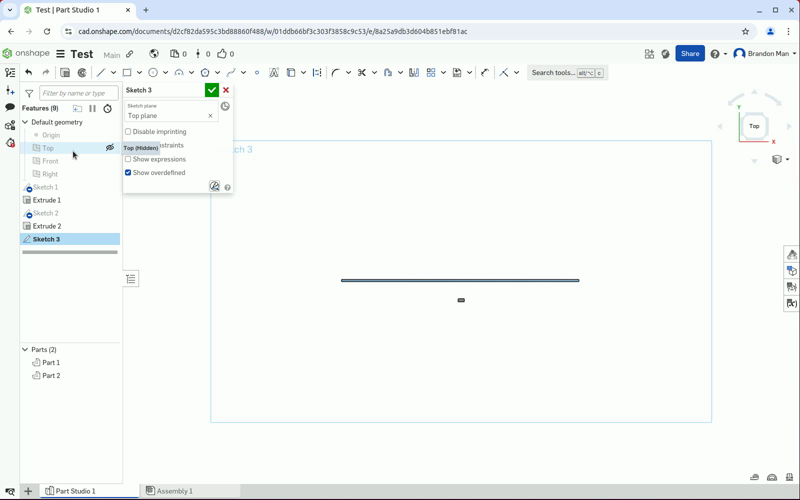
mouse_move(73, 352)
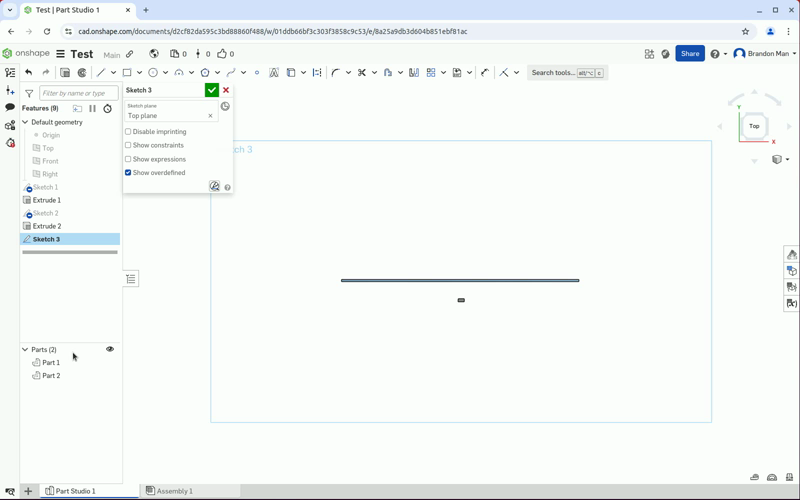
key(y)
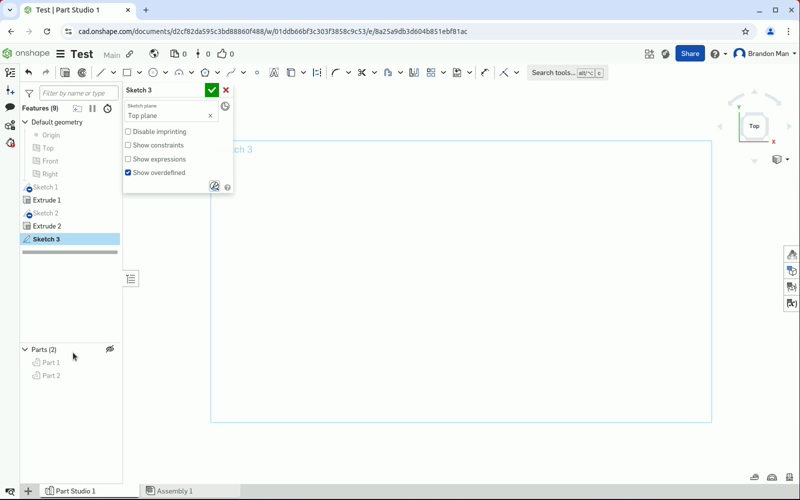
key(l)
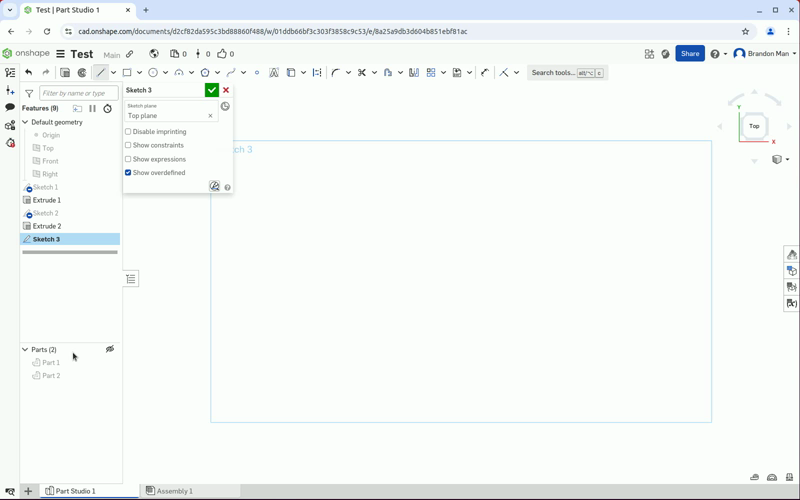
key_down(shift)
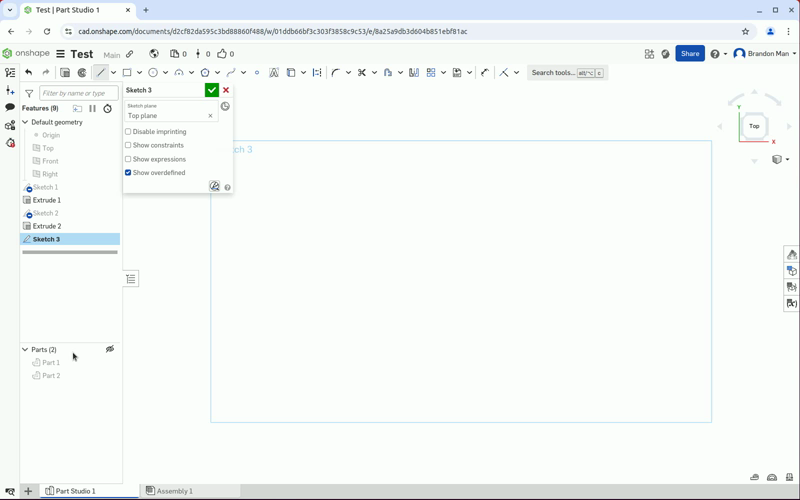
mouse_move(459, 320)
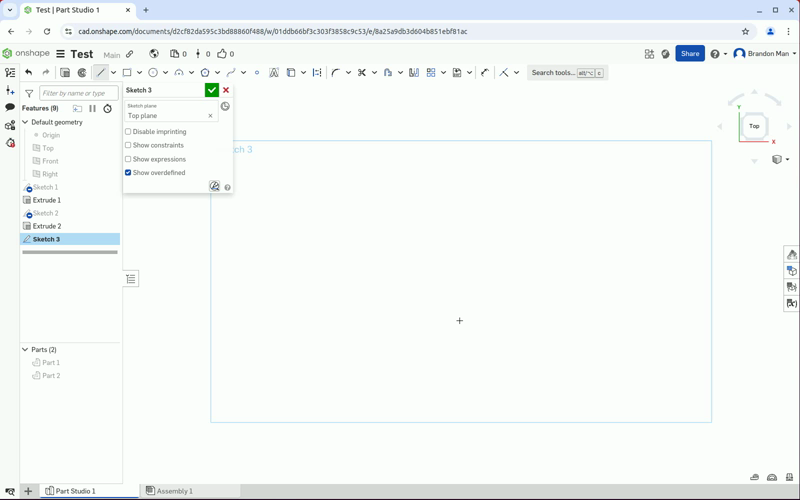
click(459, 320)
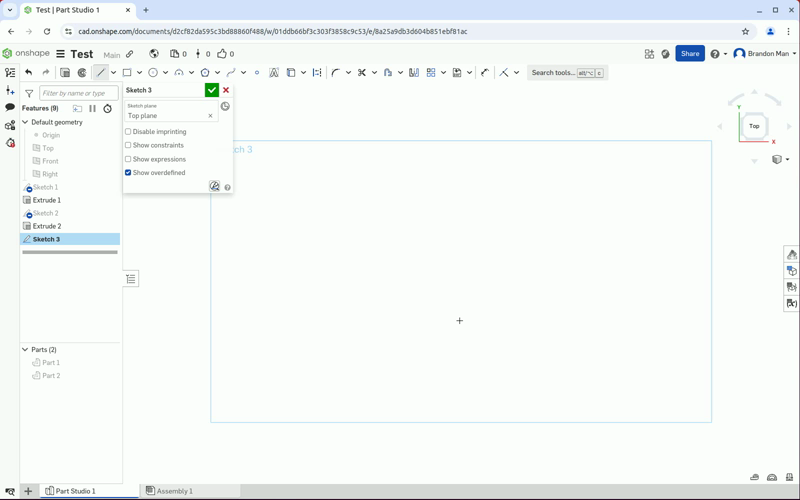
key_up(shift)
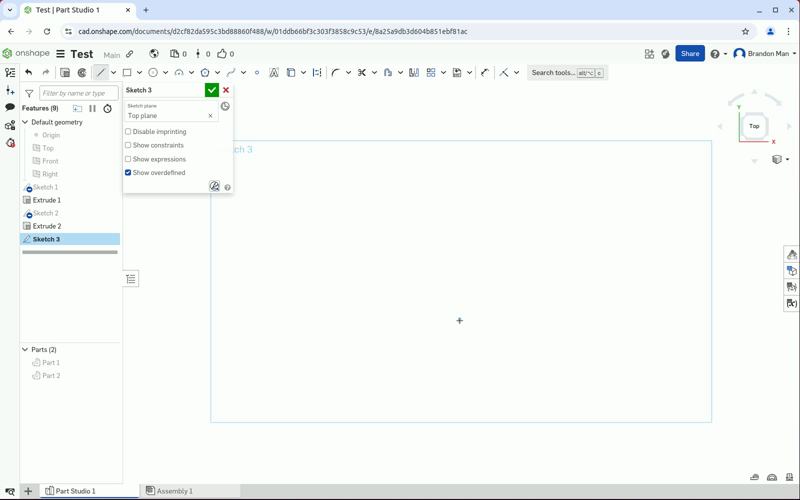
key_down(shift)
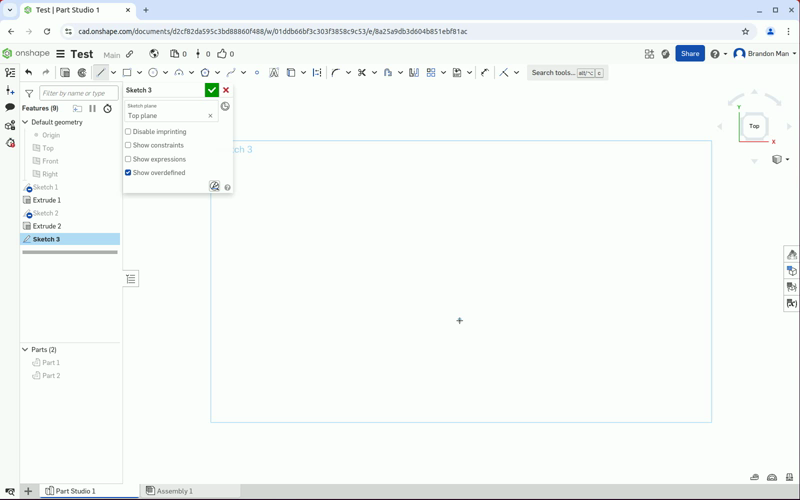
mouse_move(489, 320)
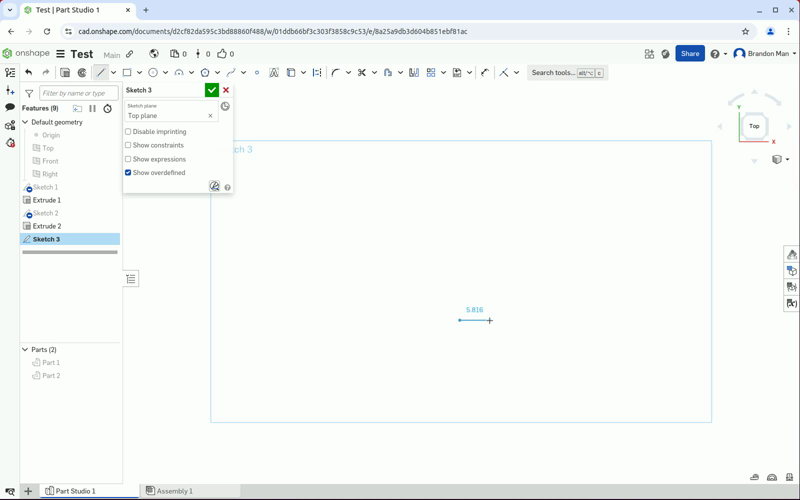
mouse_move(461, 320)
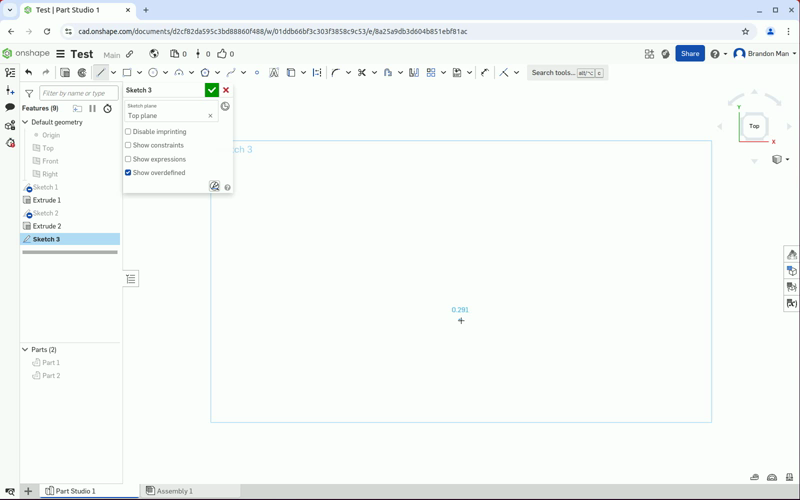
scroll(6)
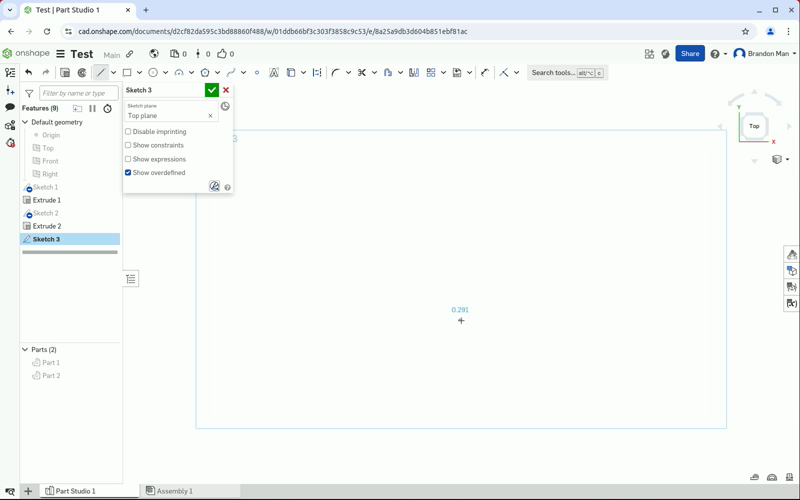
scroll(6)
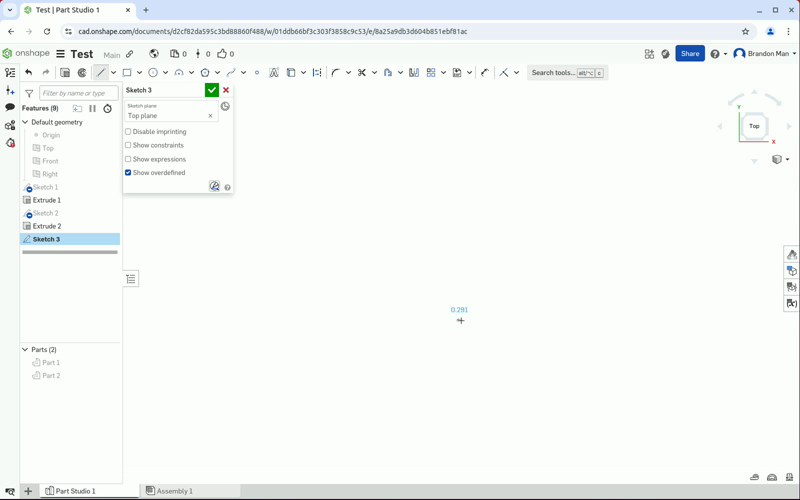
scroll(6)
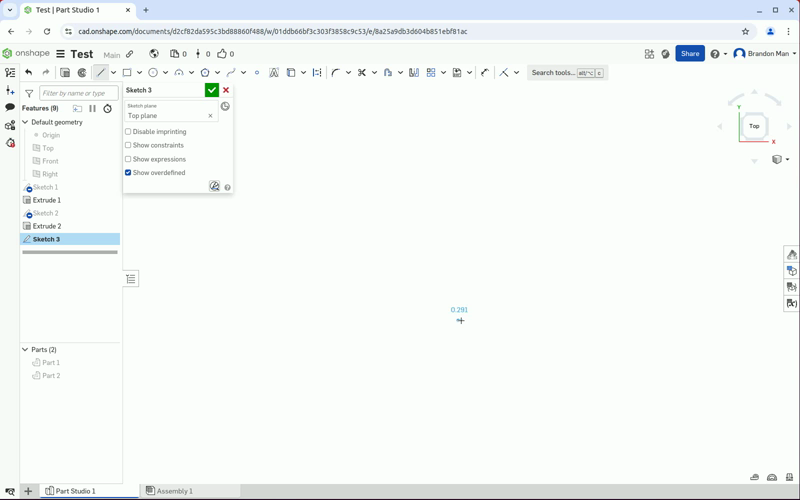
scroll(6)
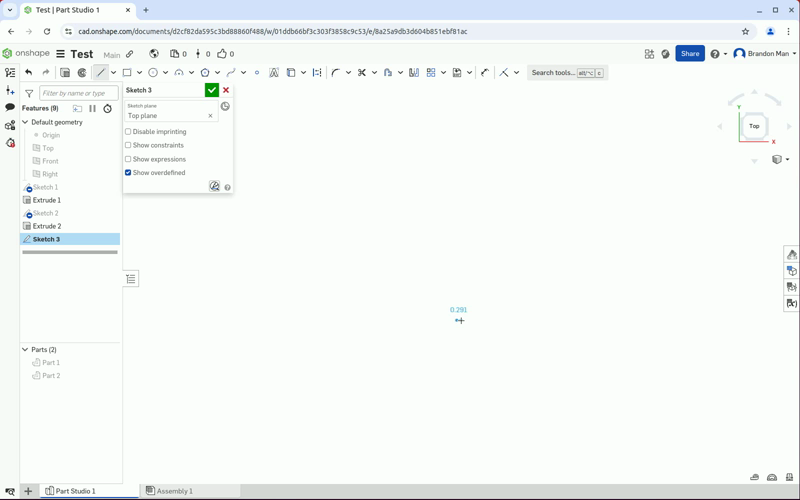
scroll(6)
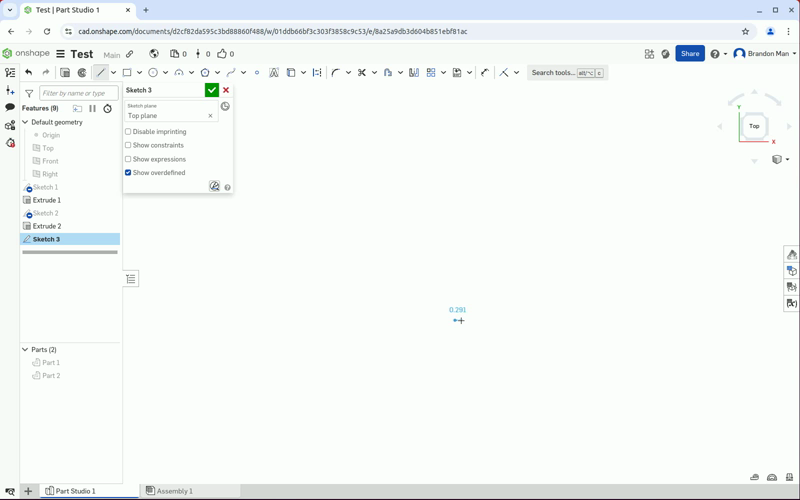
scroll(6)
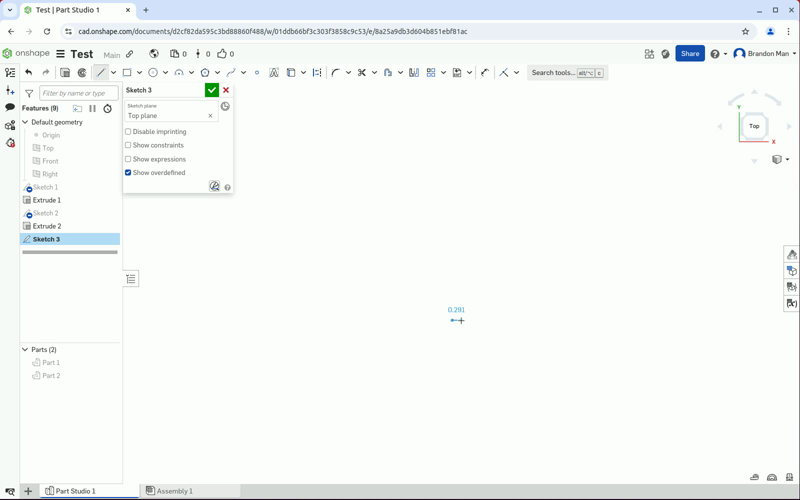
scroll(6)
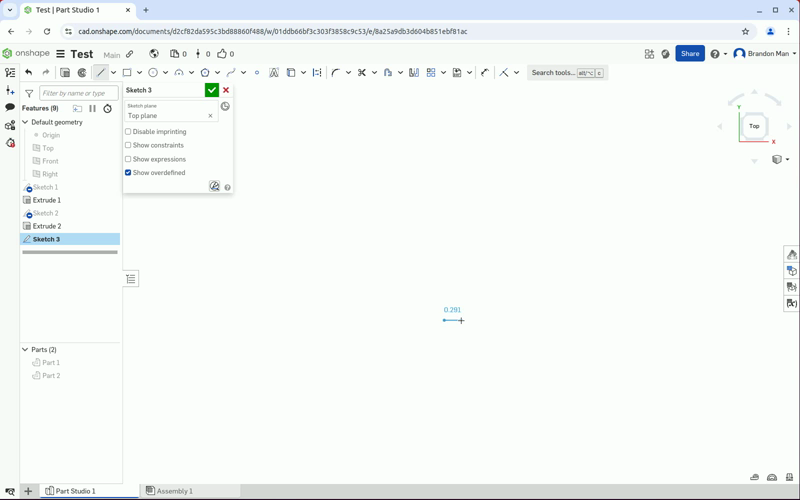
click(461, 320)
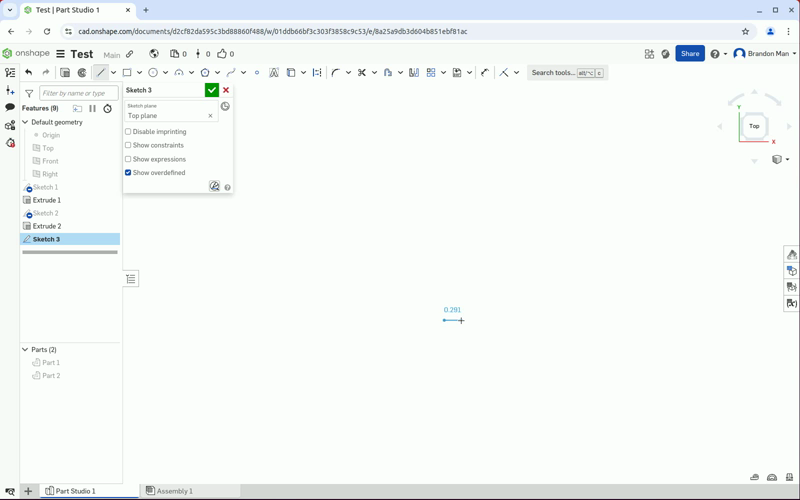
scroll(-6)
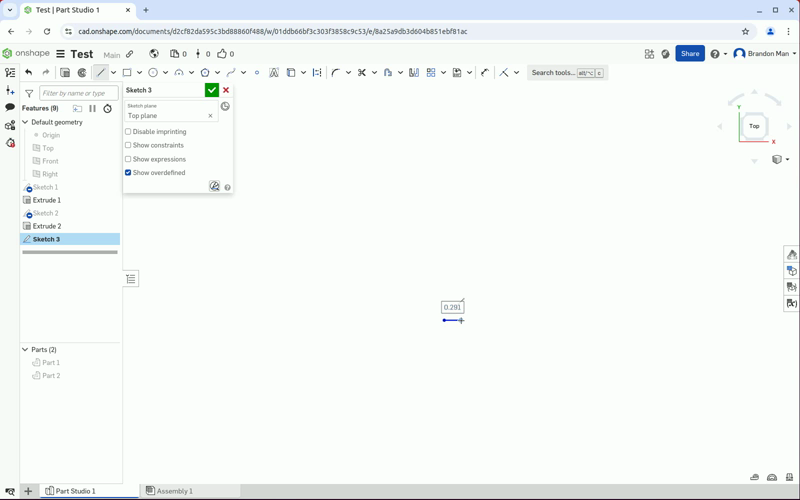
scroll(-6)
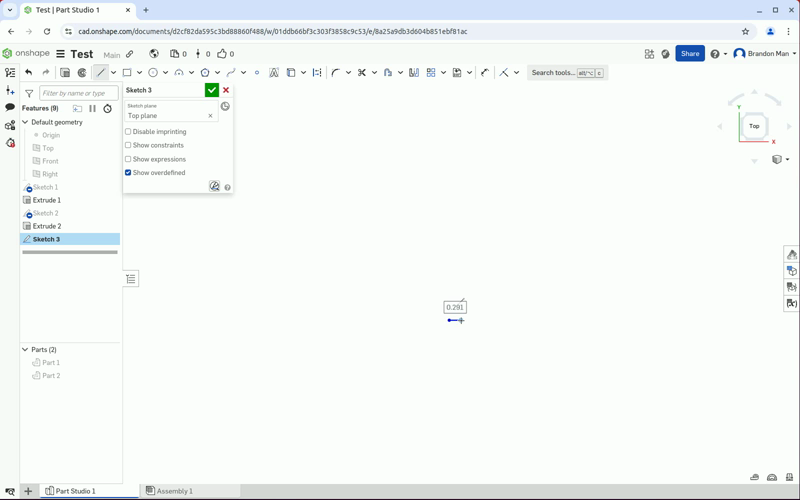
scroll(-6)
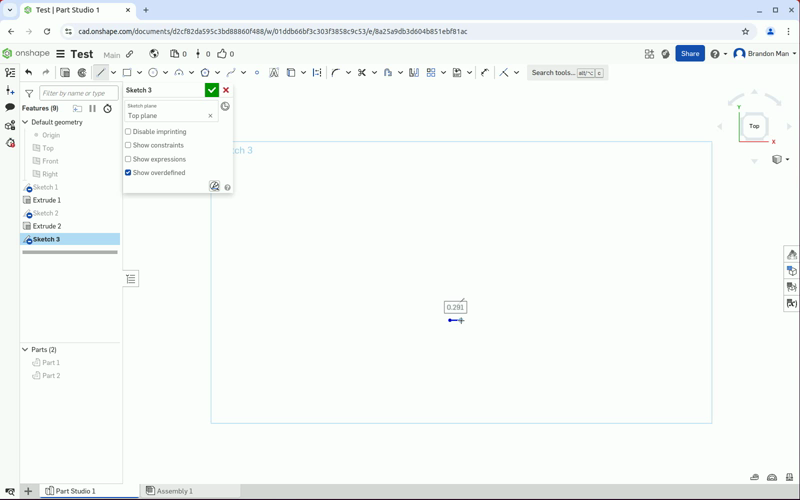
scroll(-6)
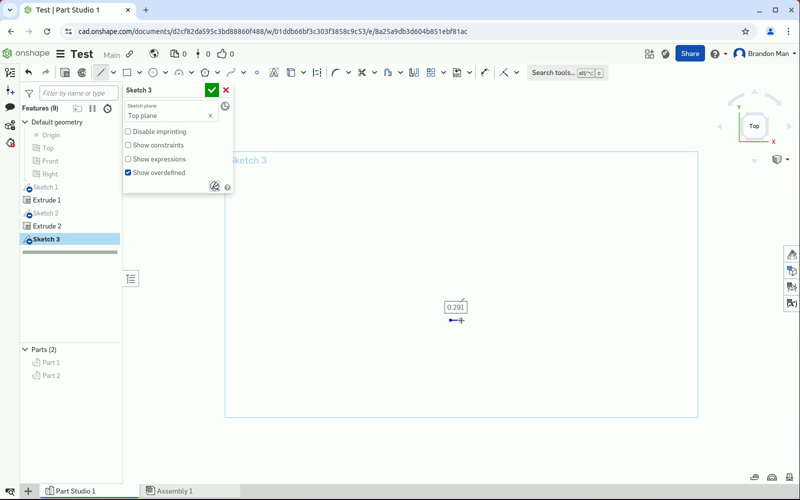
scroll(-6)
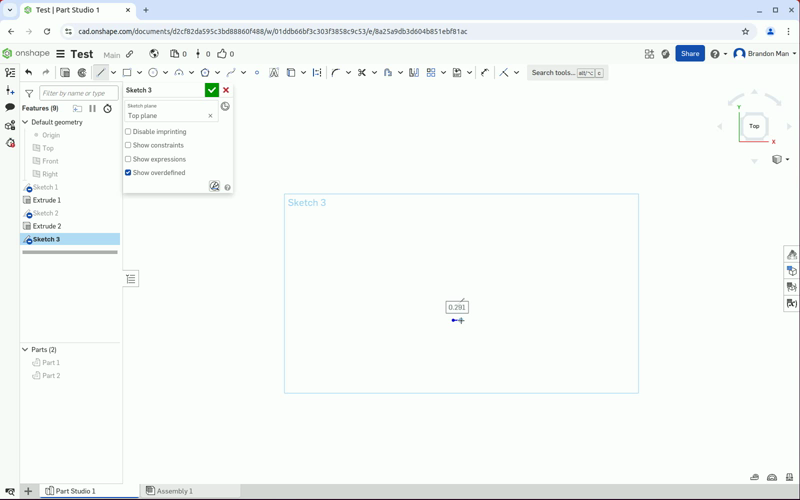
scroll(-6)
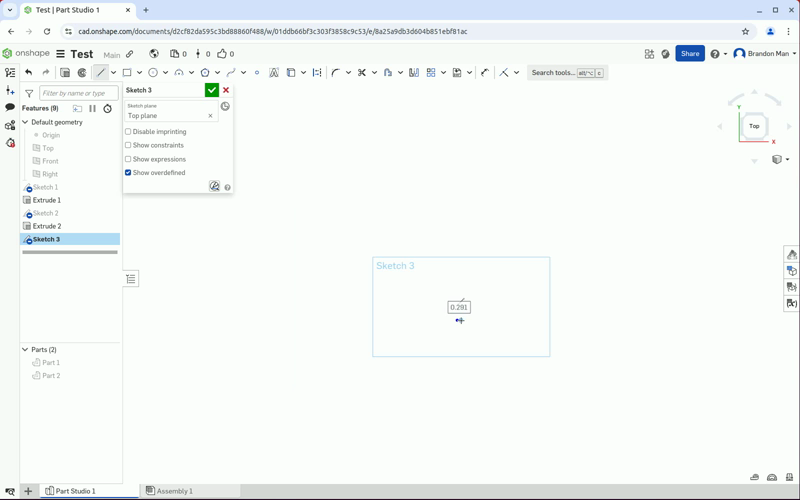
scroll(-6)
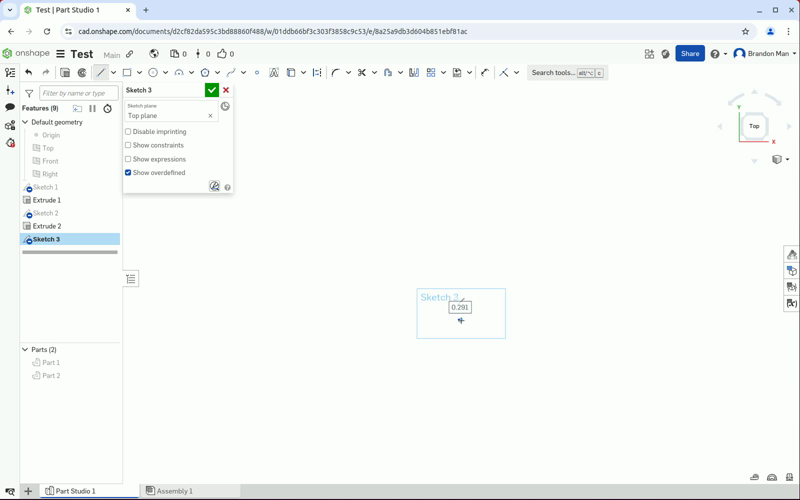
key_up(shift)
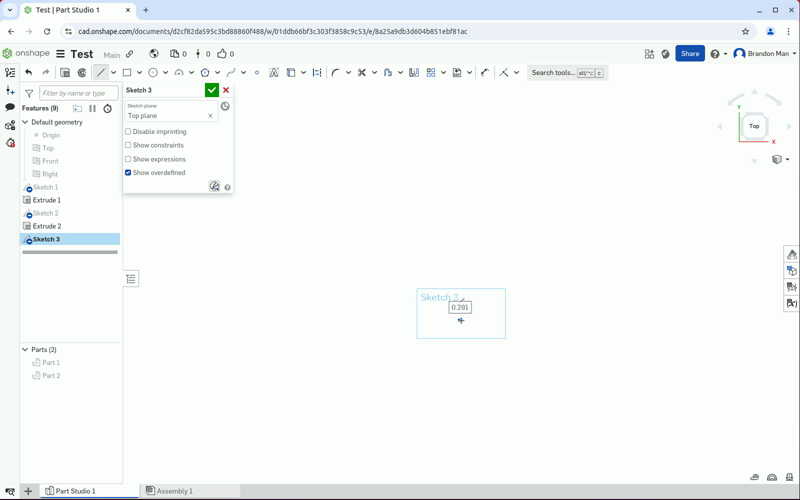
key_down(shift)
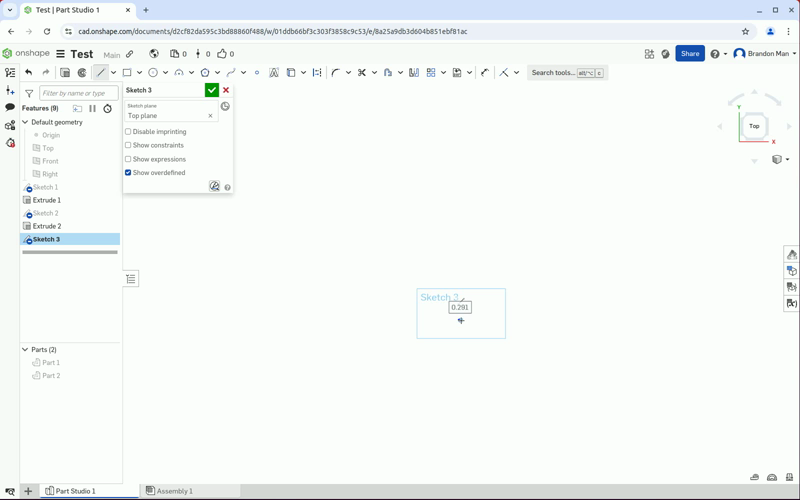
mouse_move(491, 320)
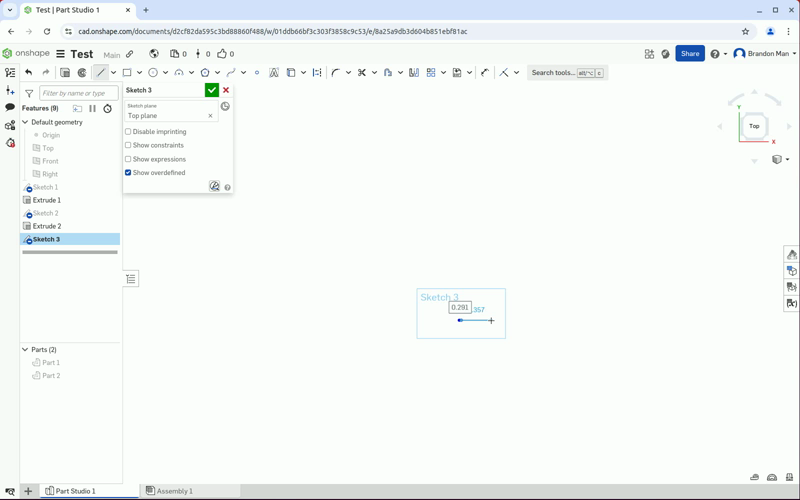
mouse_move(463, 320)
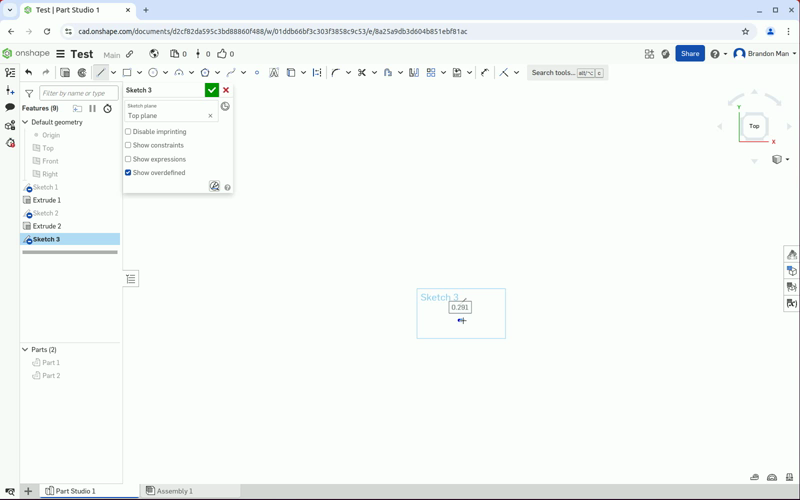
scroll(6)
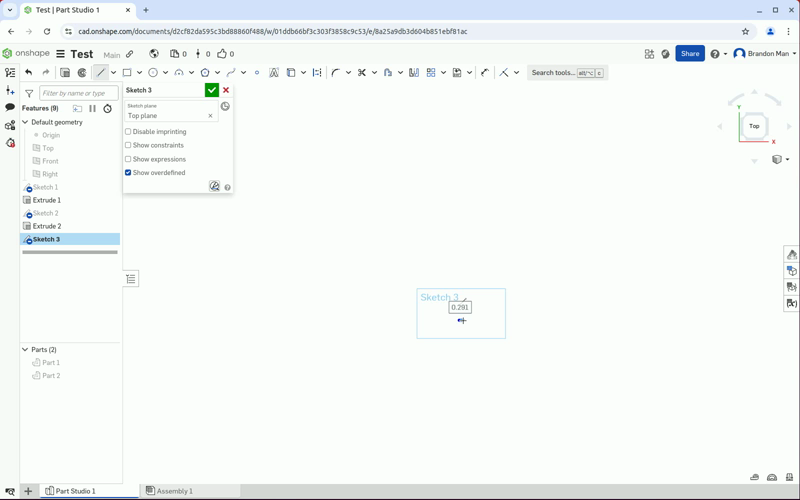
scroll(6)
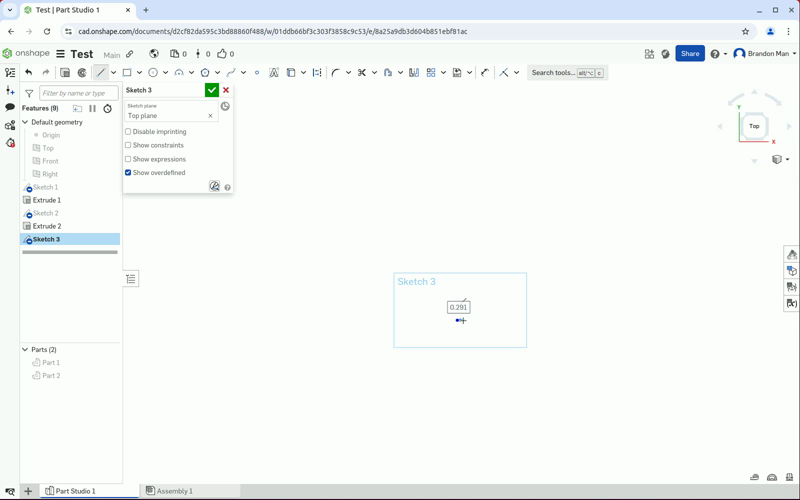
scroll(6)
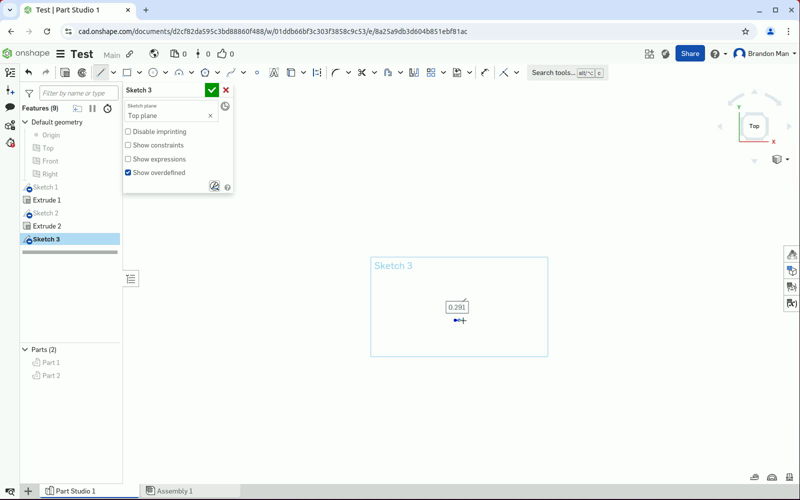
scroll(6)
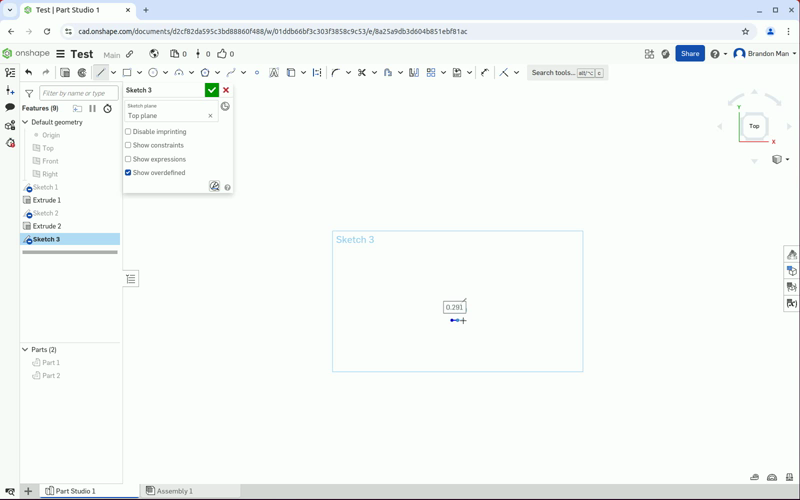
scroll(6)
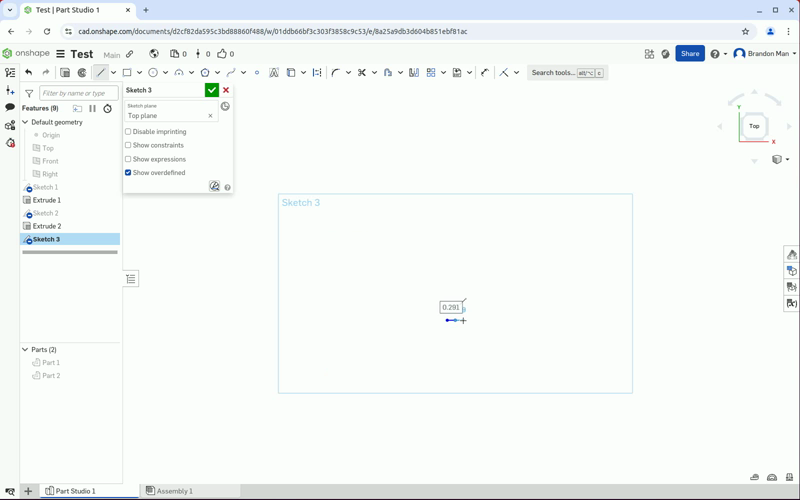
scroll(6)
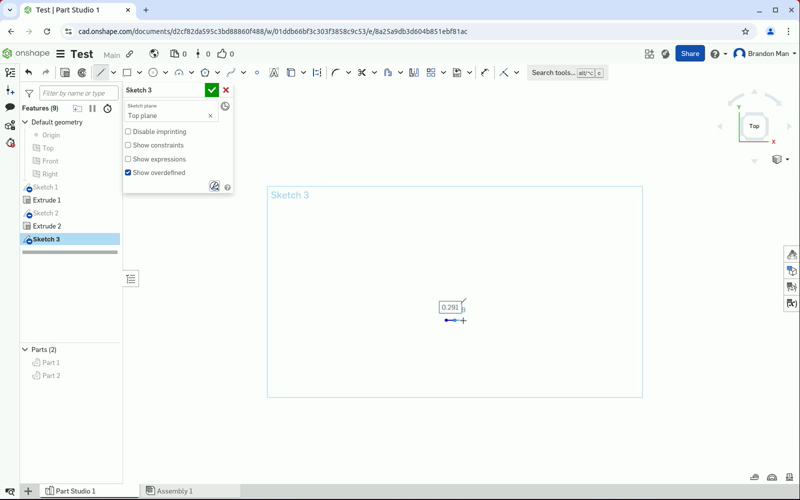
scroll(6)
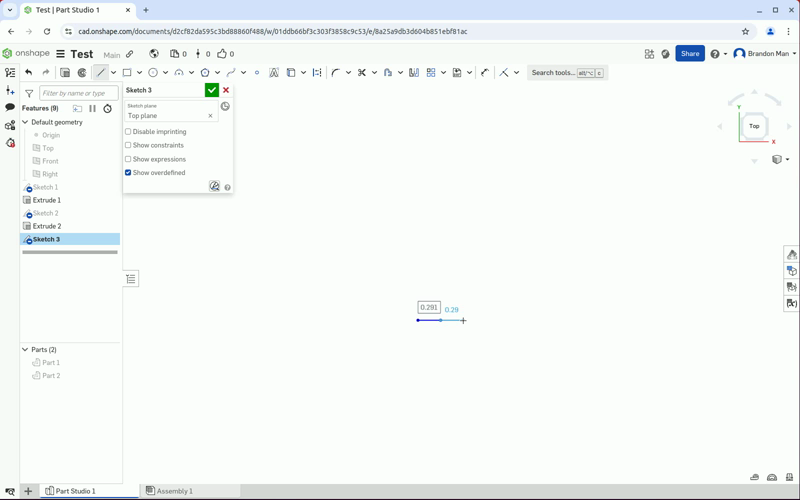
click(463, 320)
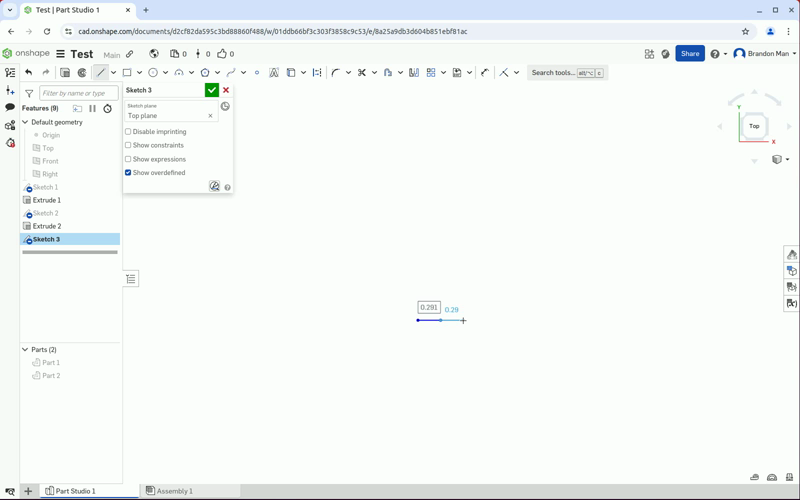
scroll(-6)
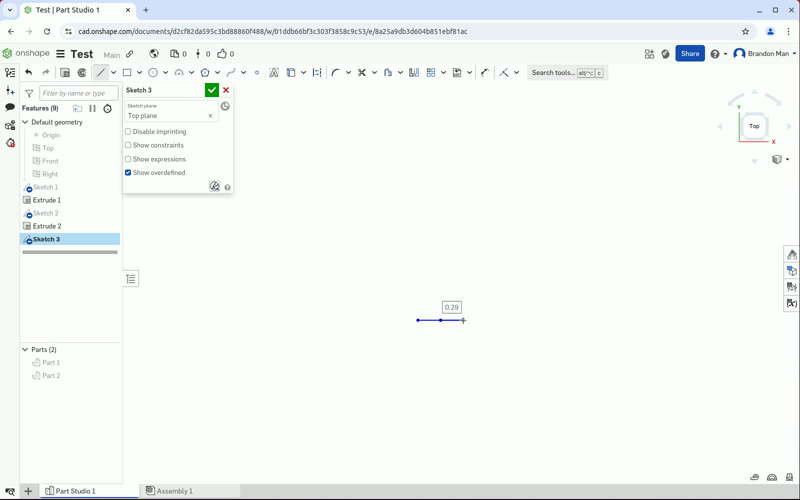
scroll(-6)
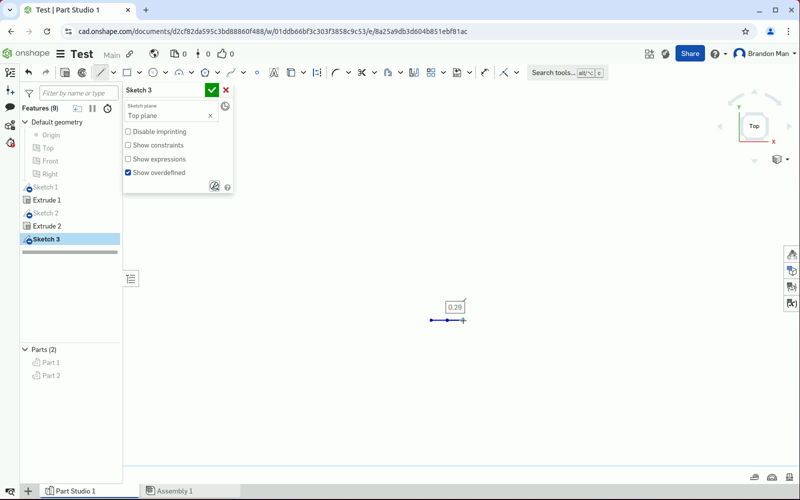
scroll(-6)
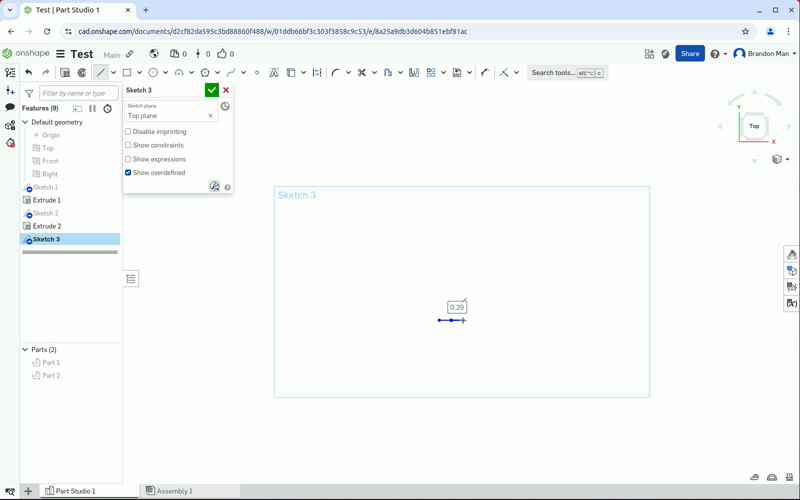
scroll(-6)
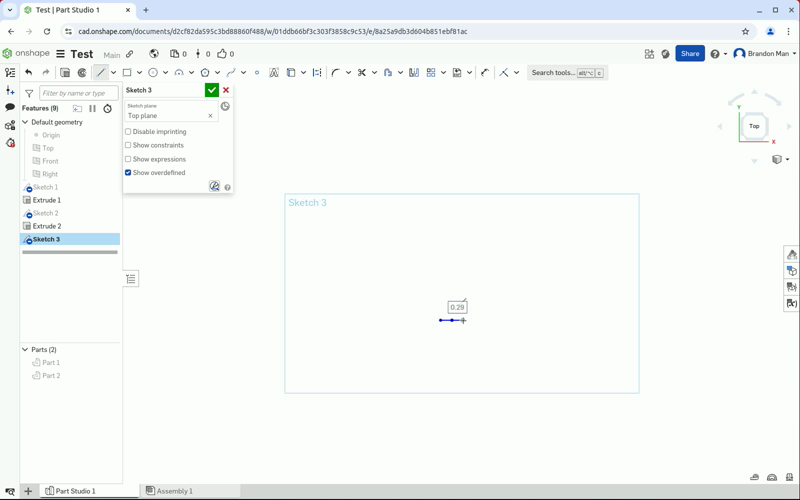
scroll(-6)
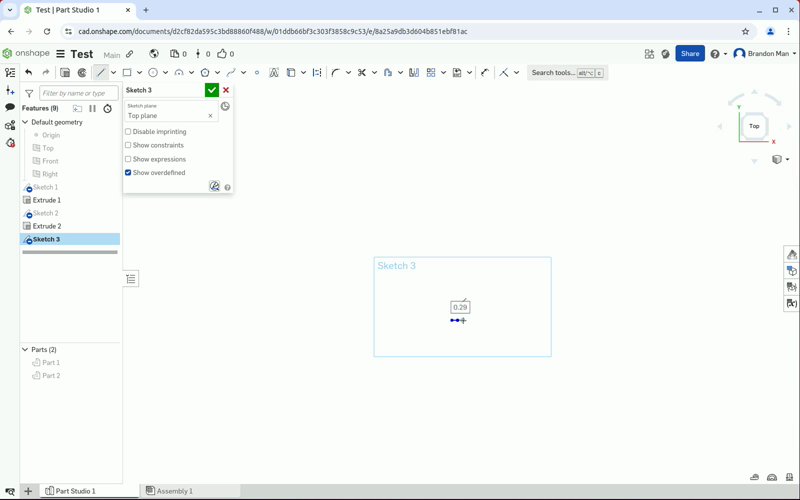
scroll(-6)
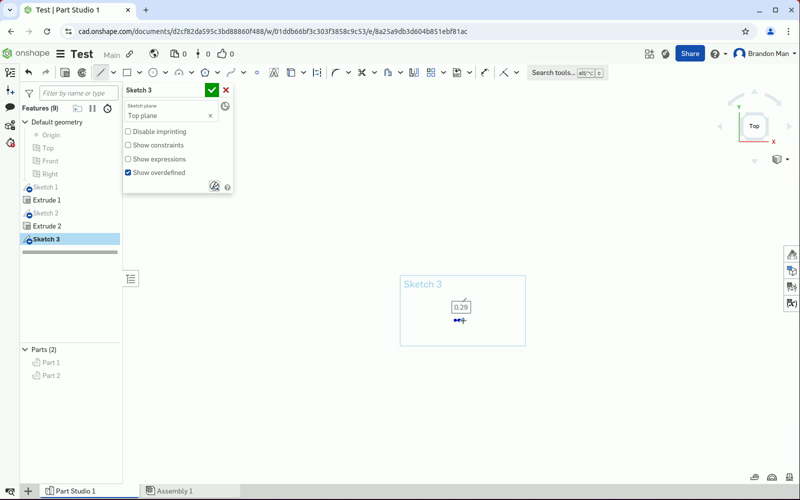
scroll(-6)
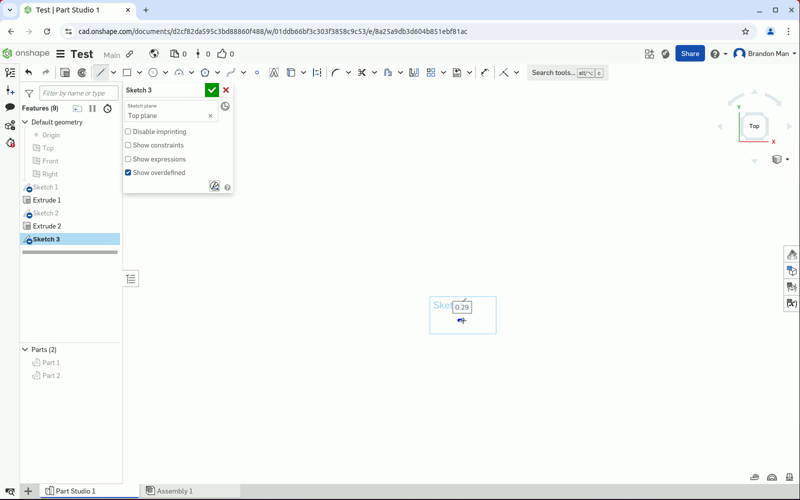
key_up(shift)
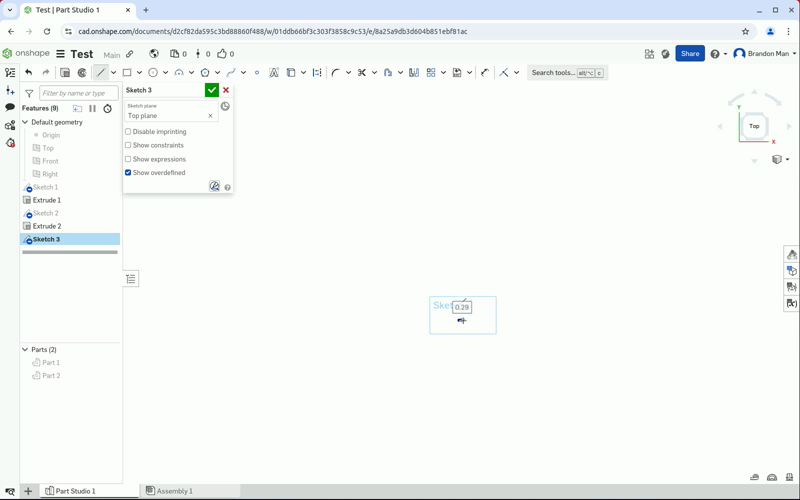
key_down(shift)
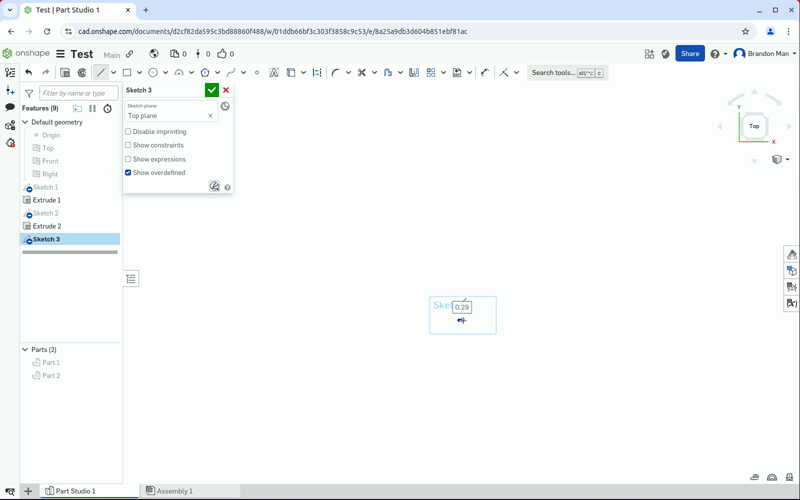
mouse_move(493, 320)
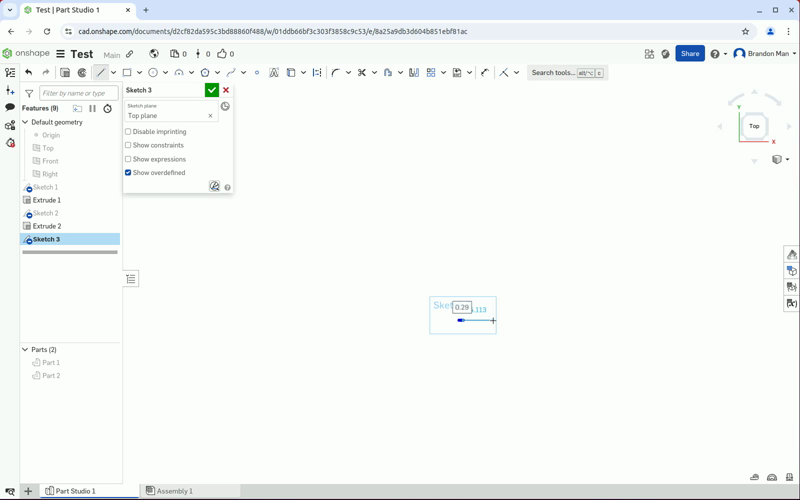
mouse_move(463, 318)
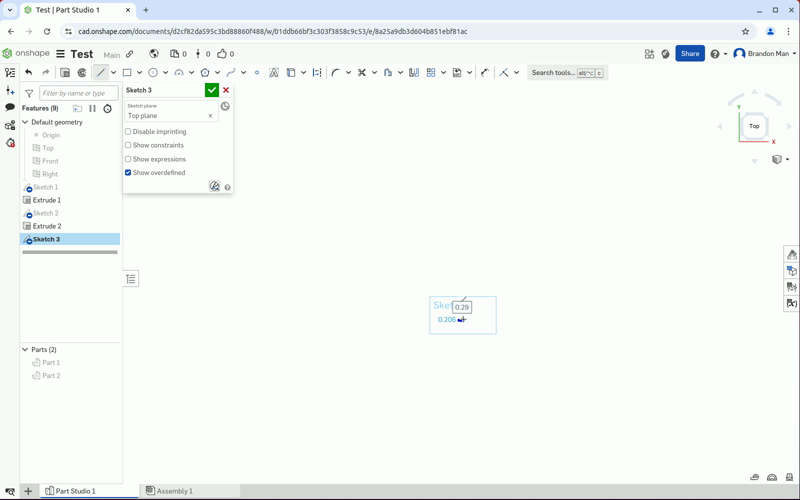
scroll(6)
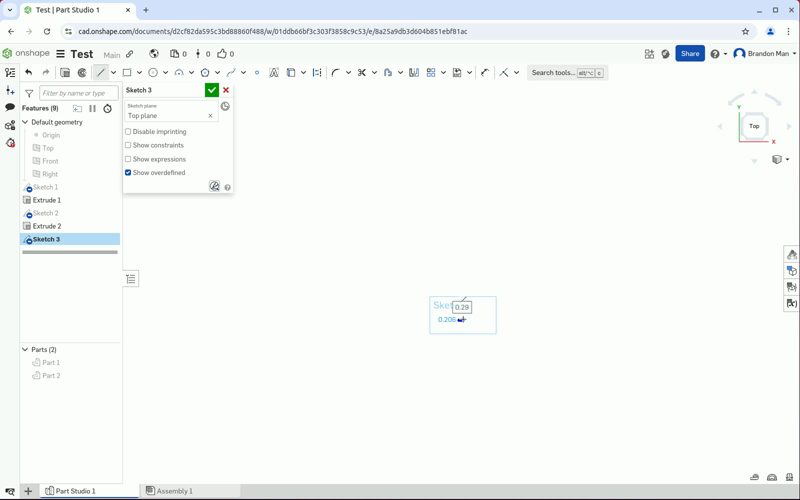
scroll(6)
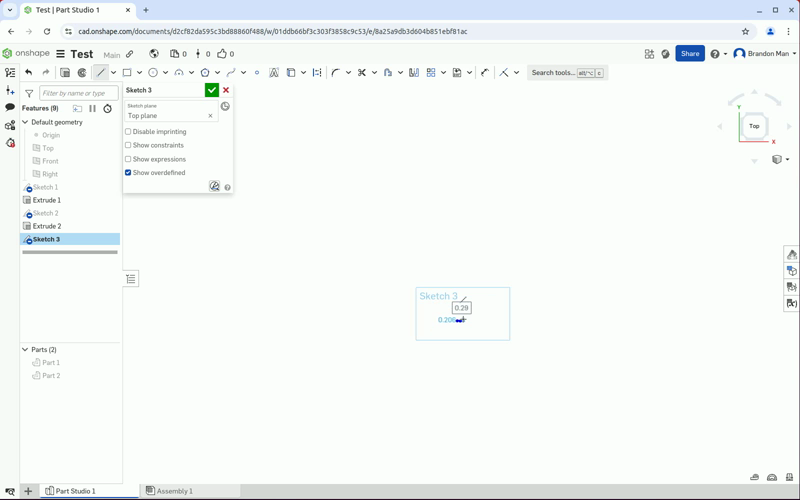
scroll(6)
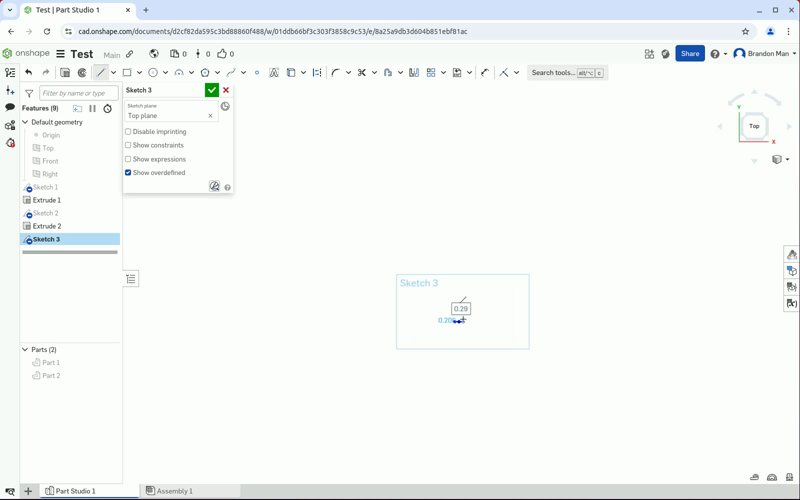
scroll(6)
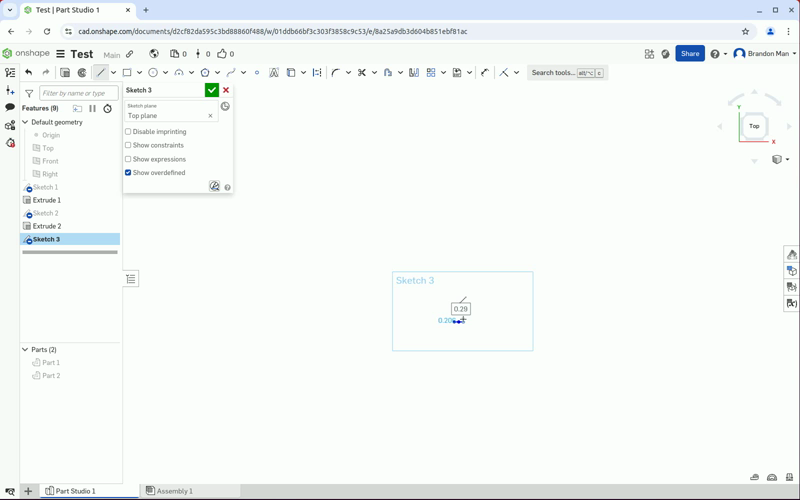
scroll(6)
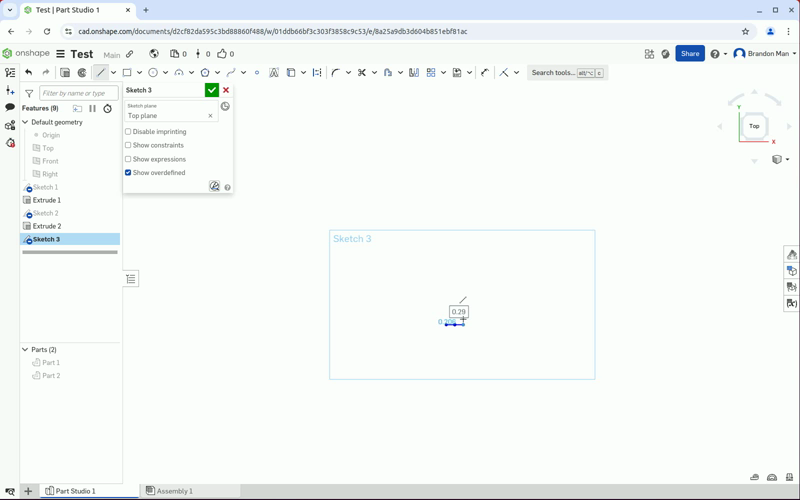
scroll(6)
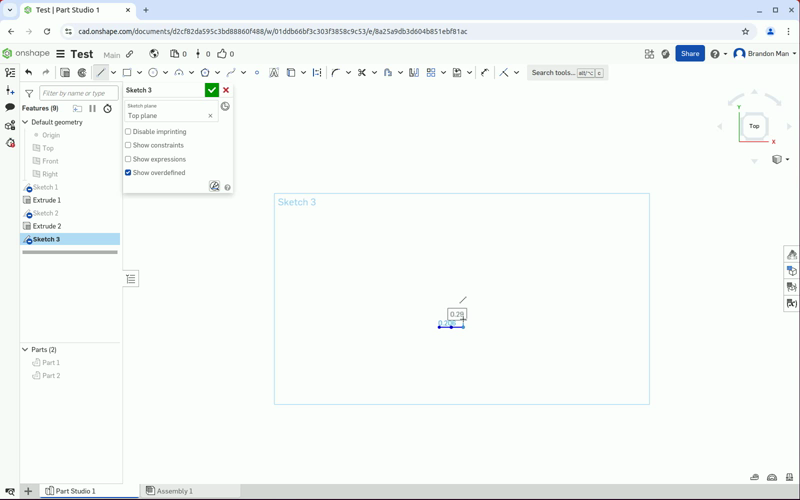
scroll(6)
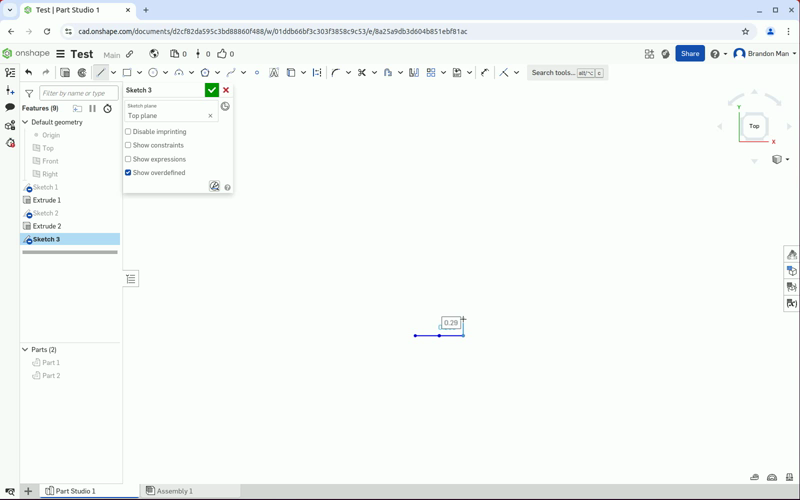
click(463, 318)
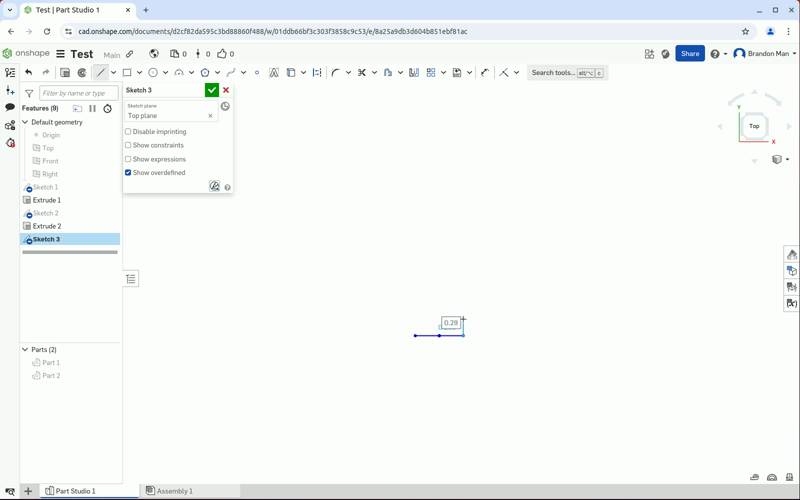
scroll(-6)
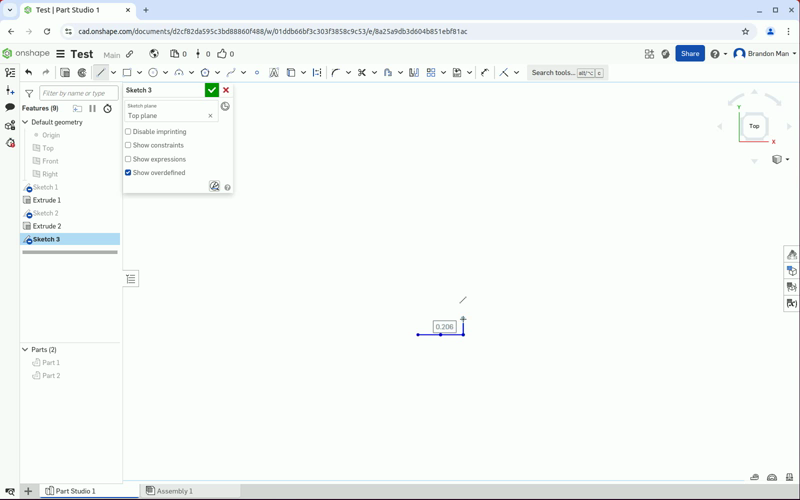
scroll(-6)
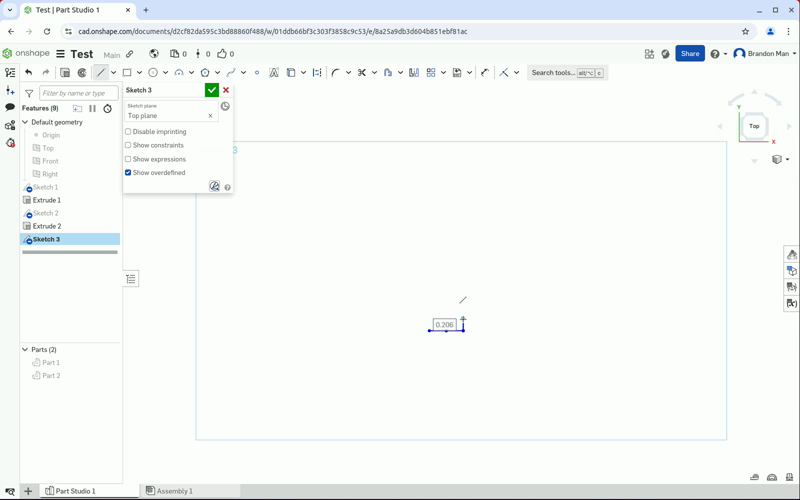
scroll(-6)
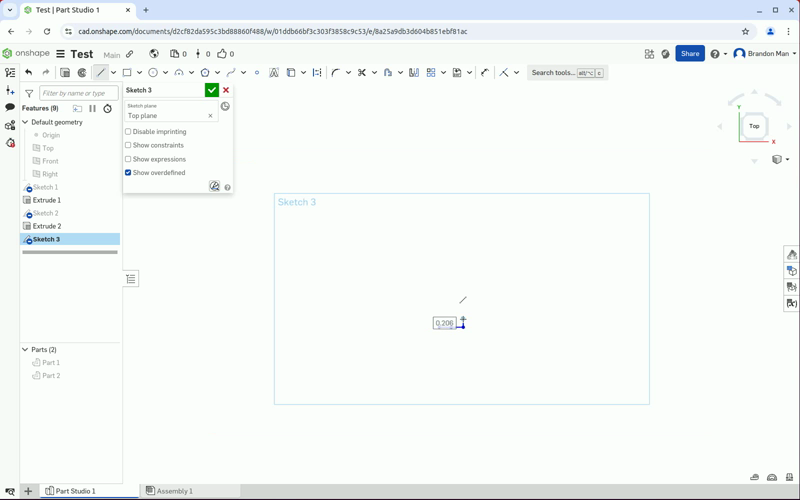
scroll(-6)
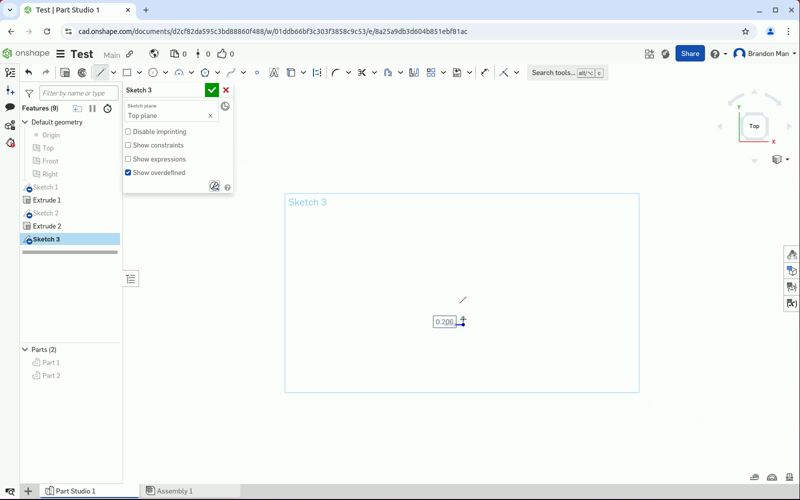
scroll(-6)
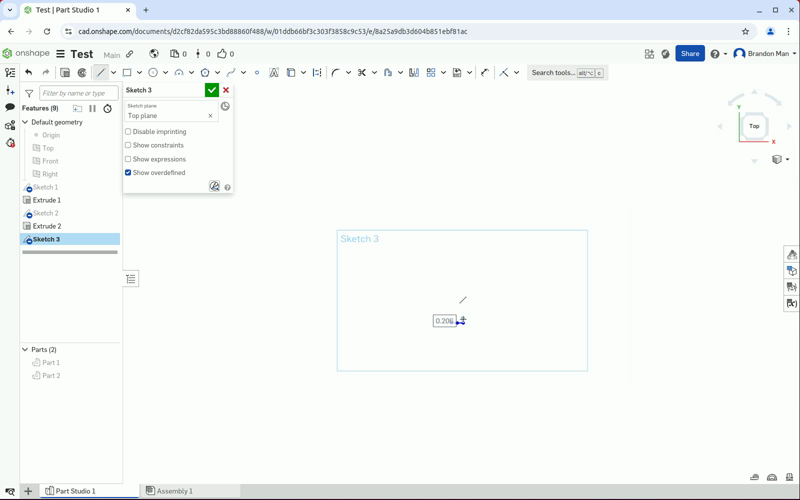
scroll(-6)
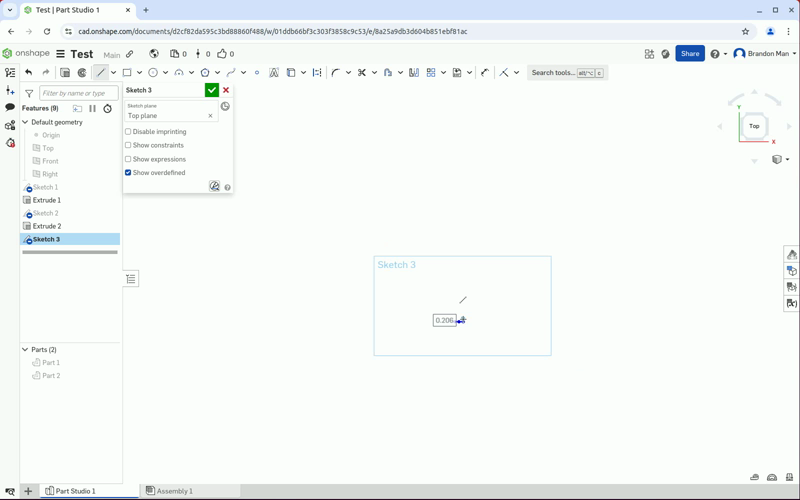
scroll(-6)
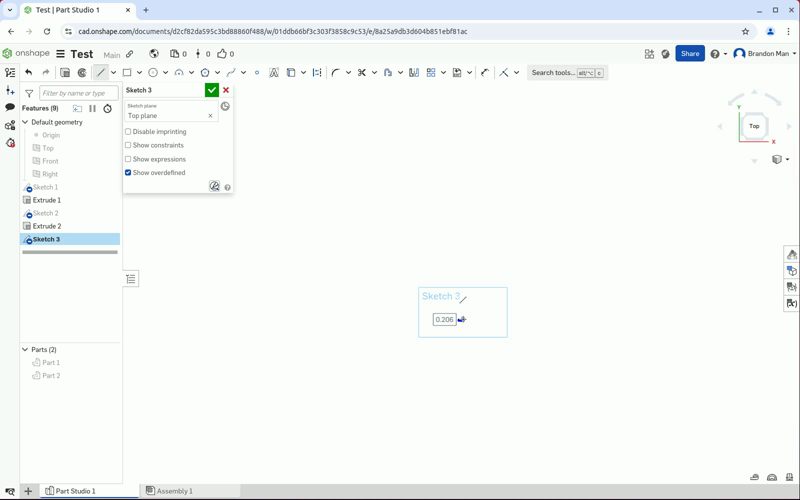
key_up(shift)
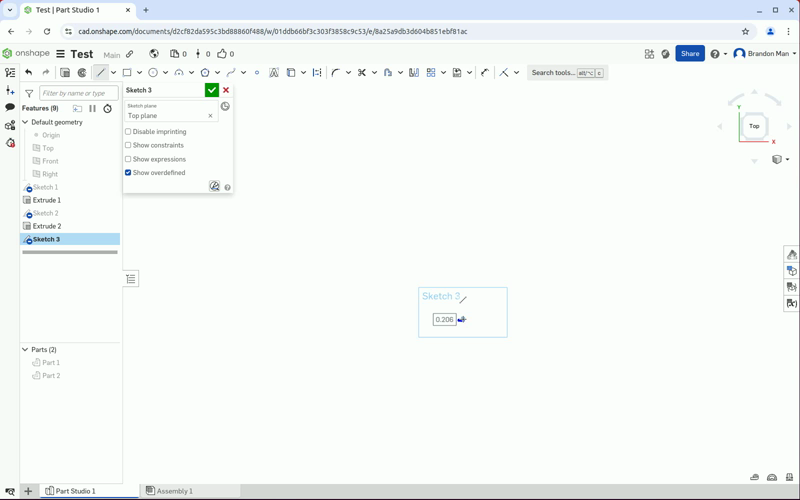
key_down(shift)
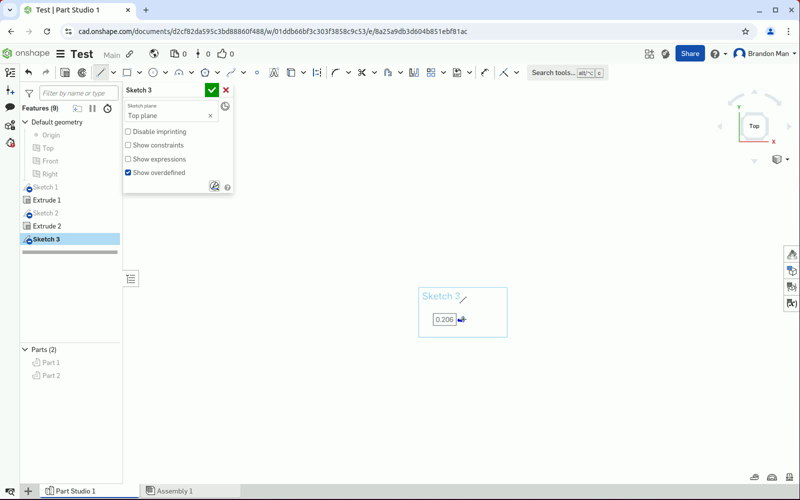
mouse_move(493, 318)
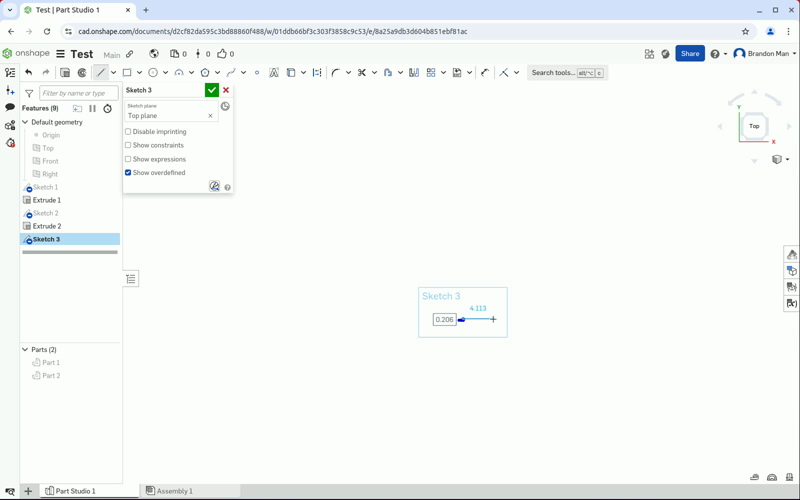
mouse_move(461, 318)
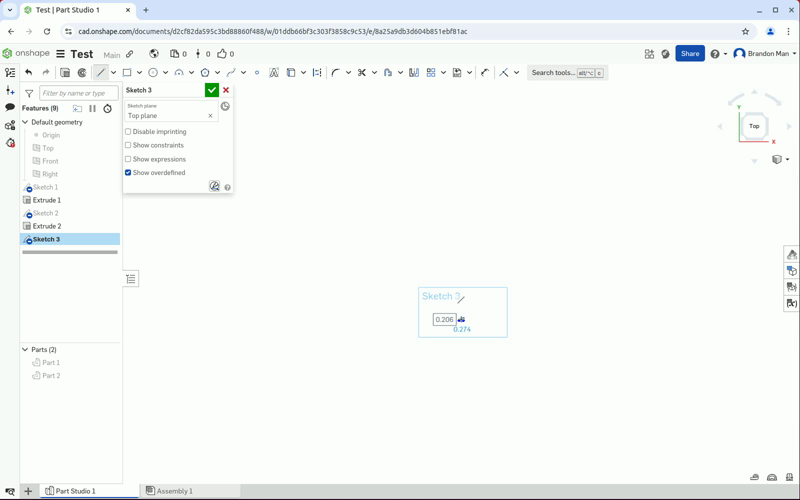
scroll(6)
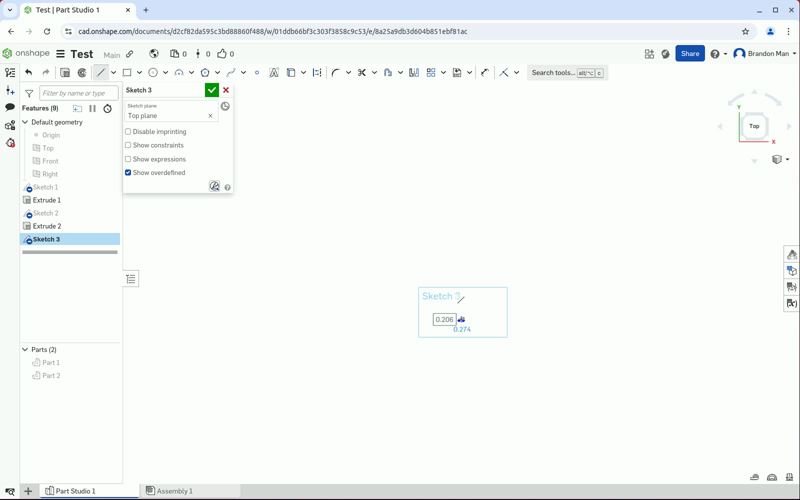
scroll(6)
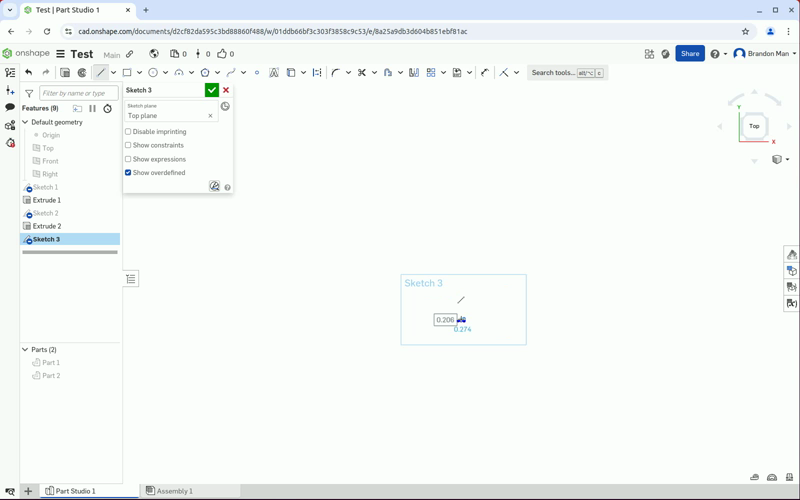
scroll(6)
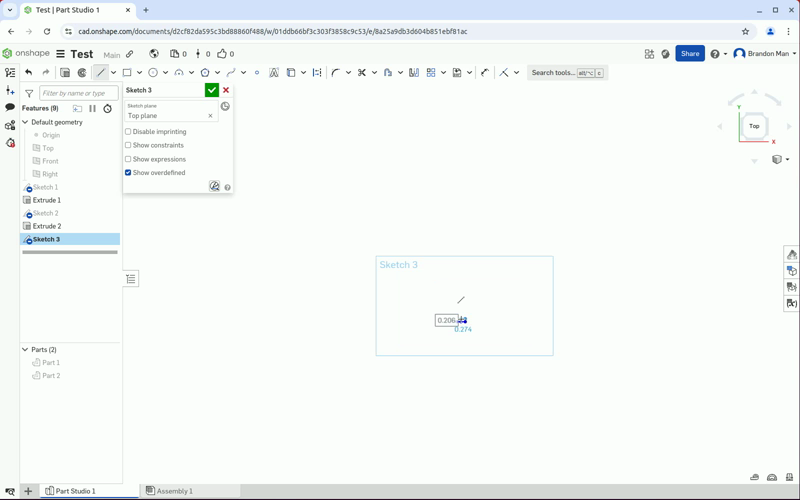
scroll(6)
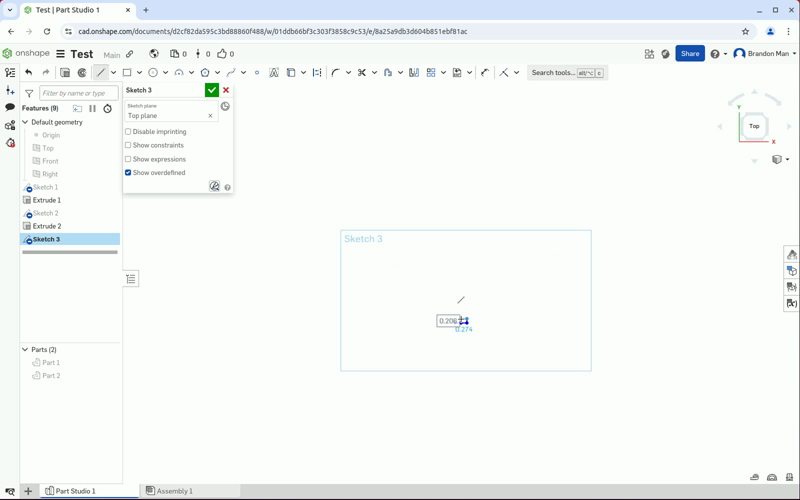
scroll(6)
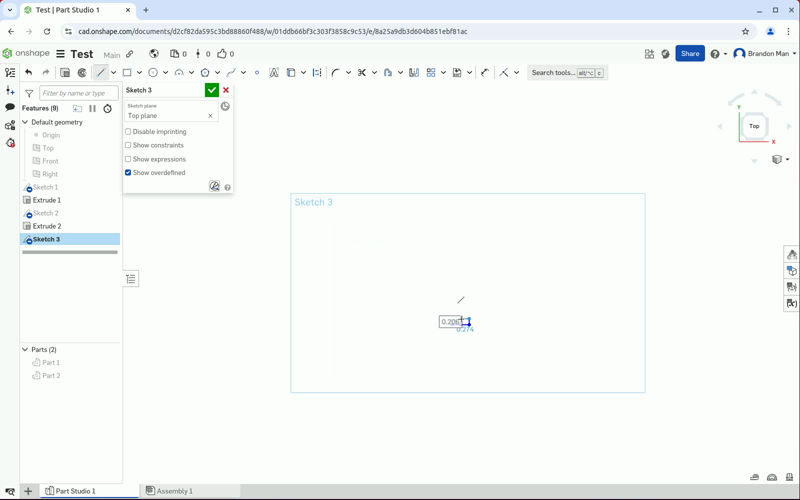
scroll(6)
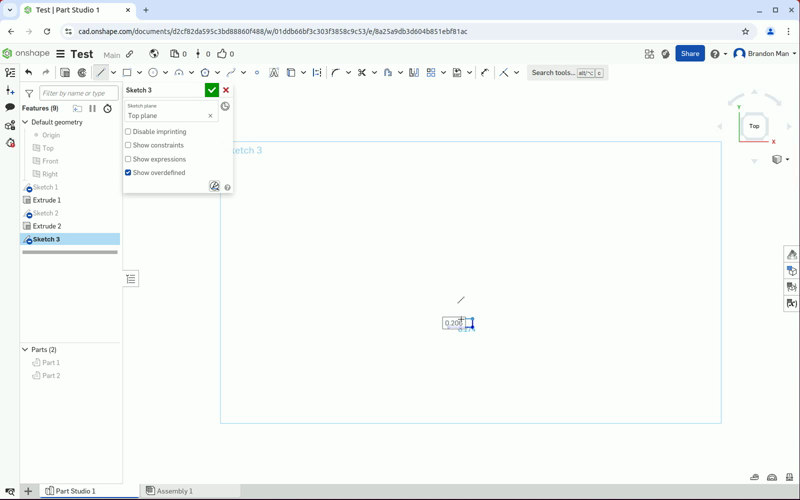
scroll(6)
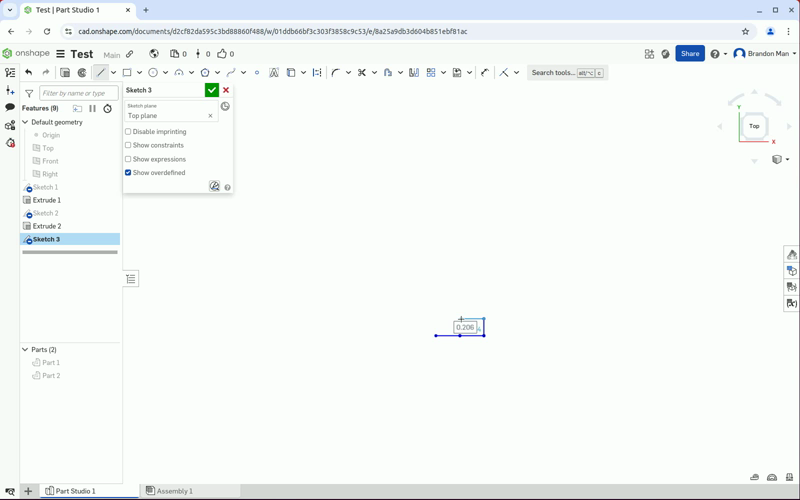
click(461, 318)
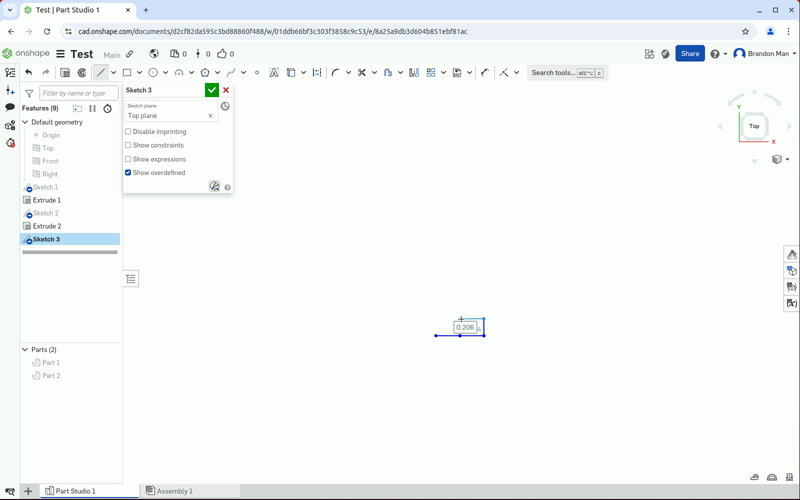
scroll(-6)
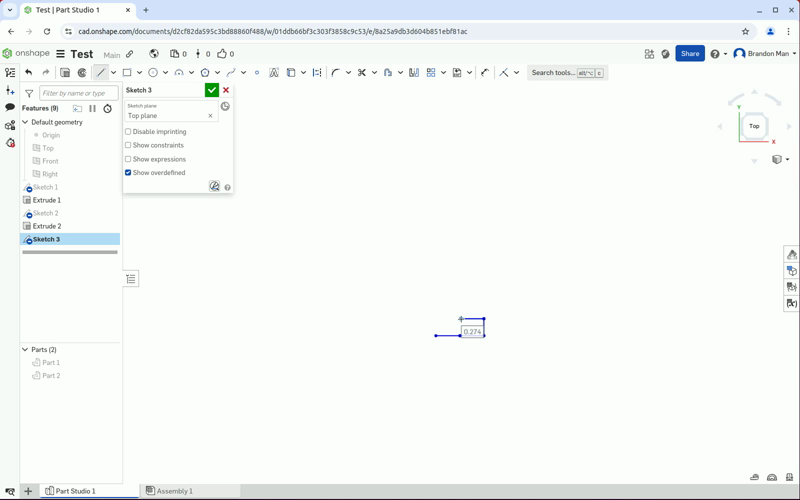
scroll(-6)
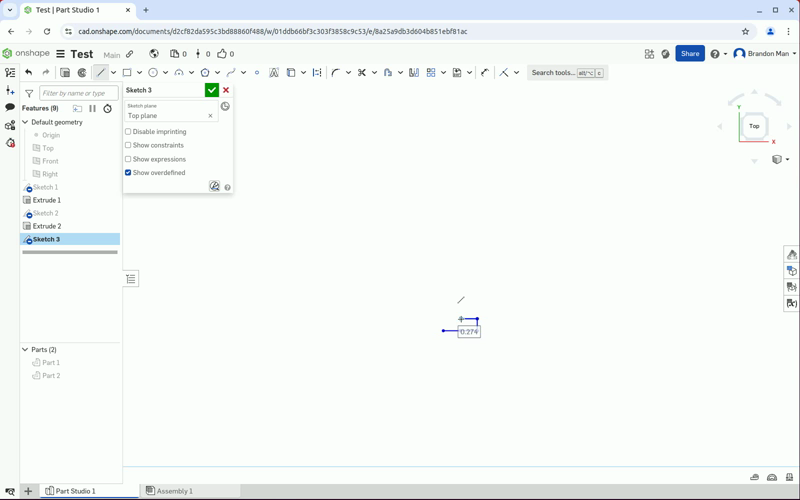
scroll(-6)
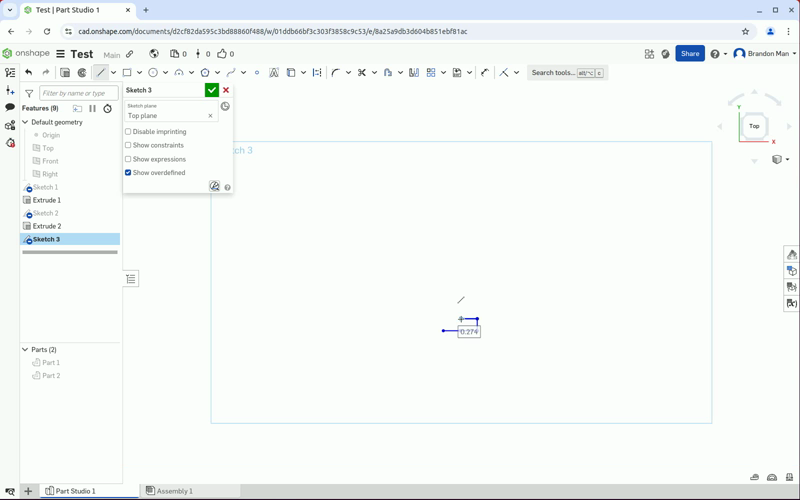
scroll(-6)
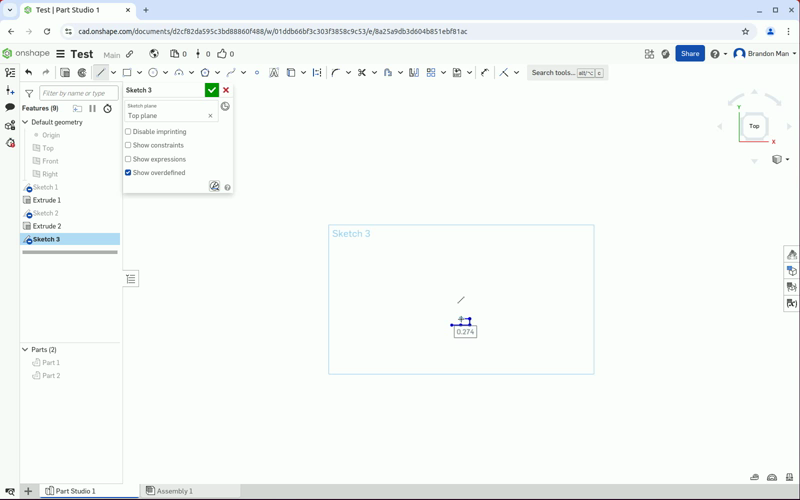
scroll(-6)
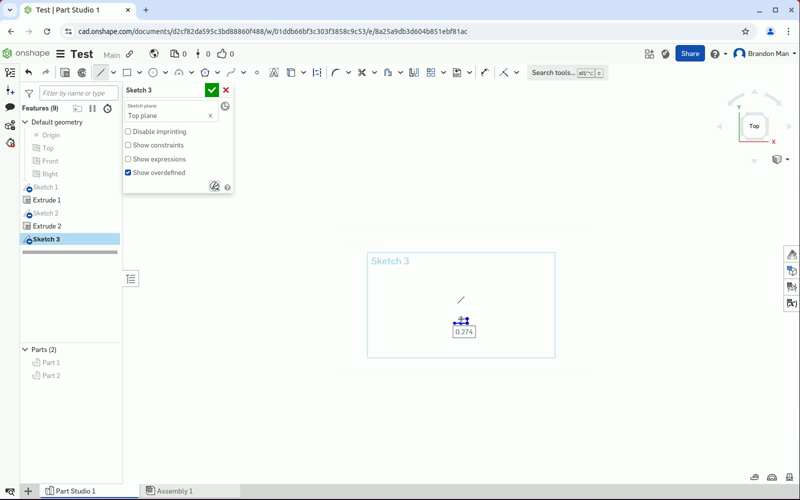
scroll(-6)
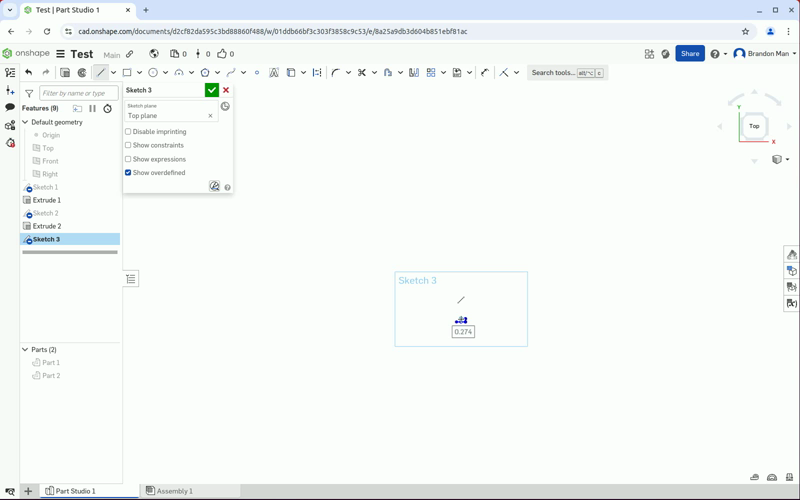
scroll(-6)
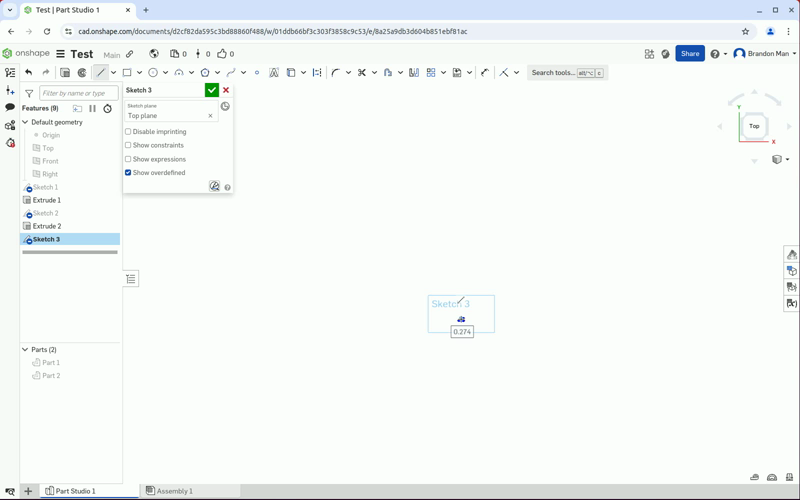
key_up(shift)
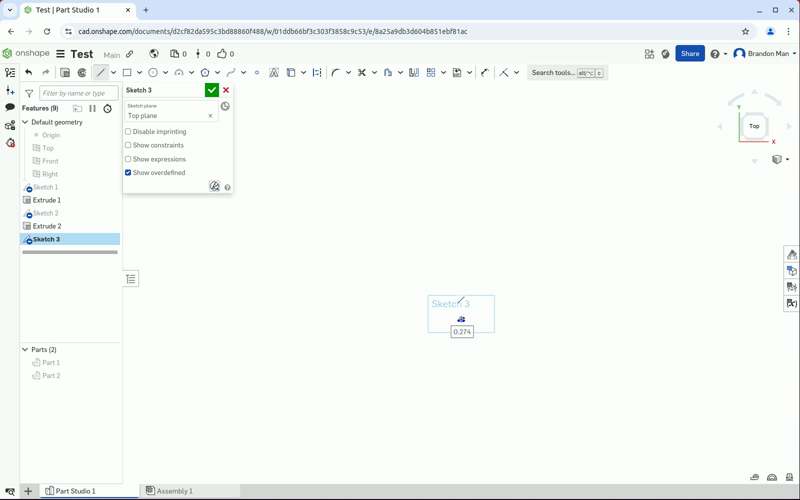
key_down(shift)
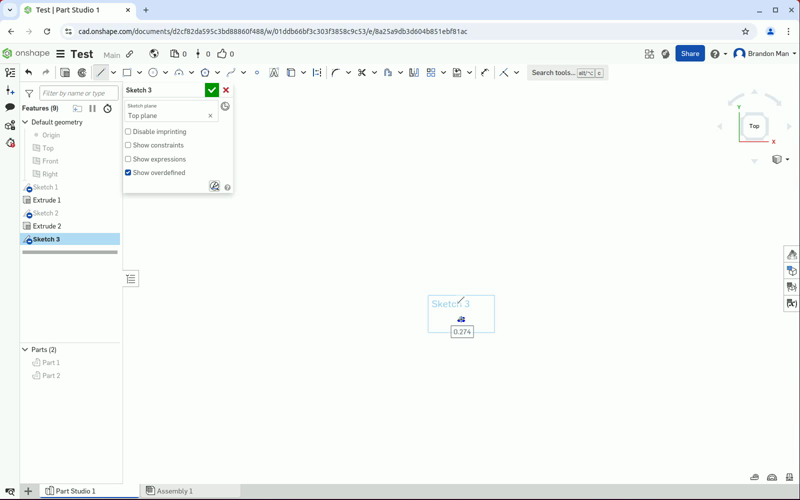
mouse_move(491, 318)
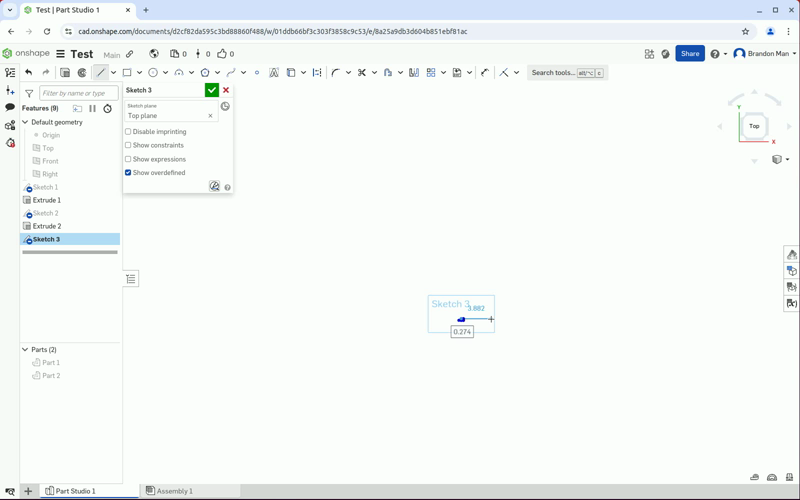
mouse_move(459, 318)
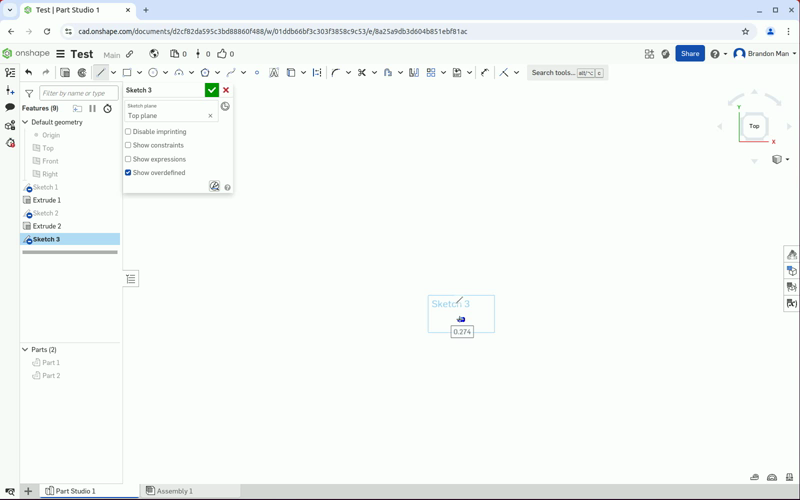
scroll(6)
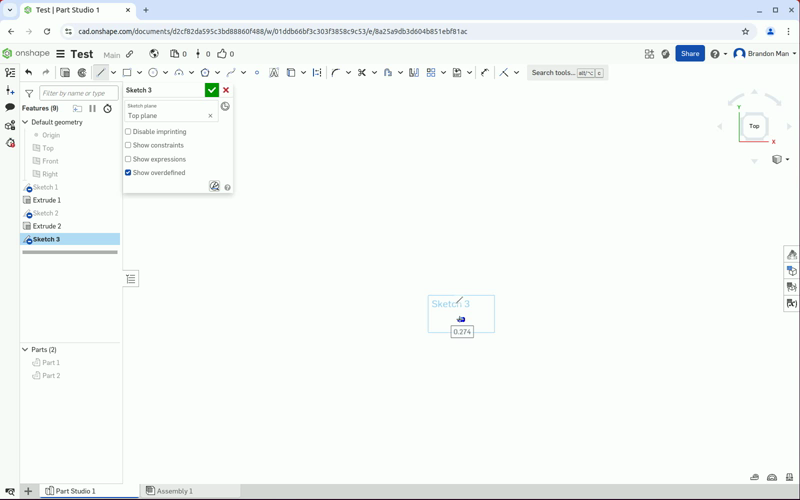
scroll(6)
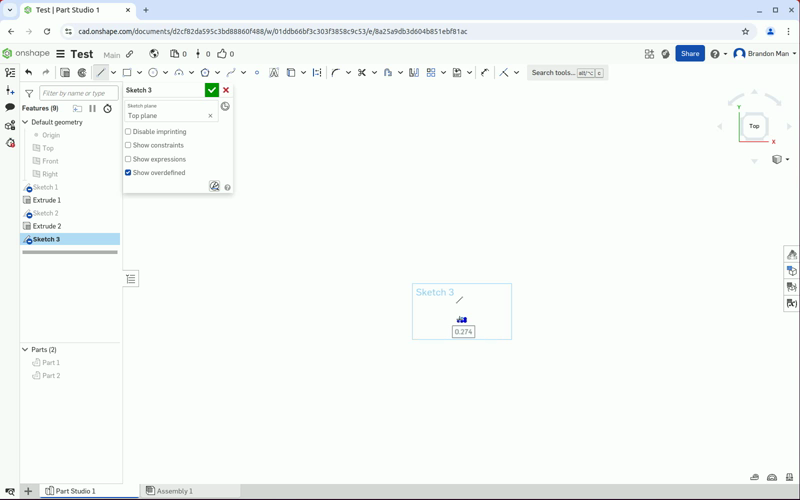
scroll(6)
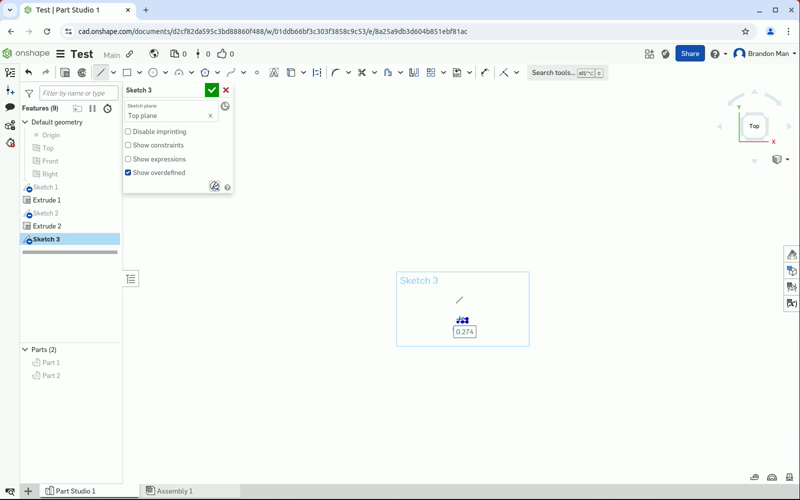
scroll(6)
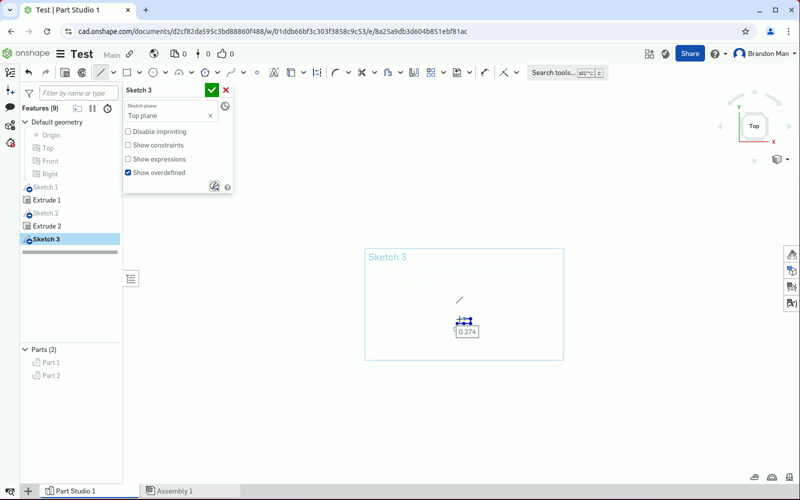
scroll(6)
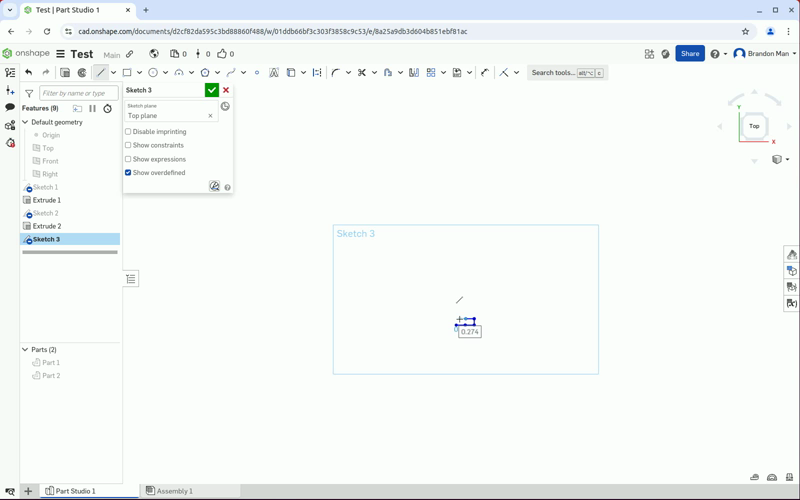
scroll(6)
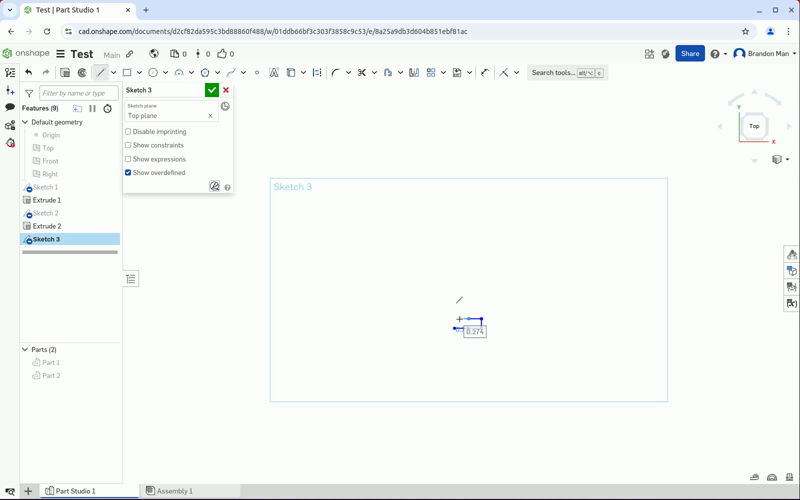
scroll(6)
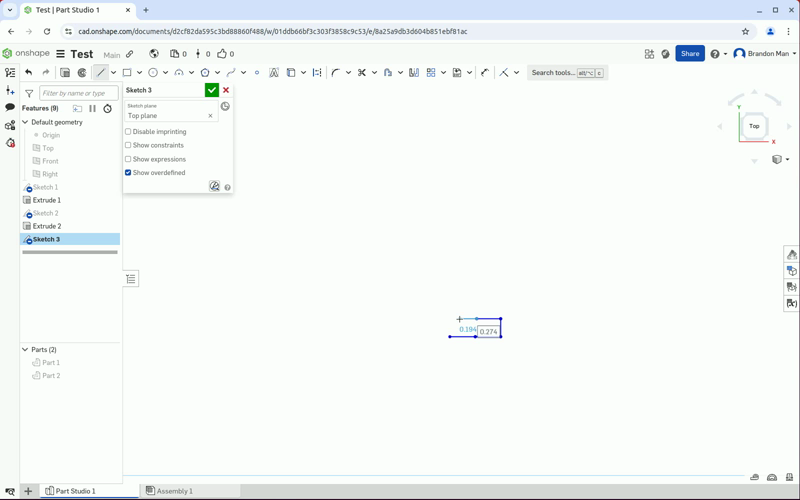
click(459, 318)
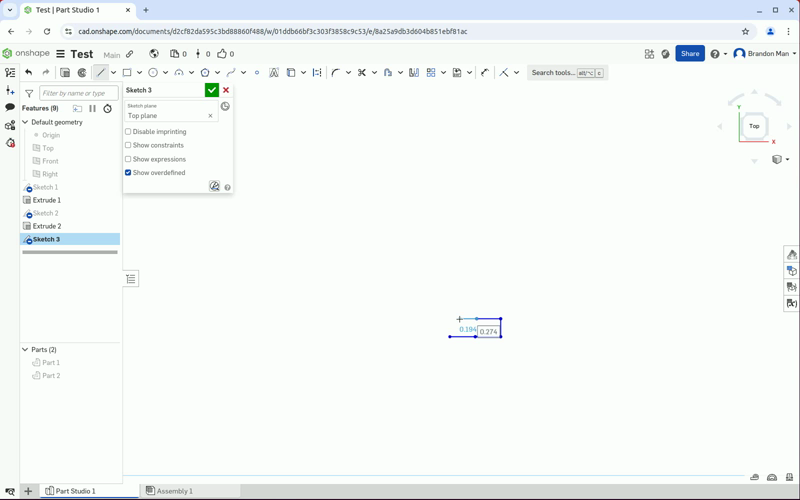
scroll(-6)
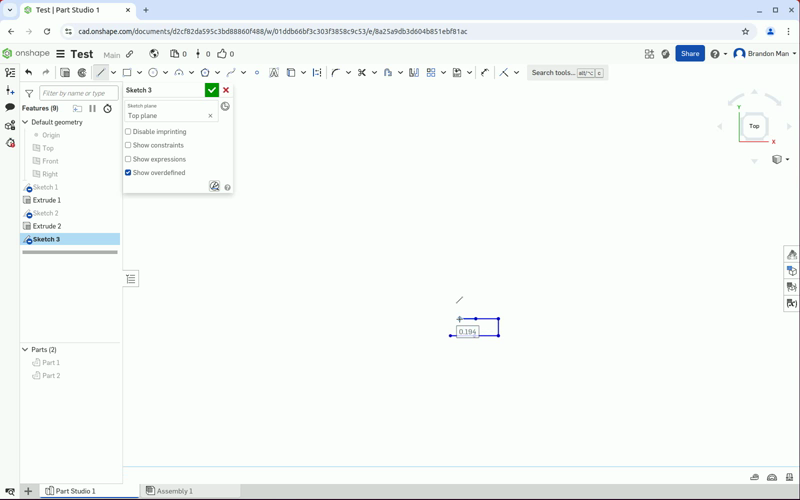
scroll(-6)
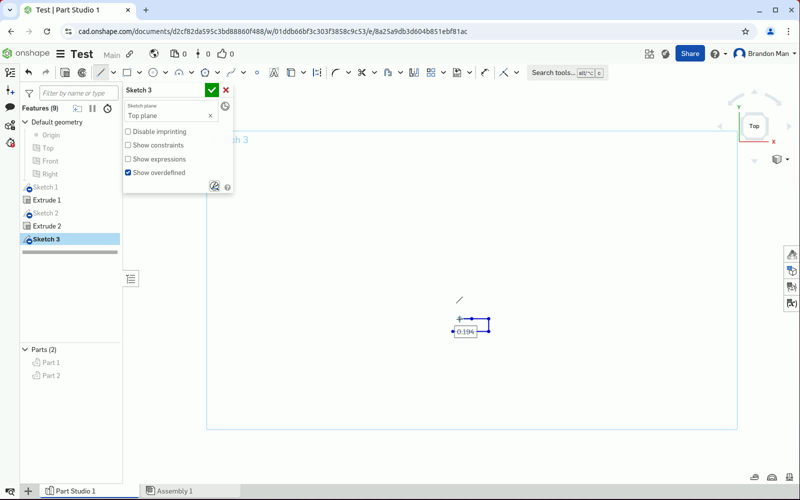
scroll(-6)
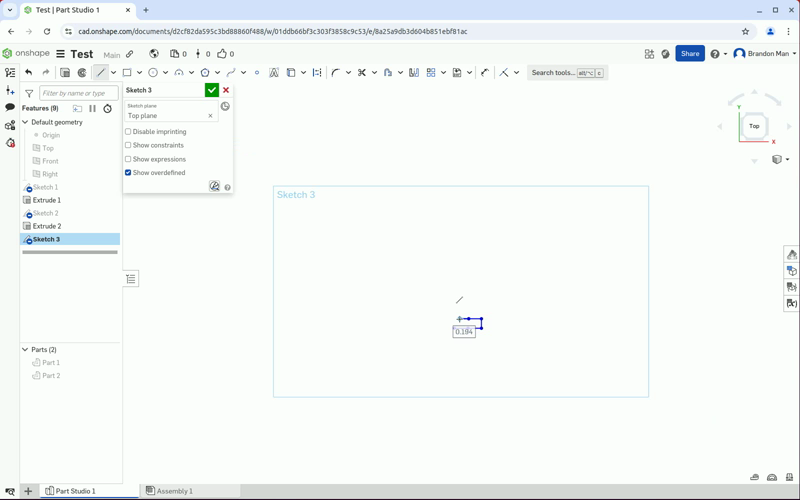
scroll(-6)
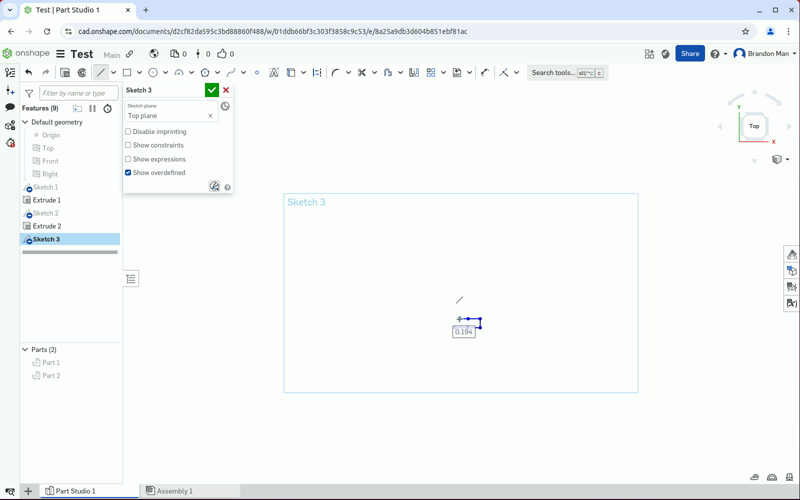
scroll(-6)
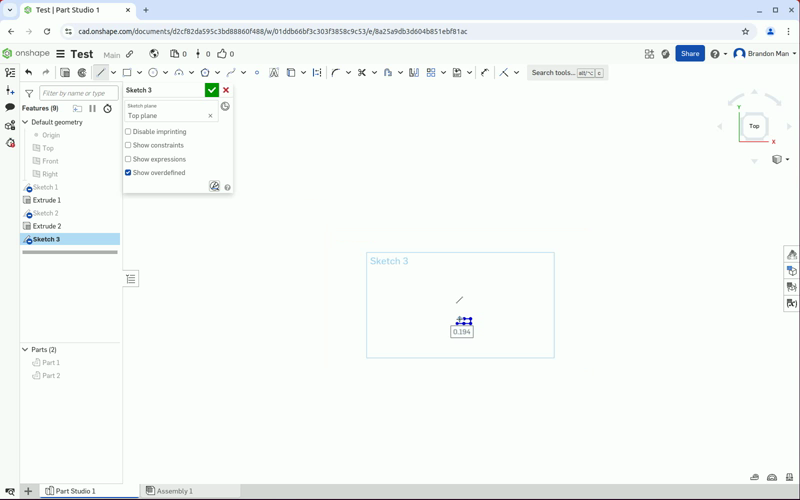
scroll(-6)
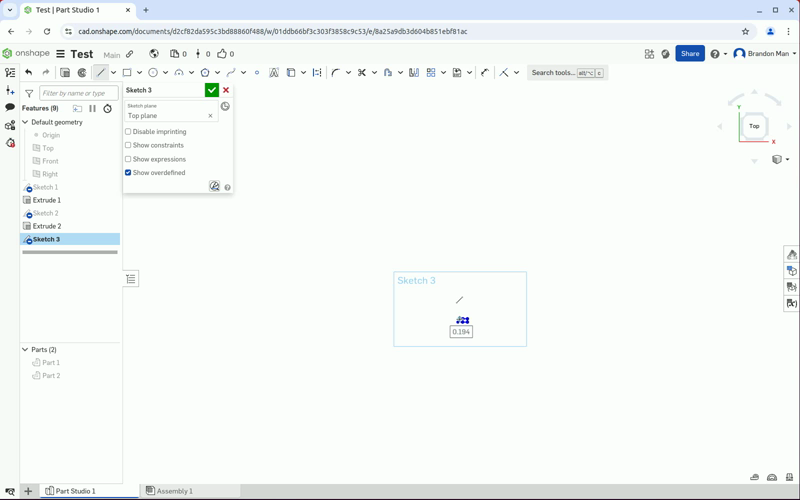
scroll(-6)
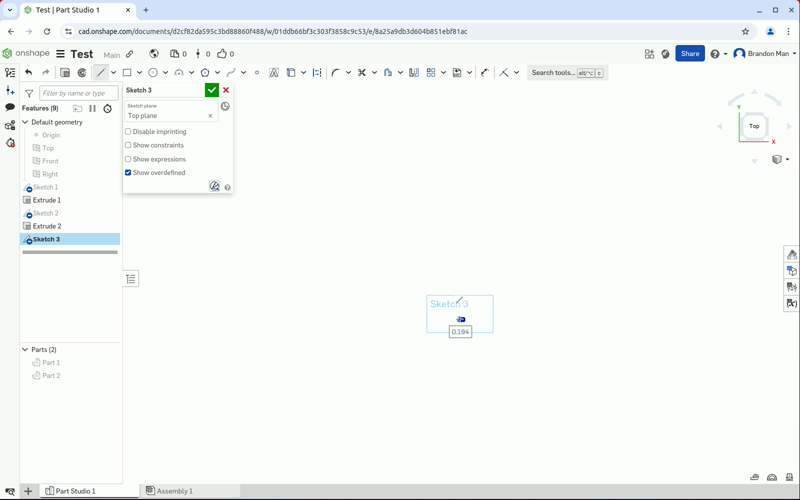
key_up(shift)
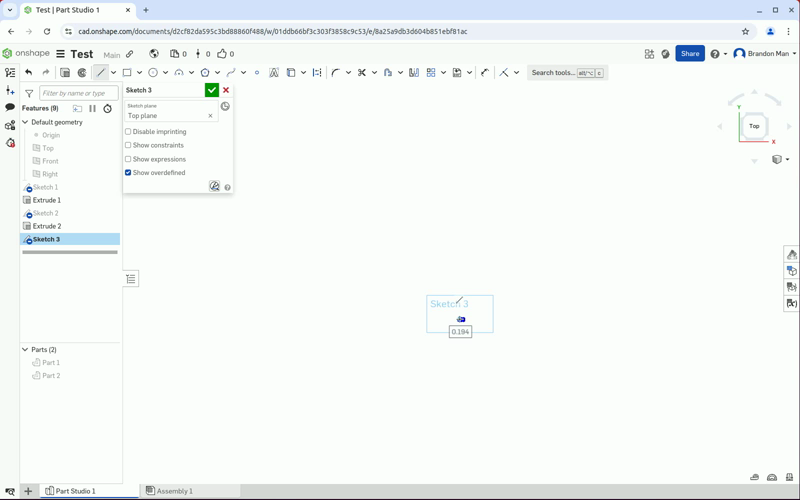
mouse_move(489, 318)
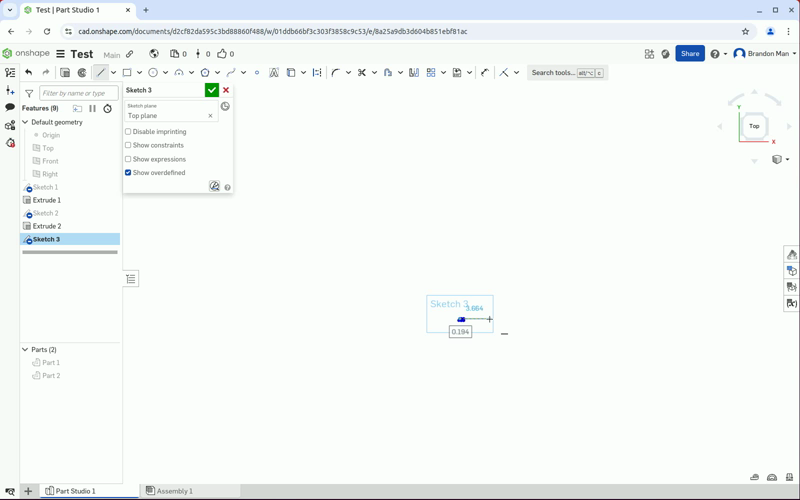
key_down(shift)
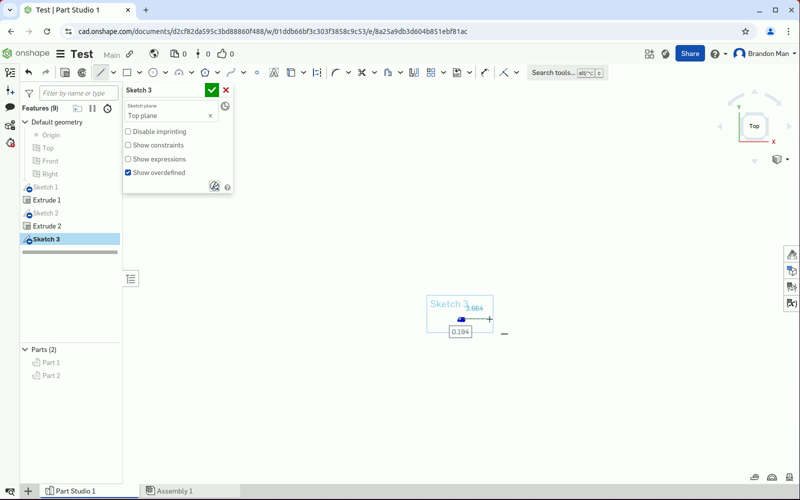
mouse_move(459, 320)
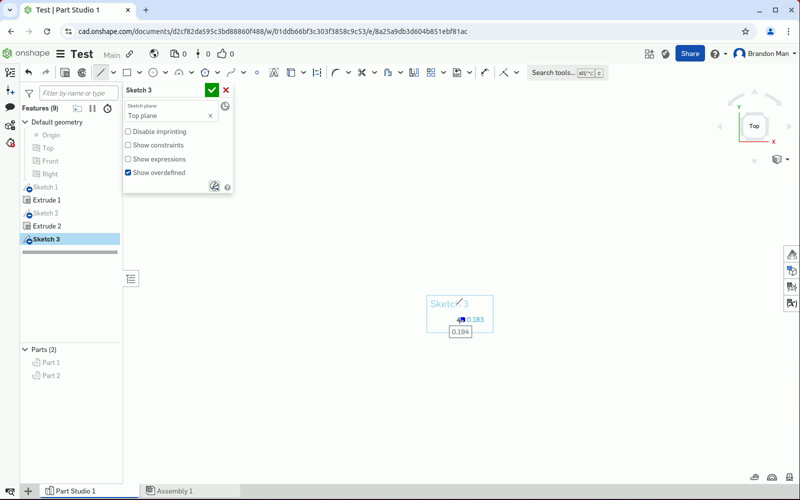
scroll(6)
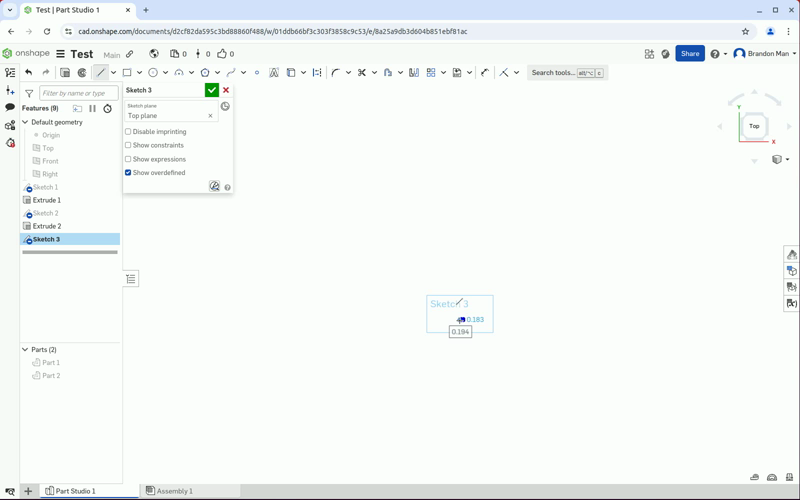
scroll(6)
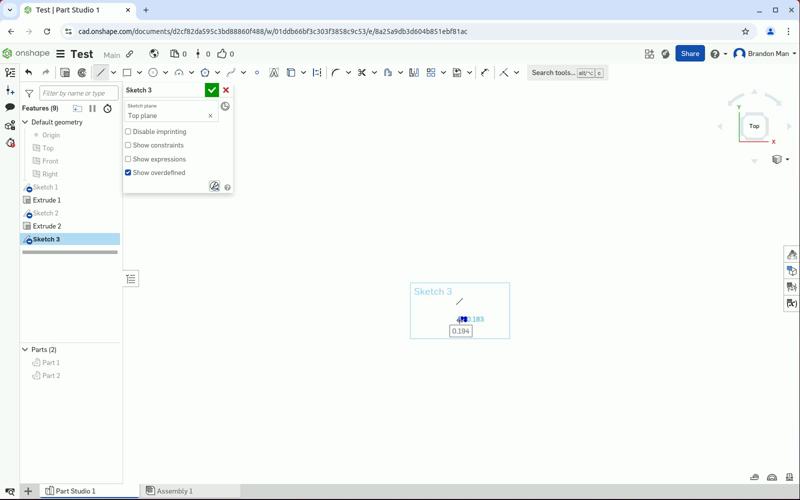
scroll(6)
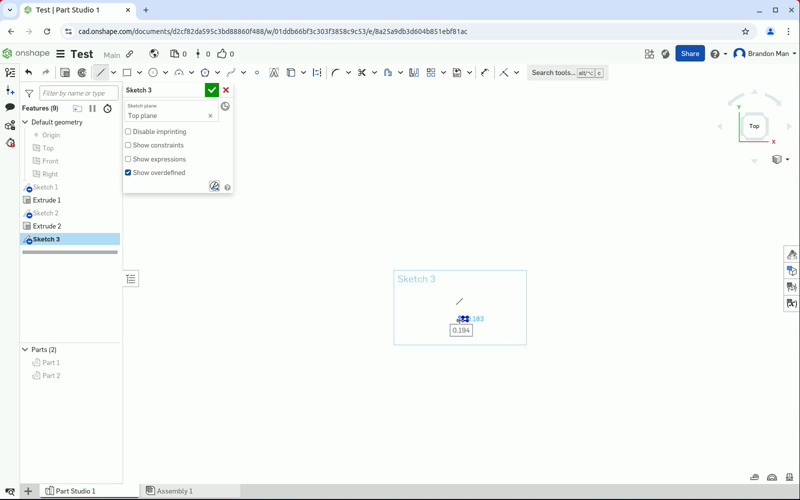
scroll(6)
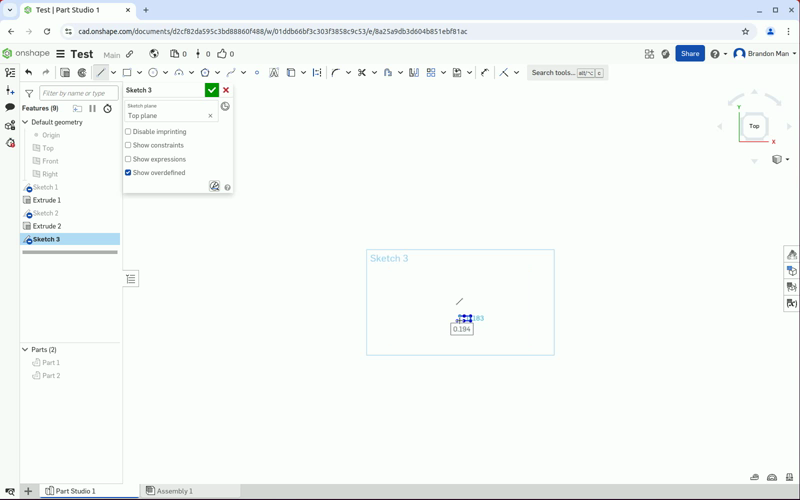
scroll(6)
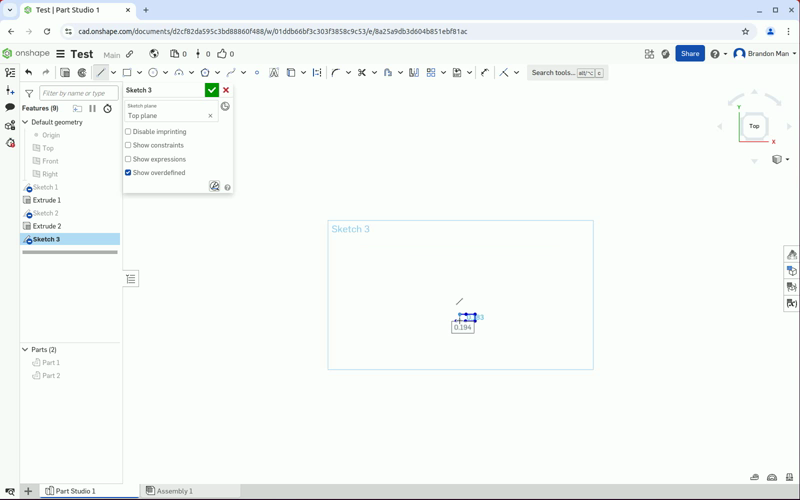
scroll(6)
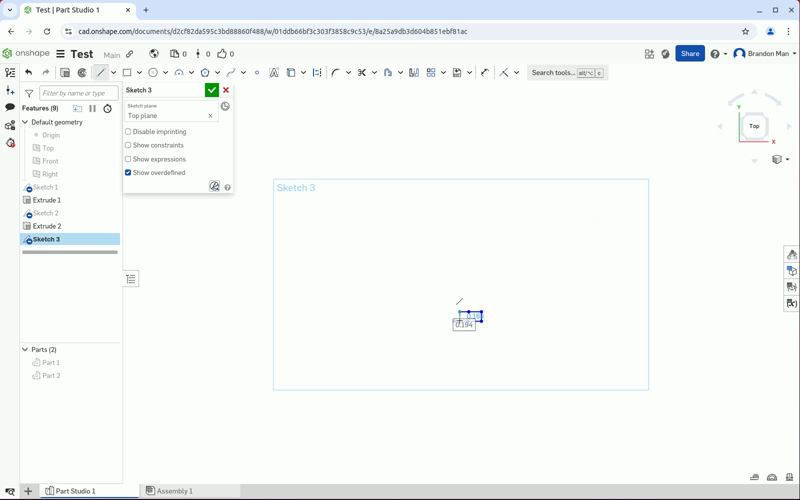
scroll(6)
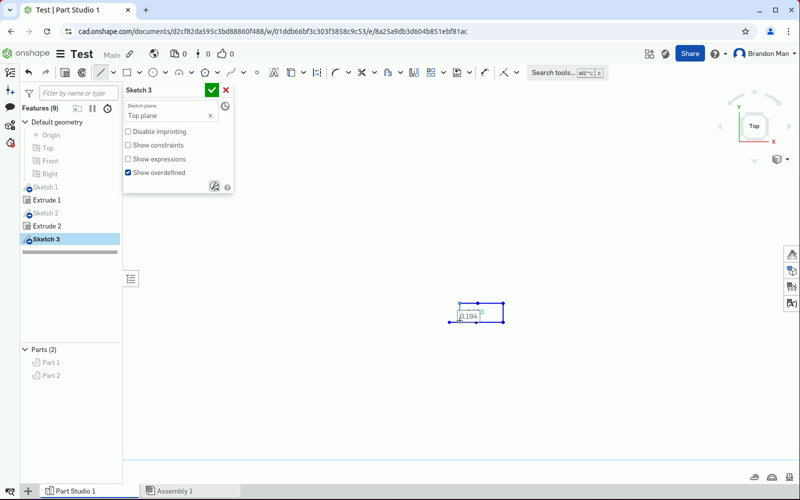
key_up(shift)
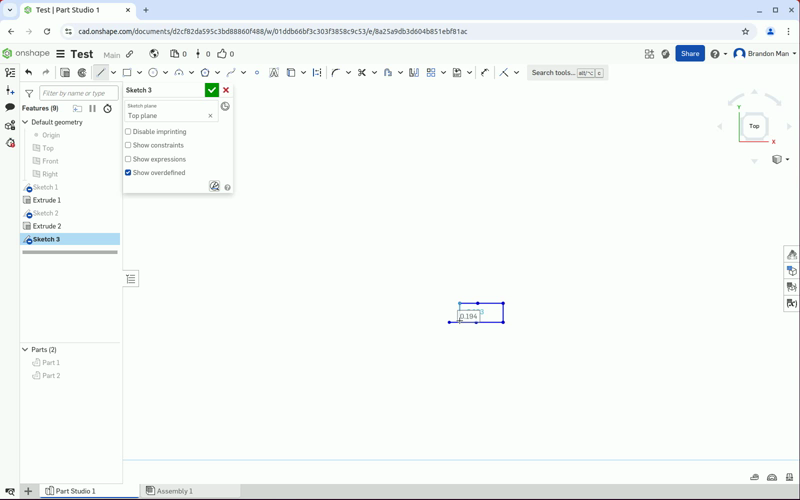
click(459, 320)
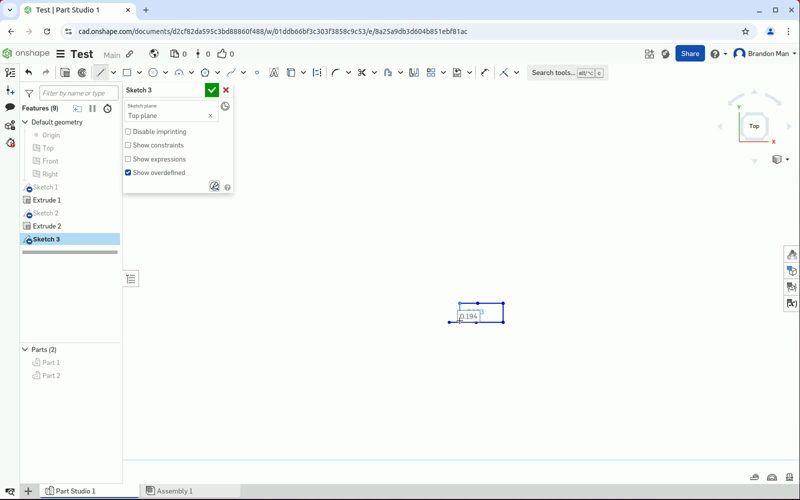
scroll(-6)
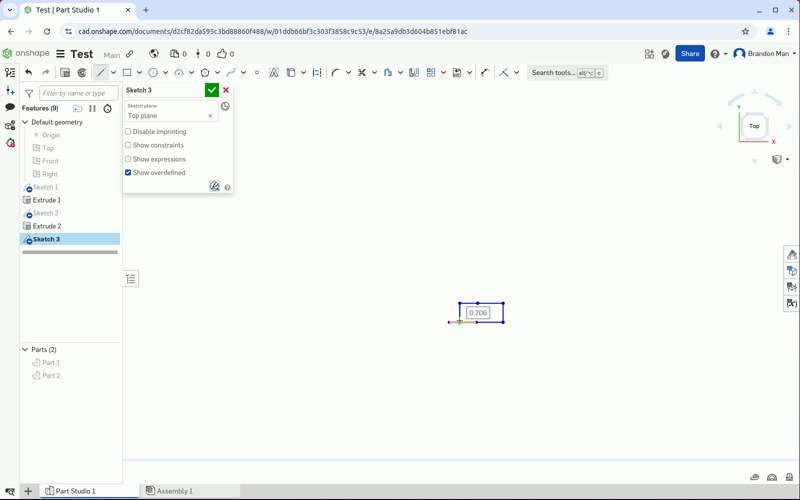
scroll(-6)
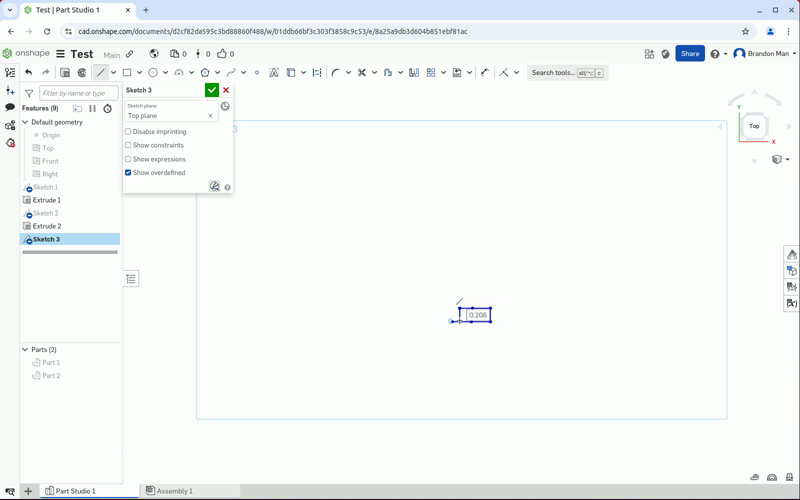
scroll(-6)
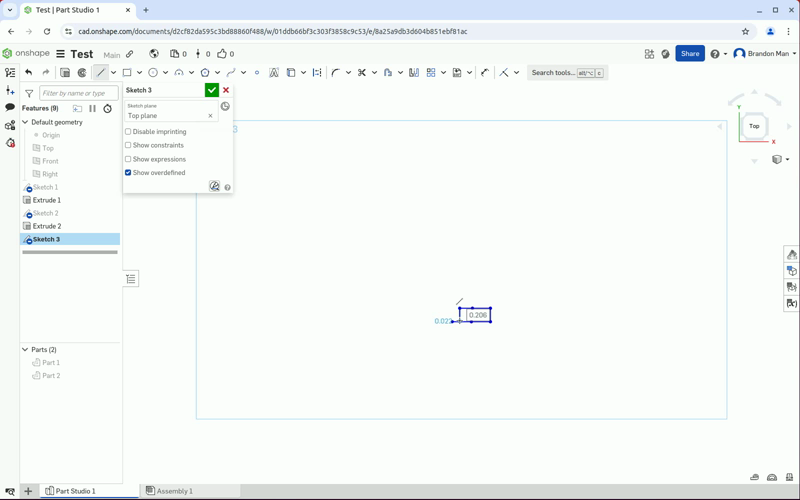
scroll(-6)
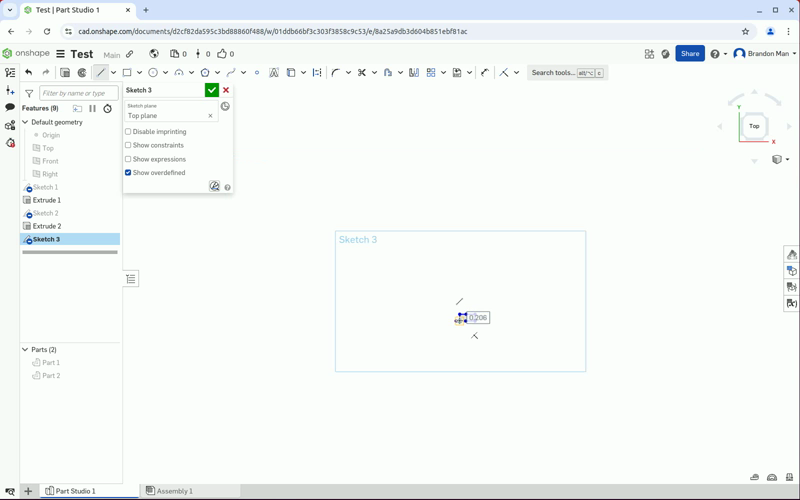
scroll(-6)
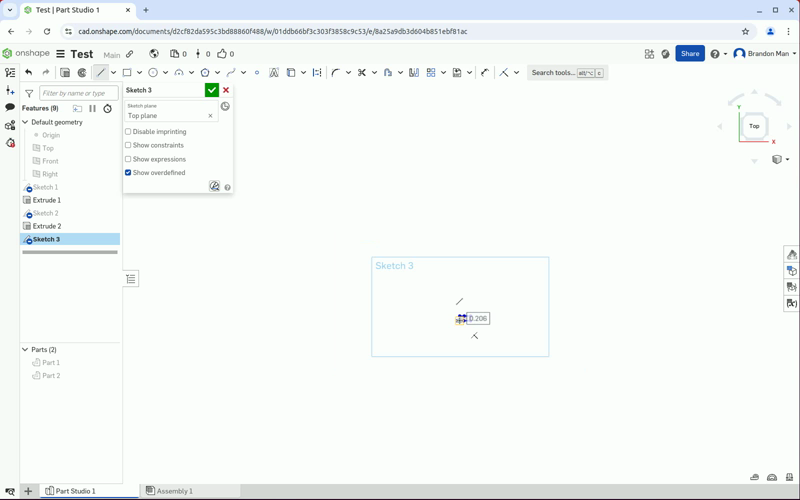
scroll(-6)
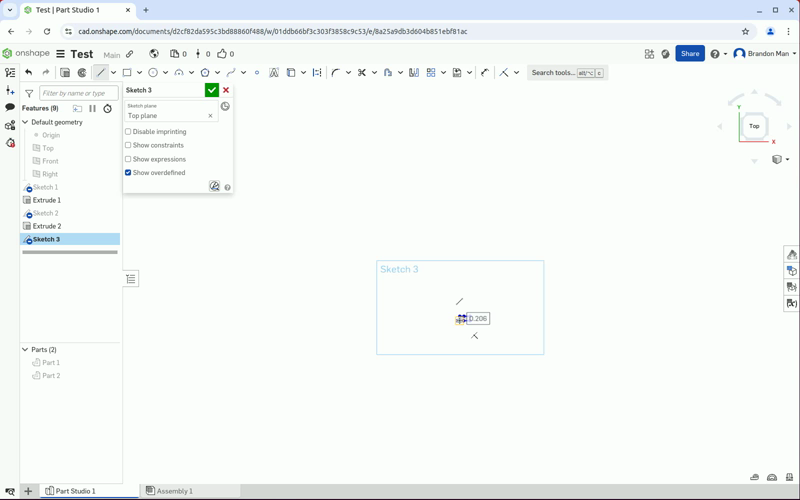
scroll(-6)
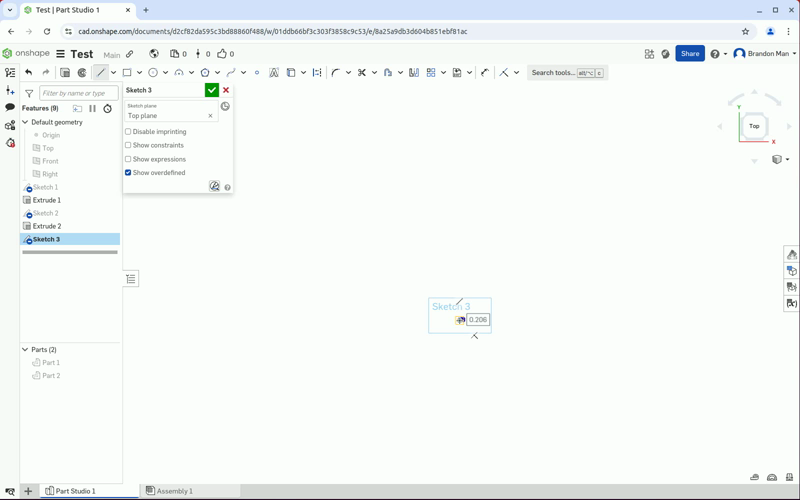
key(esc)
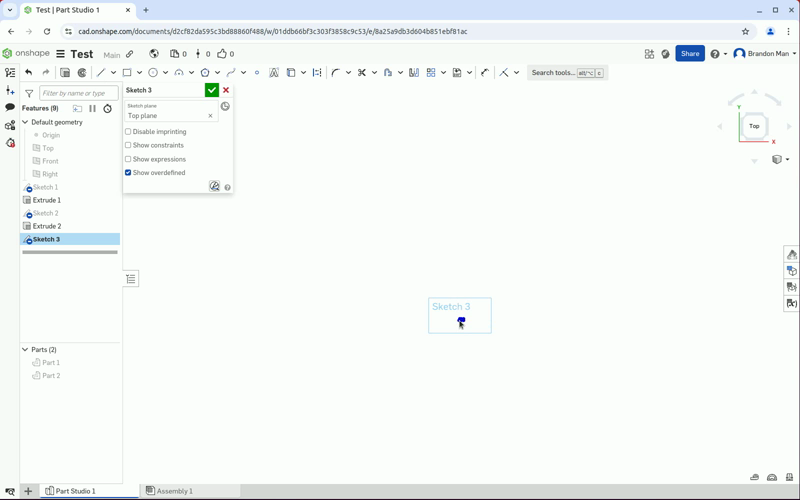
mouse_move(459, 319)
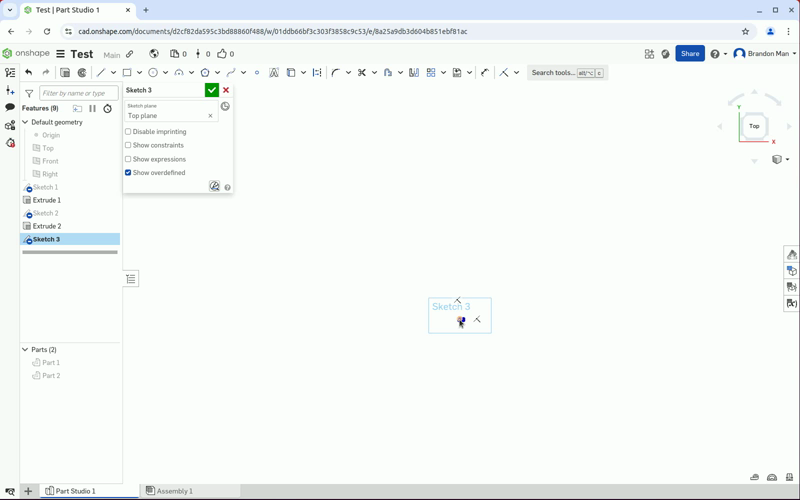
scroll(6)
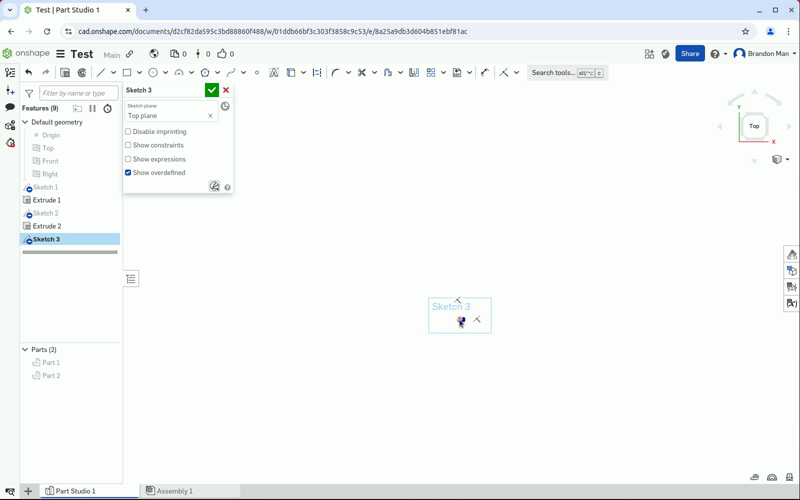
scroll(6)
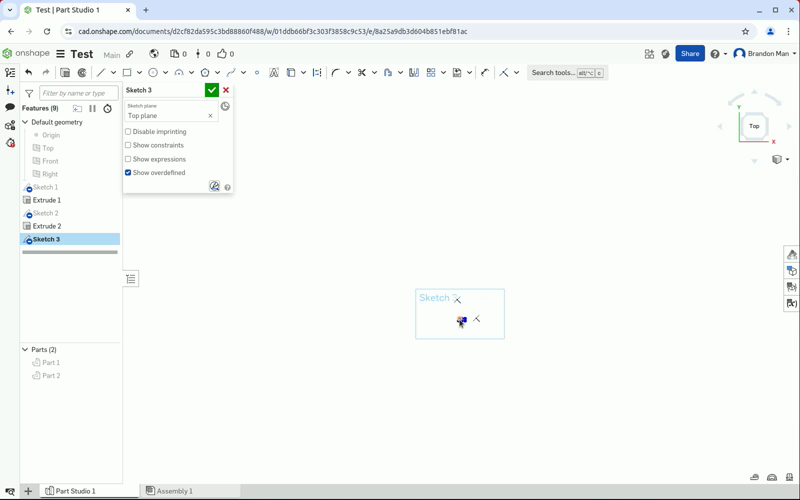
scroll(6)
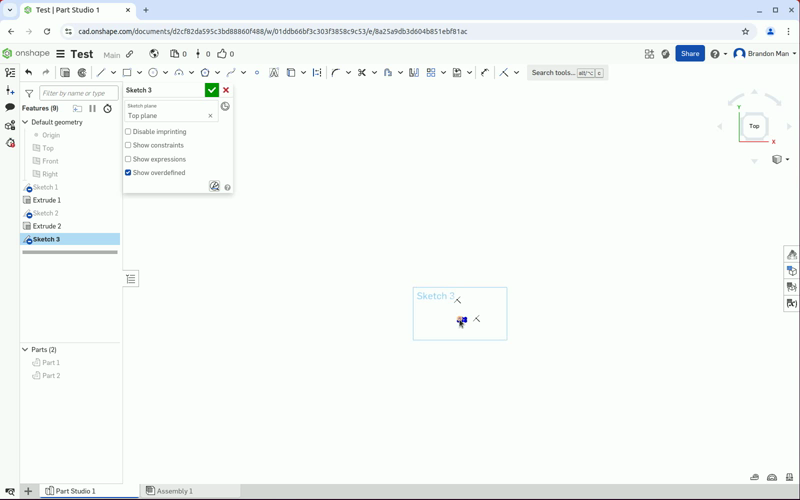
scroll(6)
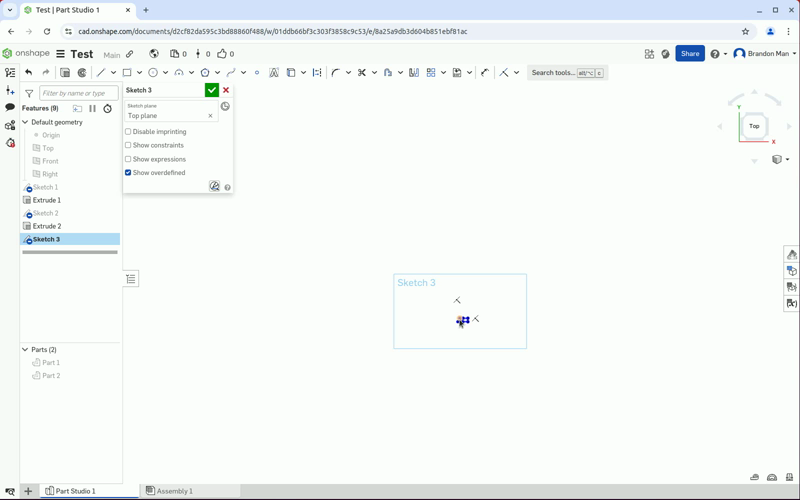
scroll(6)
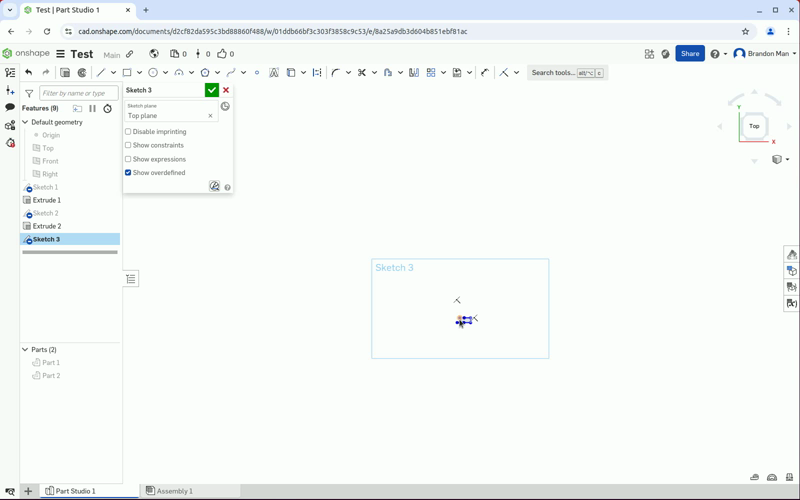
scroll(6)
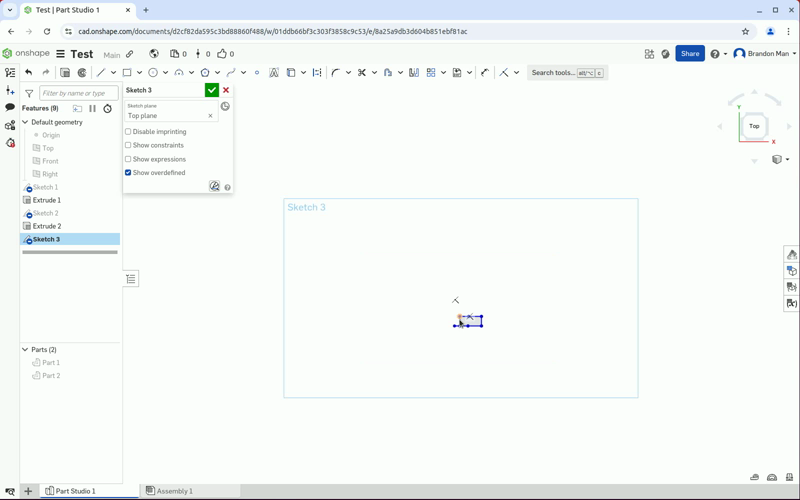
scroll(6)
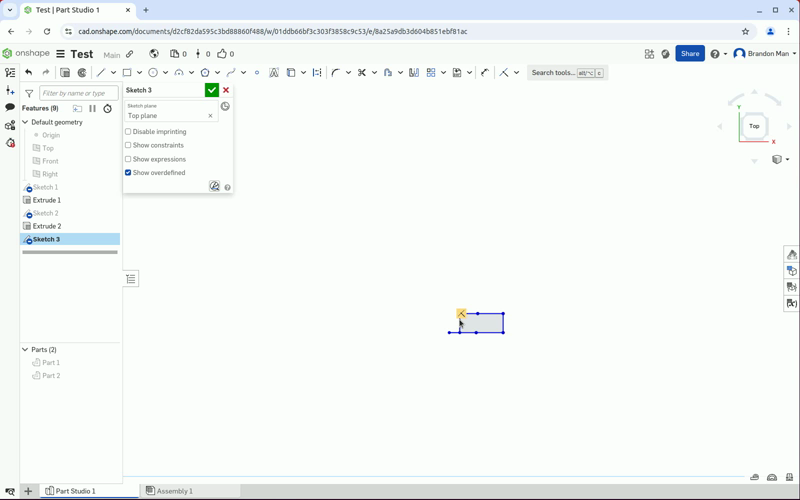
click(459, 319)
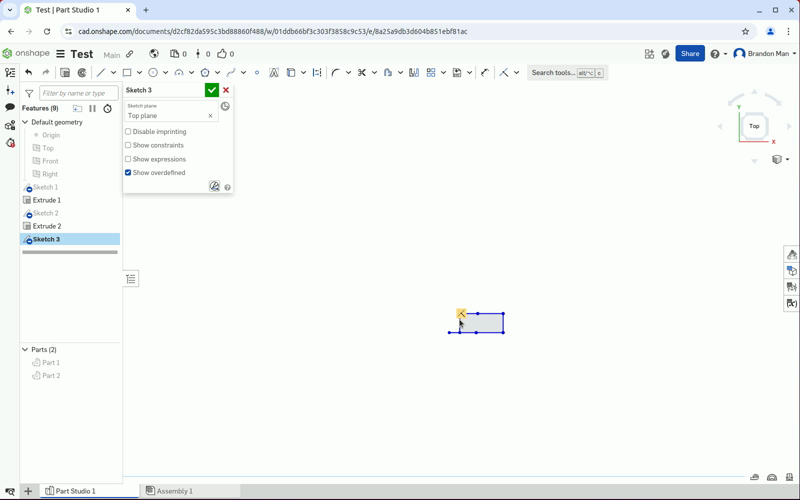
scroll(-6)
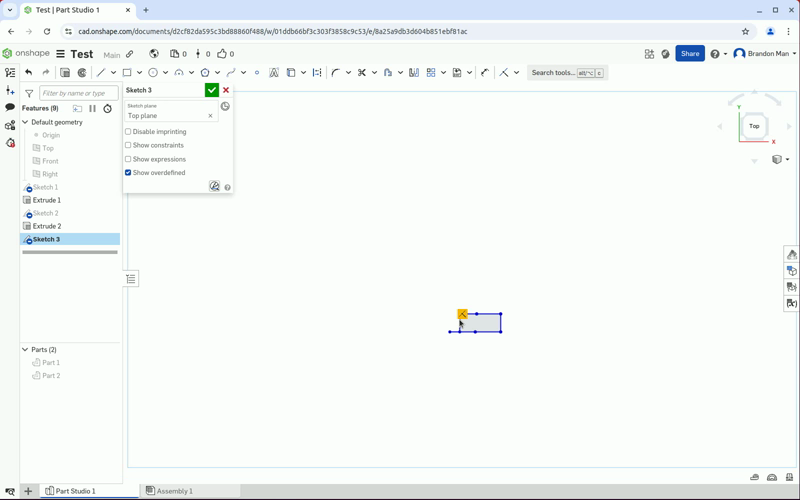
scroll(-6)
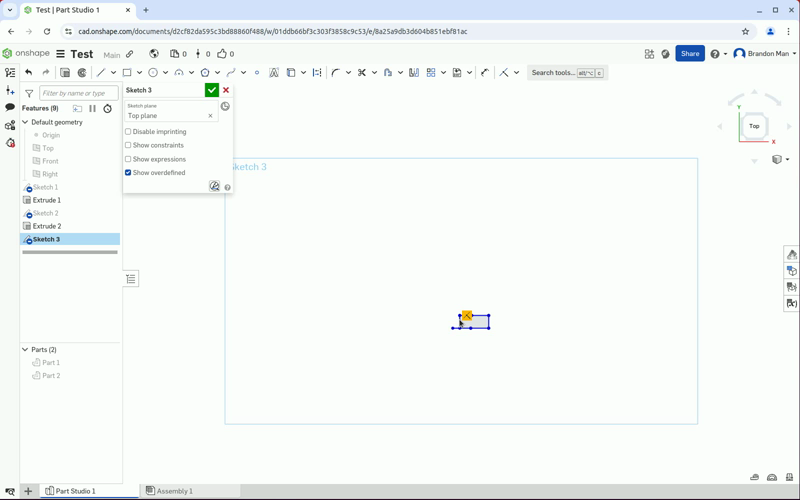
scroll(-6)
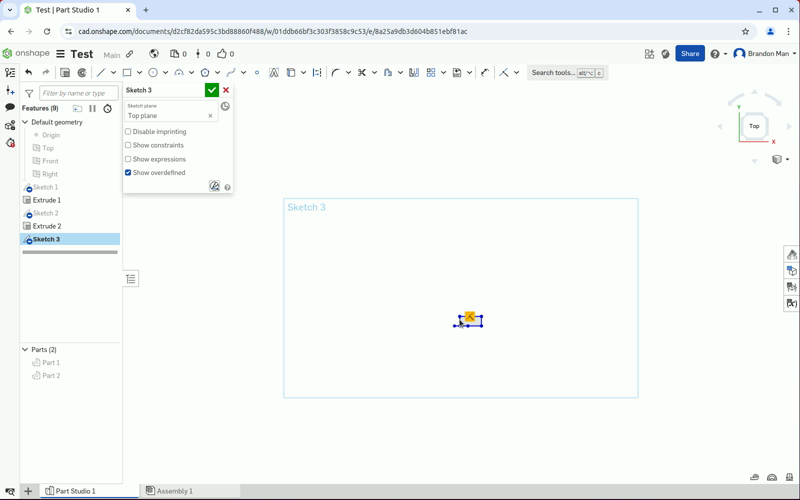
scroll(-6)
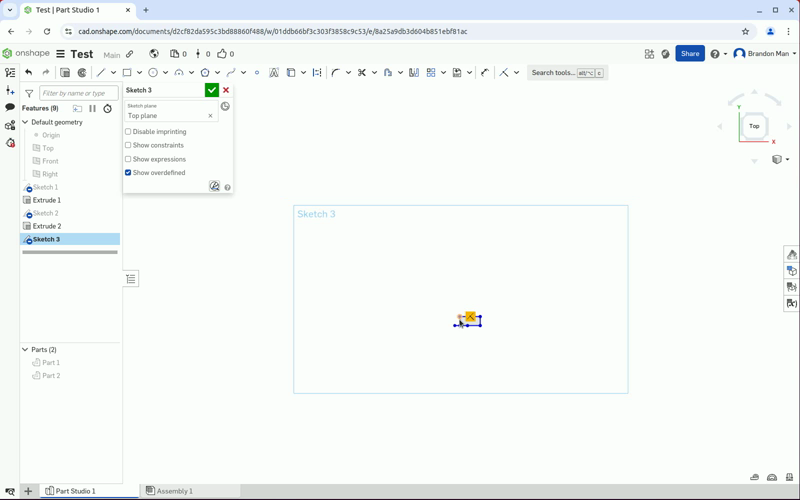
scroll(-6)
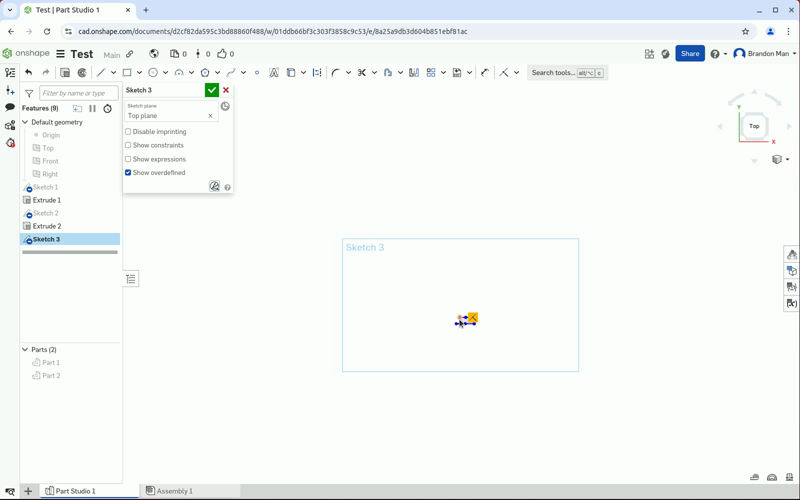
scroll(-6)
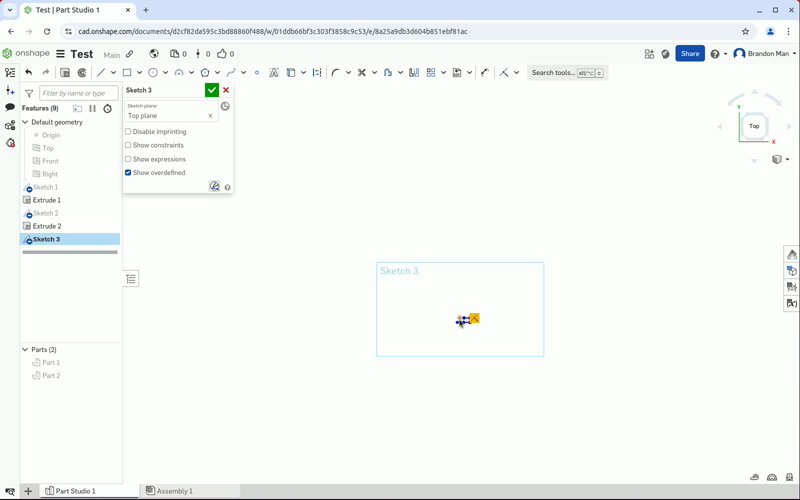
scroll(-6)
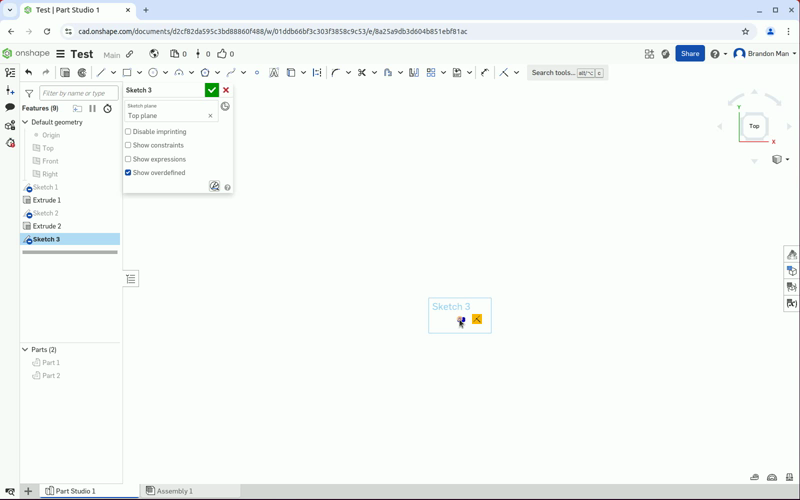
mouse_move(73, 352)
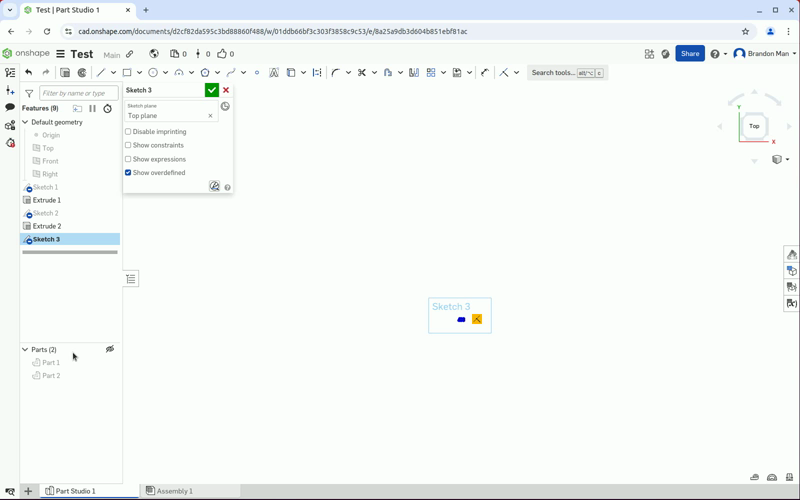
key(shift+y)
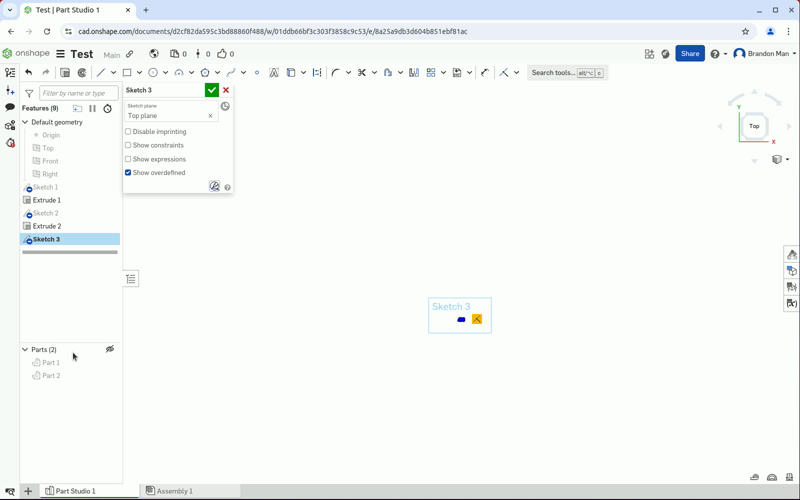
key(shift+e)
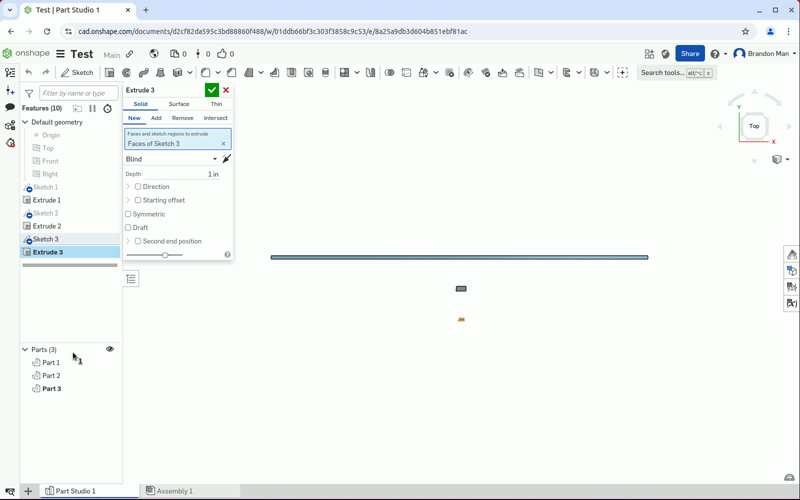
mouse_move(143, 106)
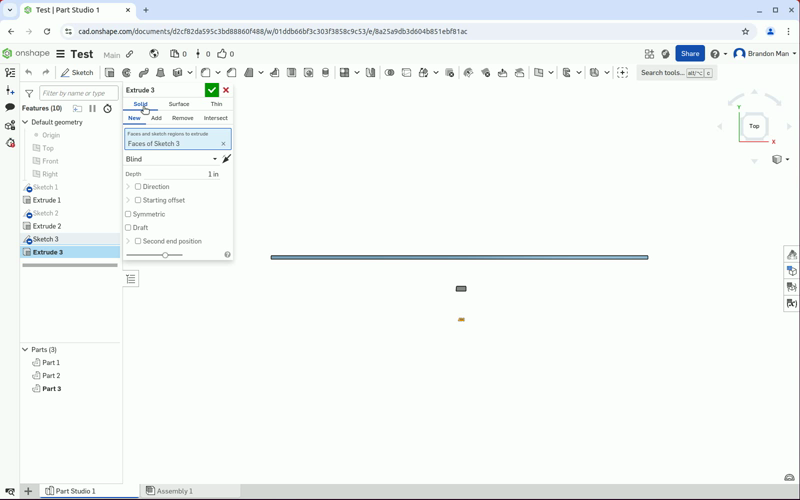
click(143, 106)
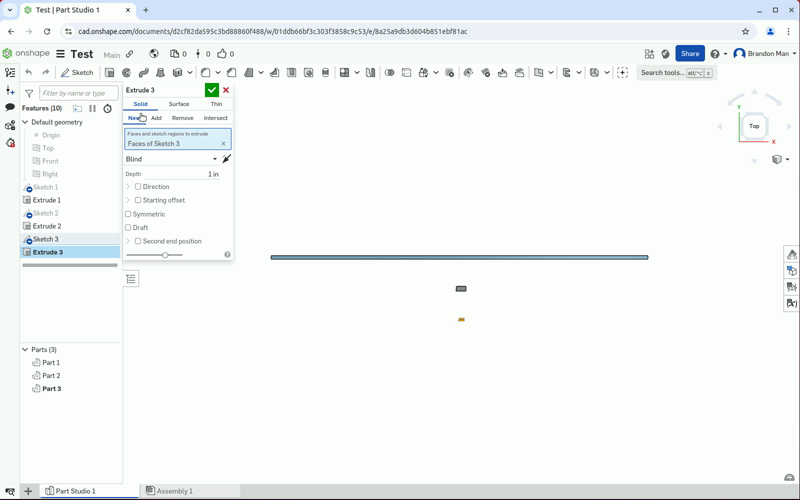
mouse_move(137, 120)
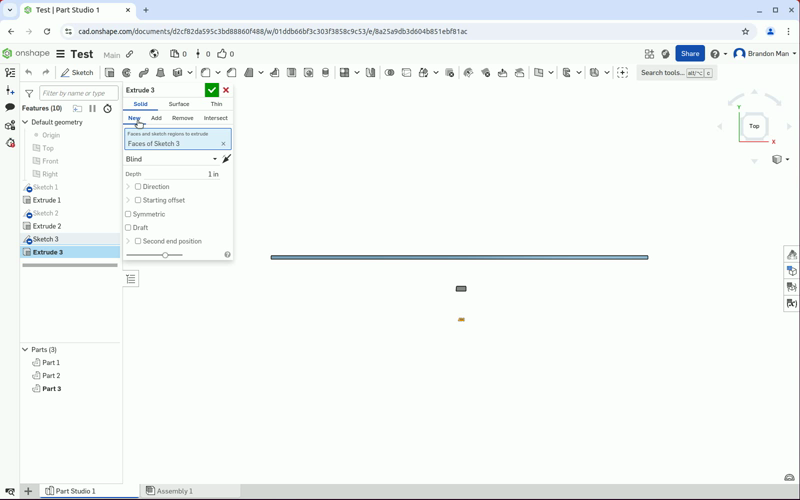
click(137, 120)
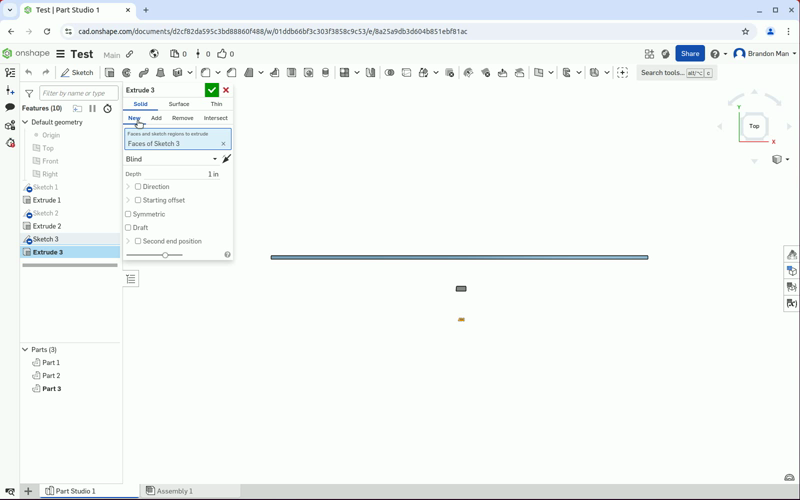
key(tab, 4)
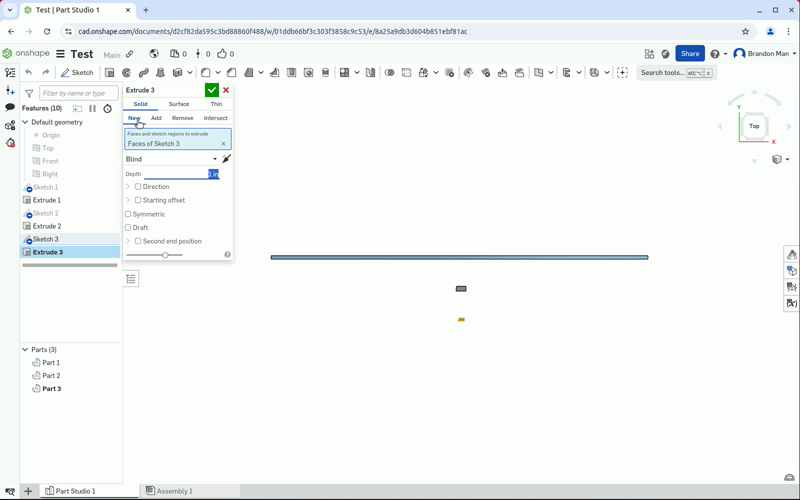
text(-0.241)
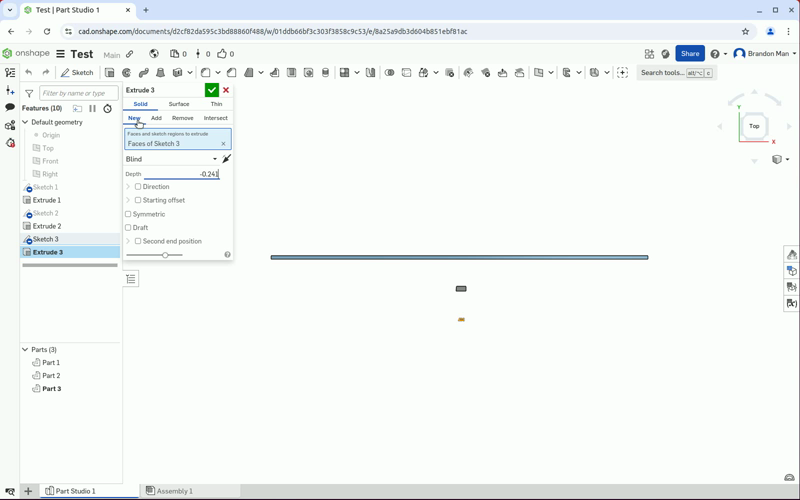
key(enter)
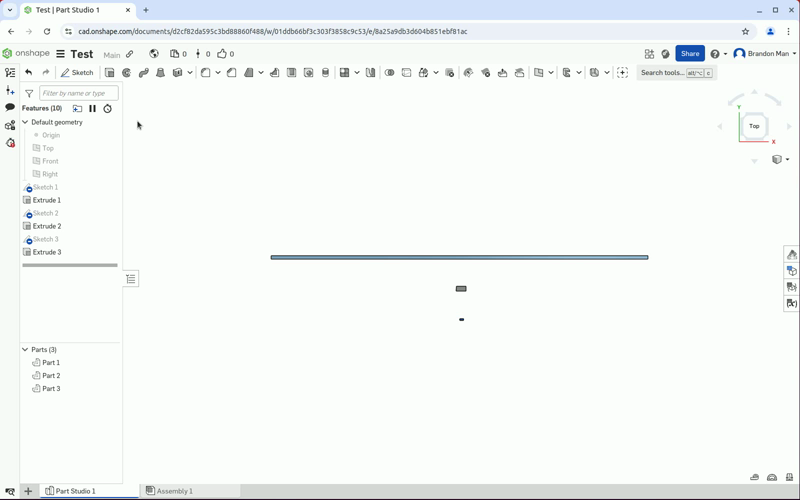
key(shift+h)
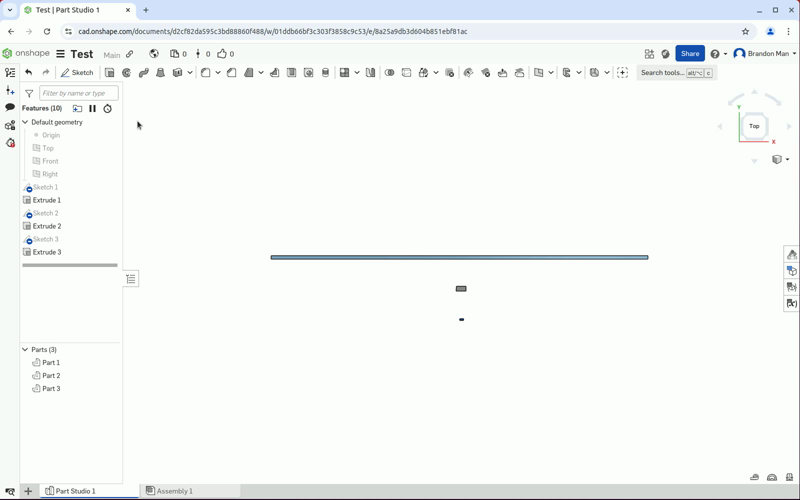
key(shift+h)
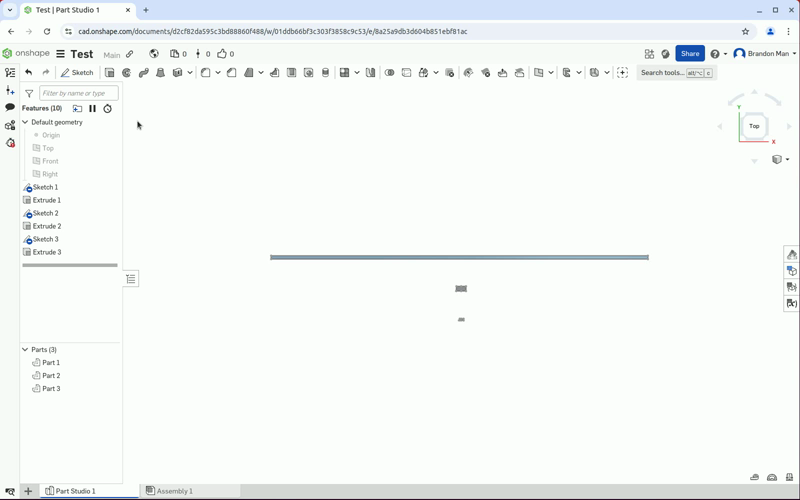
key(shift+7)
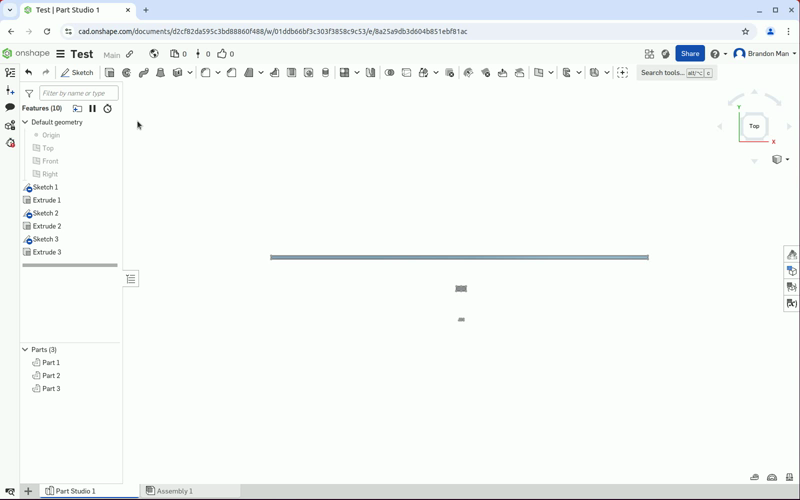
key(up, 3)
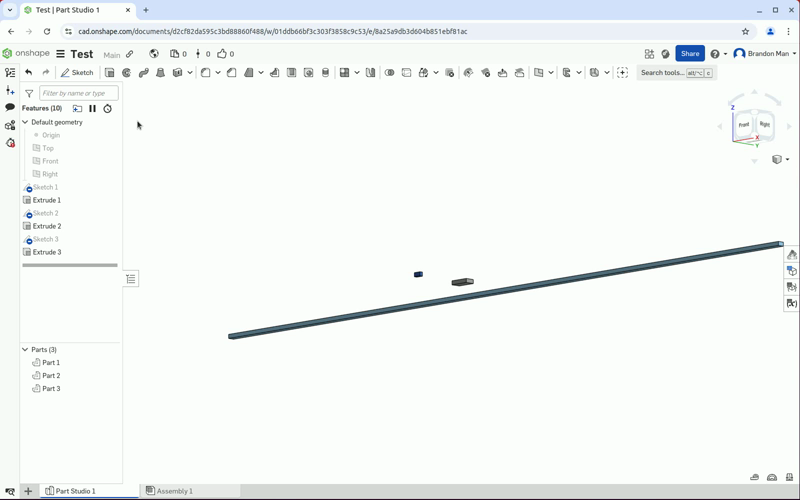
key(left, 3)
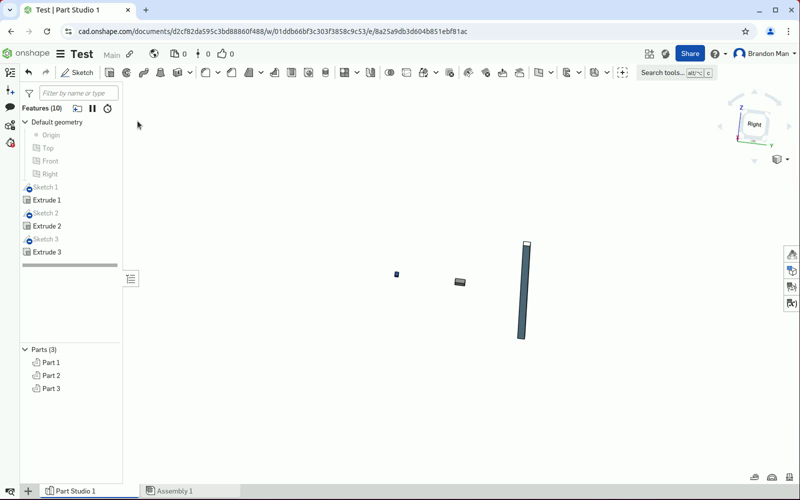
key(right, 3)
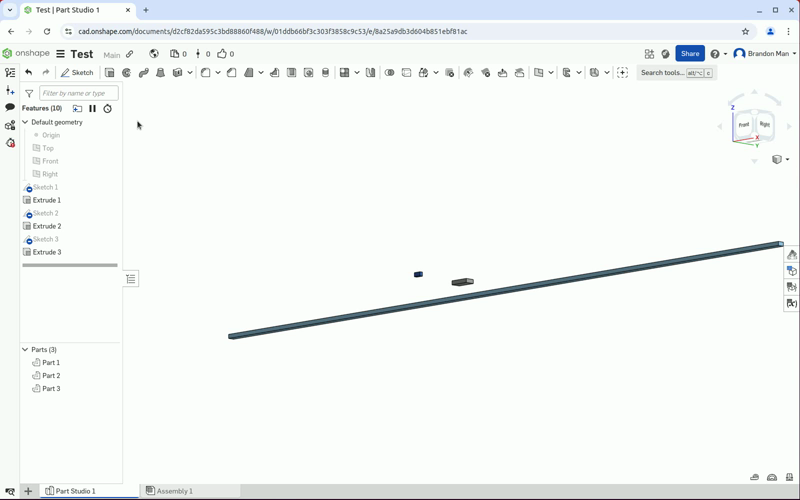
key(down, 3)
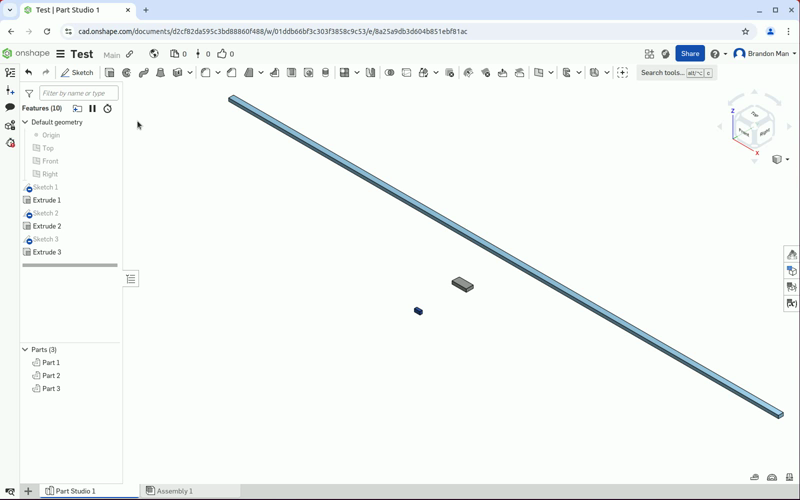
mouse_move(73, 189)
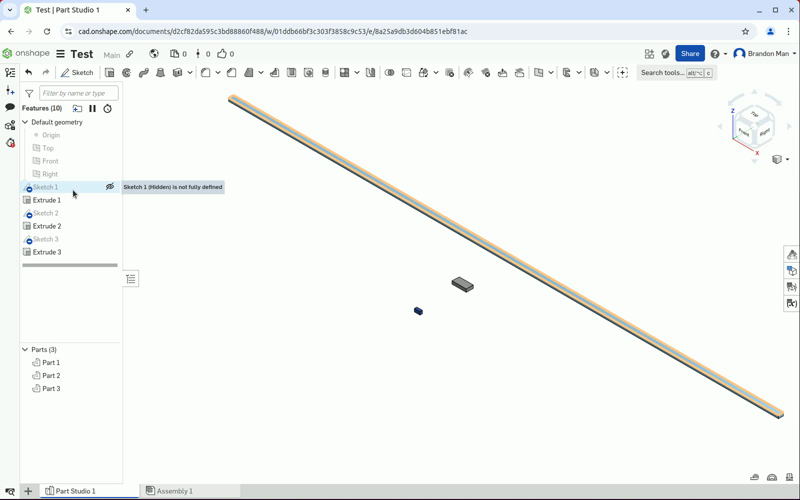
click(73, 189)